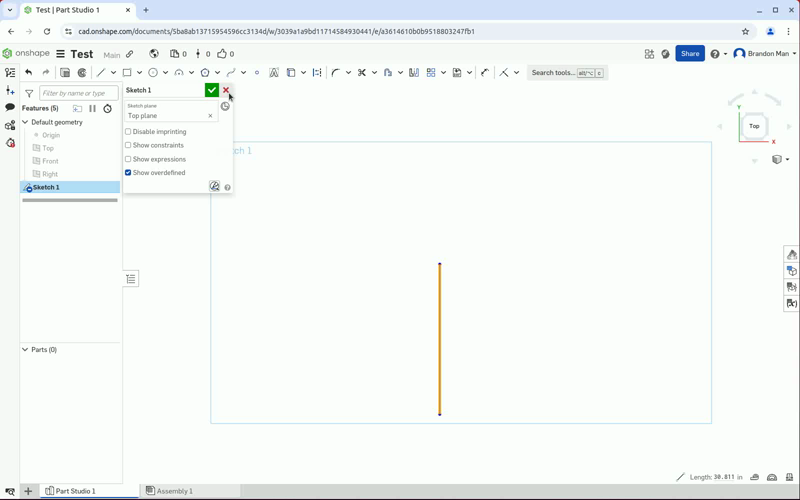
key(shift+h)
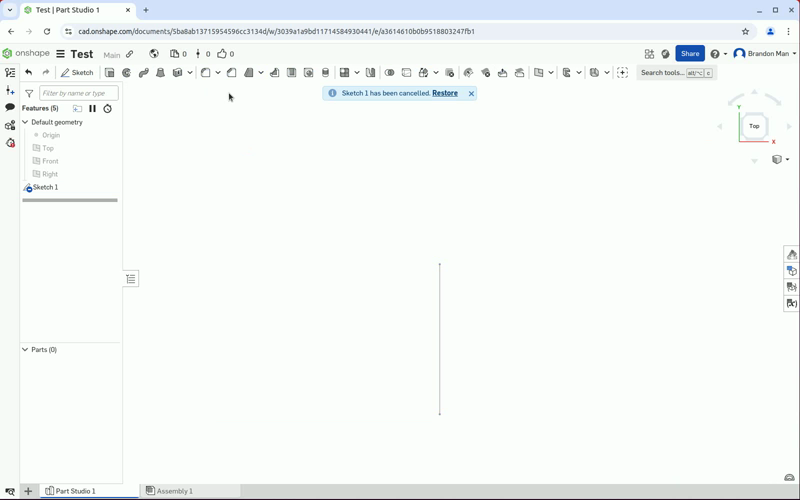
key(shift+s)
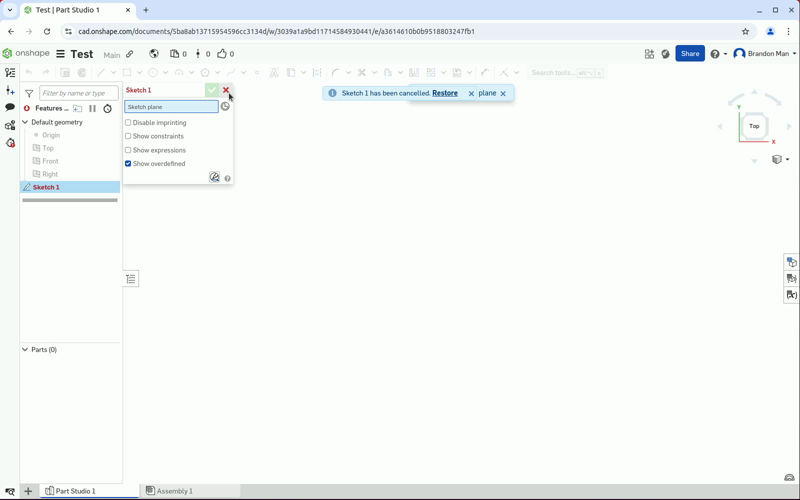
mouse_move(73, 150)
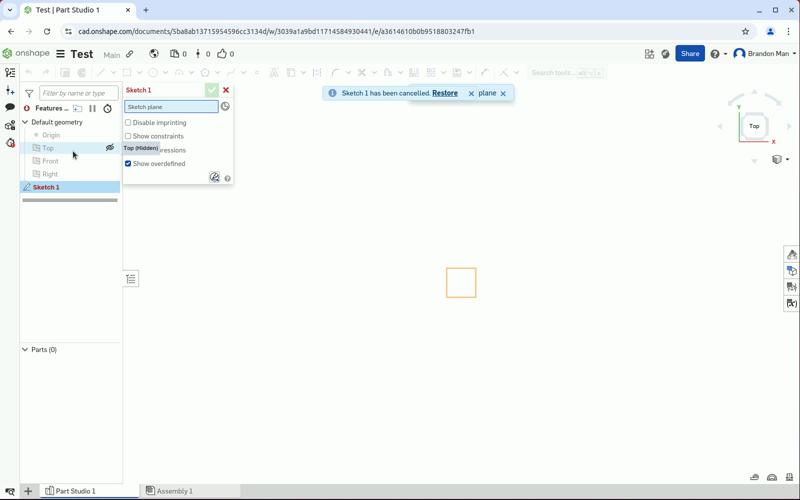
click(73, 150)
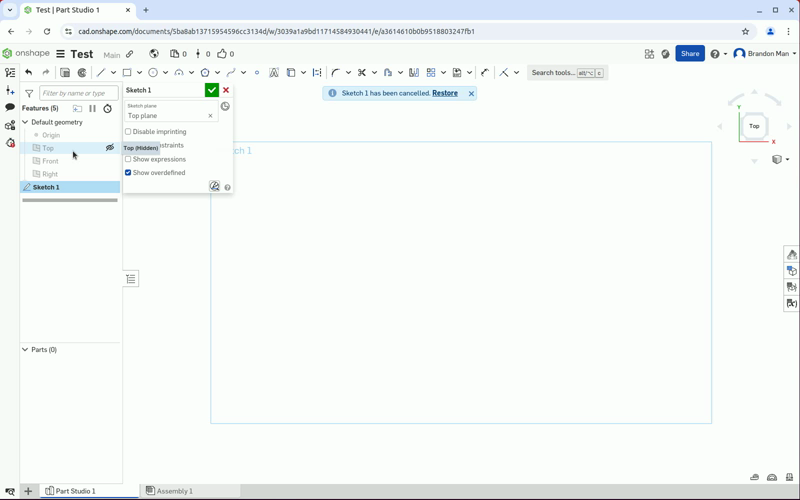
mouse_move(73, 352)
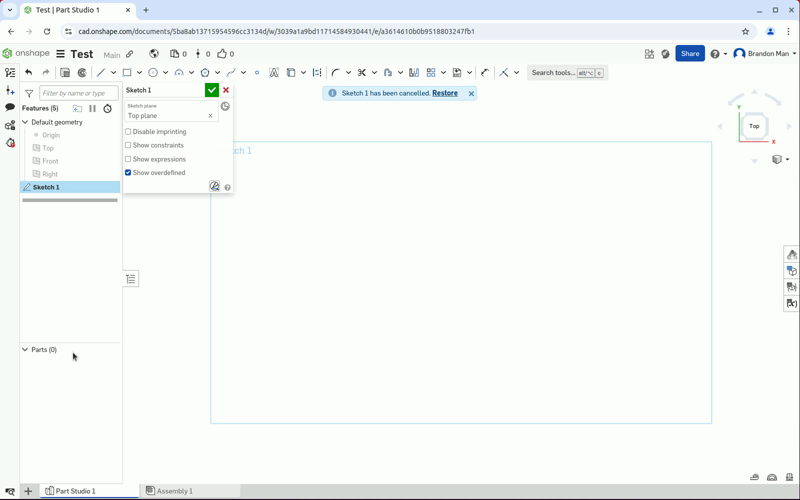
key(y)
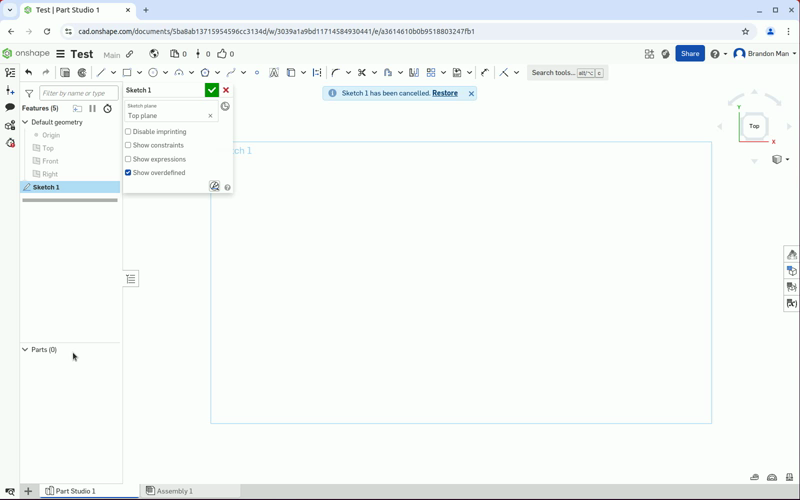
key(c)
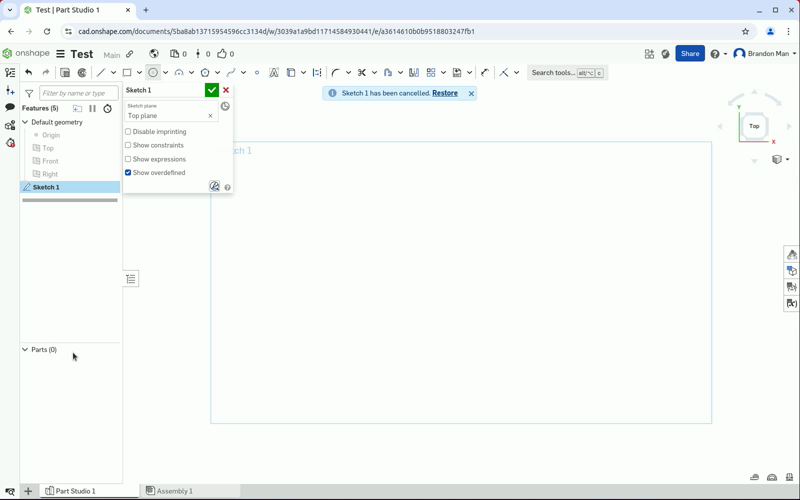
key_down(shift)
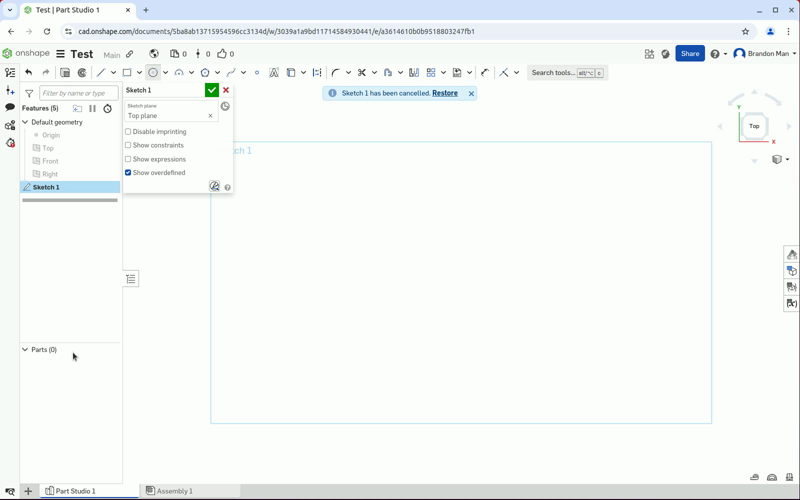
mouse_move(461, 178)
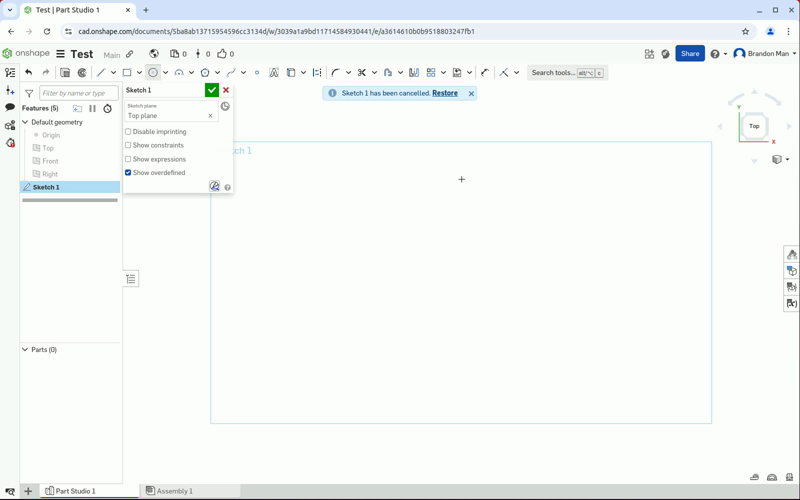
click(461, 178)
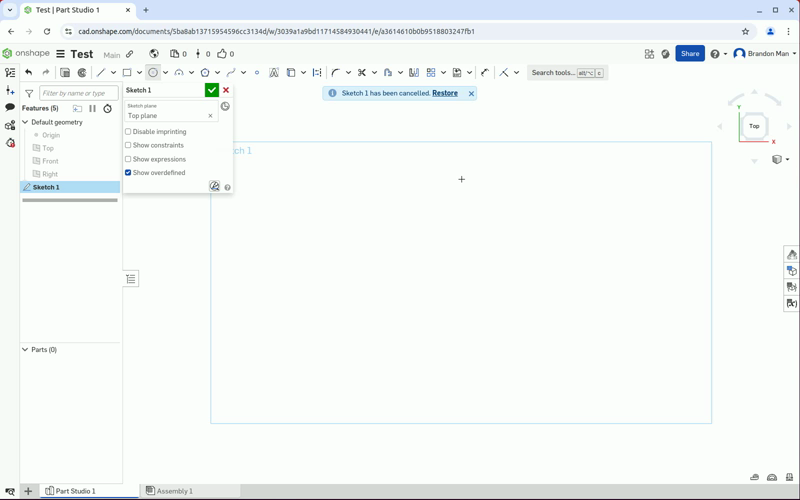
key_up(shift)
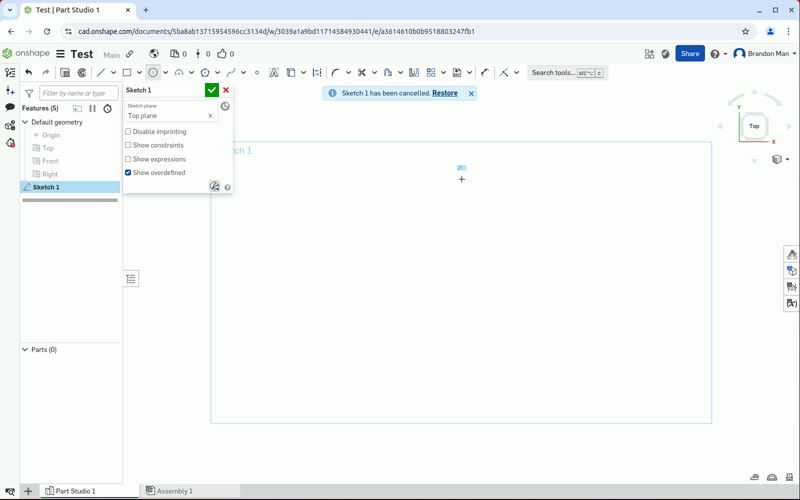
mouse_move(471, 178)
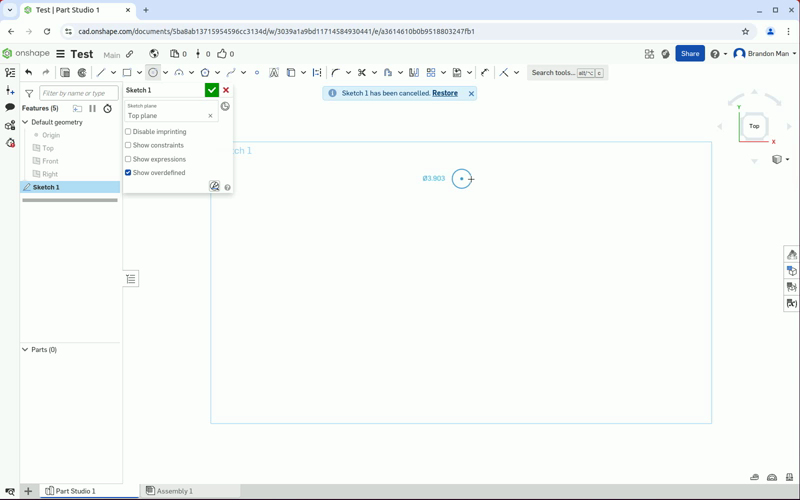
click(471, 178)
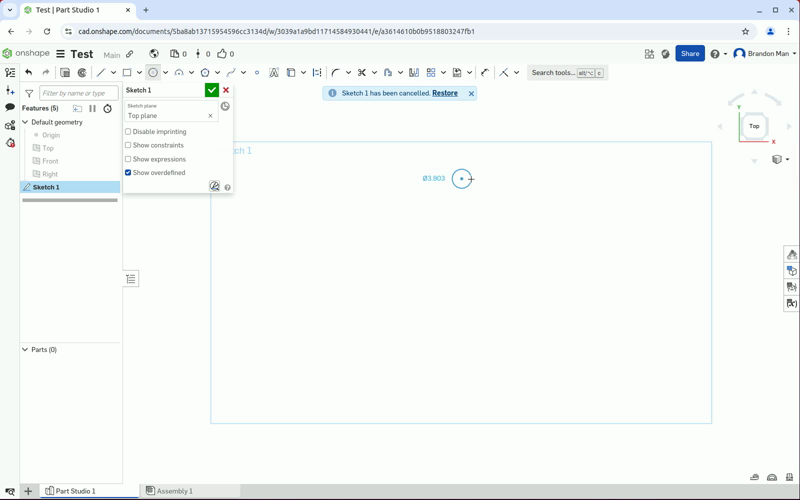
key(esc)
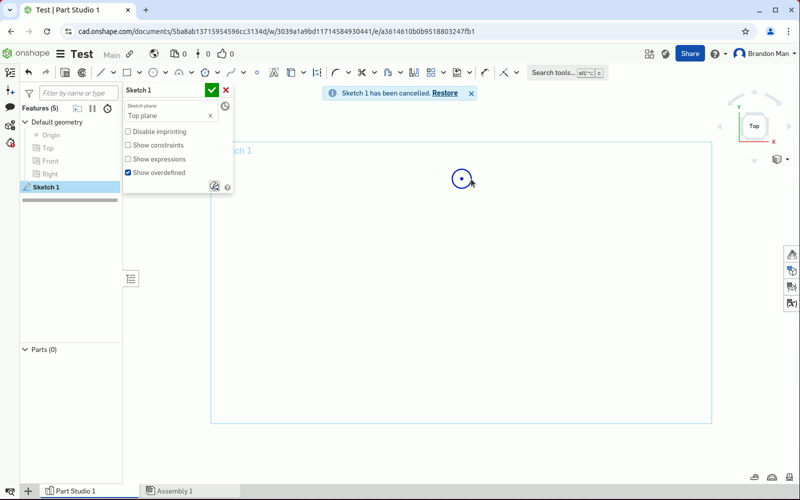
key(c)
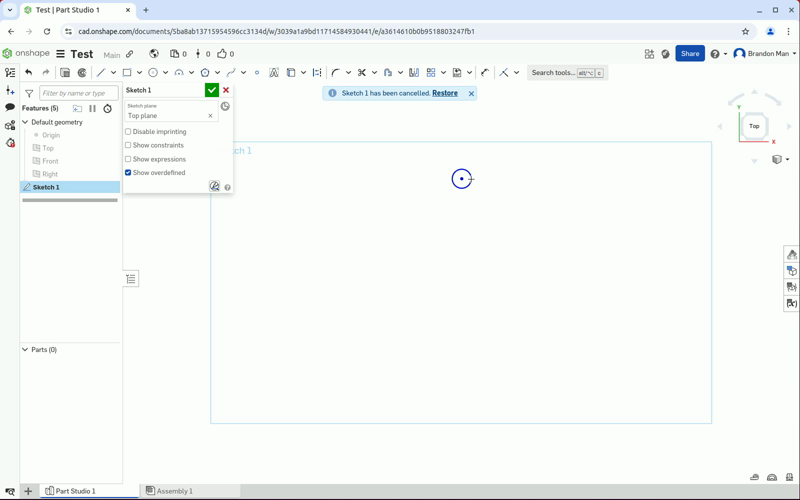
key_down(shift)
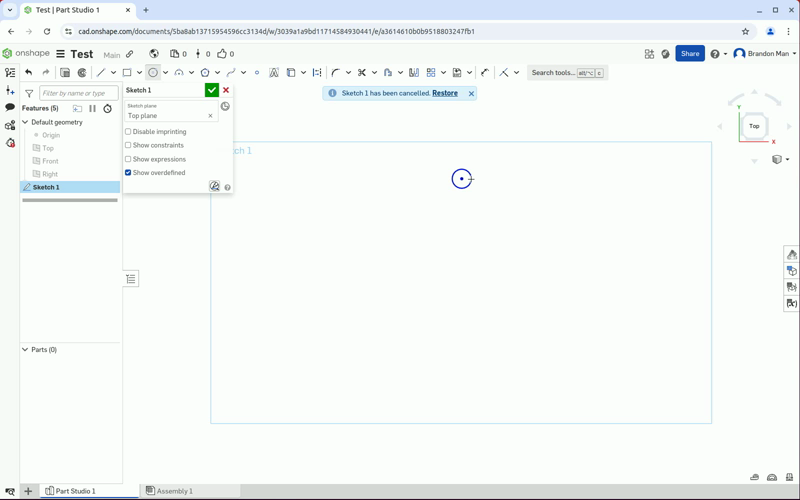
mouse_move(461, 178)
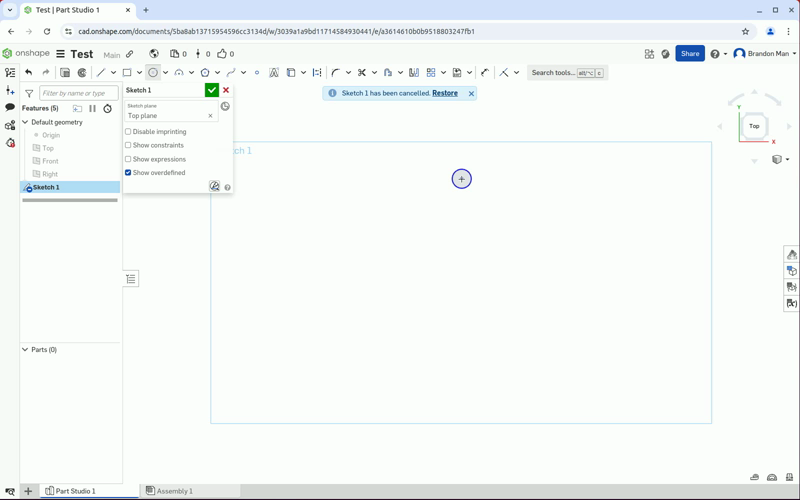
click(461, 178)
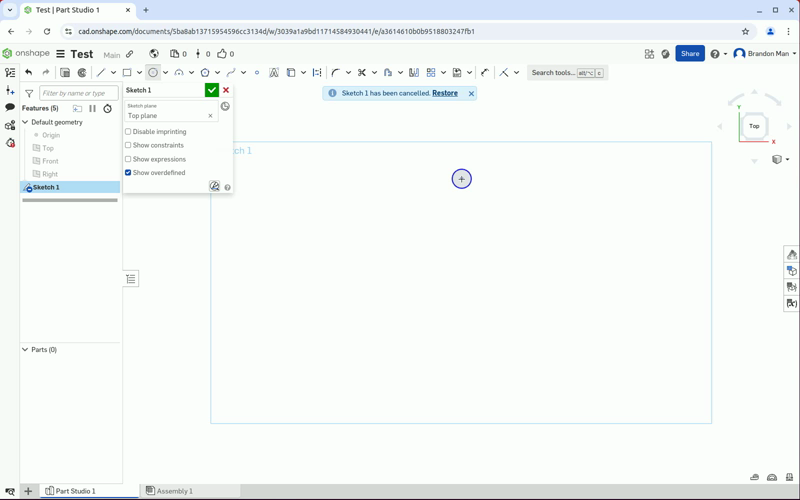
key_up(shift)
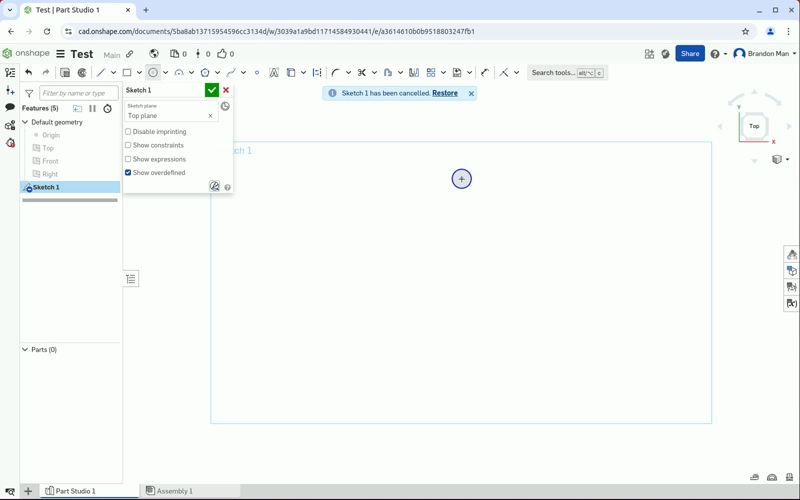
mouse_move(464, 178)
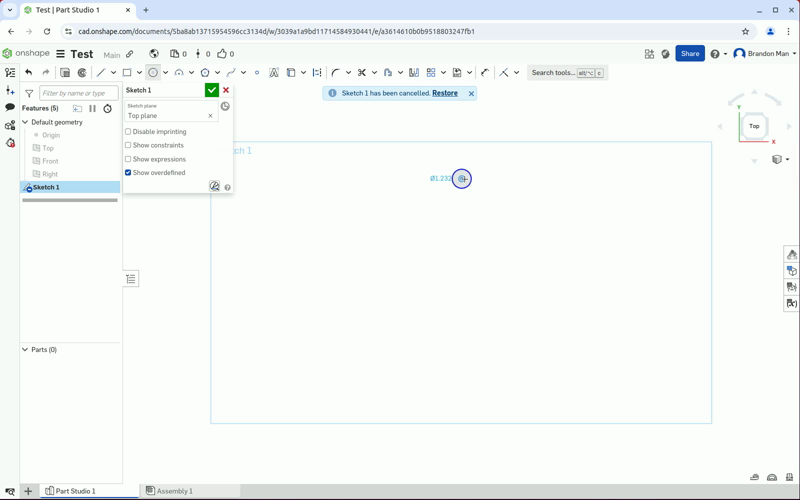
scroll(6)
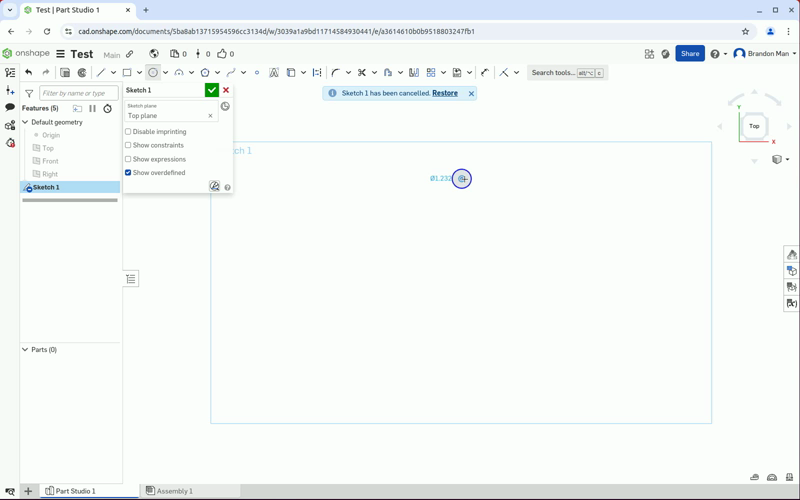
scroll(6)
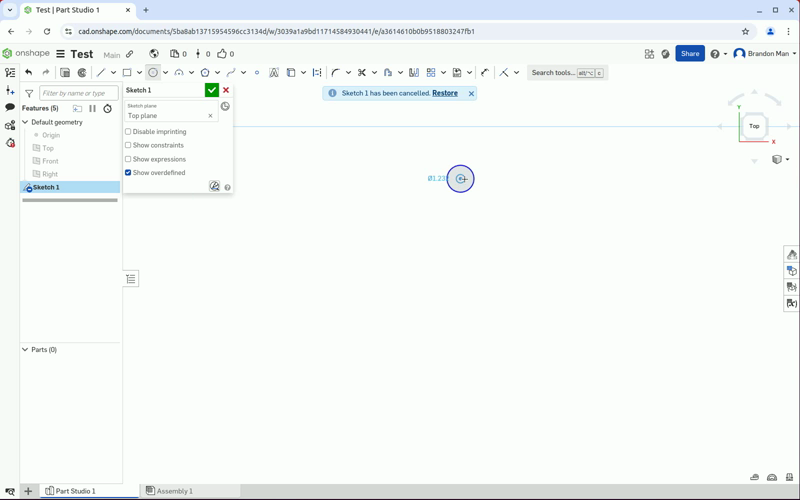
scroll(6)
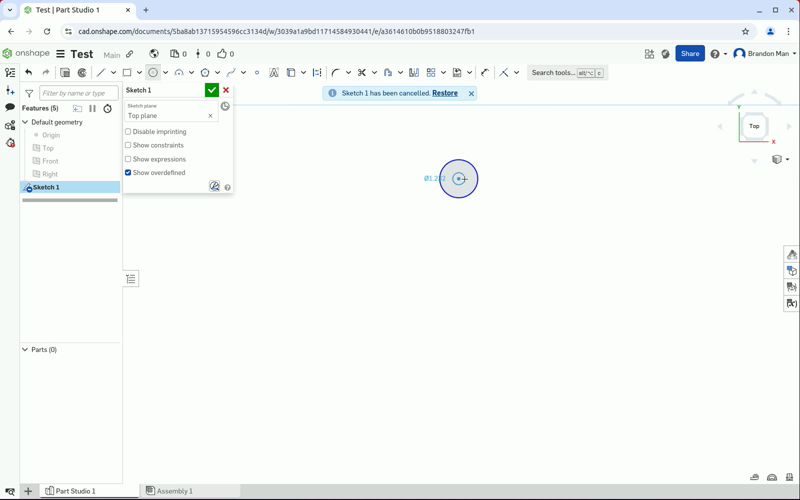
scroll(6)
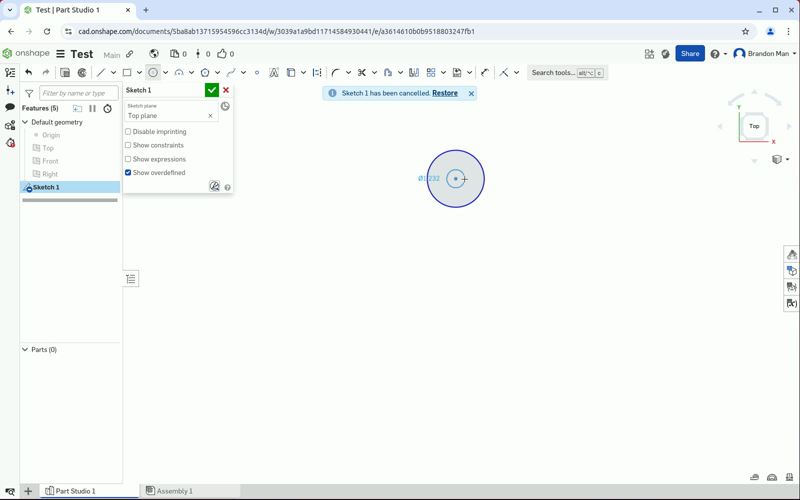
scroll(6)
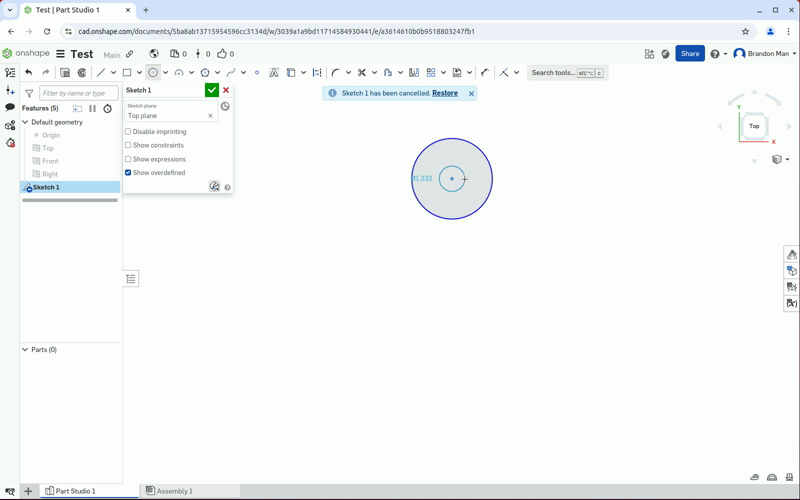
scroll(6)
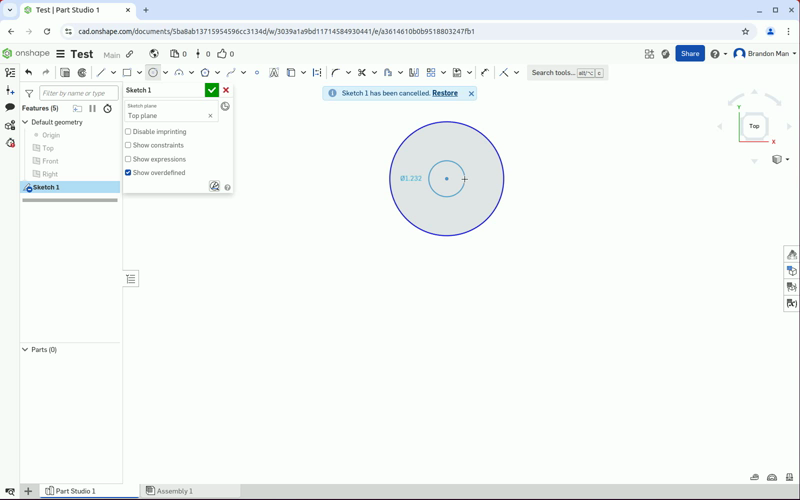
scroll(6)
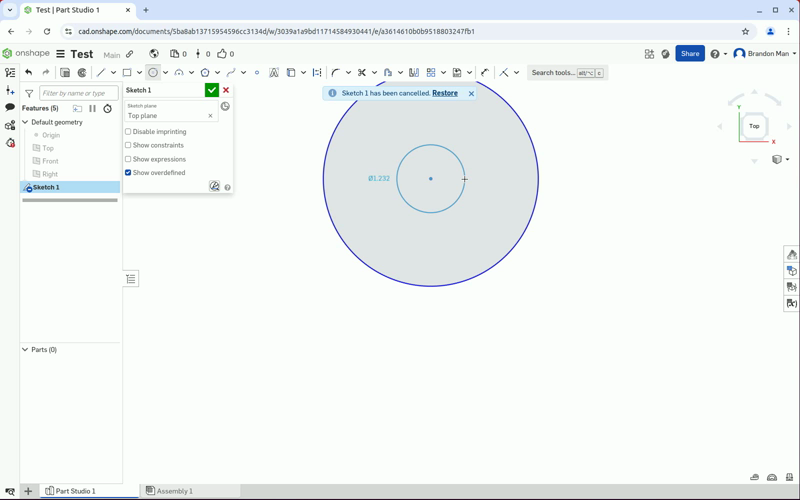
click(464, 178)
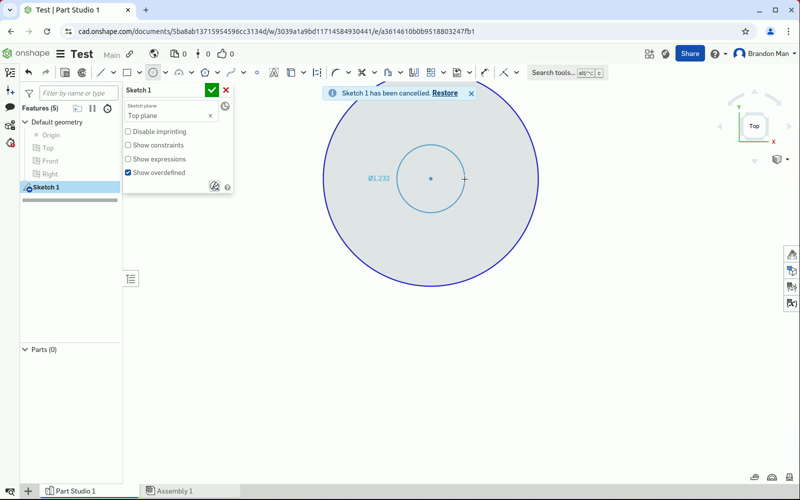
scroll(-6)
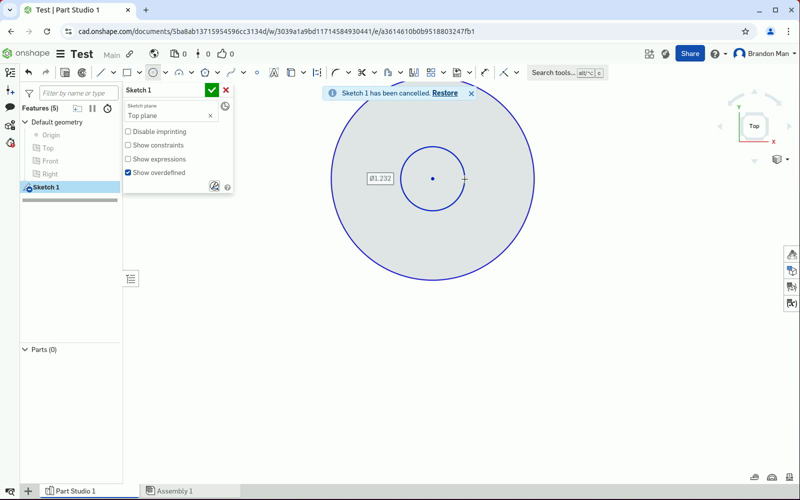
scroll(-6)
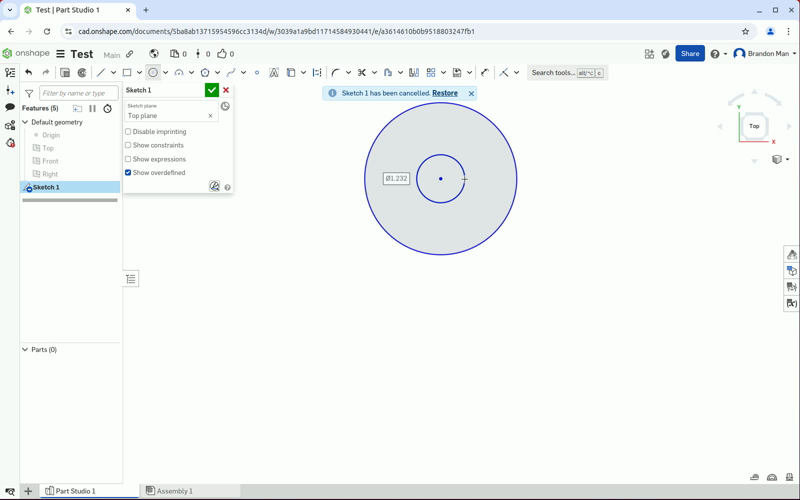
scroll(-6)
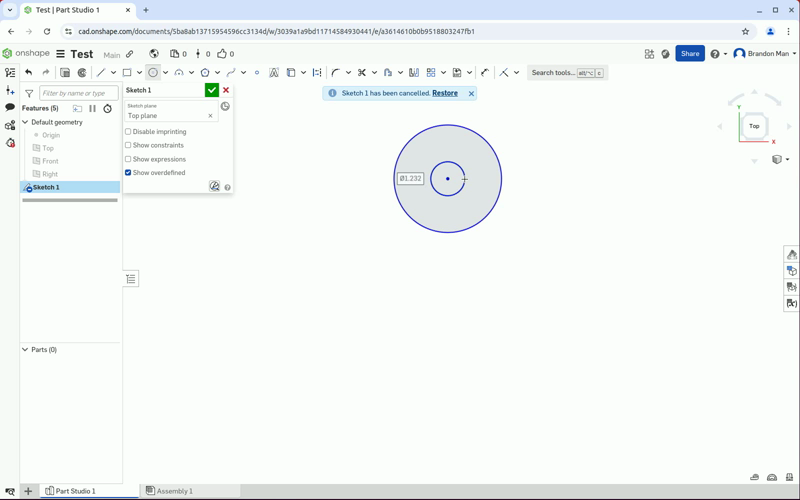
scroll(-6)
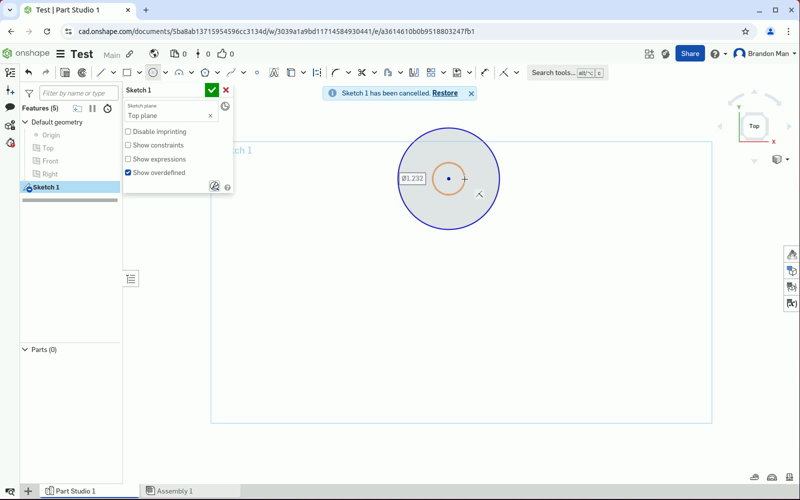
scroll(-6)
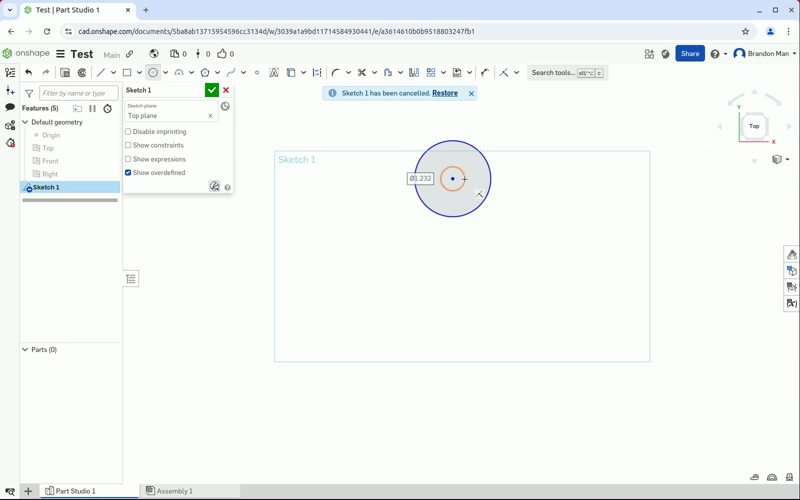
scroll(-6)
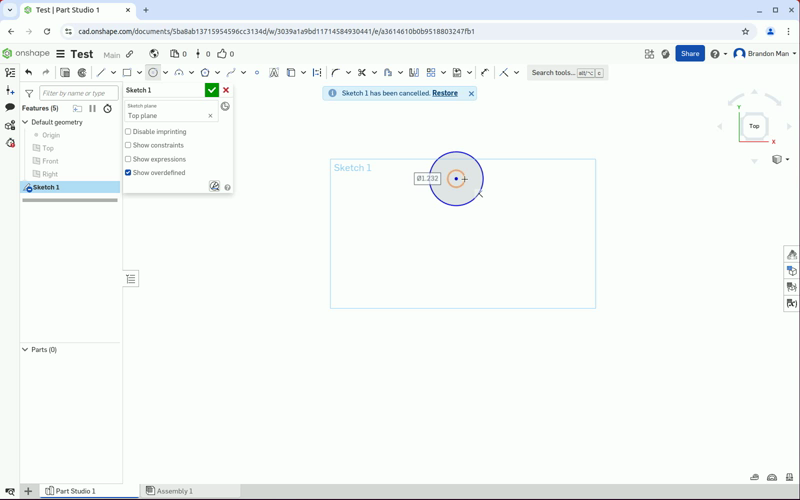
scroll(-6)
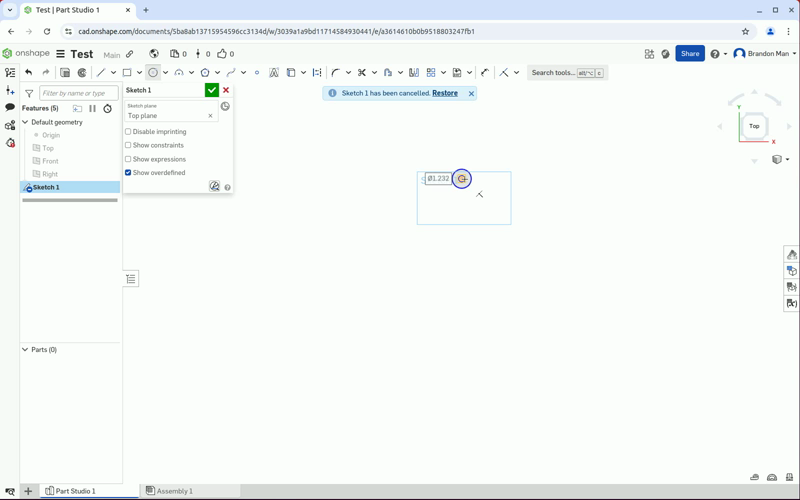
key(esc)
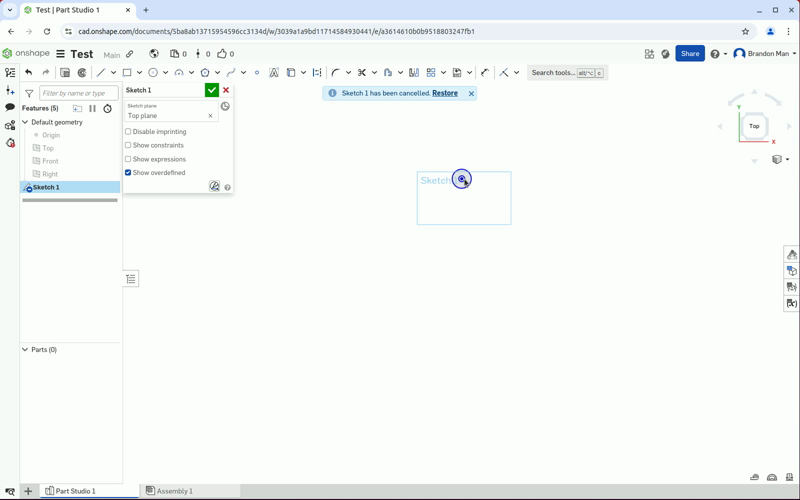
mouse_move(466, 179)
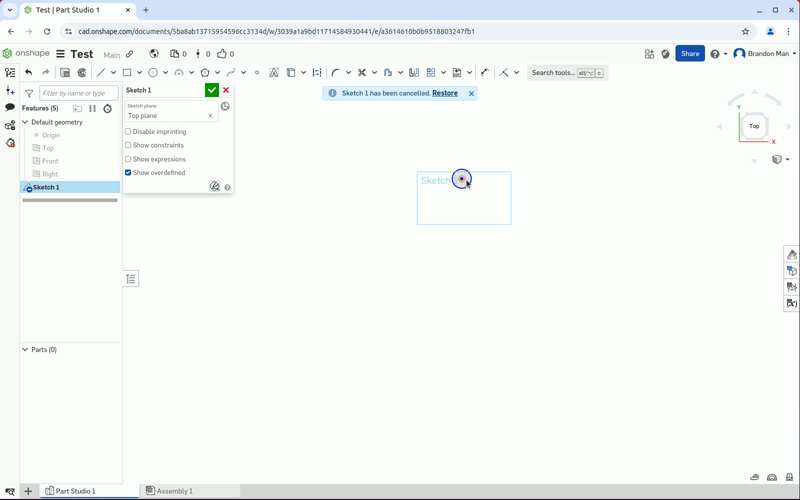
scroll(6)
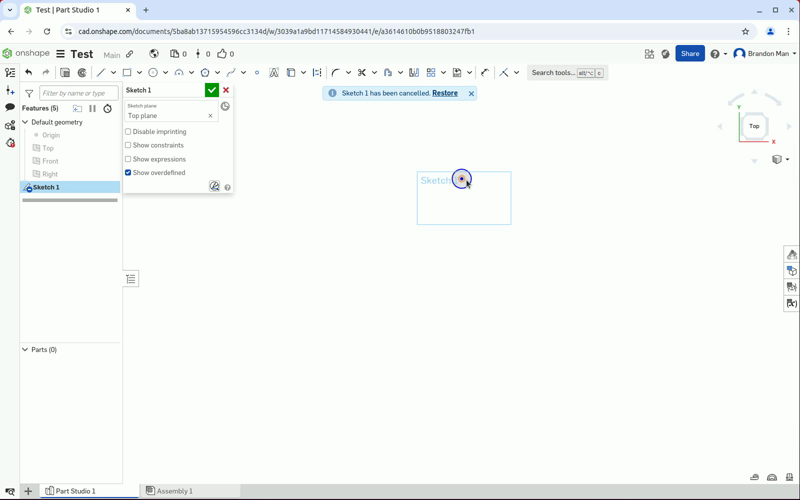
scroll(6)
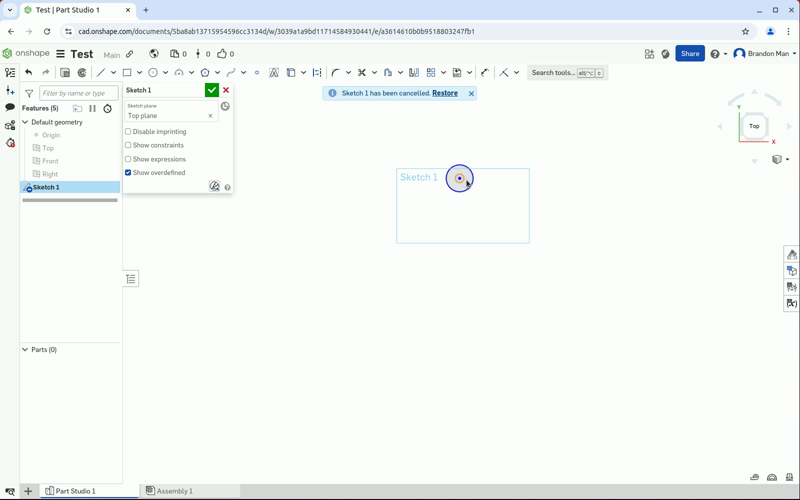
scroll(6)
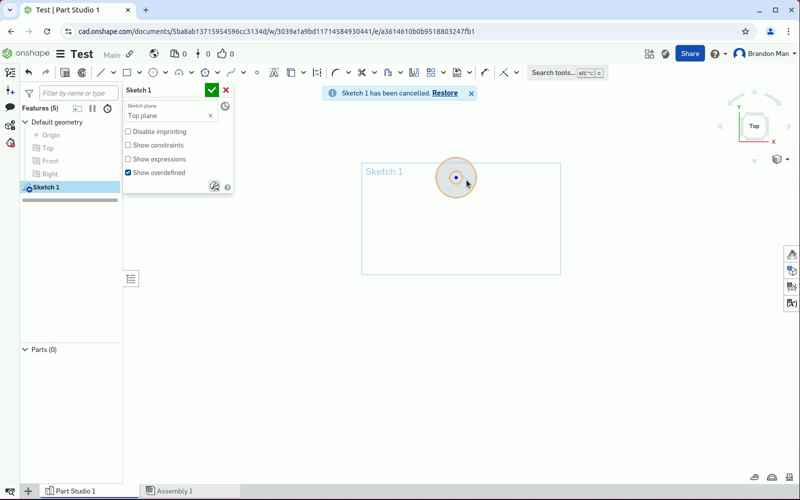
scroll(6)
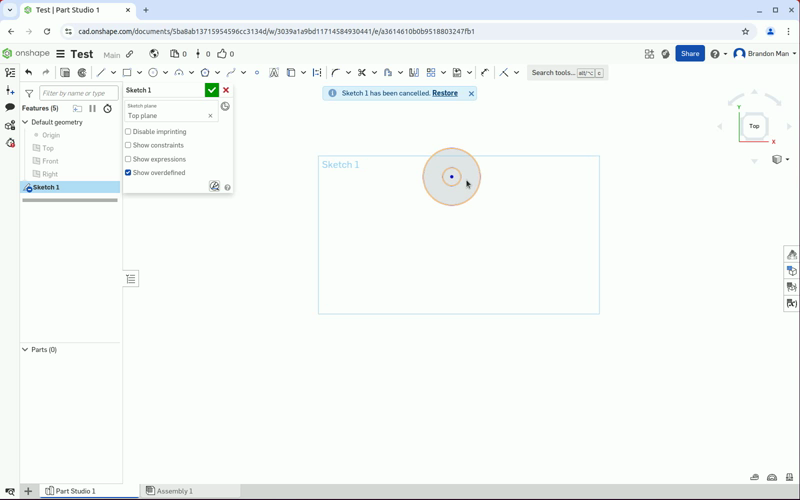
scroll(6)
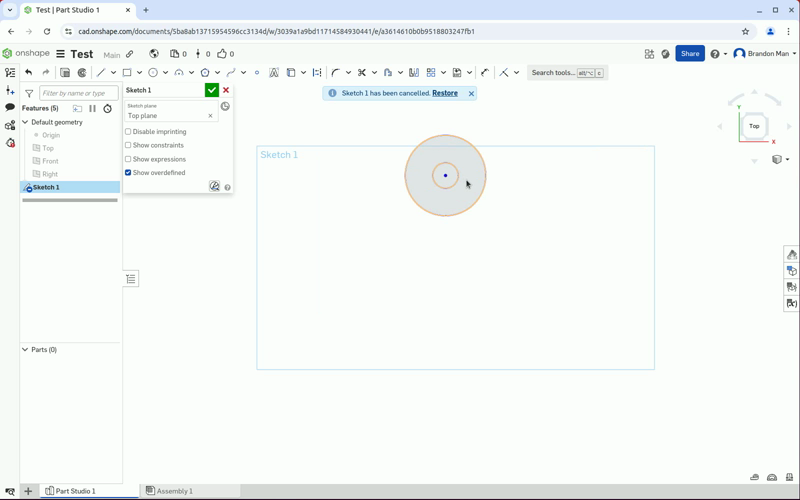
scroll(6)
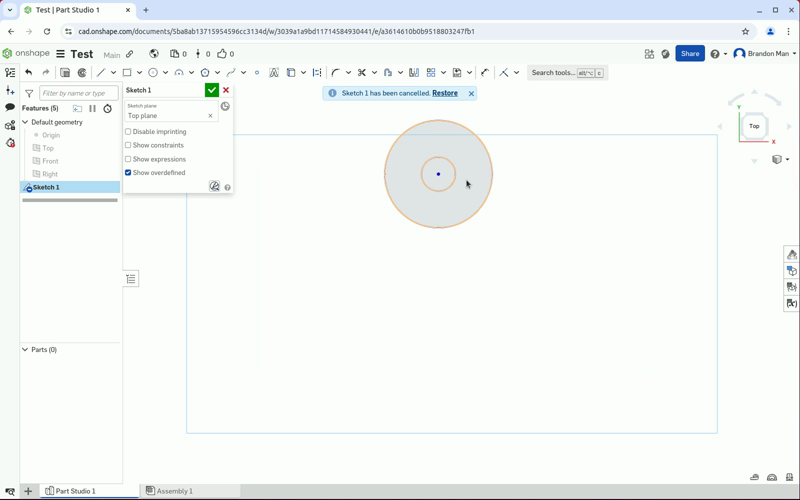
scroll(6)
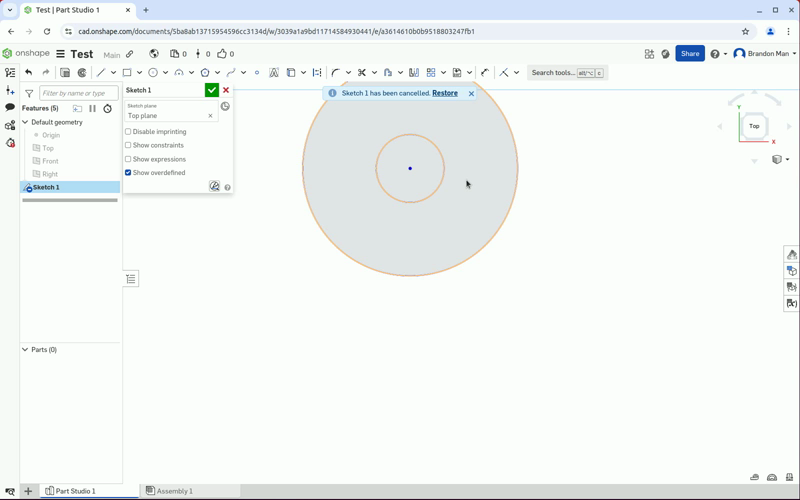
click(466, 179)
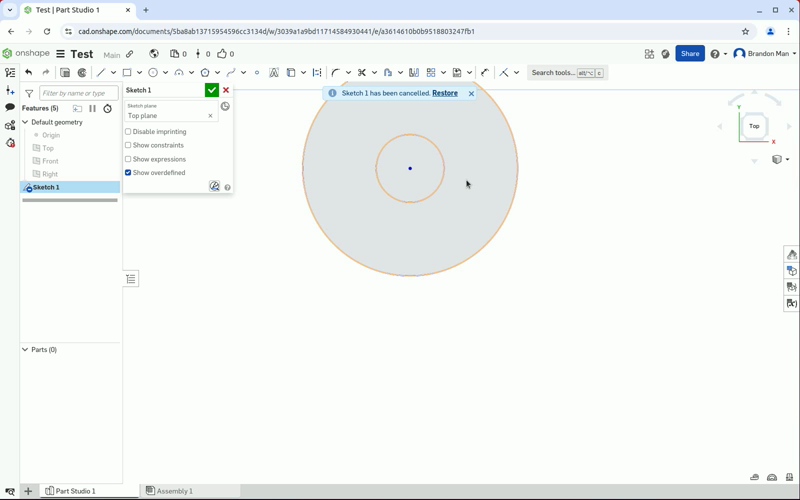
scroll(-6)
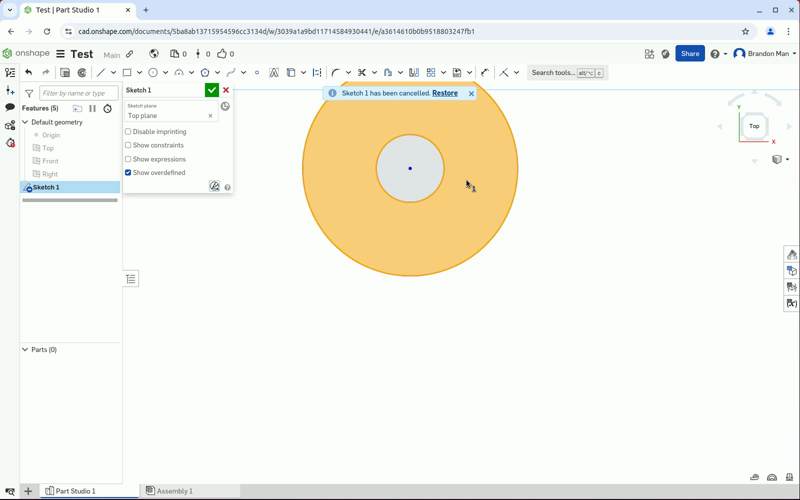
scroll(-6)
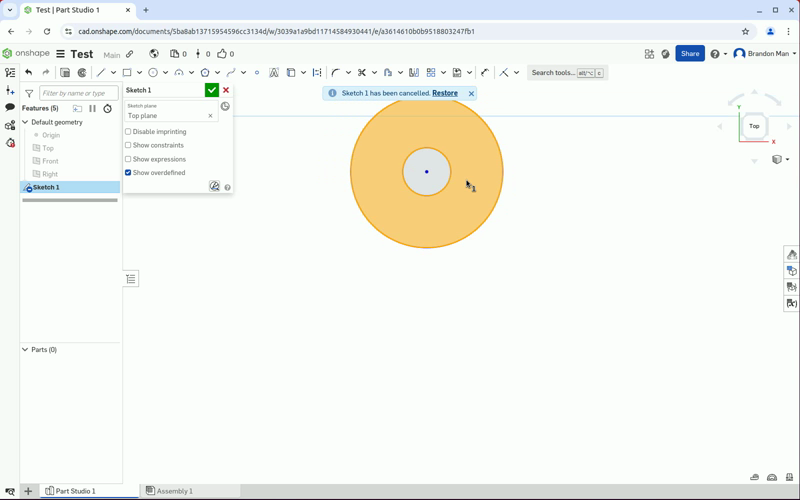
scroll(-6)
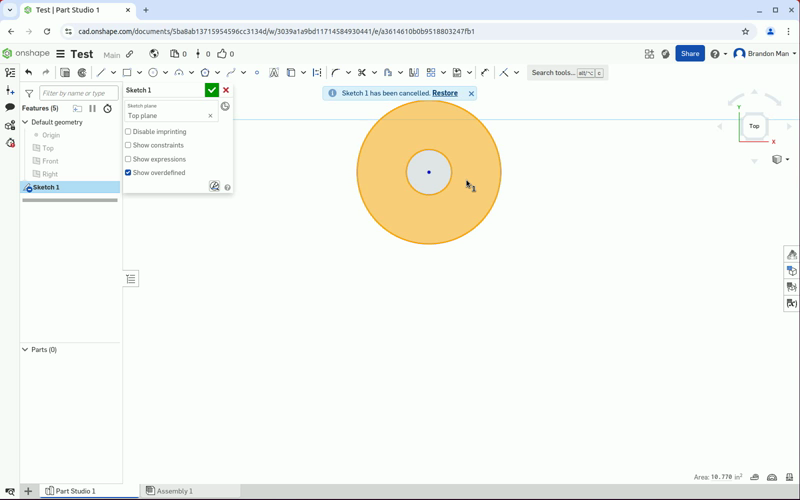
scroll(-6)
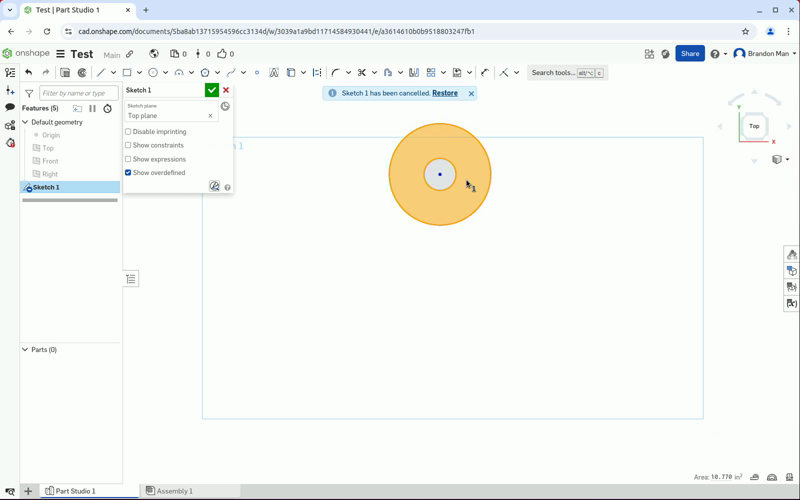
scroll(-6)
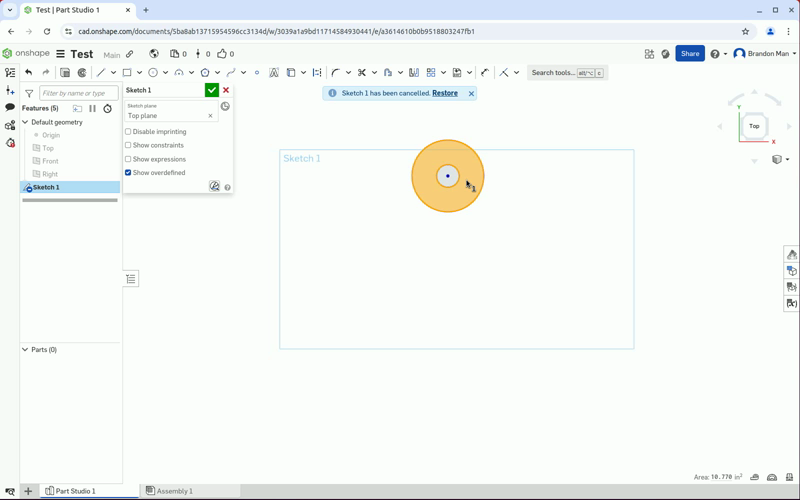
scroll(-6)
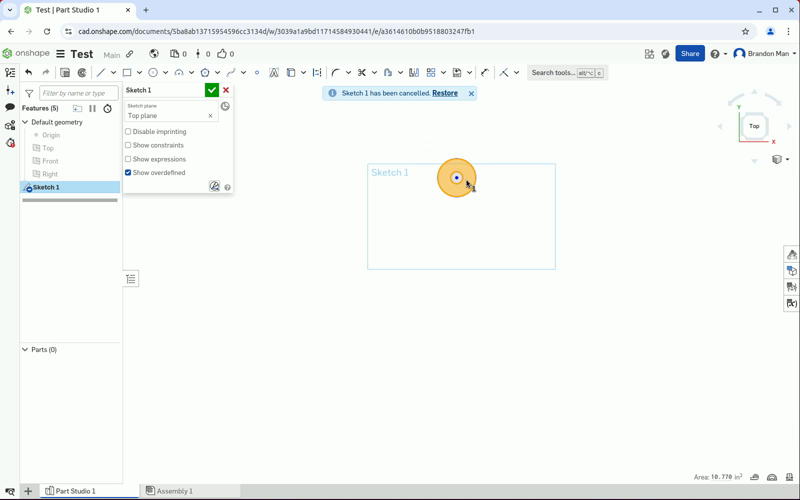
scroll(-6)
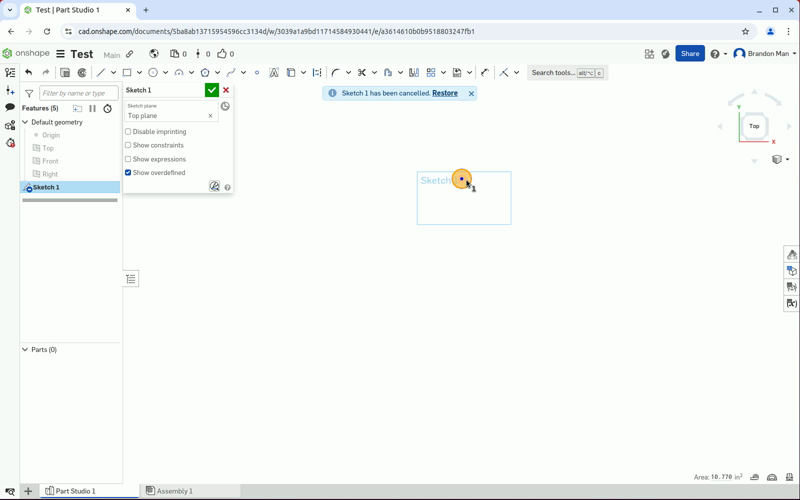
mouse_move(73, 352)
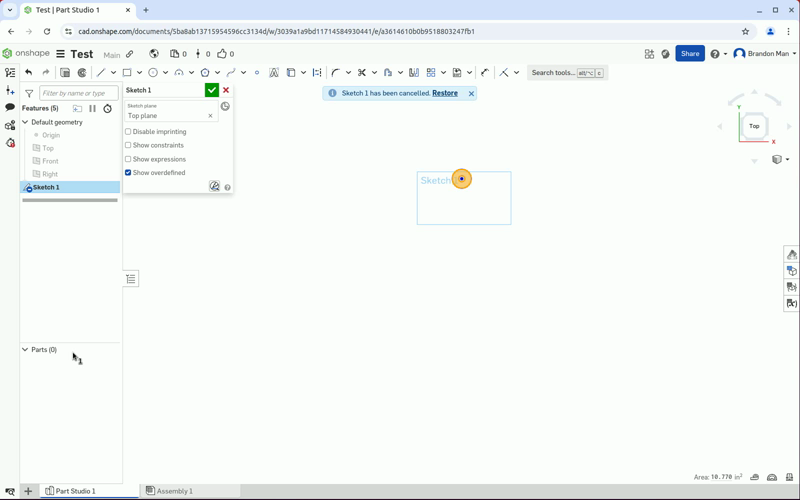
key(shift+y)
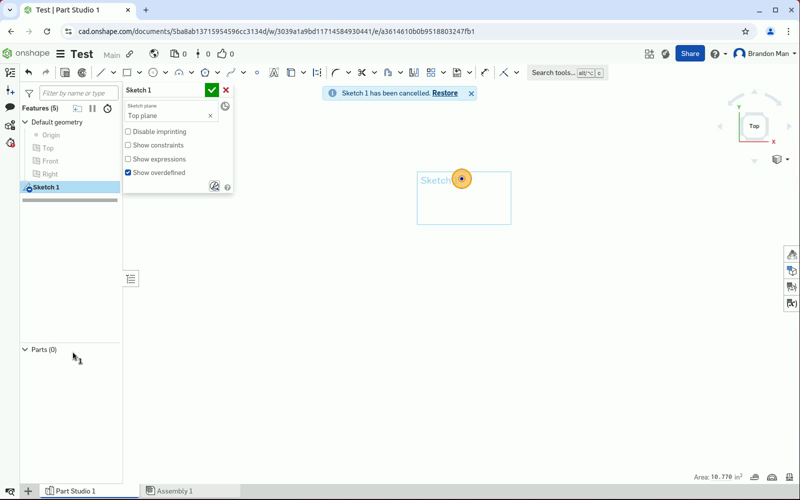
key(shift+e)
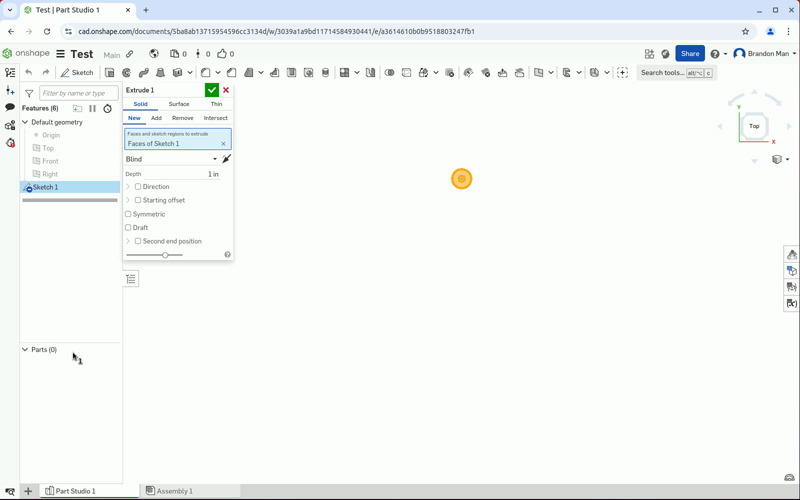
mouse_move(143, 106)
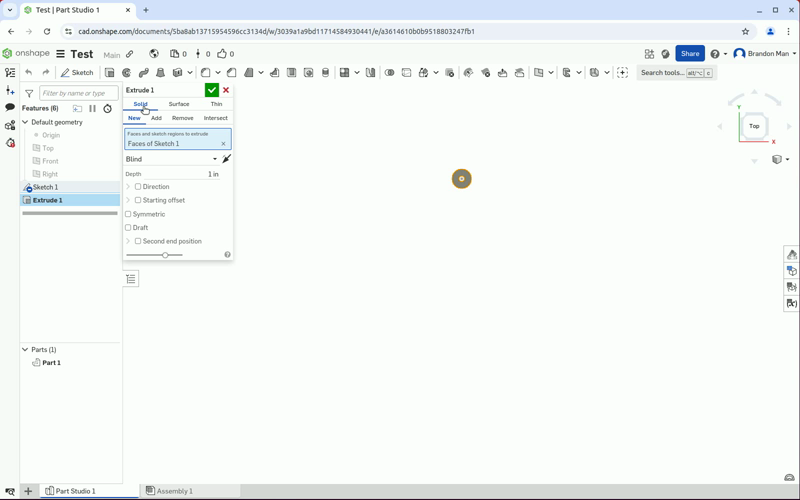
click(143, 106)
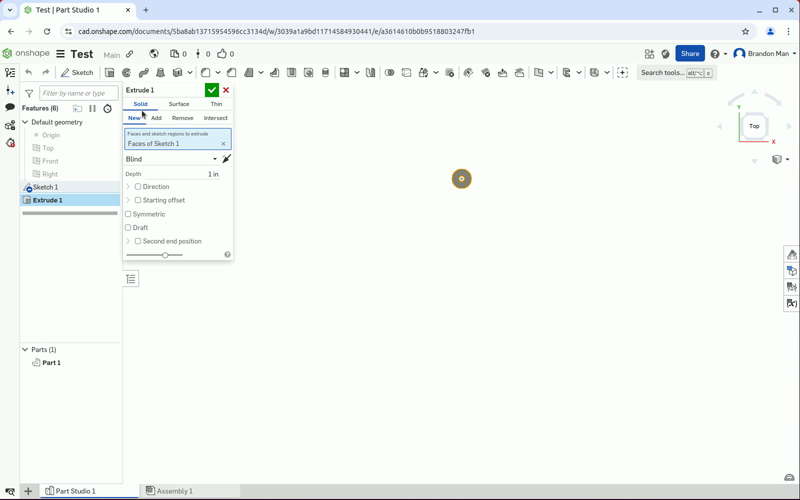
mouse_move(137, 120)
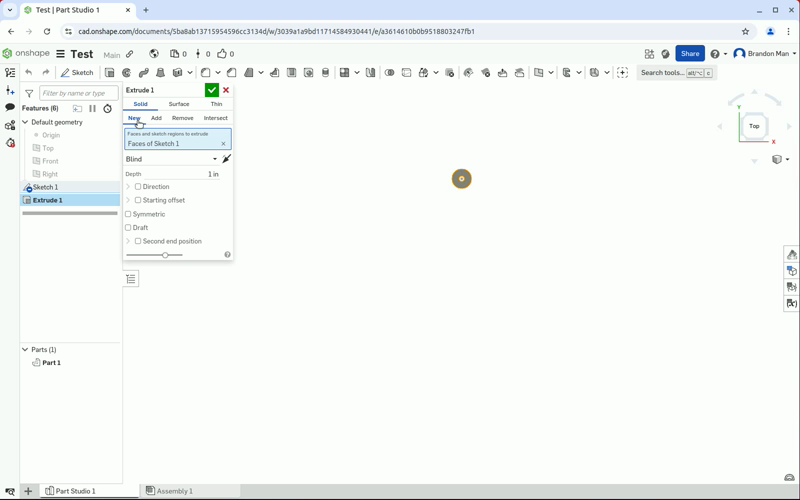
click(137, 120)
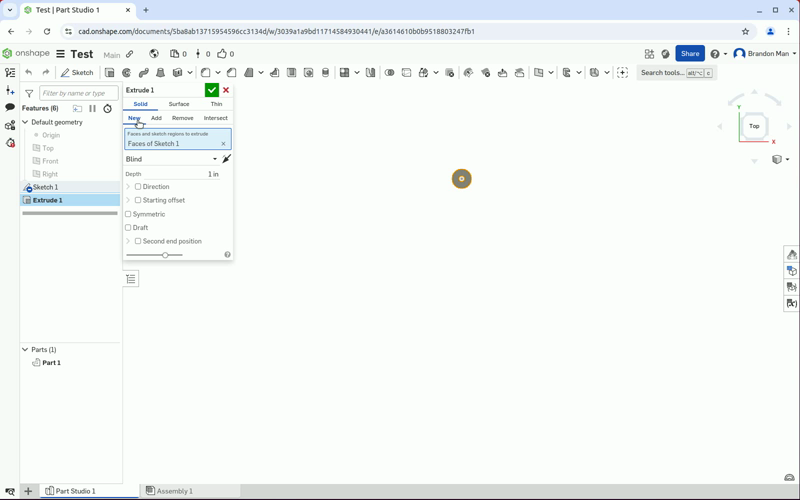
key(tab, 4)
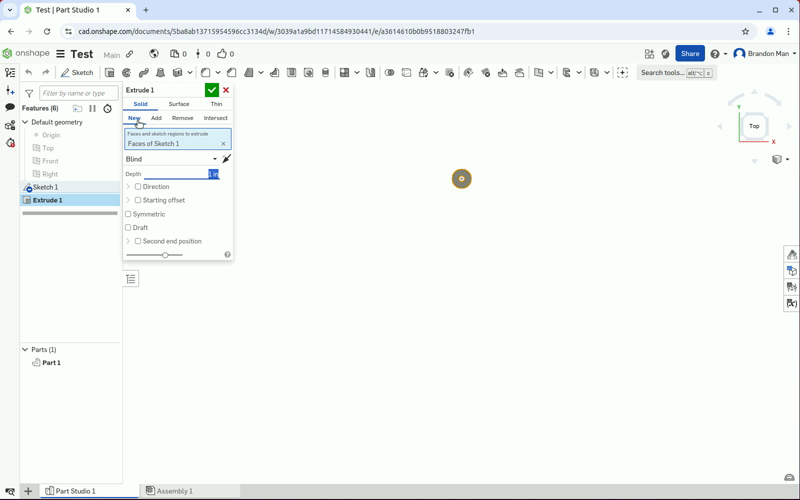
text(0.481)
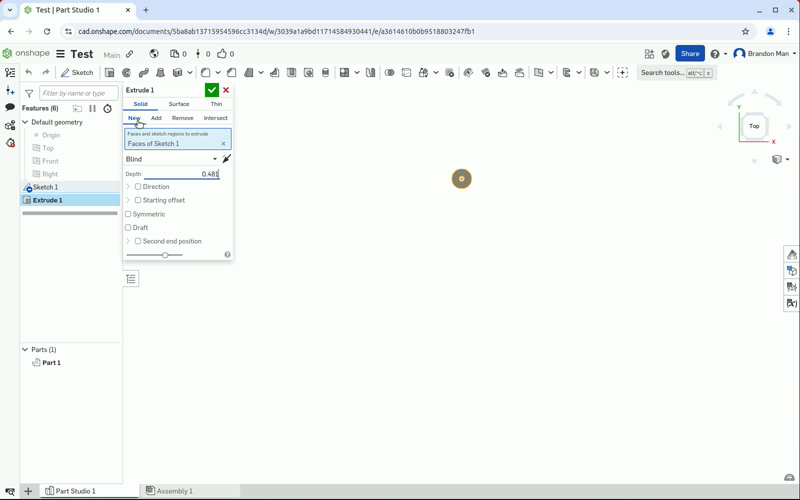
key(enter)
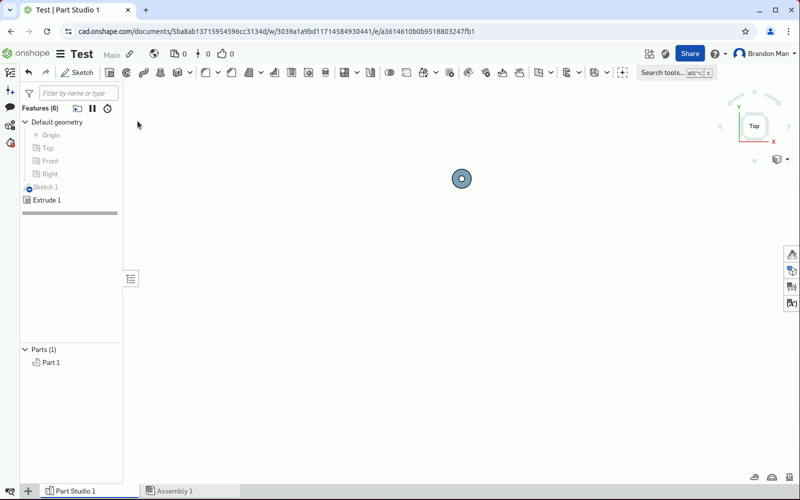
key(shift+h)
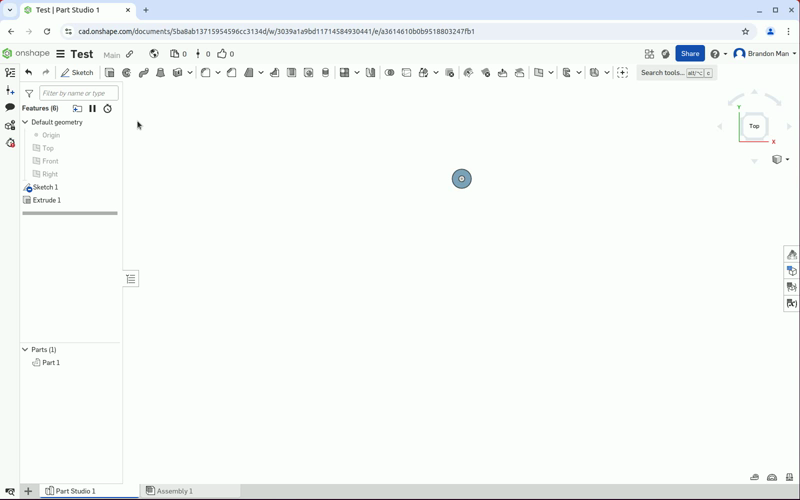
key(shift+h)
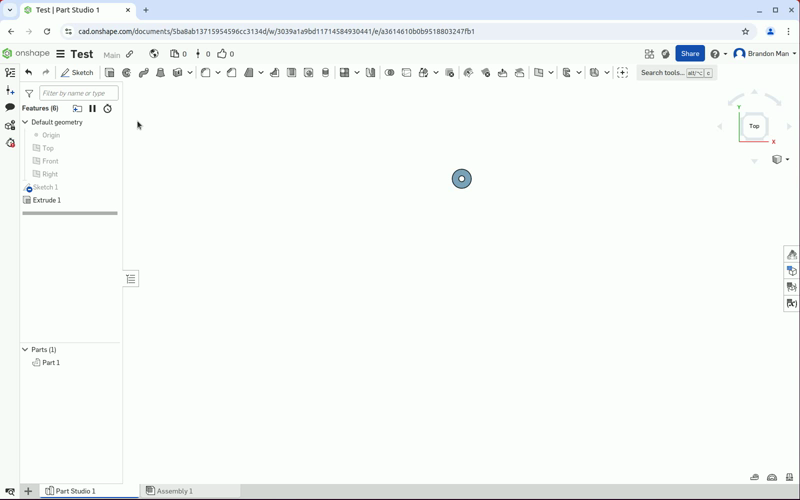
mouse_move(73, 189)
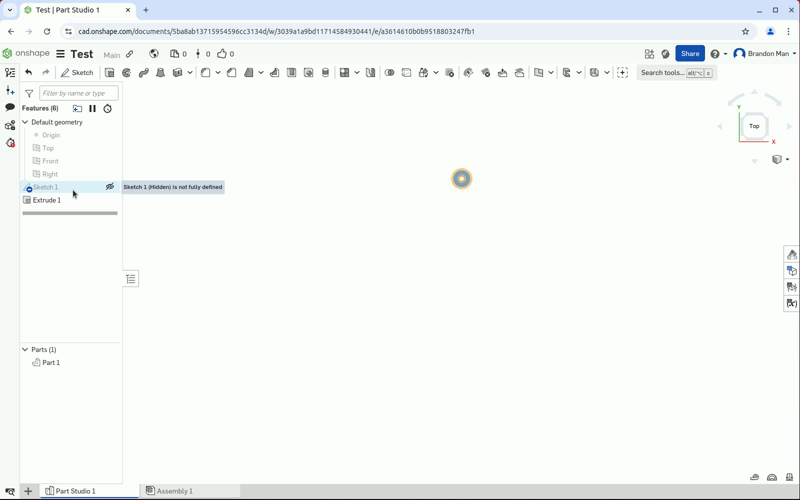
click(73, 189)
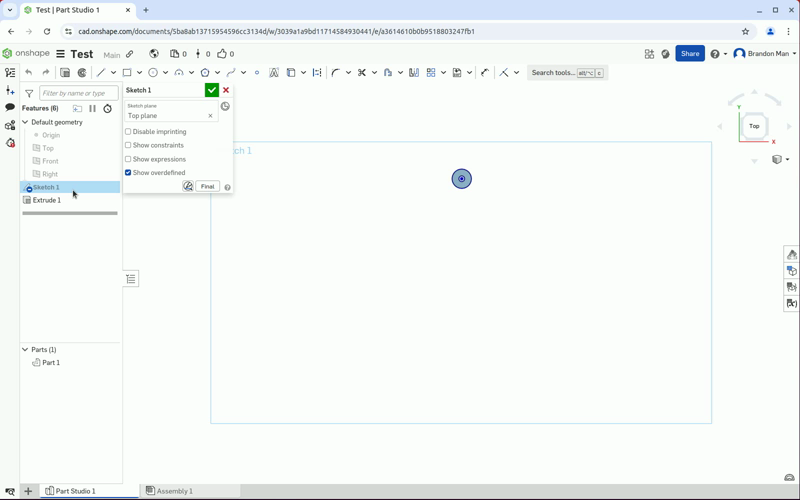
mouse_move(229, 92)
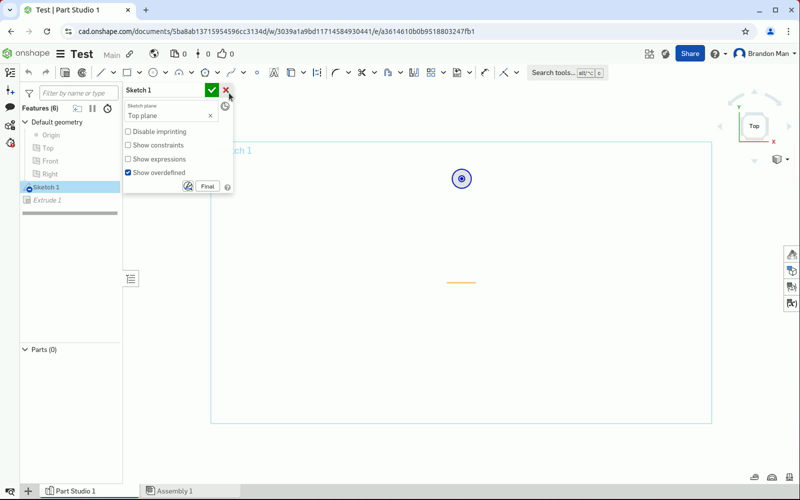
click(229, 92)
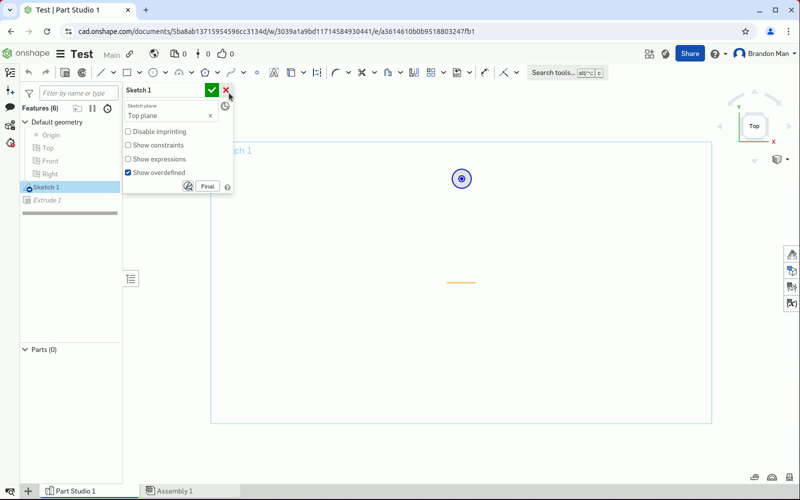
key(shift+s)
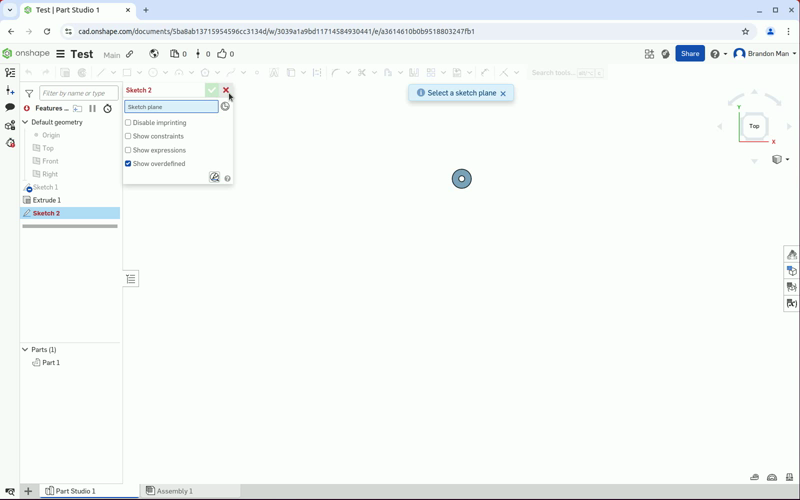
mouse_move(73, 150)
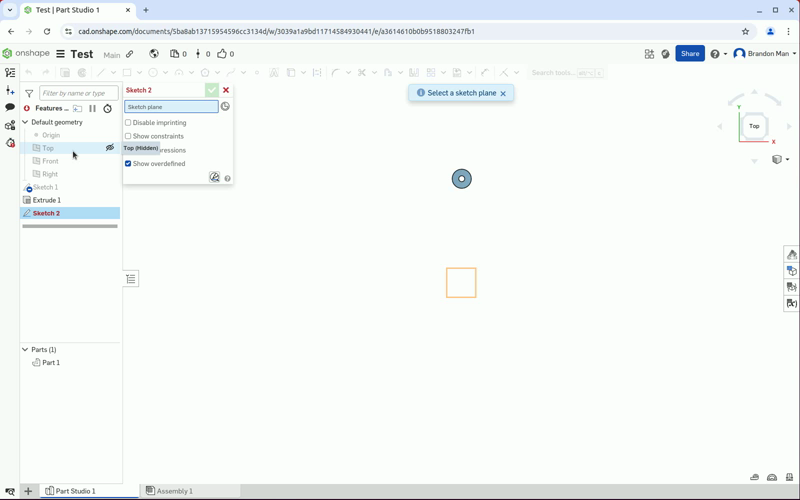
click(73, 150)
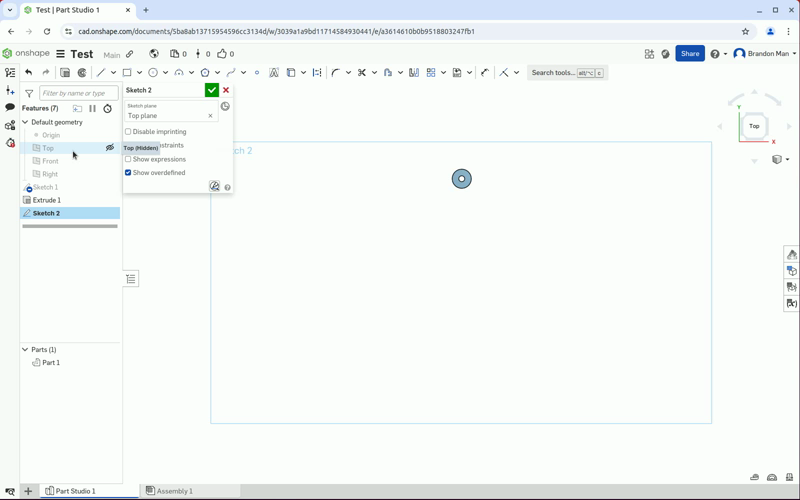
mouse_move(73, 352)
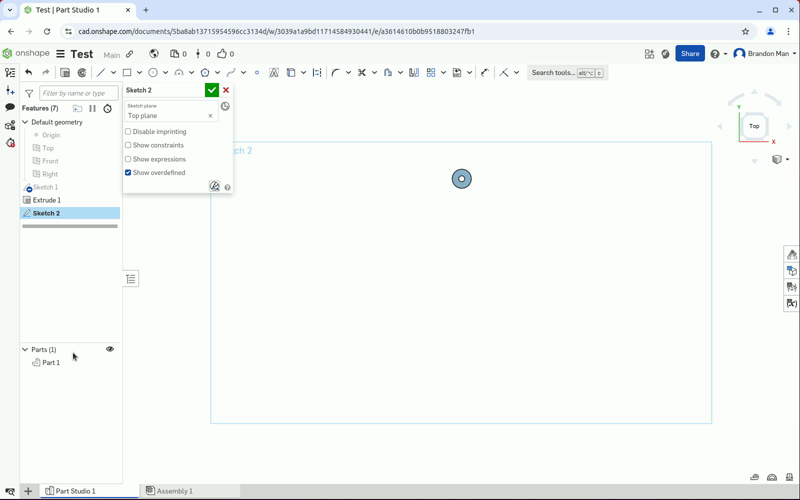
key(y)
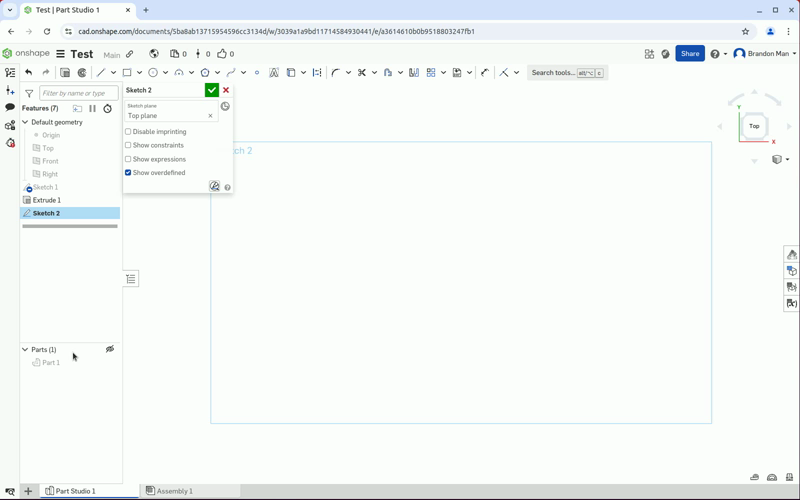
key(a)
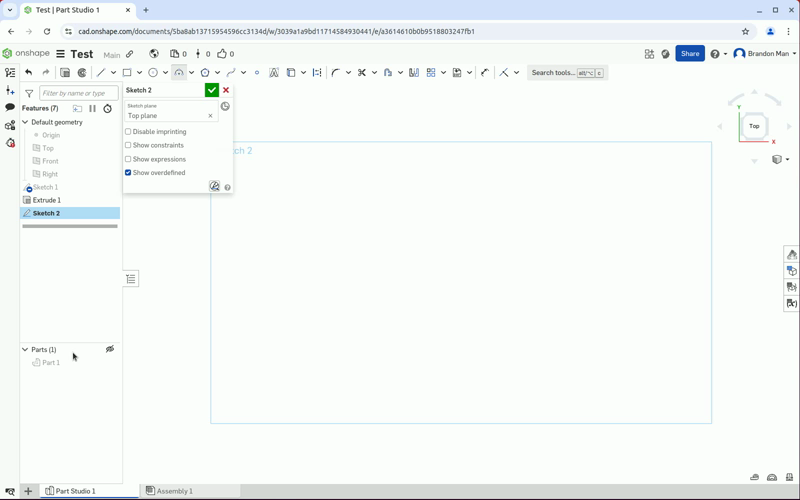
key_down(shift)
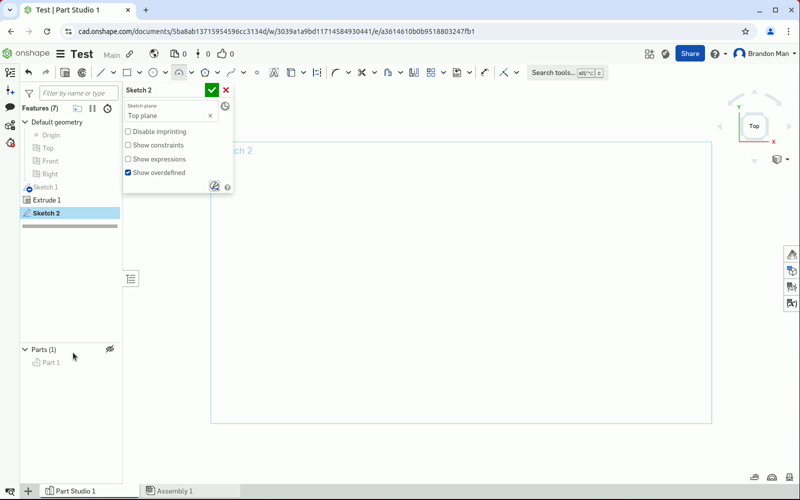
mouse_move(446, 223)
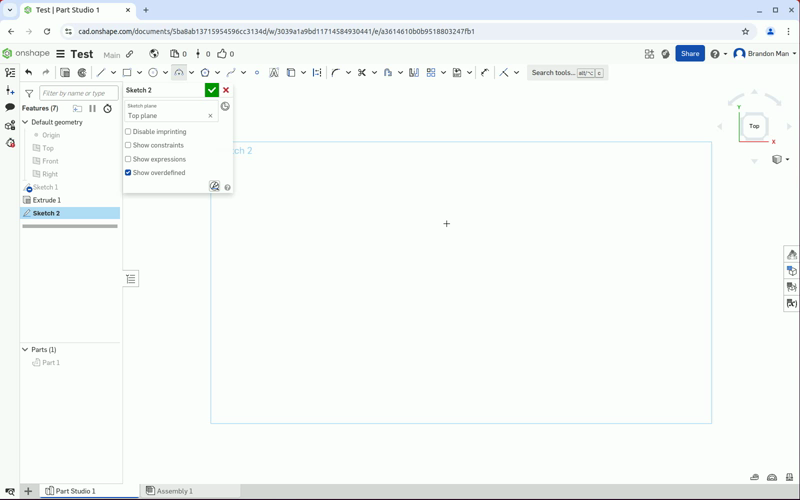
click(446, 223)
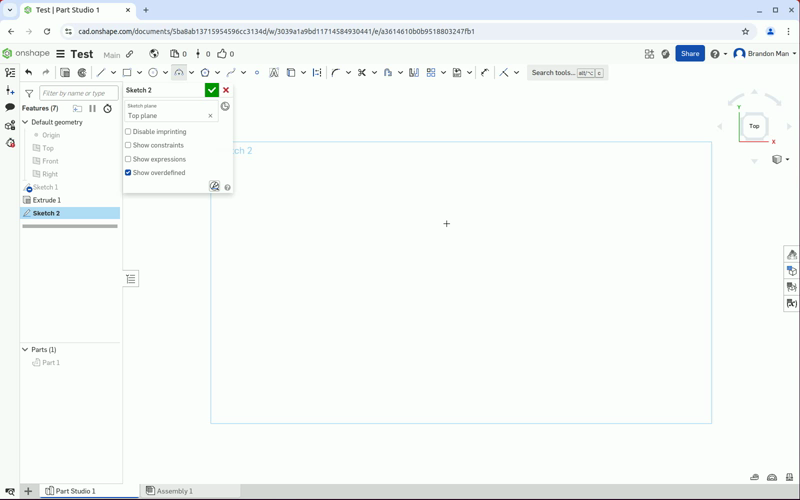
key_up(shift)
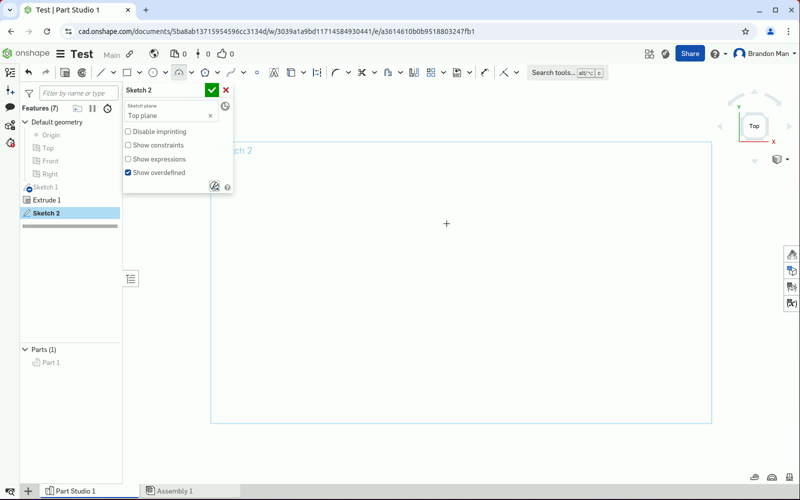
key_down(shift)
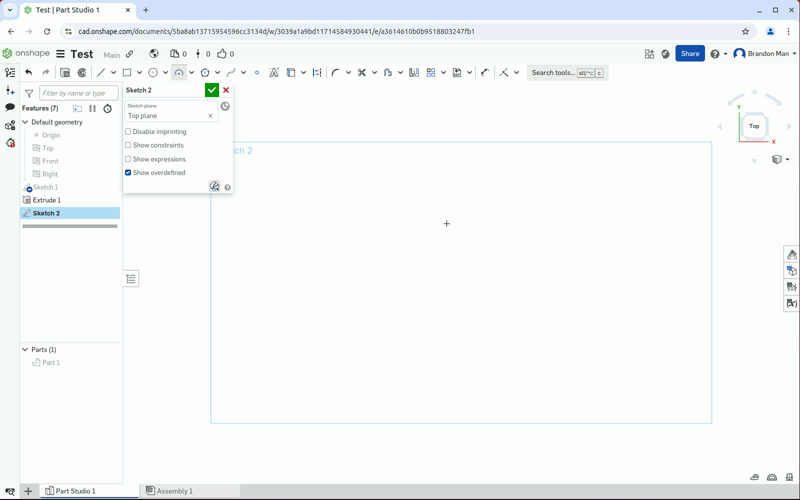
mouse_move(475, 223)
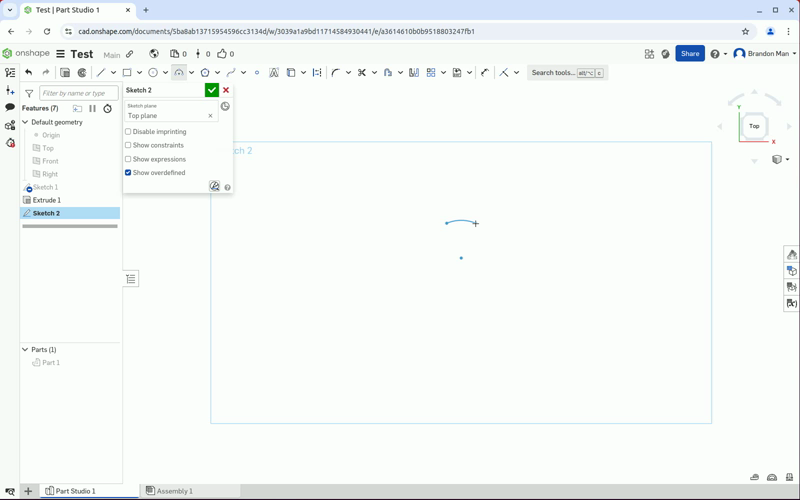
click(475, 223)
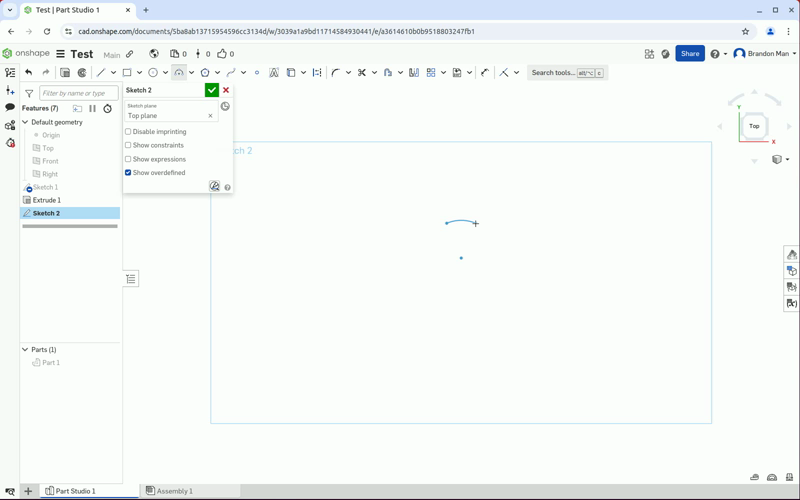
mouse_move(461, 210)
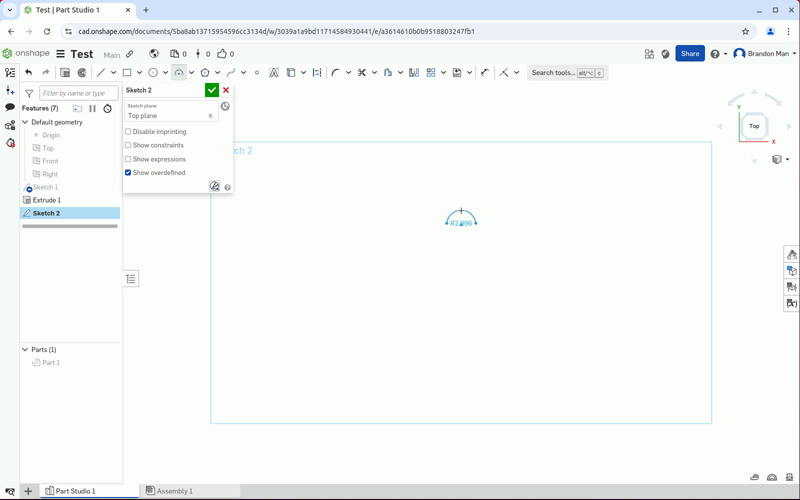
click(461, 210)
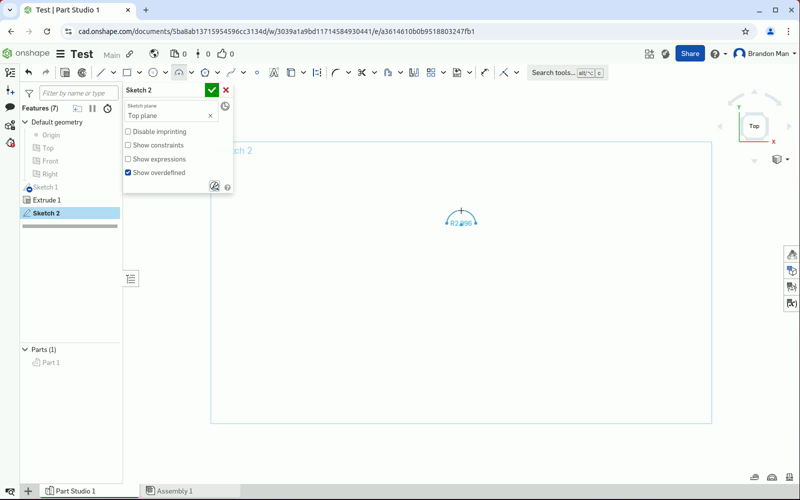
key_up(shift)
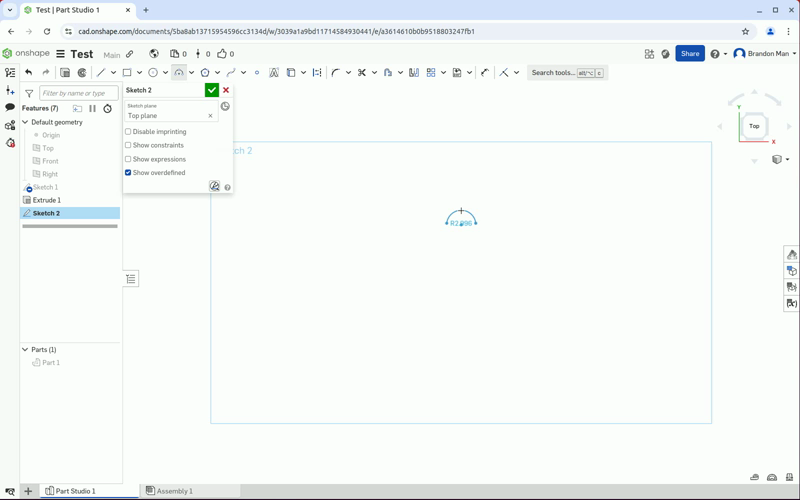
key(esc)
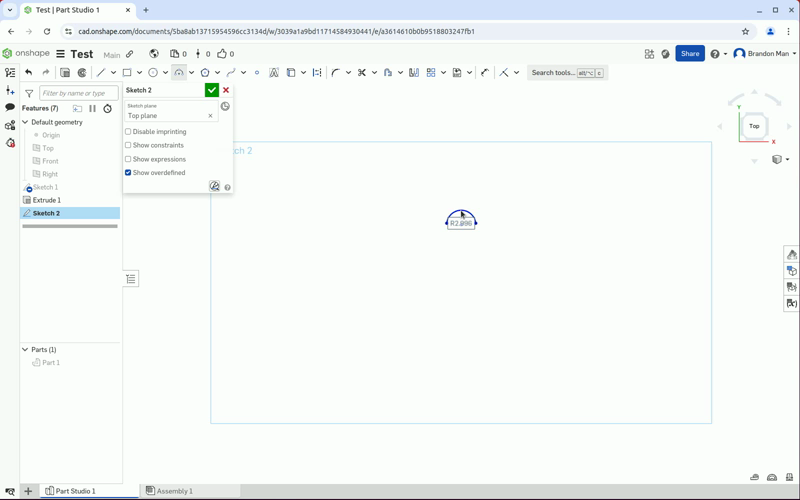
key(l)
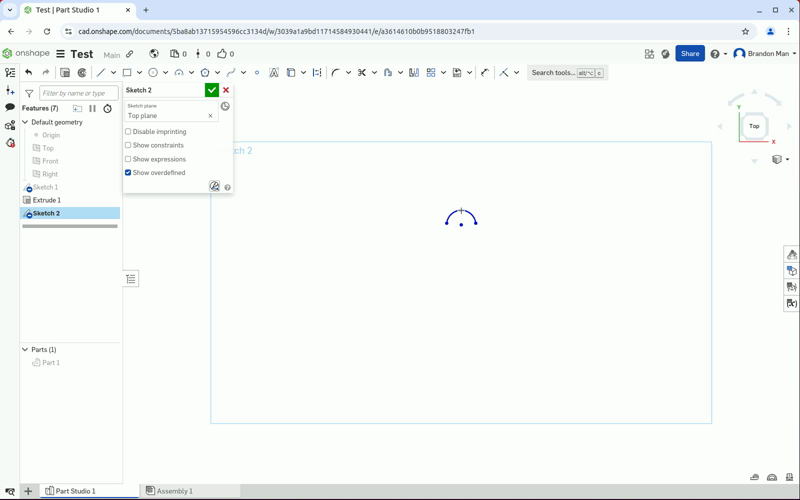
mouse_move(475, 223)
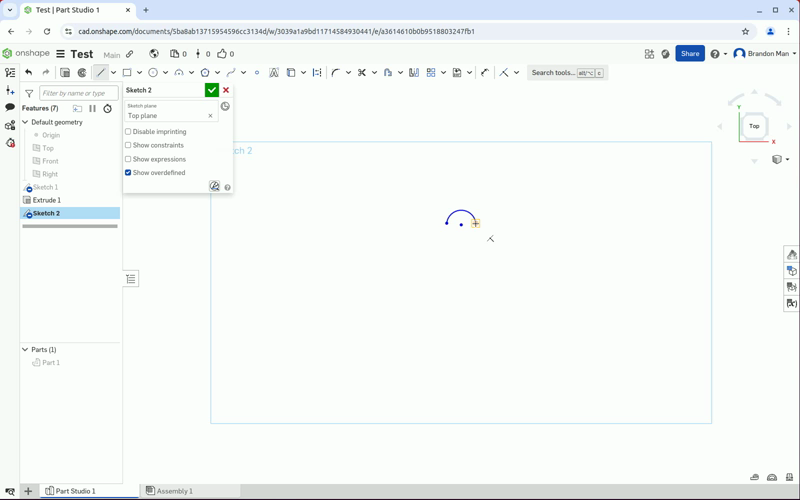
click(475, 223)
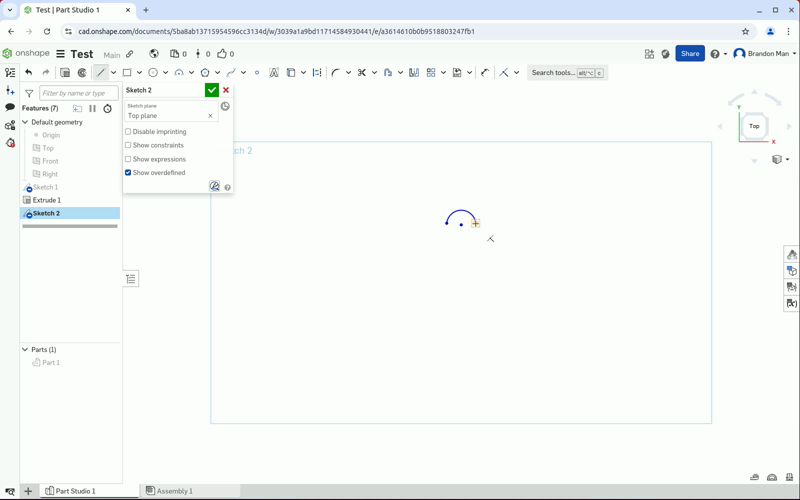
key_down(shift)
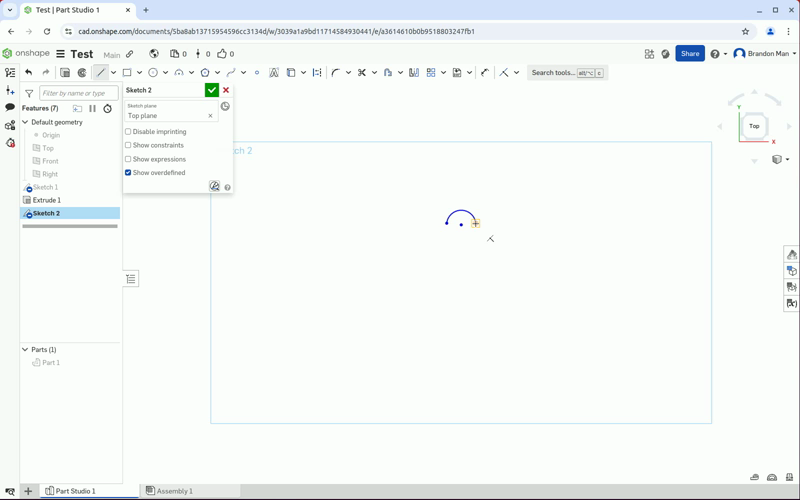
mouse_move(505, 223)
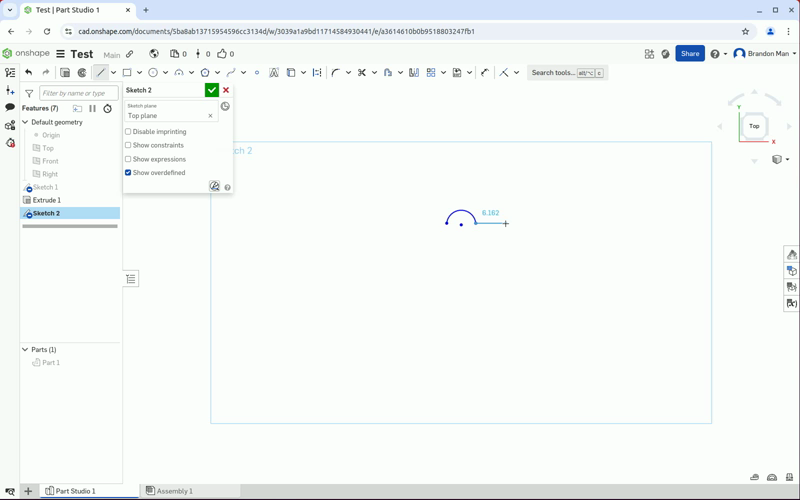
mouse_move(470, 177)
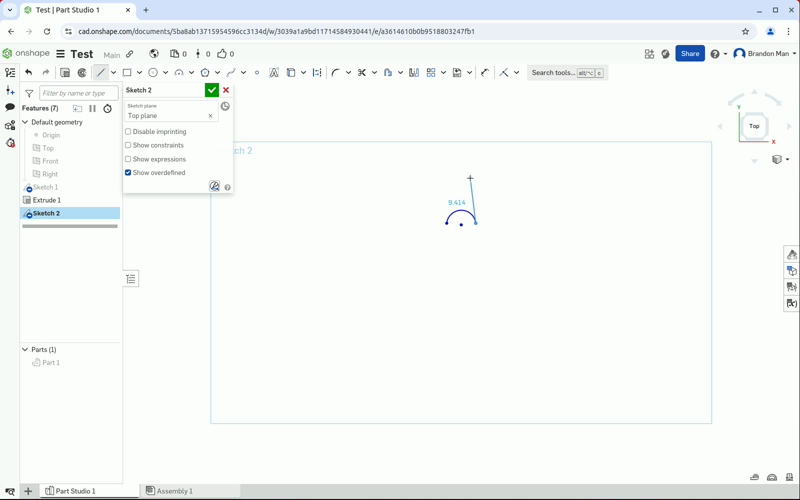
click(470, 177)
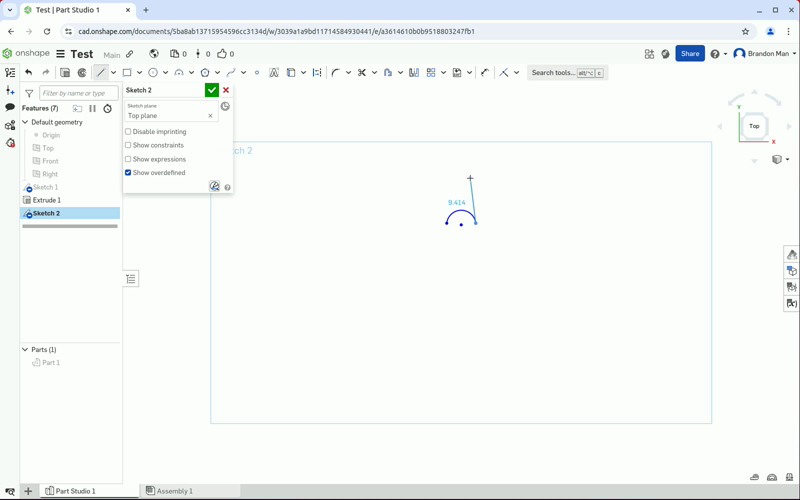
key_up(shift)
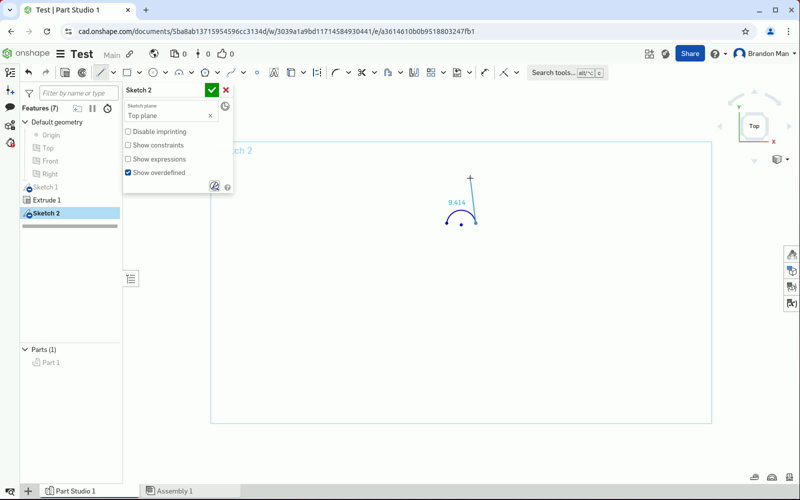
key(esc)
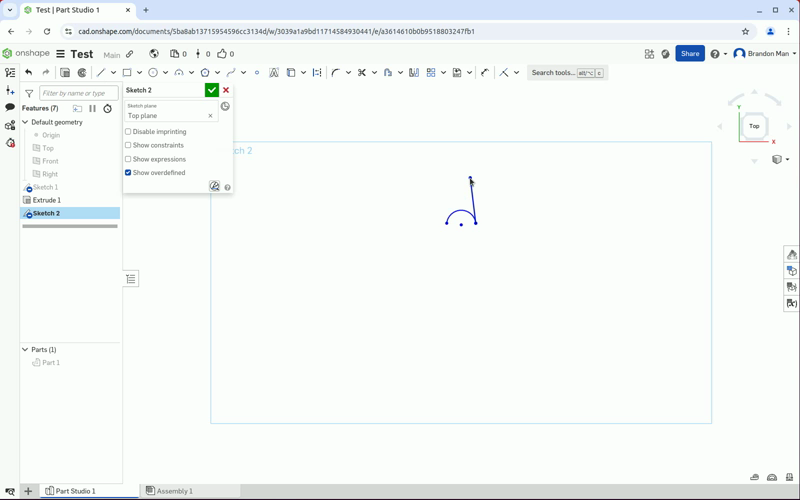
key(a)
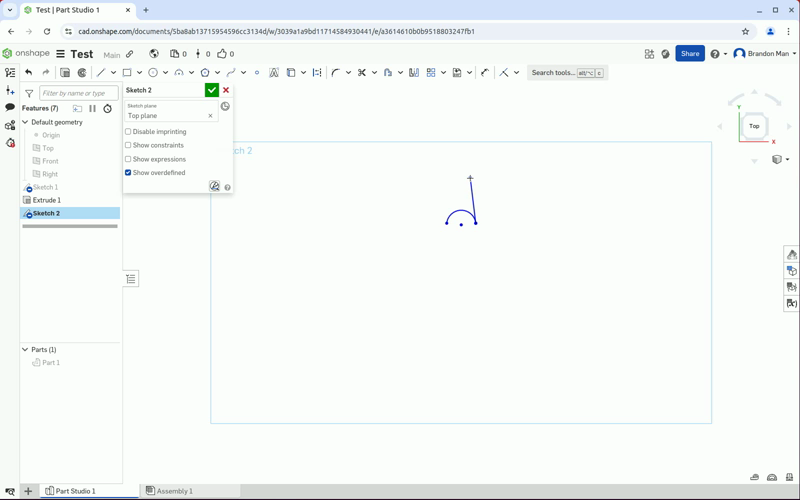
mouse_move(470, 177)
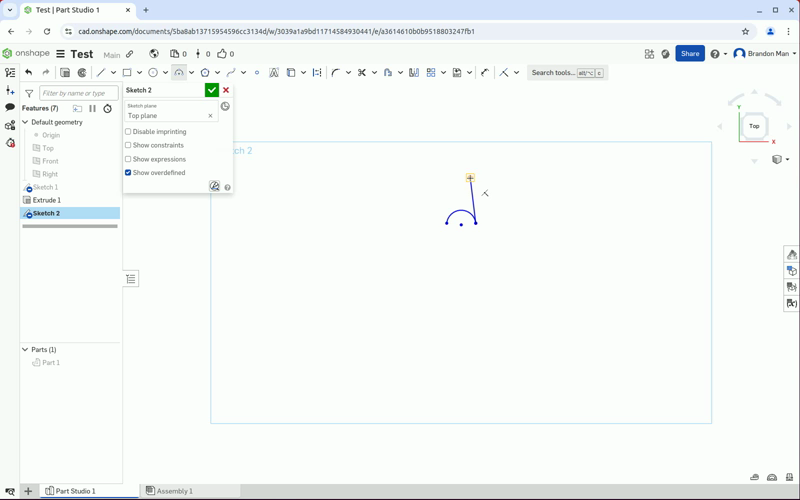
click(470, 177)
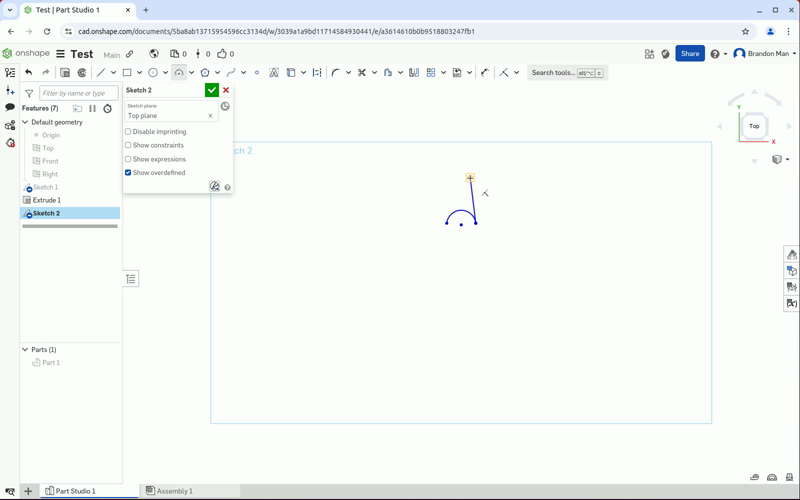
key_down(shift)
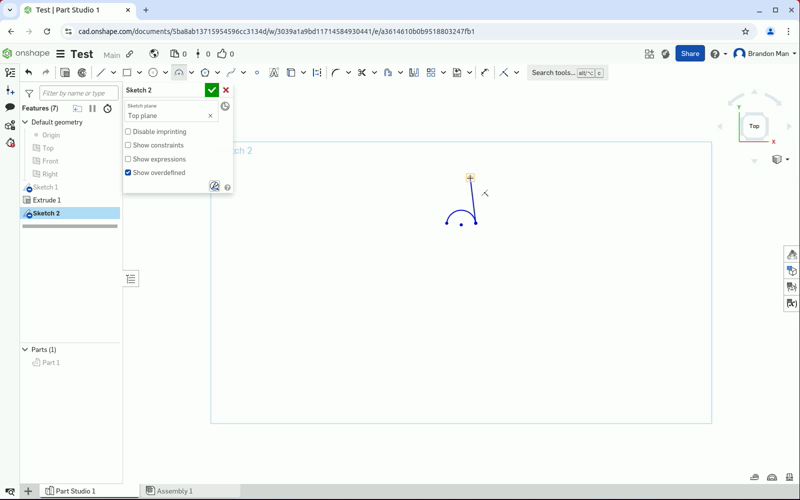
mouse_move(452, 177)
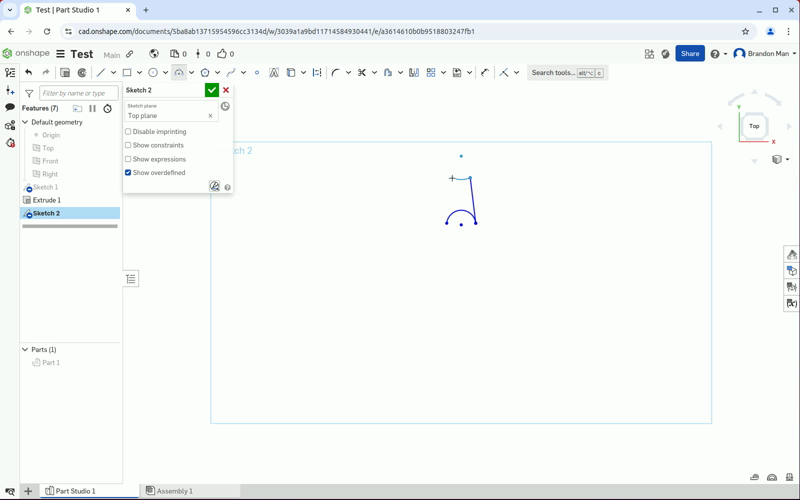
click(452, 177)
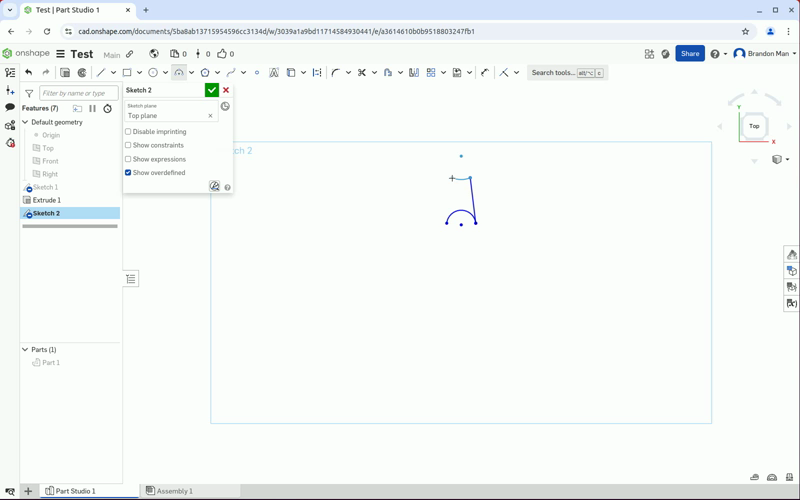
mouse_move(461, 186)
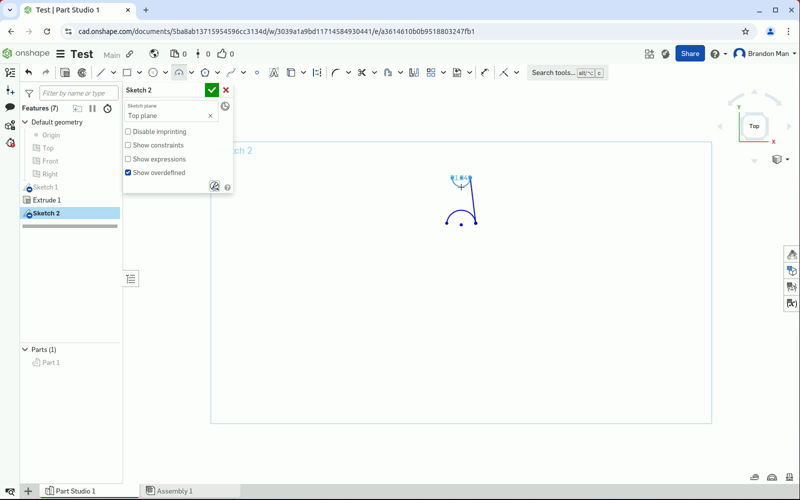
click(461, 186)
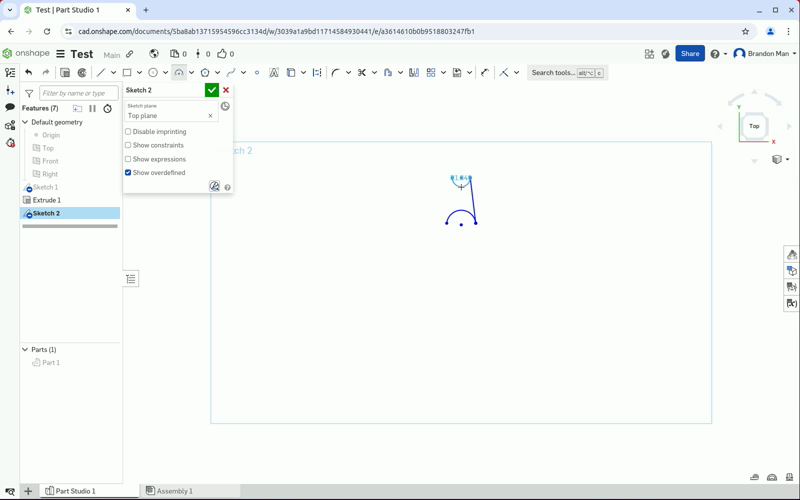
key_up(shift)
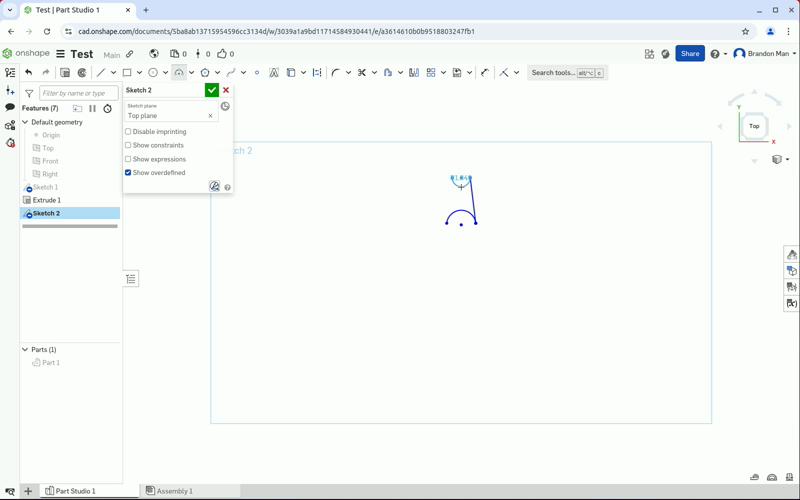
key(esc)
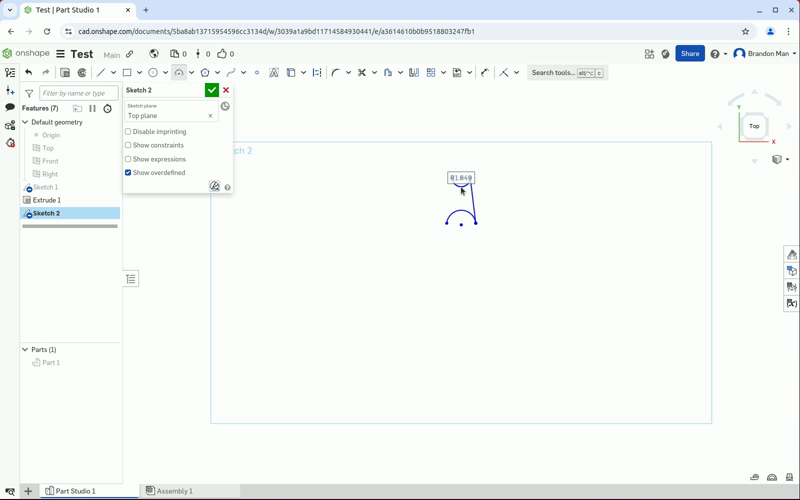
key(l)
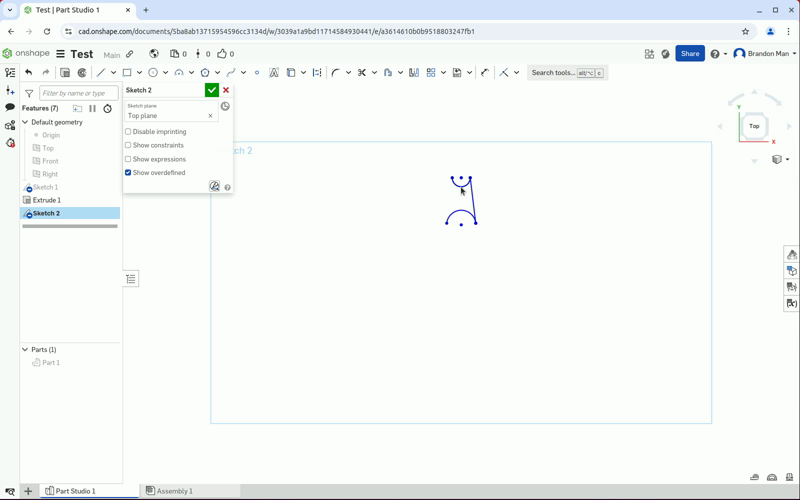
mouse_move(452, 177)
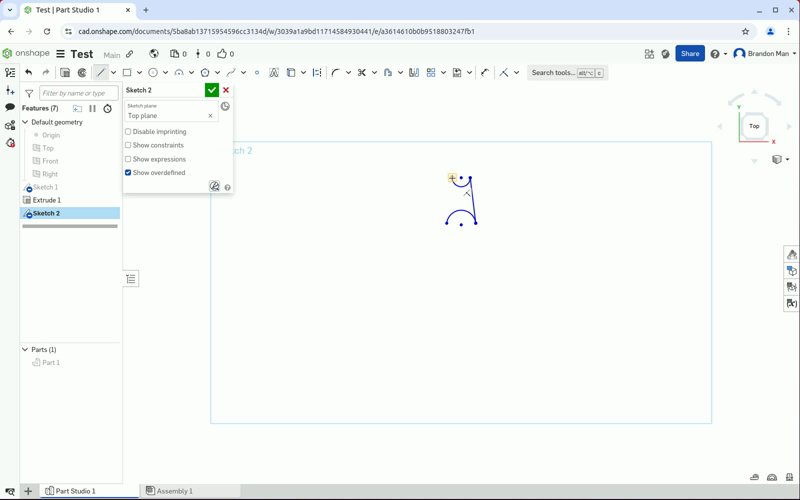
click(452, 177)
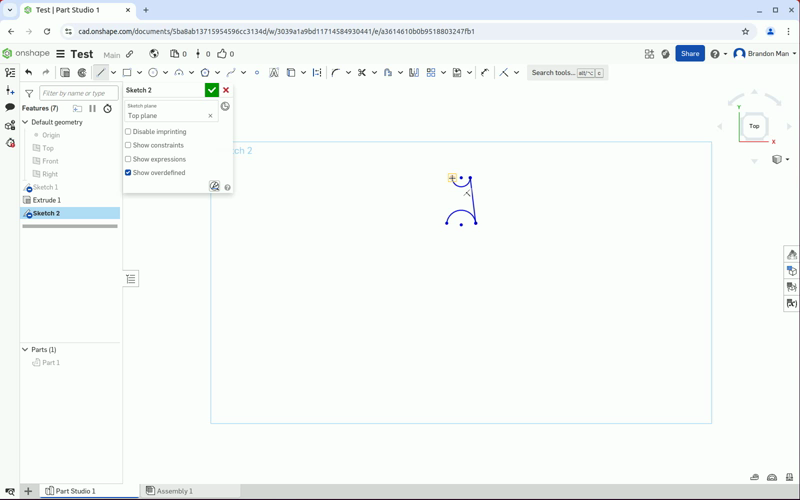
mouse_move(482, 177)
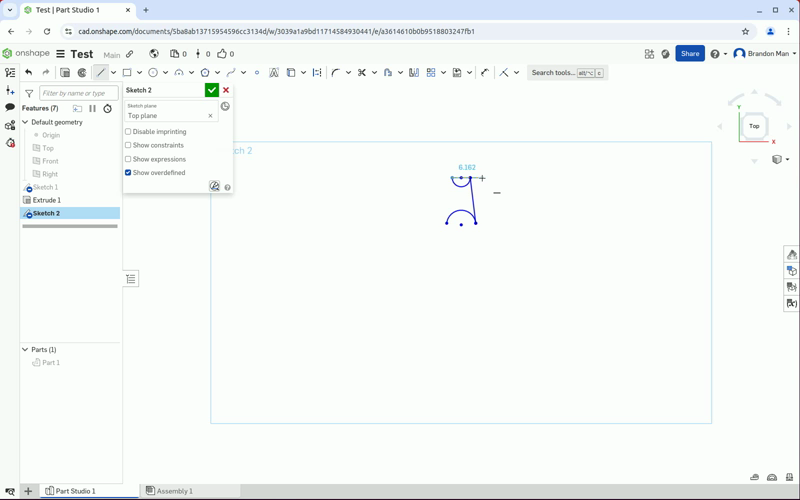
key_down(shift)
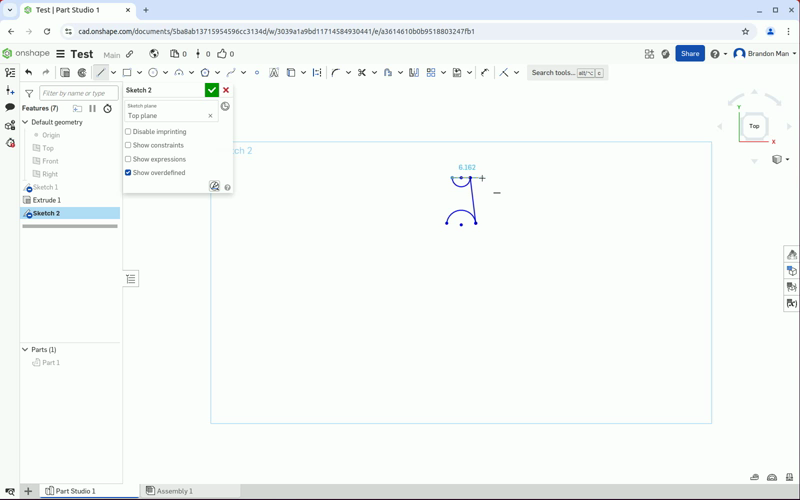
mouse_move(446, 223)
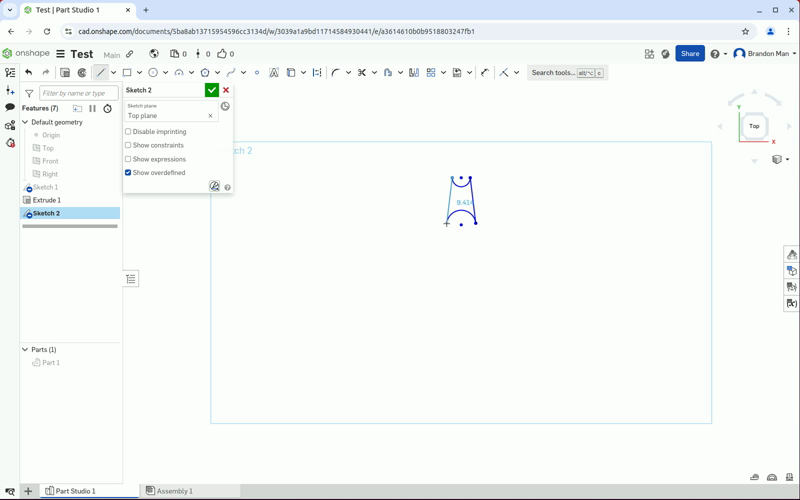
key_up(shift)
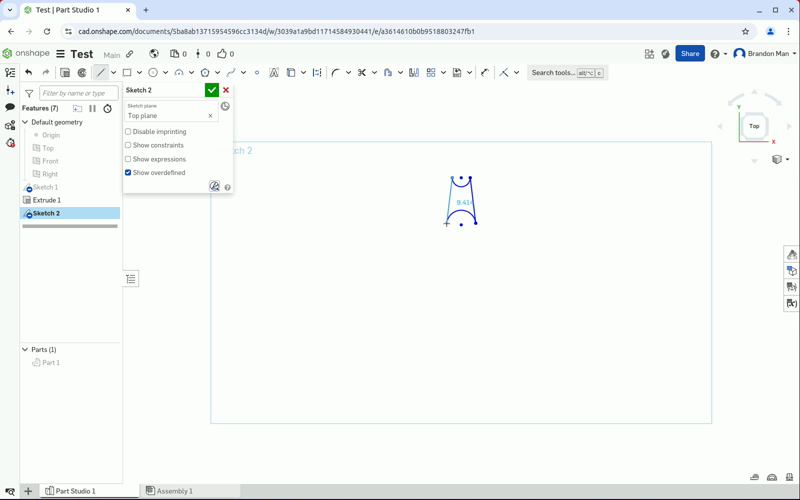
click(446, 223)
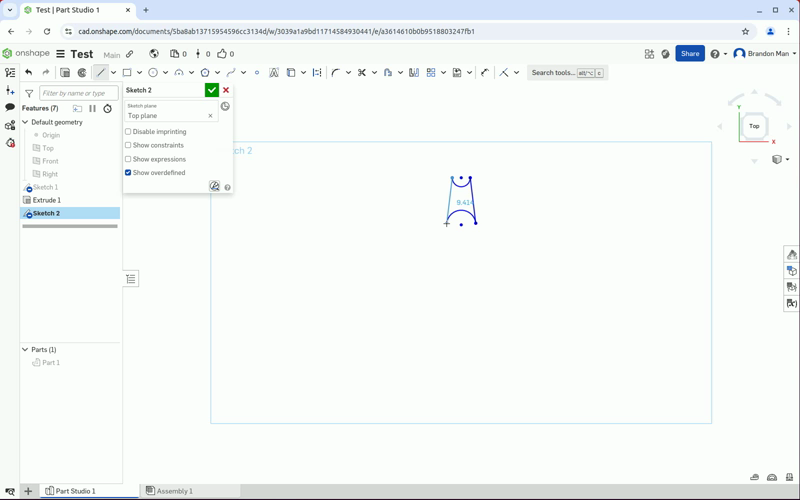
key(esc)
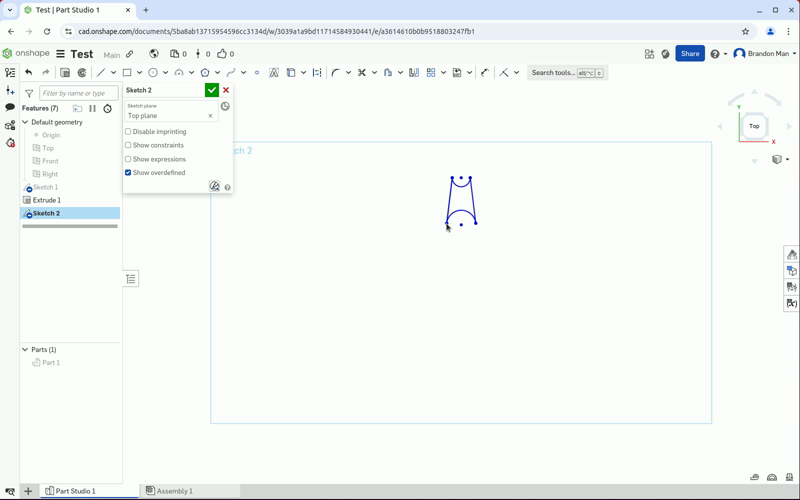
key(c)
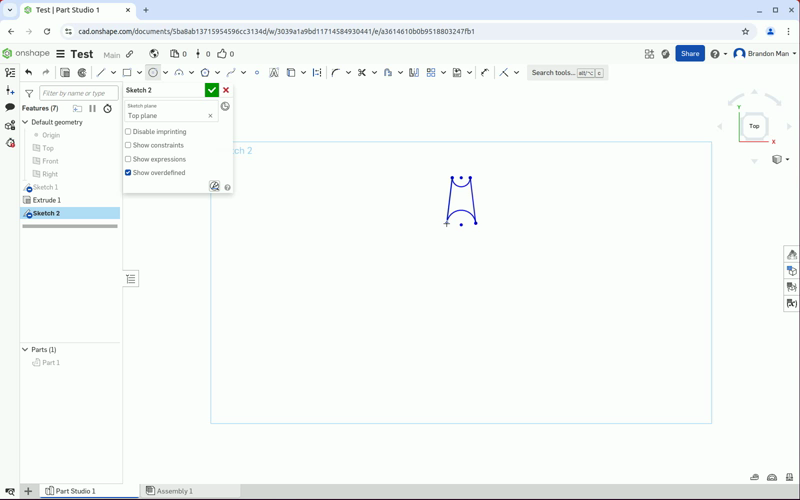
key_down(shift)
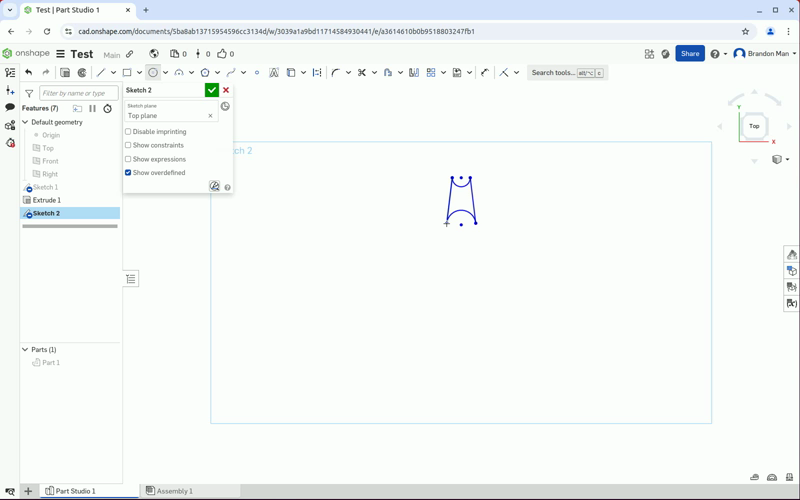
mouse_move(458, 191)
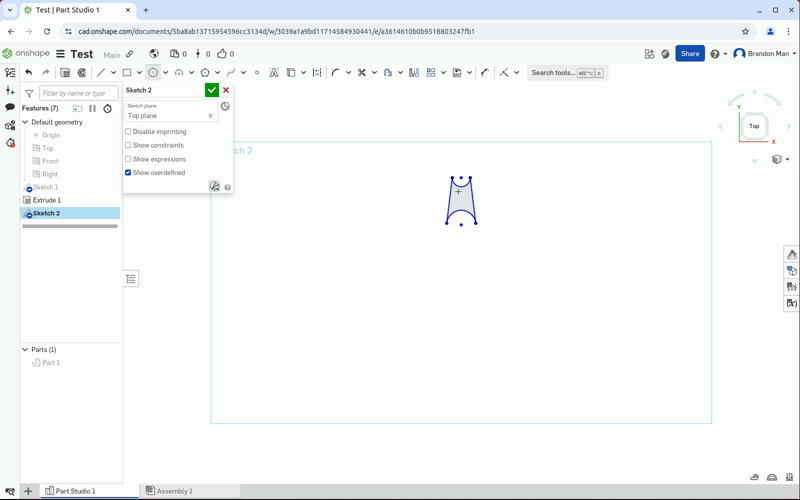
click(458, 191)
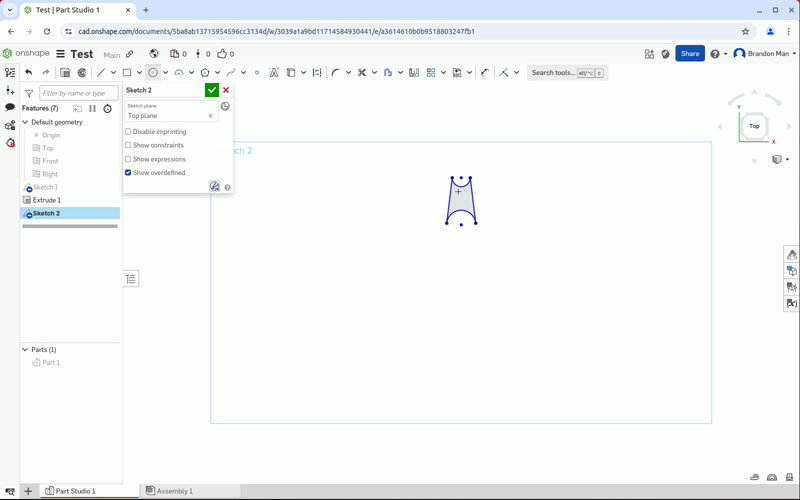
key_up(shift)
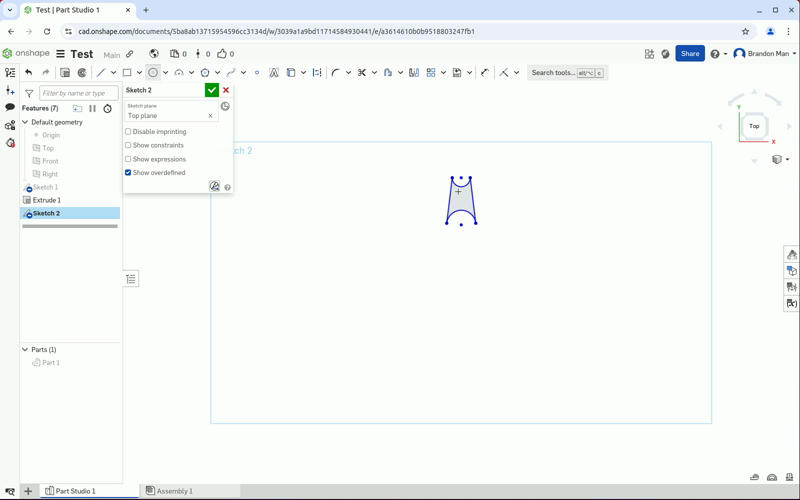
mouse_move(461, 191)
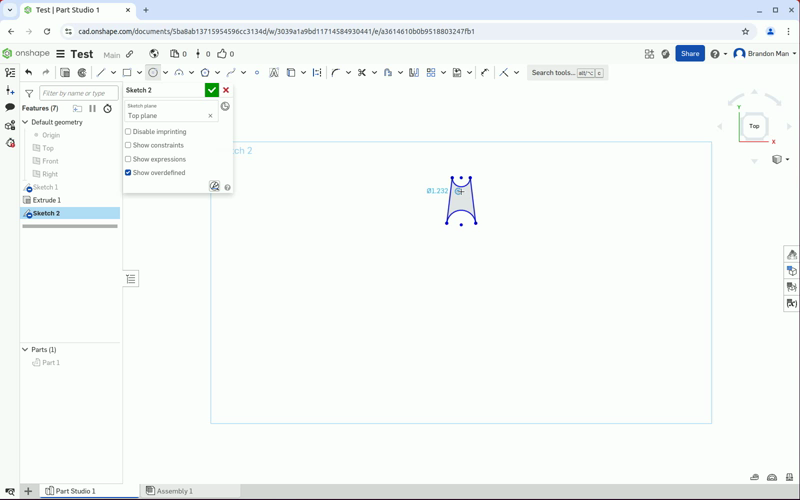
click(461, 191)
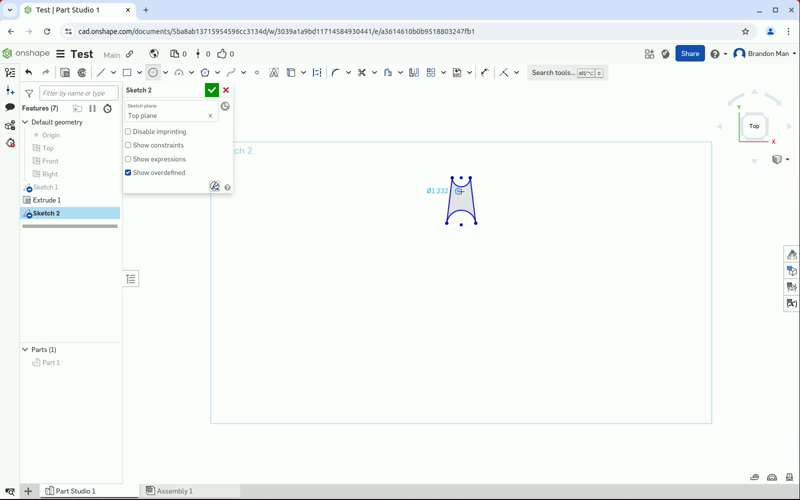
key(esc)
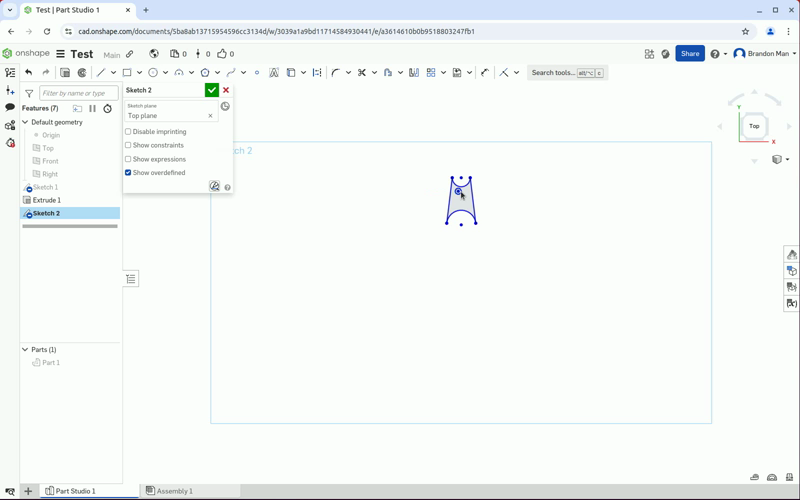
mouse_move(465, 197)
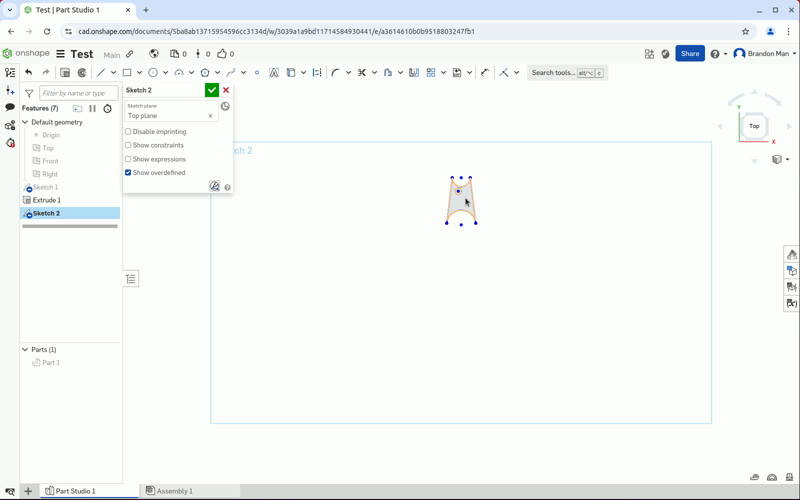
scroll(6)
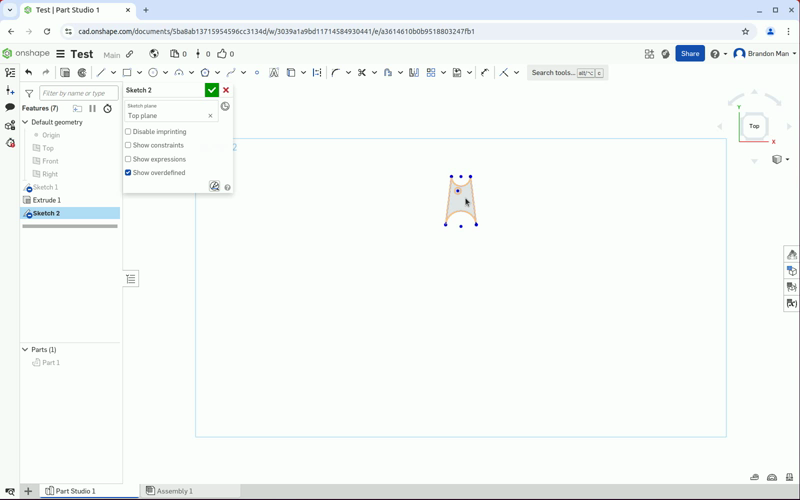
scroll(6)
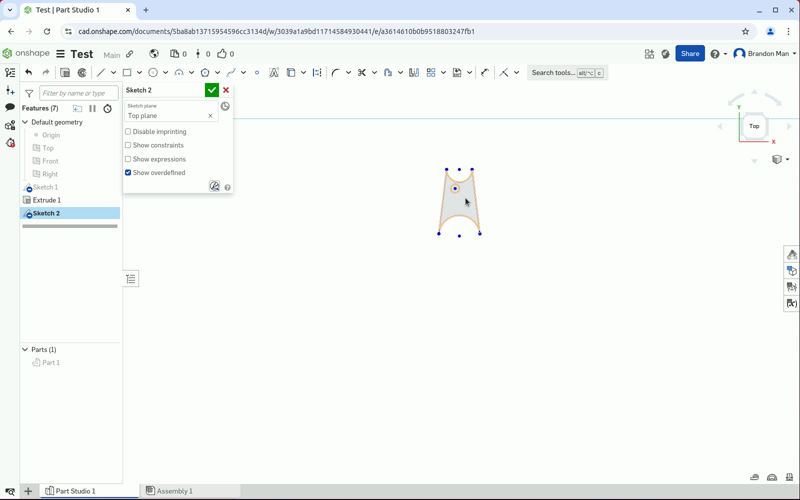
scroll(6)
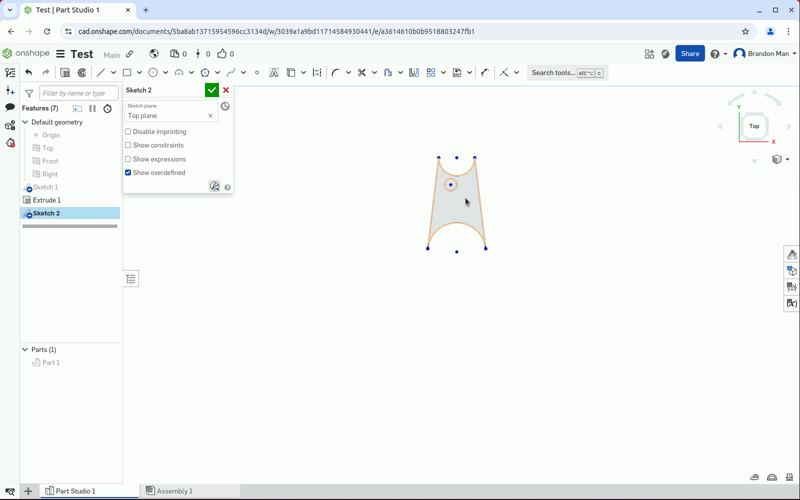
scroll(6)
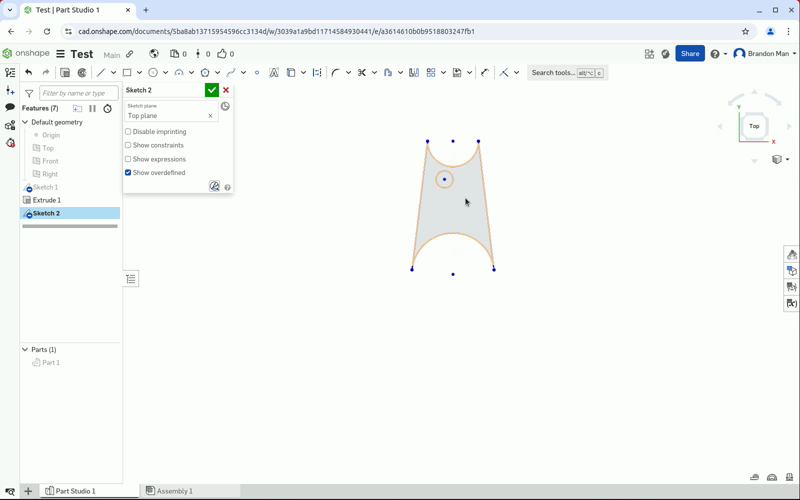
scroll(6)
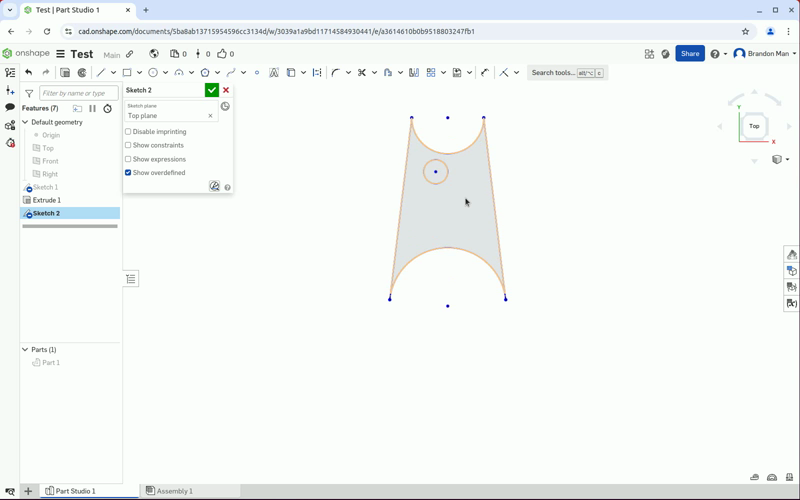
scroll(6)
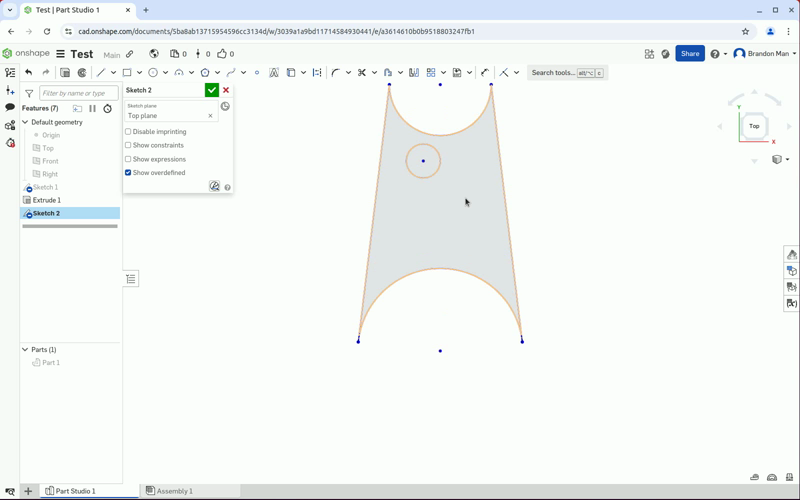
scroll(6)
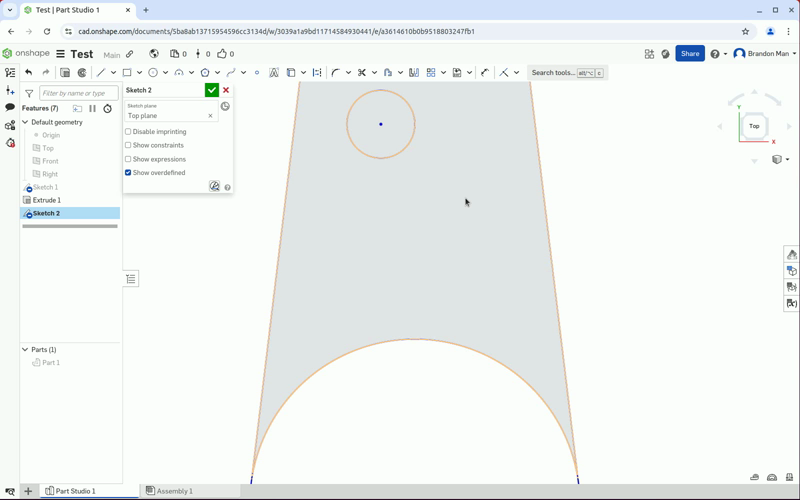
click(465, 197)
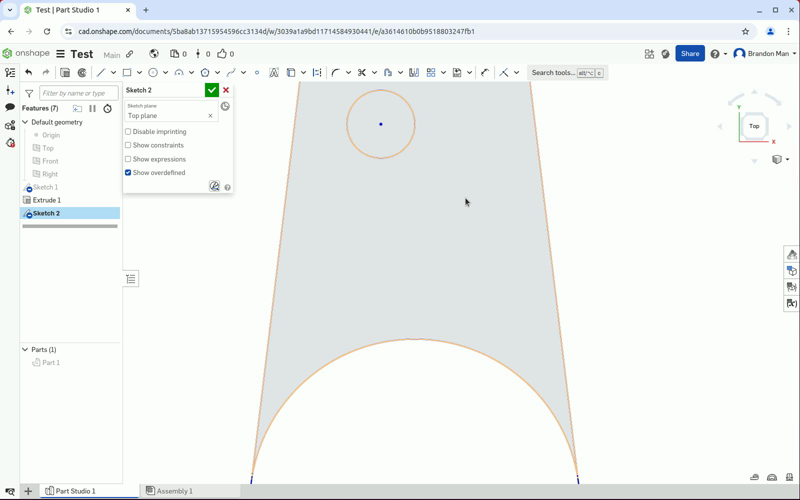
scroll(-6)
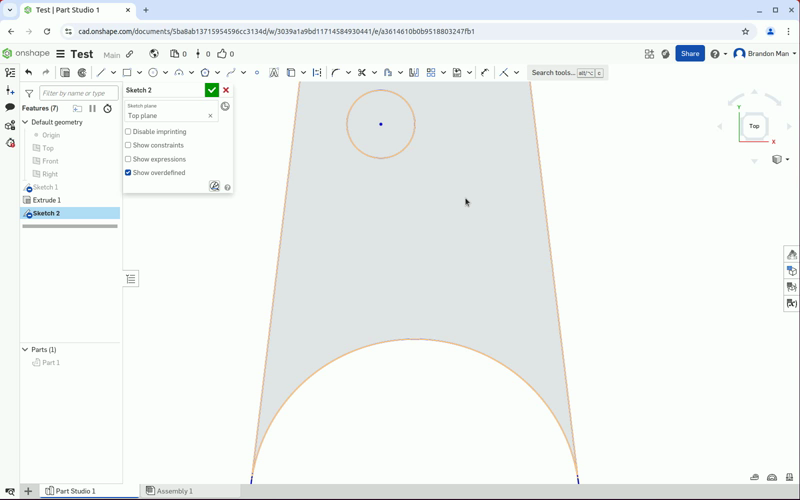
scroll(-6)
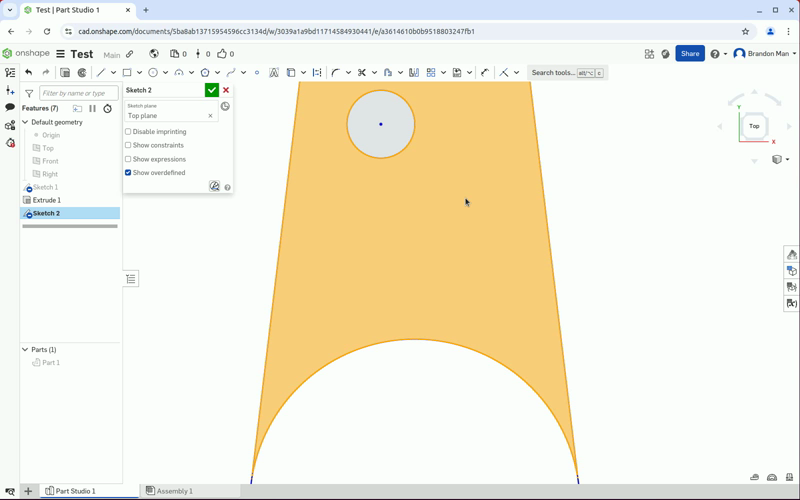
scroll(-6)
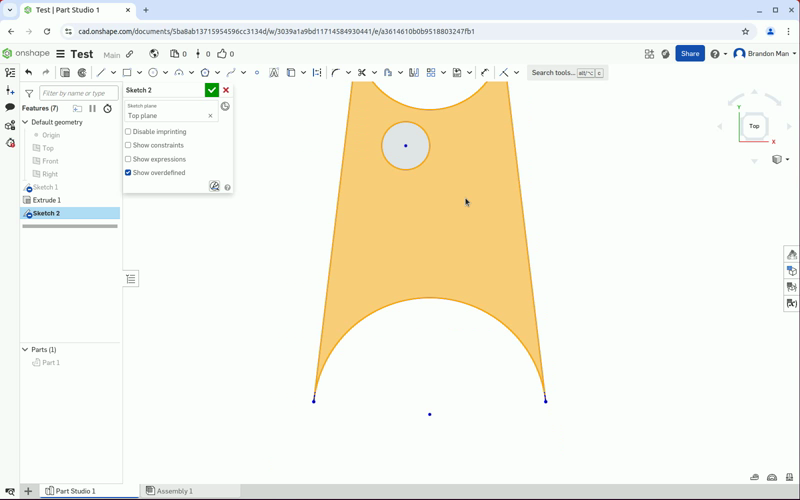
scroll(-6)
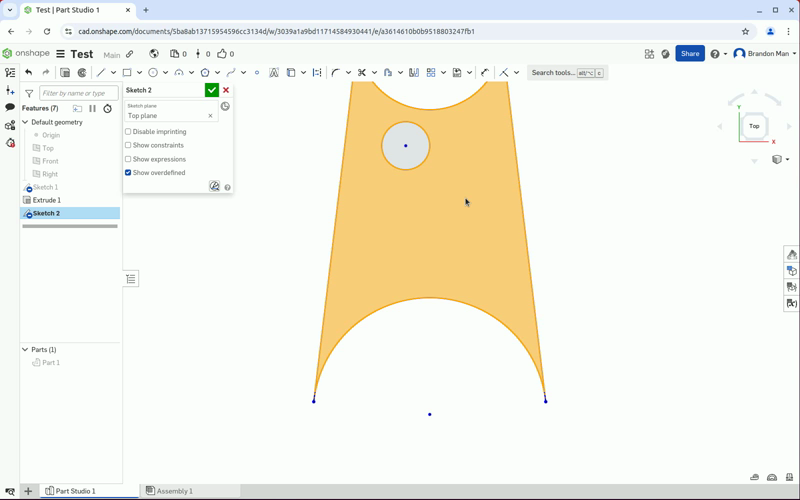
scroll(-6)
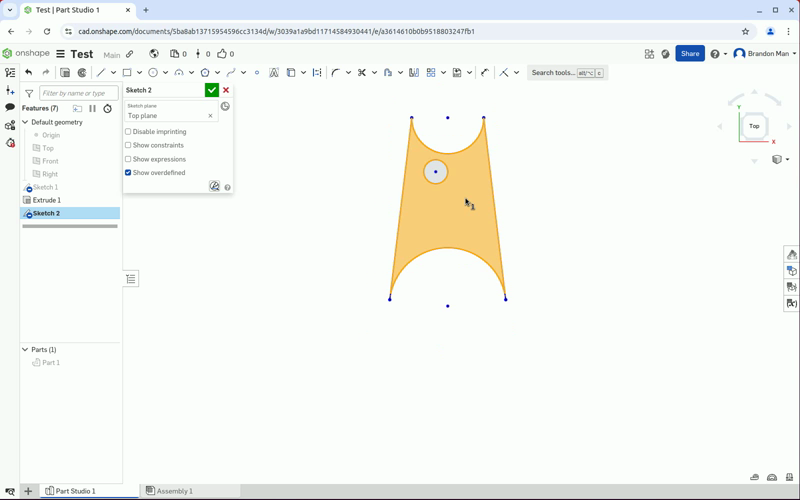
scroll(-6)
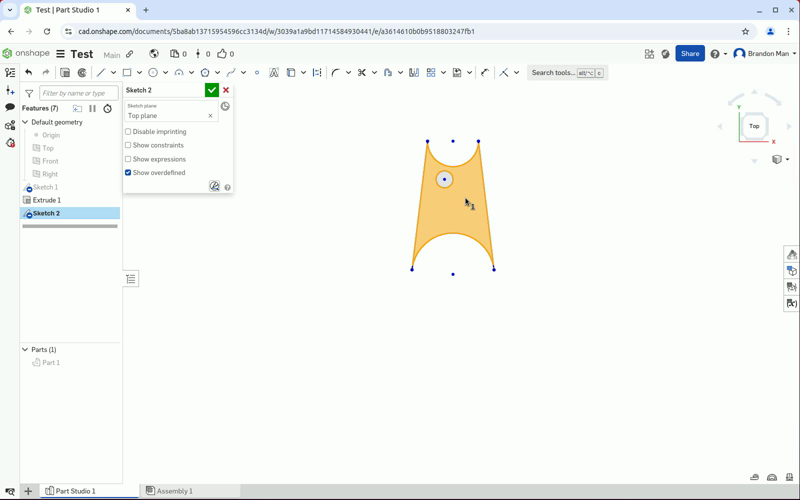
scroll(-6)
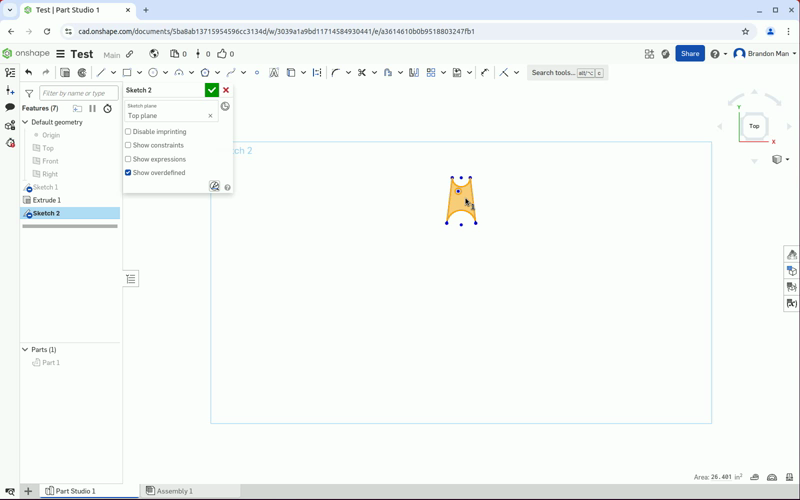
mouse_move(73, 352)
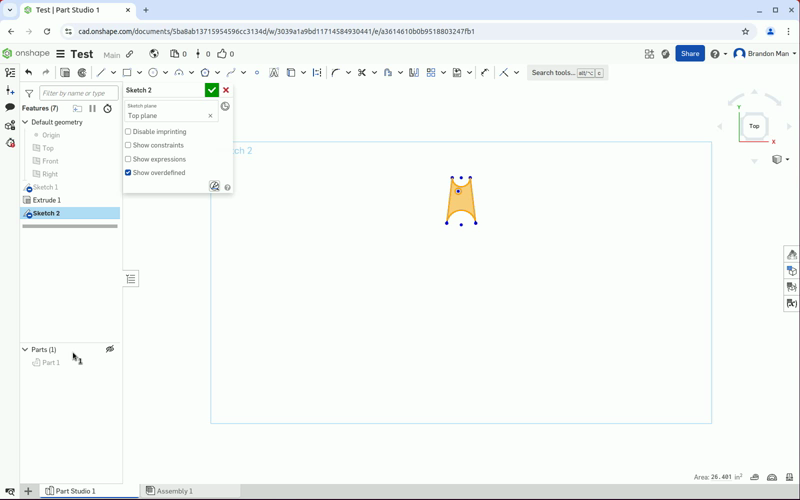
key(shift+y)
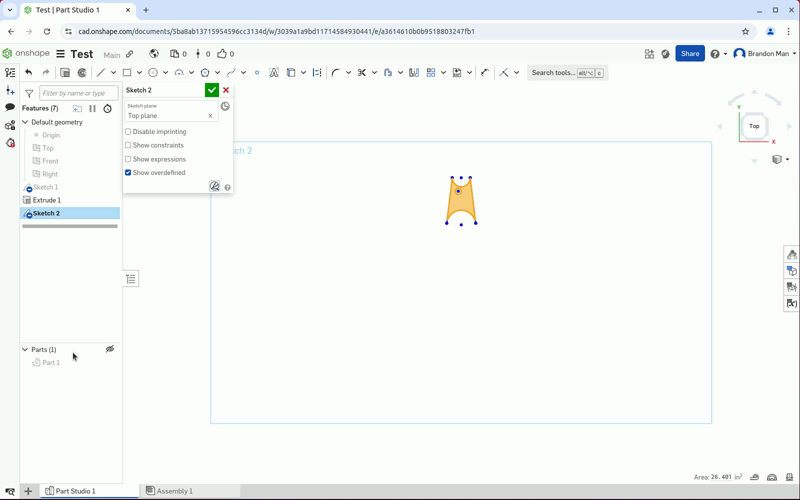
key(shift+e)
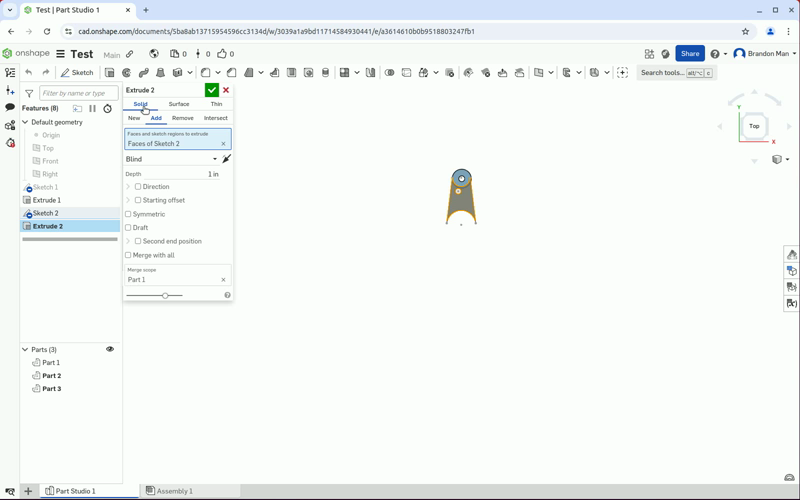
mouse_move(143, 106)
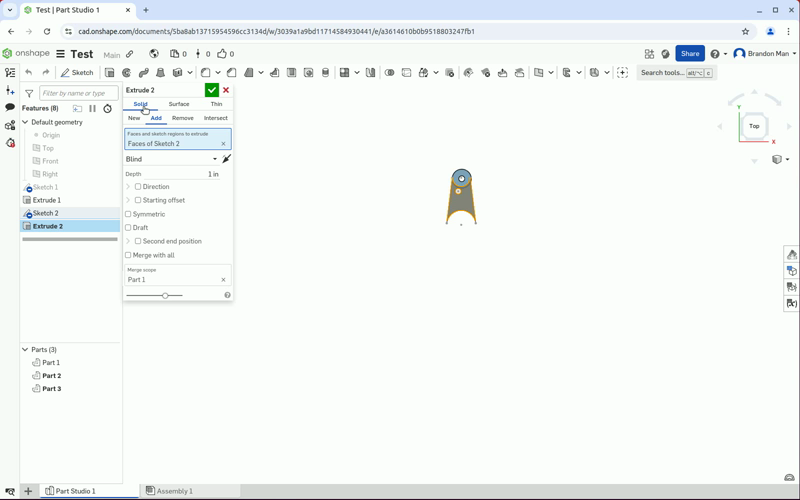
click(143, 106)
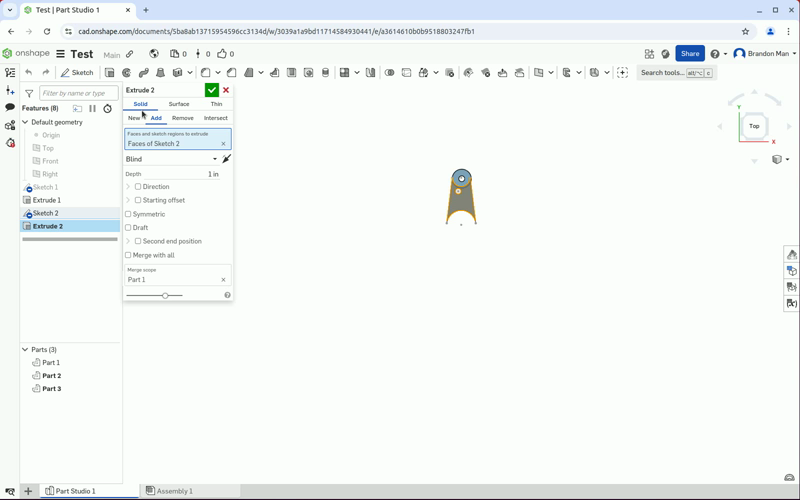
mouse_move(137, 120)
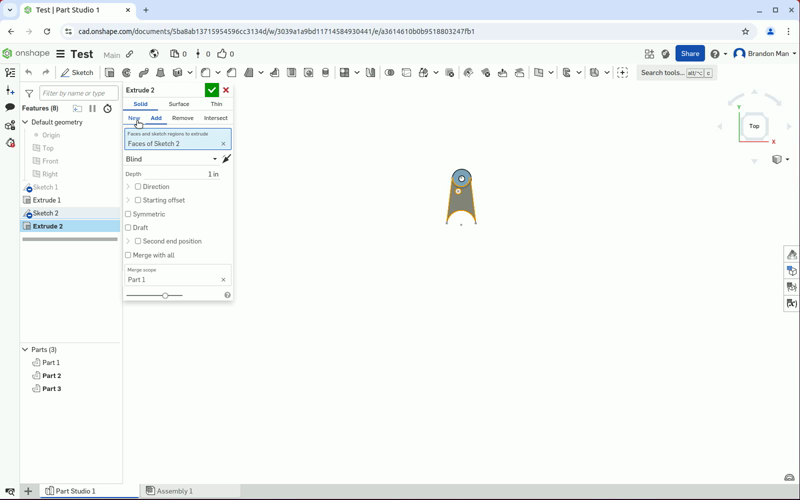
click(137, 120)
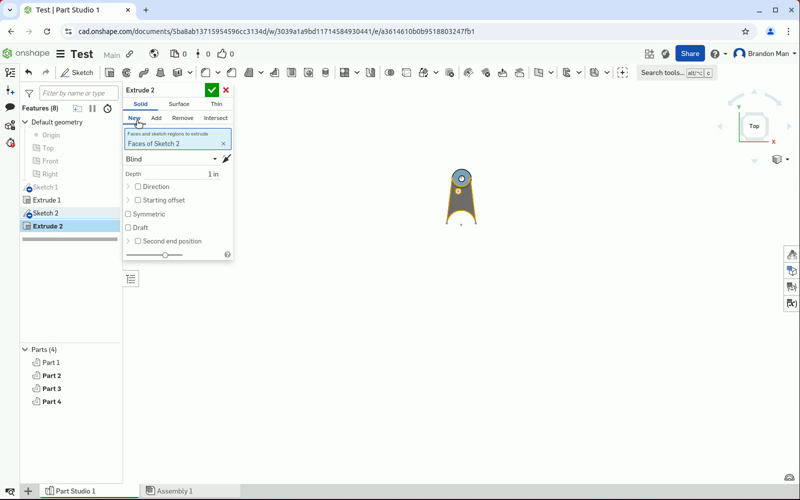
key(tab, 4)
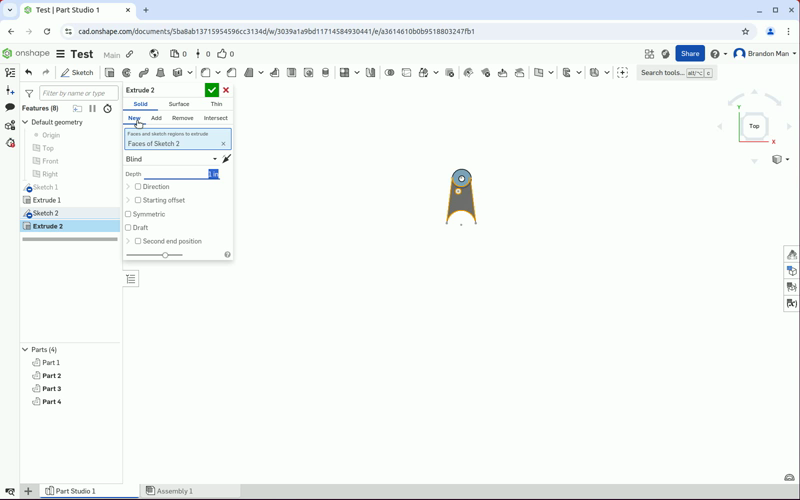
text(0.481)
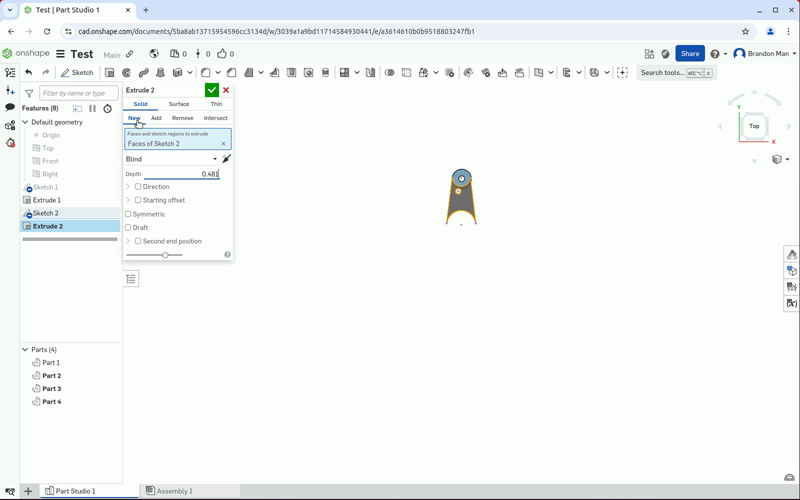
key(enter)
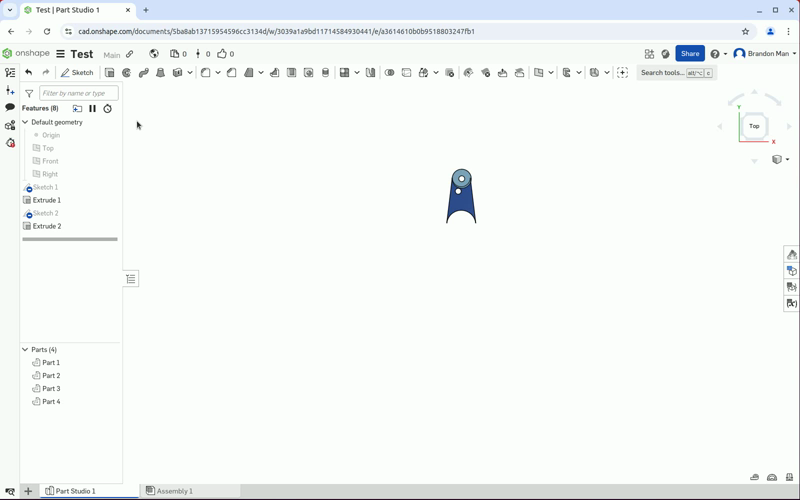
key(shift+h)
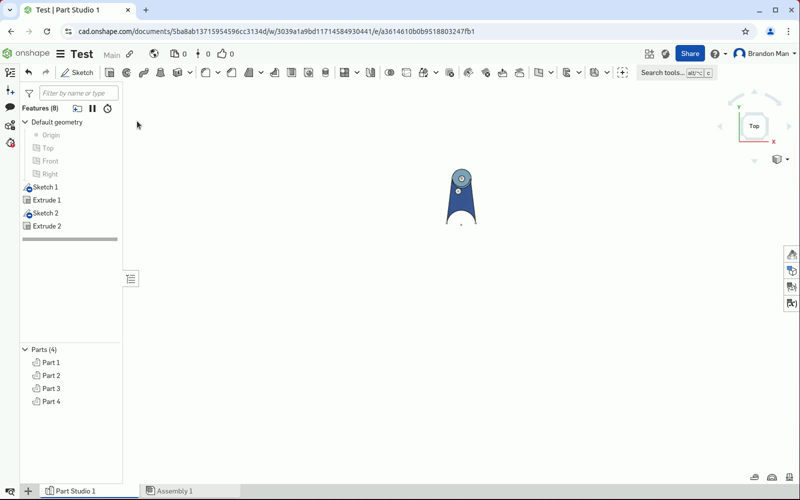
key(shift+h)
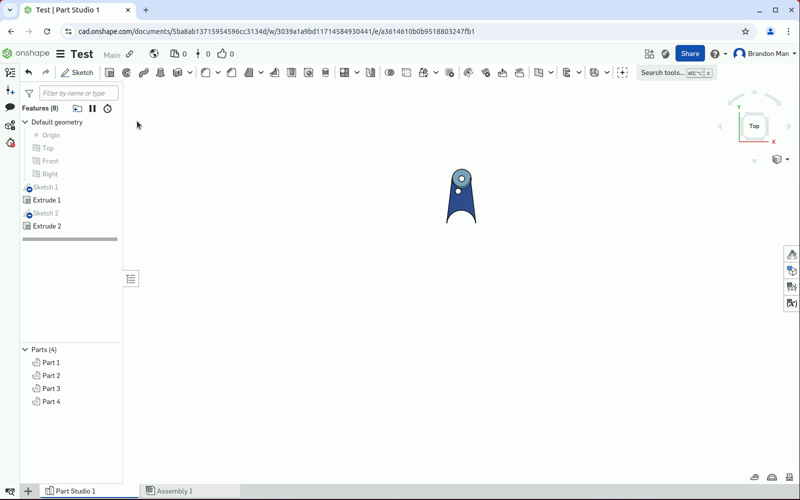
mouse_move(73, 189)
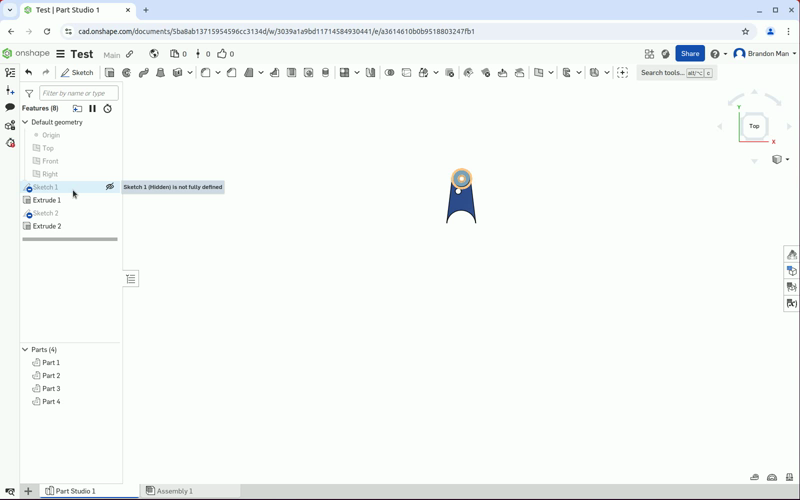
click(73, 189)
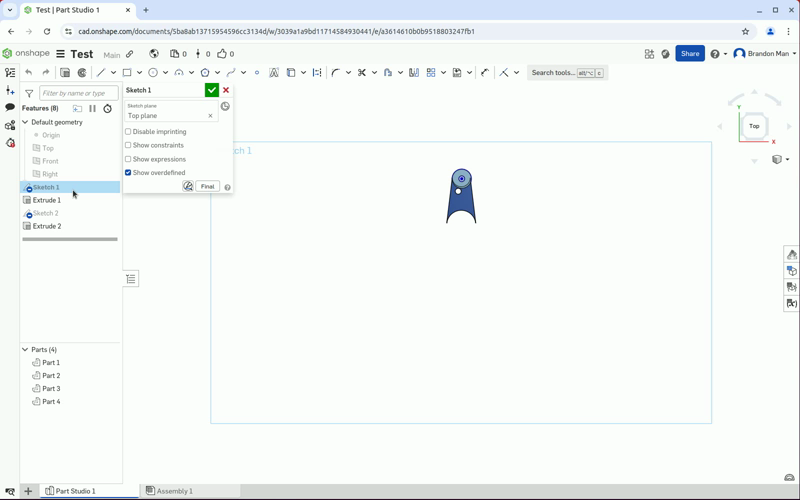
mouse_move(229, 92)
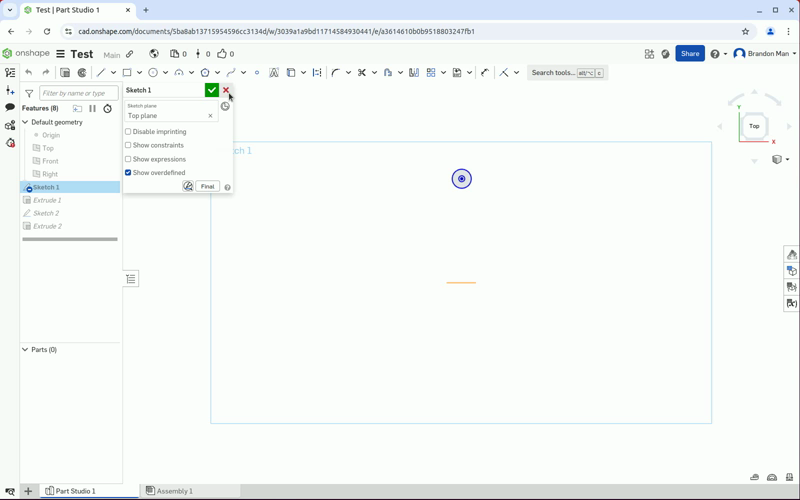
click(229, 92)
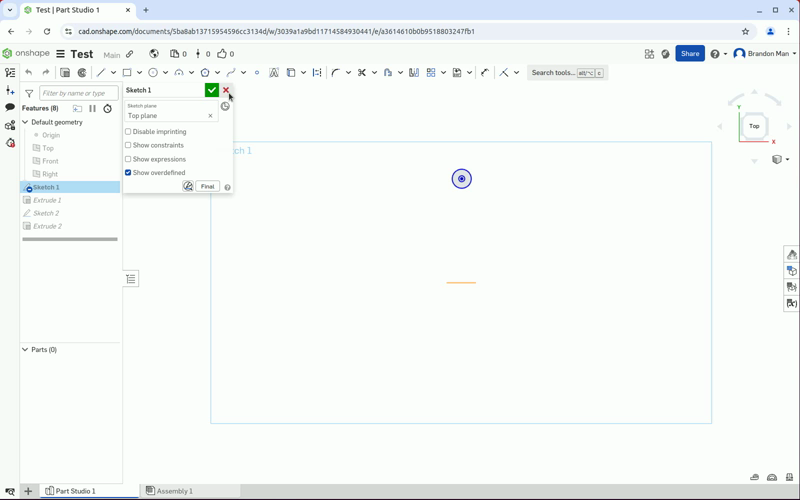
key(shift+s)
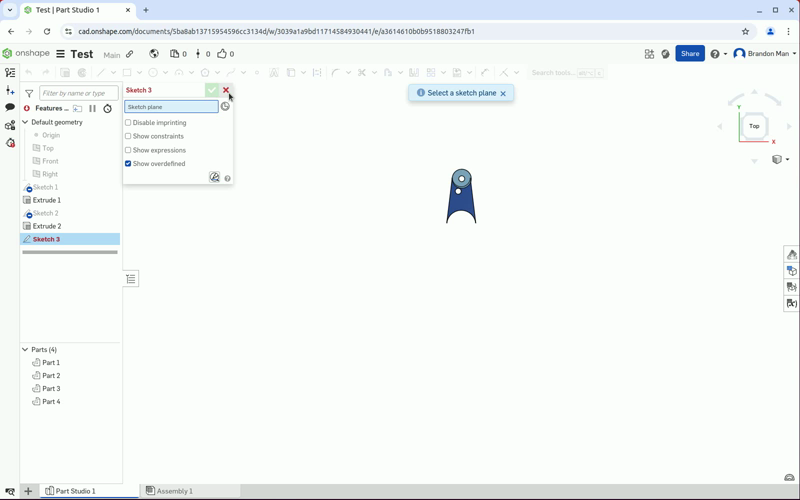
mouse_move(73, 150)
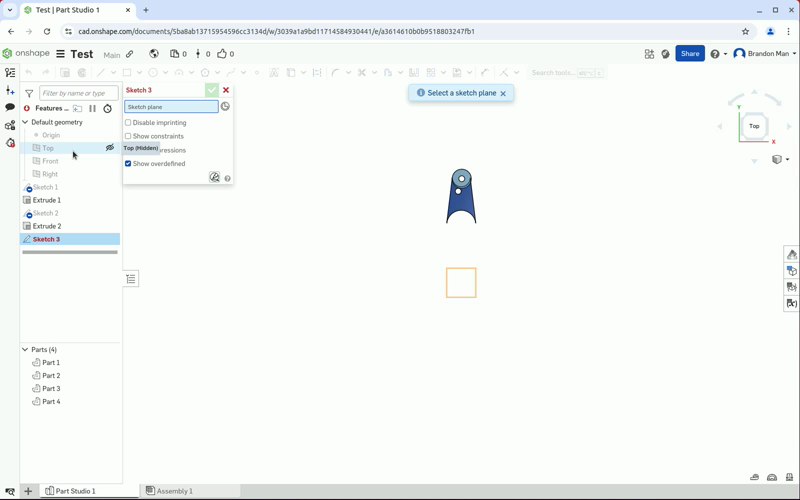
click(73, 150)
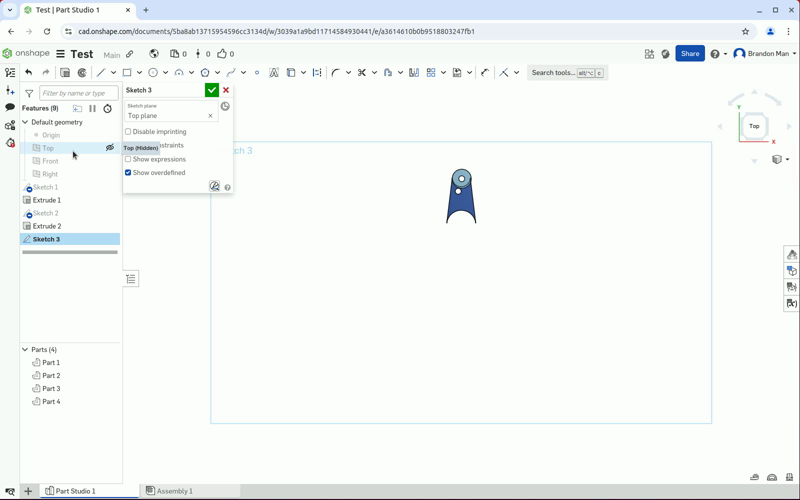
mouse_move(73, 352)
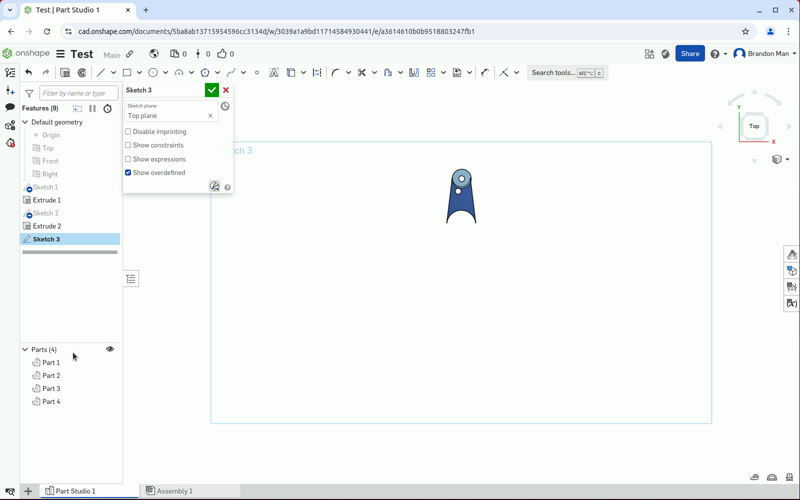
key(y)
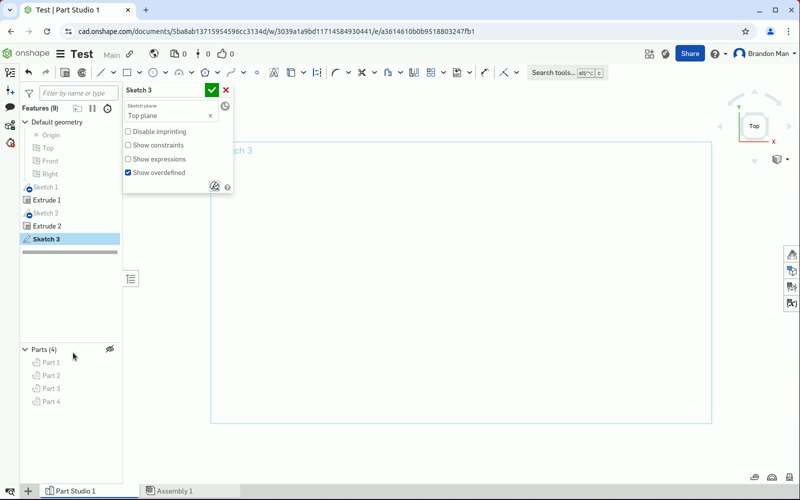
key(c)
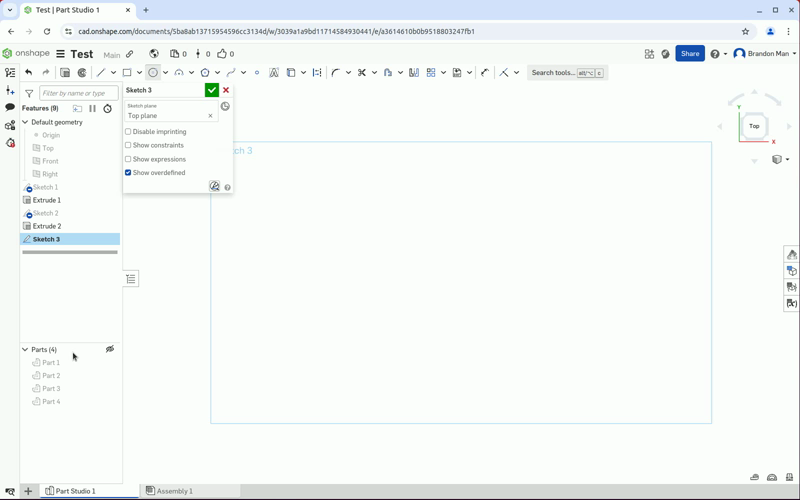
key_down(shift)
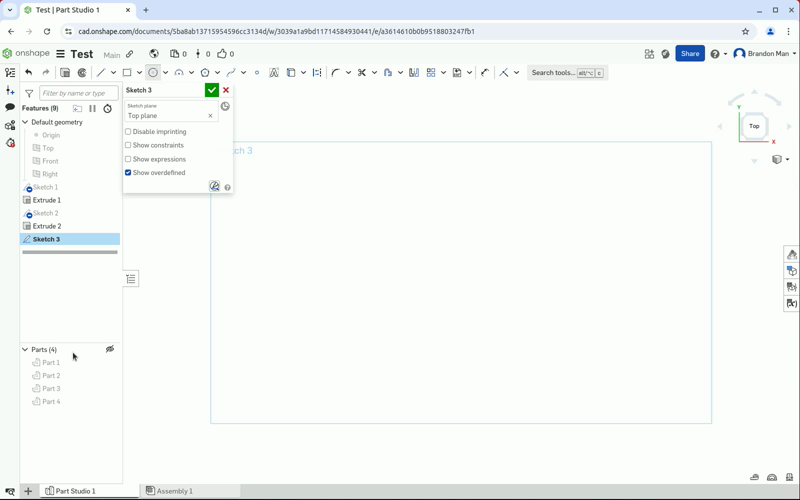
mouse_move(461, 225)
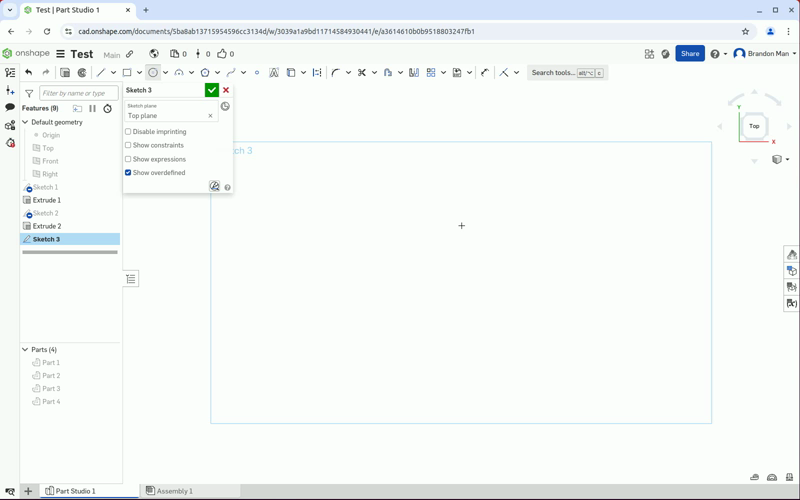
click(461, 225)
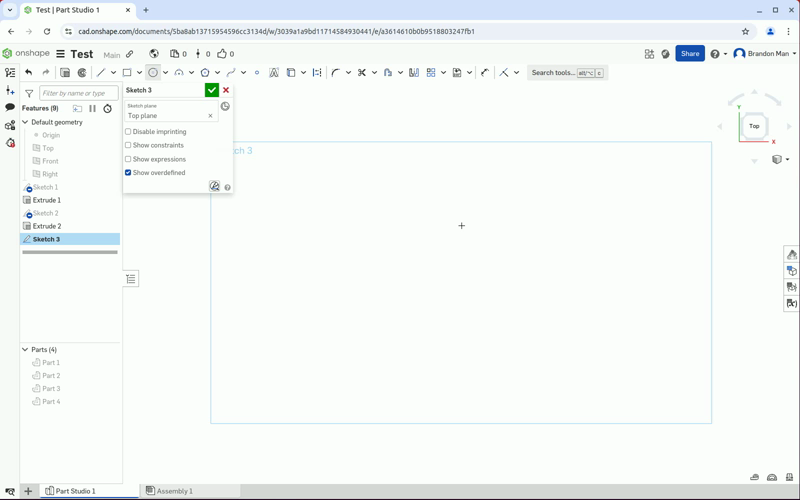
key_up(shift)
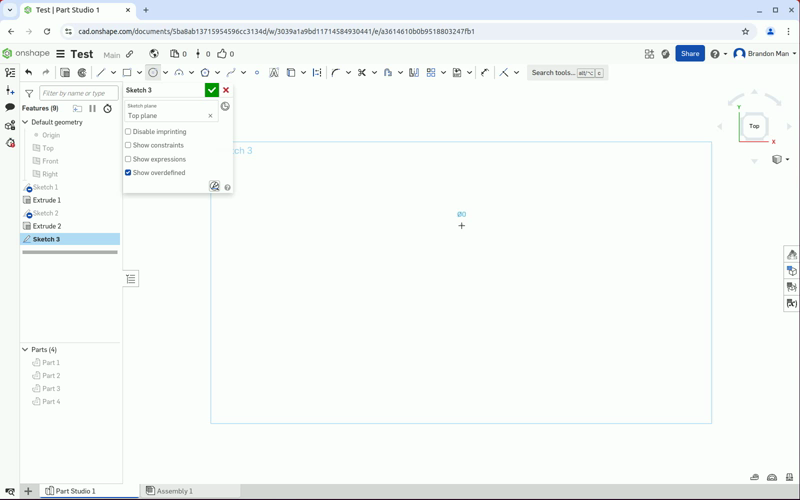
mouse_move(477, 225)
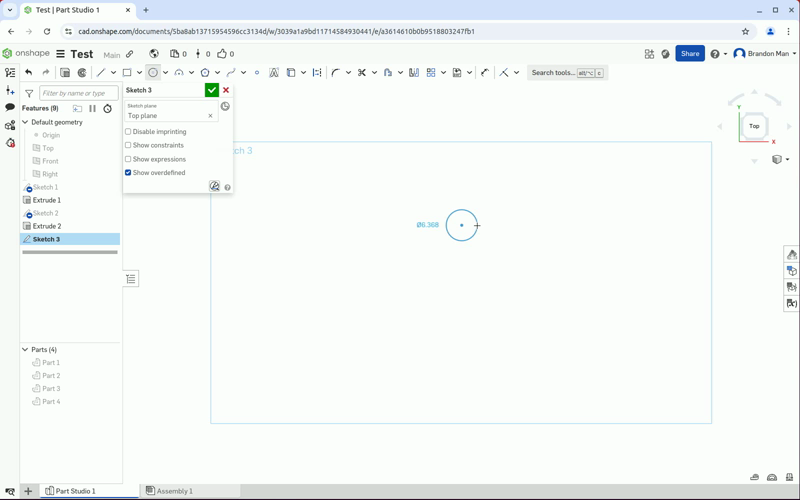
click(477, 225)
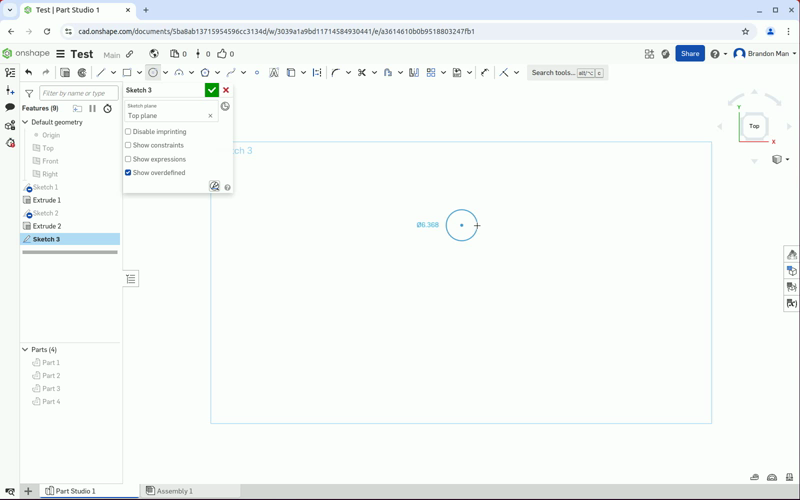
key(esc)
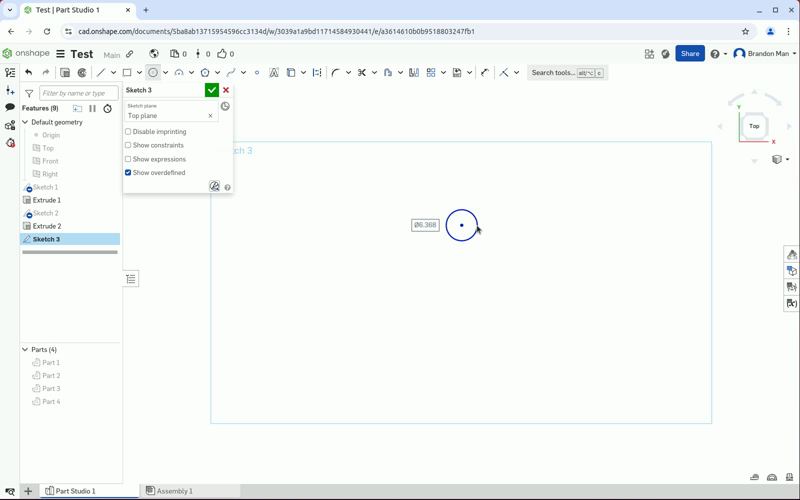
key(c)
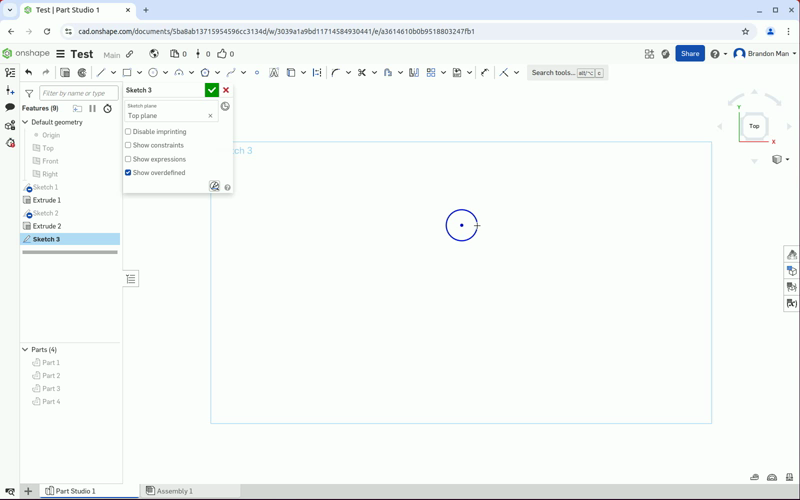
key_down(shift)
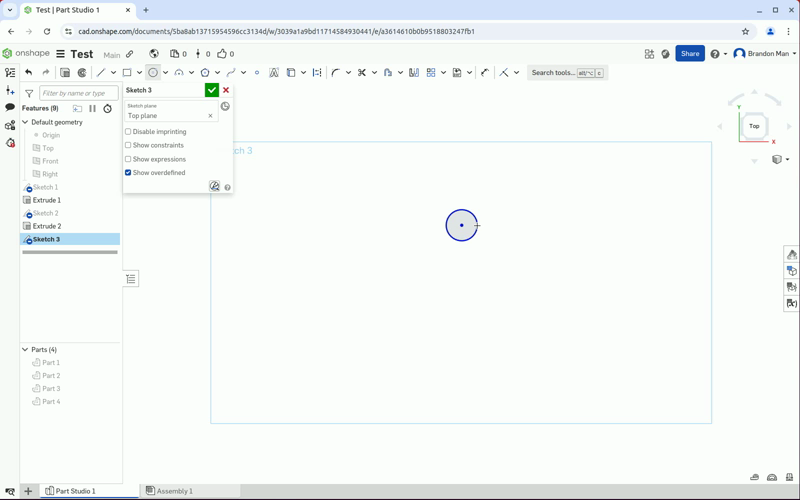
mouse_move(461, 225)
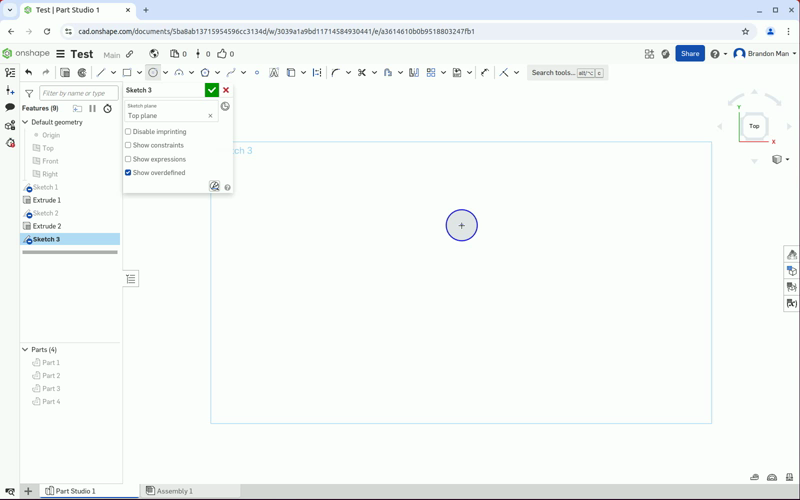
click(461, 225)
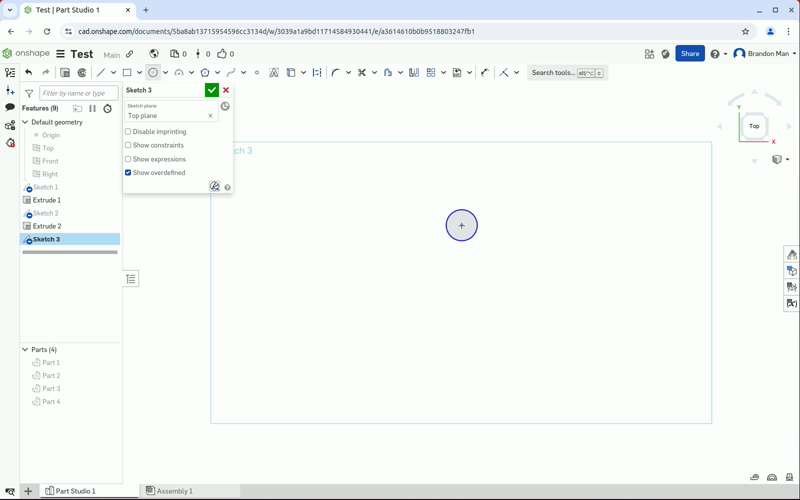
key_up(shift)
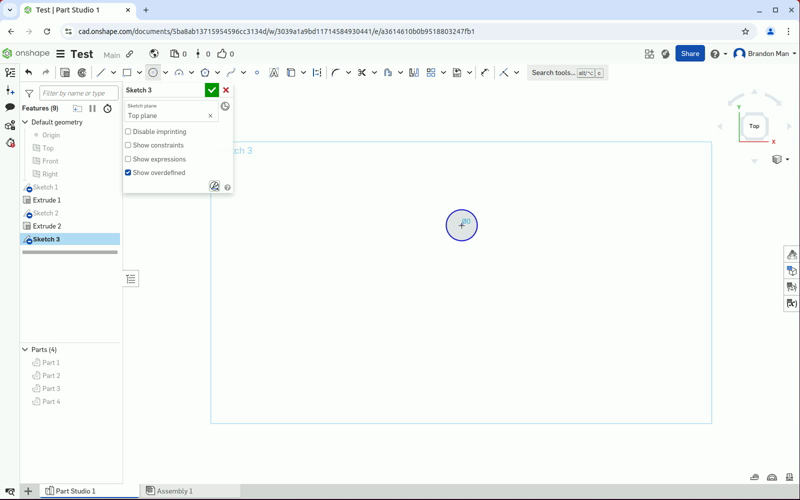
mouse_move(465, 225)
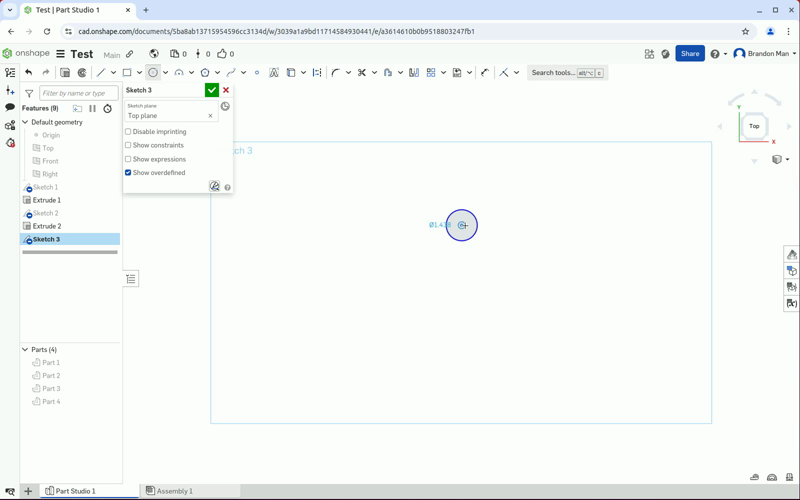
scroll(6)
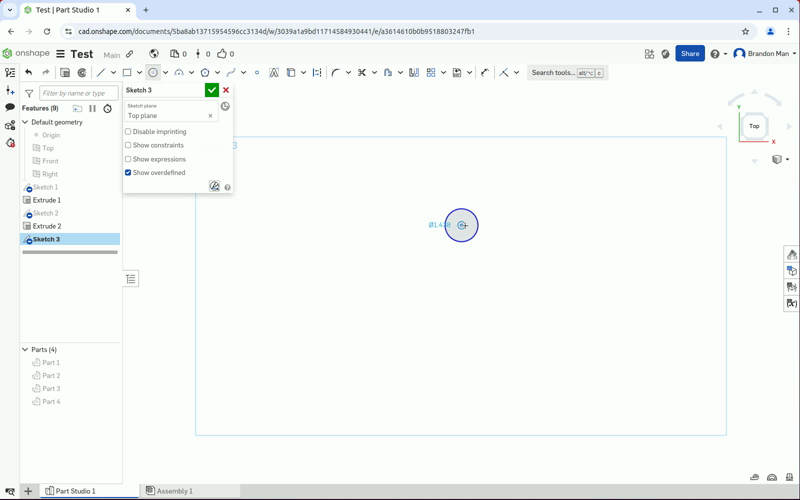
scroll(6)
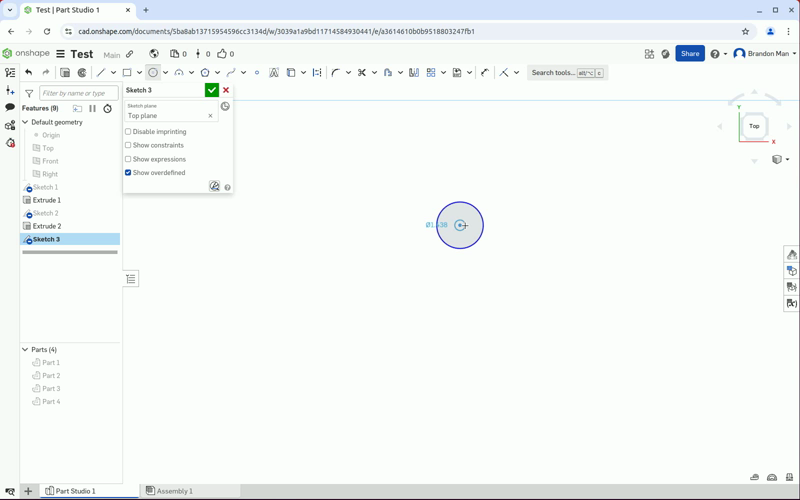
scroll(6)
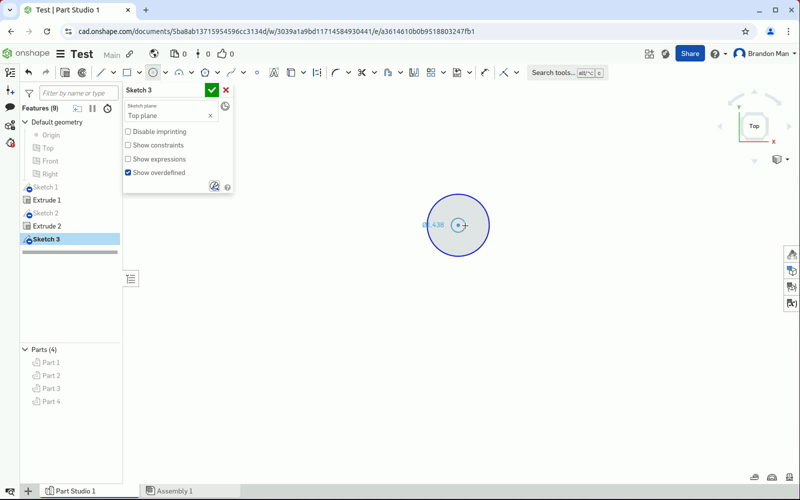
scroll(6)
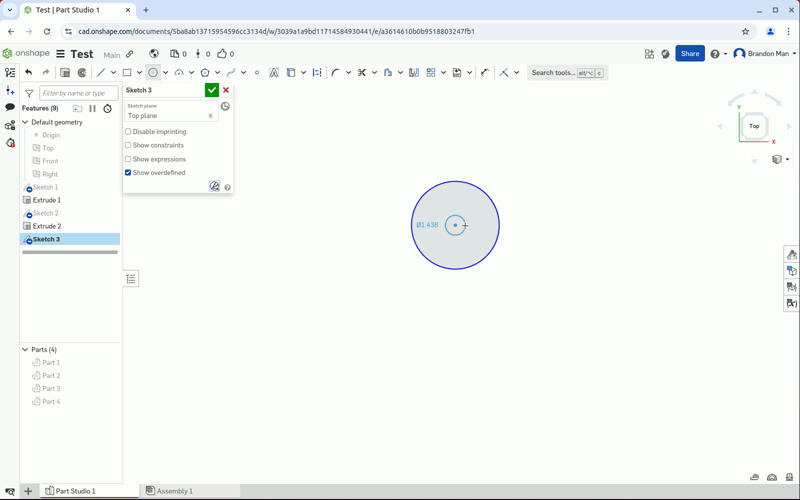
scroll(6)
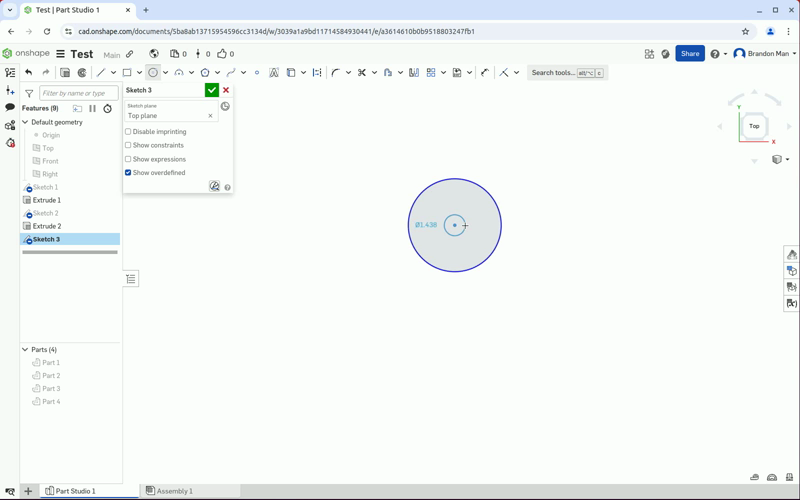
scroll(6)
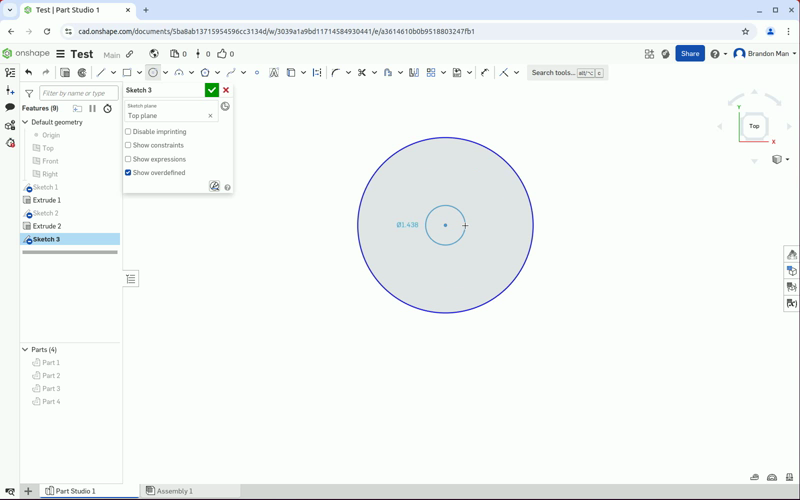
scroll(6)
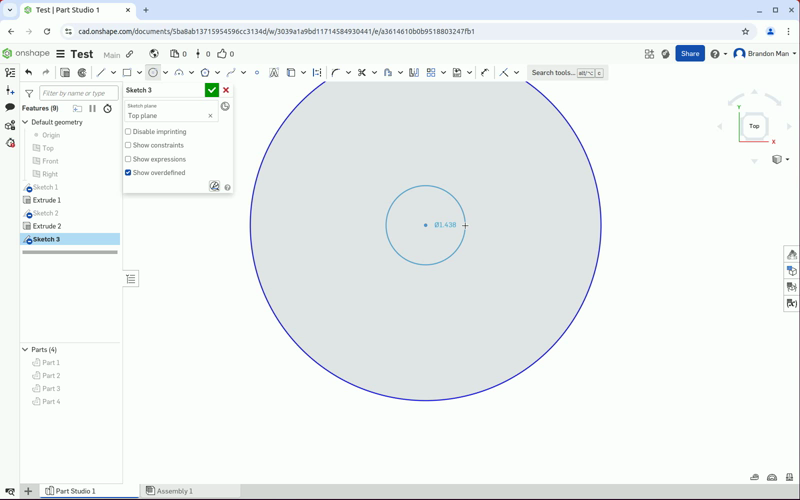
click(465, 225)
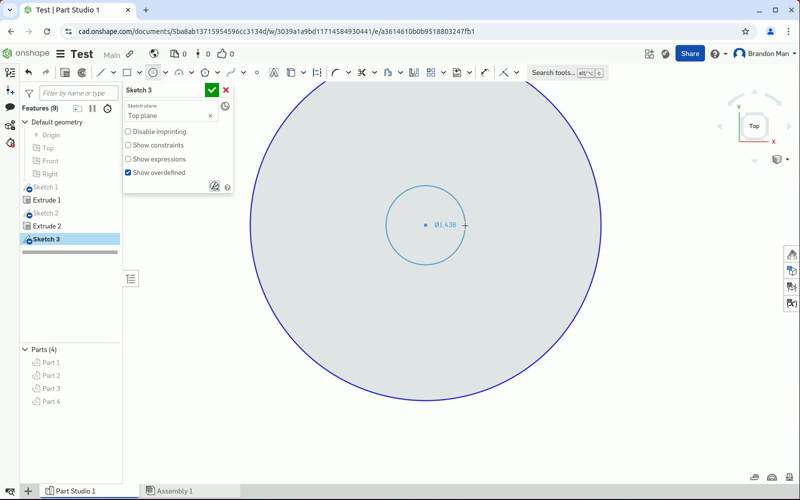
scroll(-6)
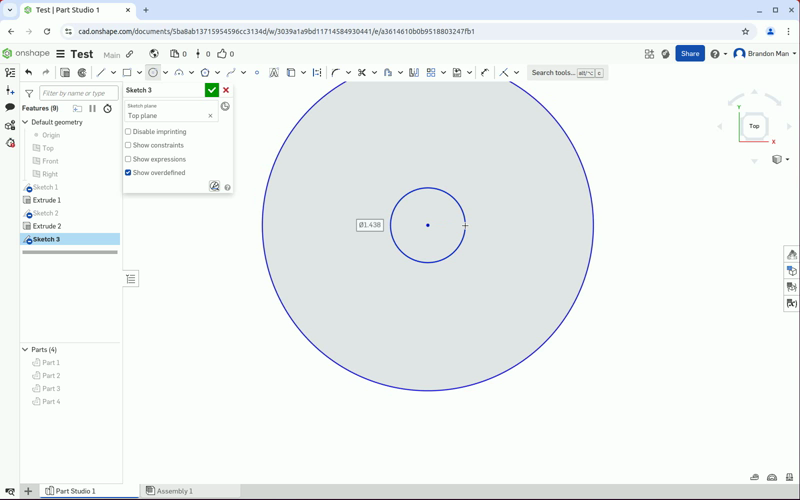
scroll(-6)
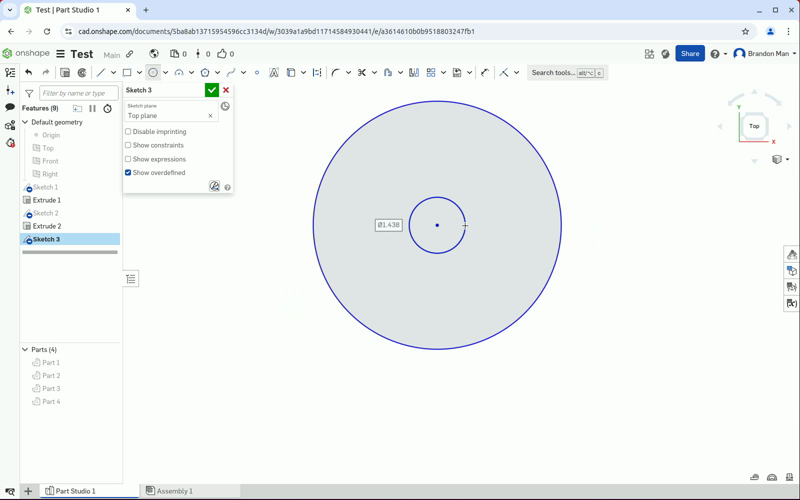
scroll(-6)
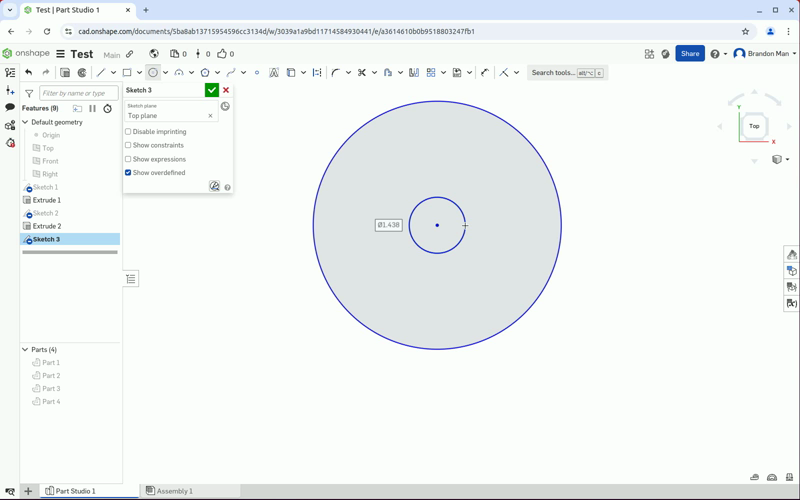
scroll(-6)
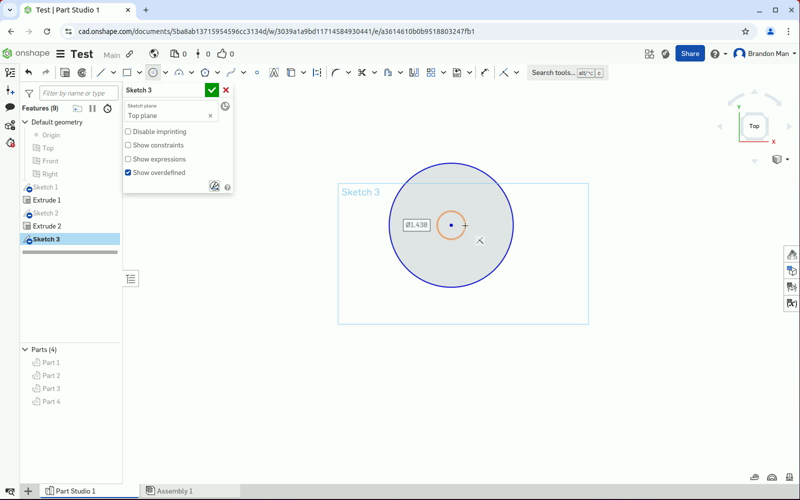
scroll(-6)
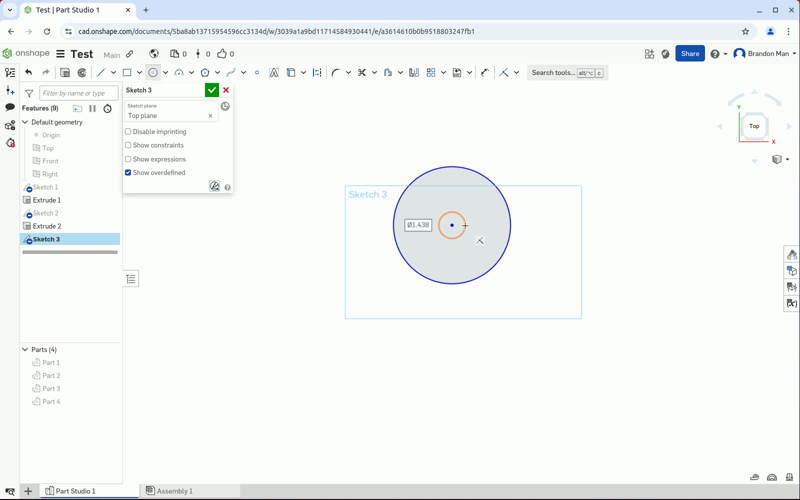
scroll(-6)
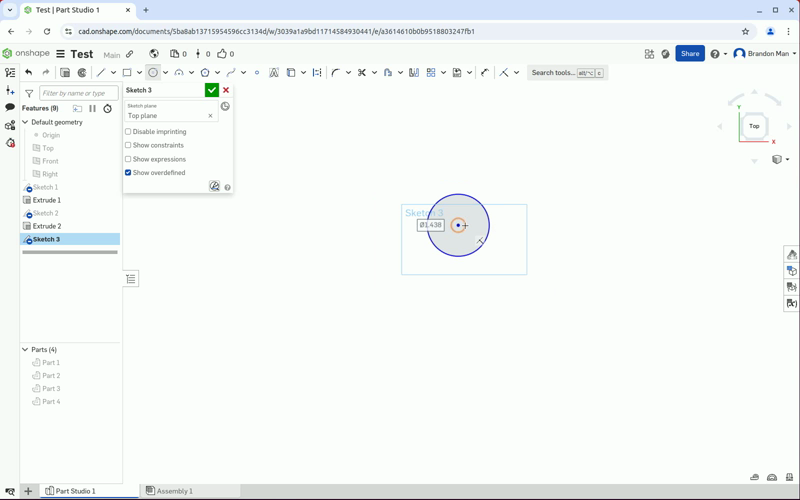
scroll(-6)
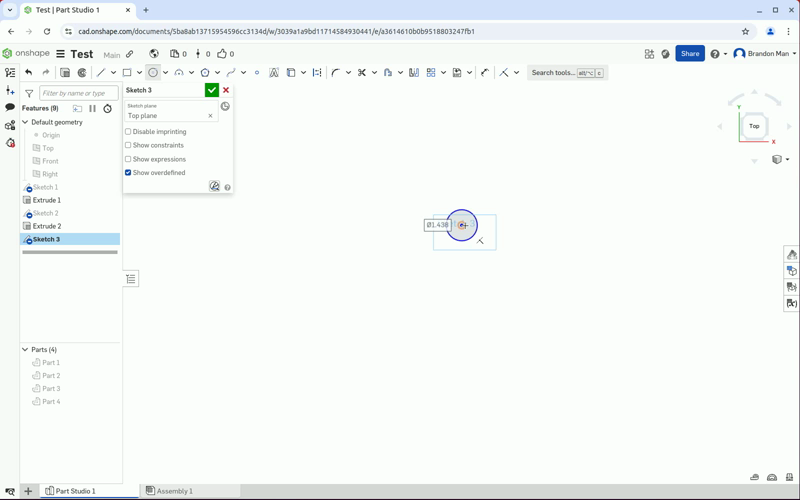
key(esc)
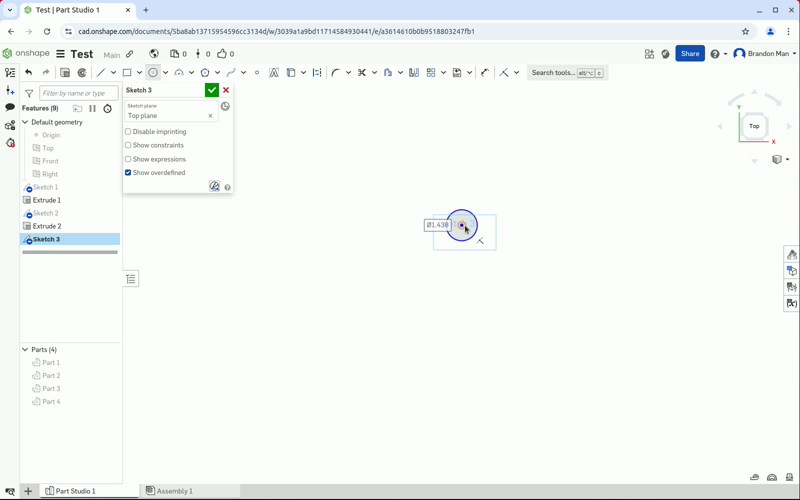
mouse_move(458, 223)
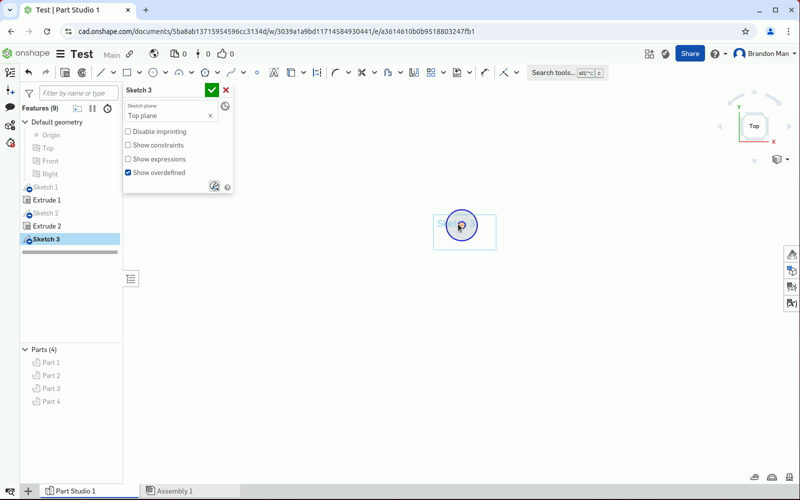
scroll(6)
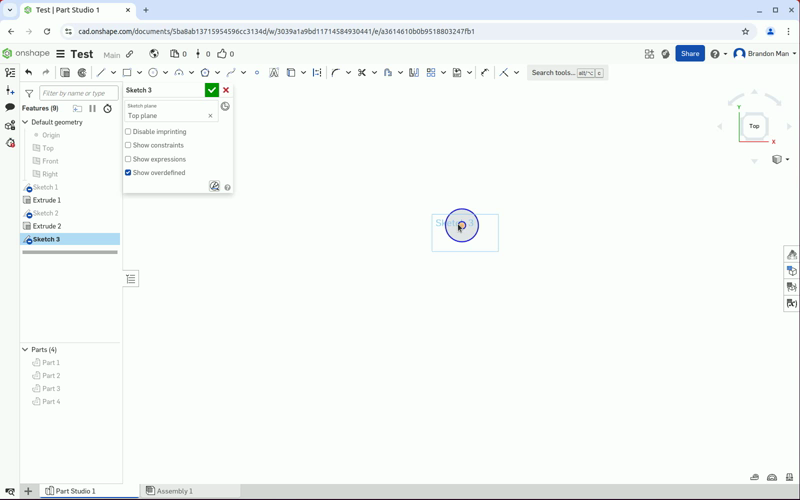
scroll(6)
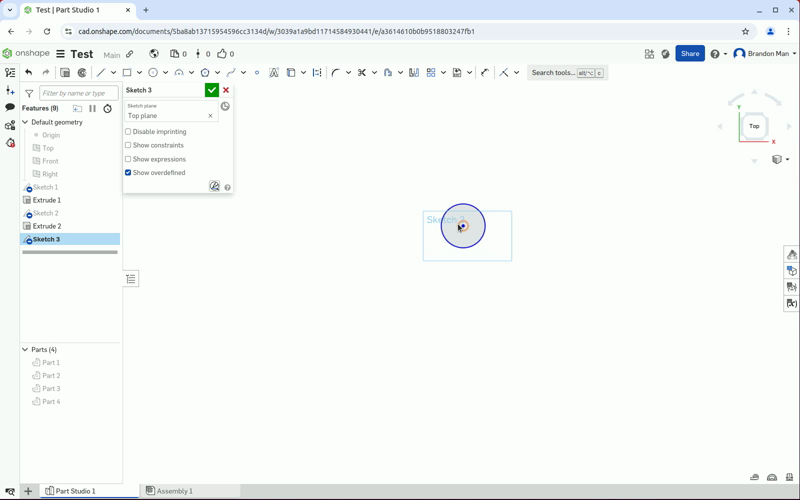
scroll(6)
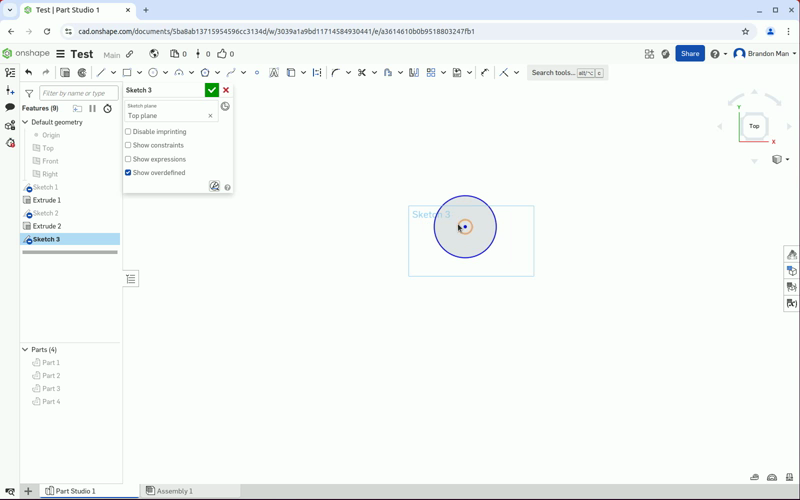
scroll(6)
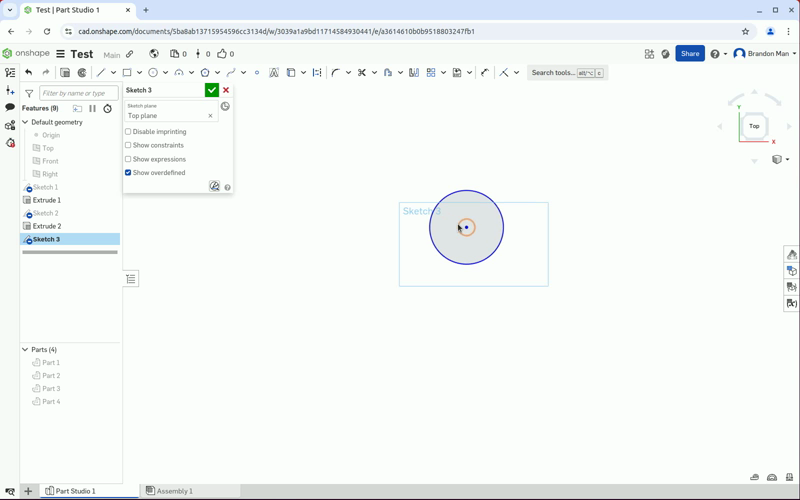
scroll(6)
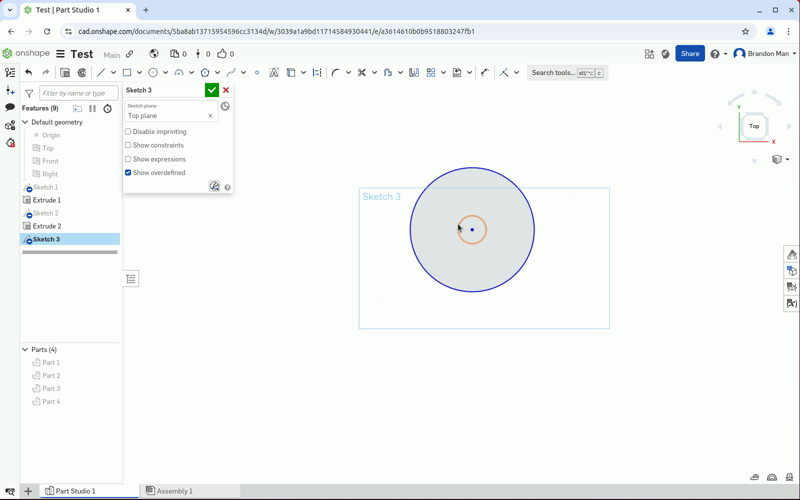
scroll(6)
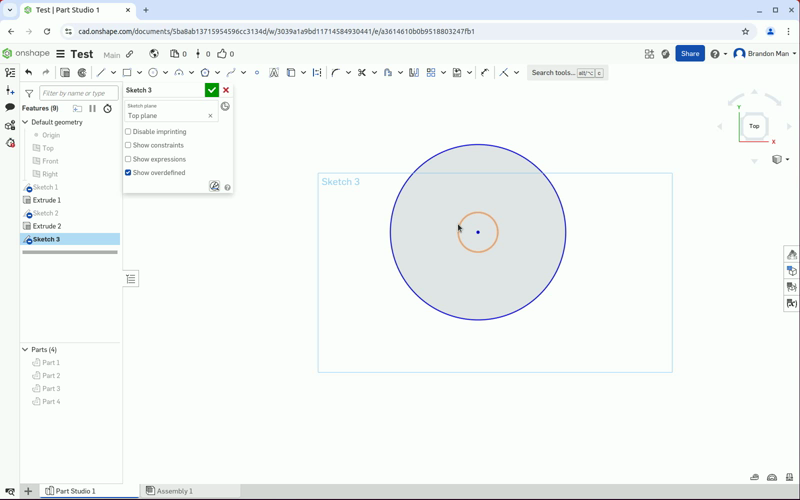
scroll(6)
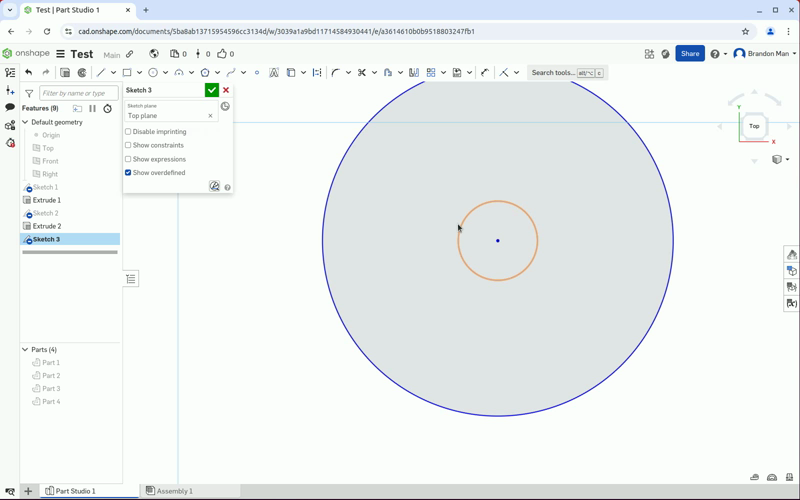
click(458, 223)
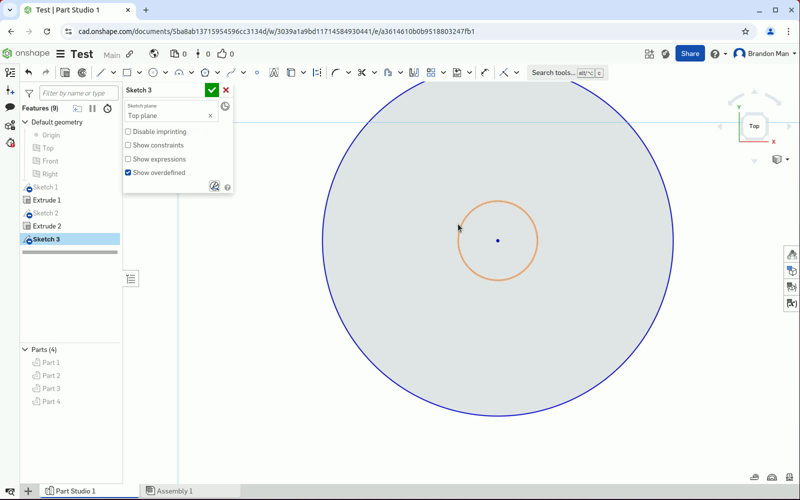
scroll(-6)
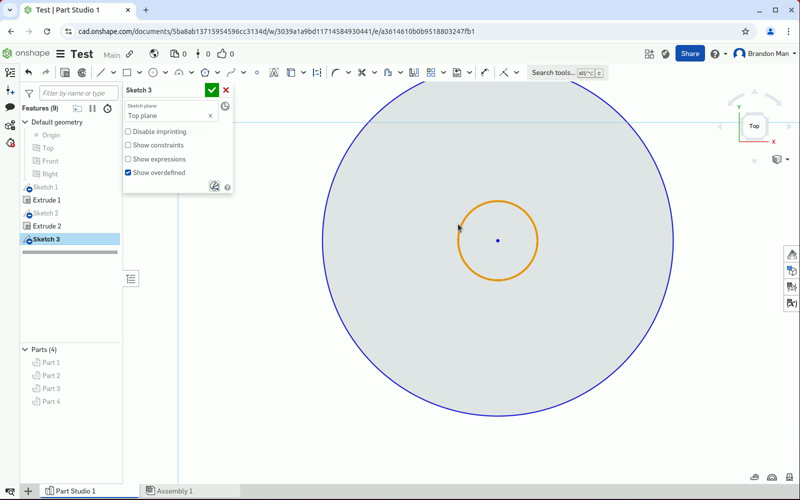
scroll(-6)
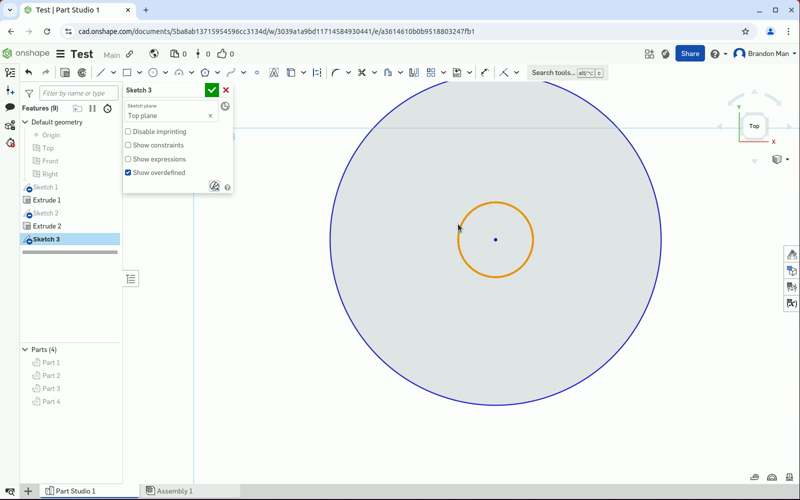
scroll(-6)
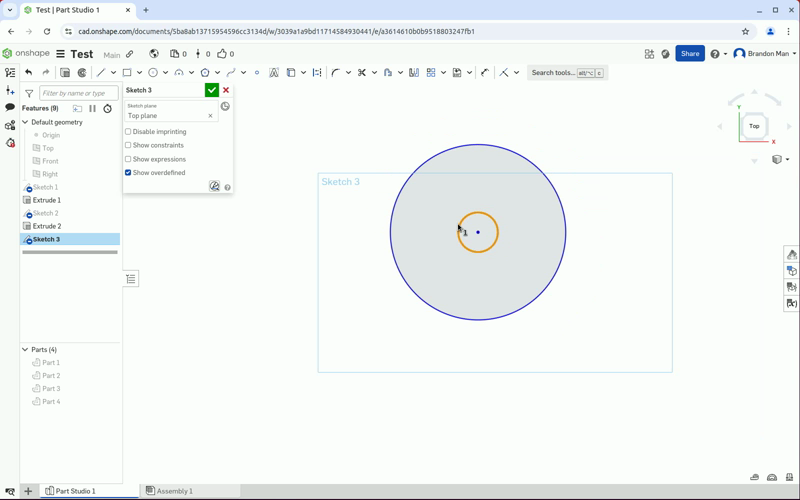
scroll(-6)
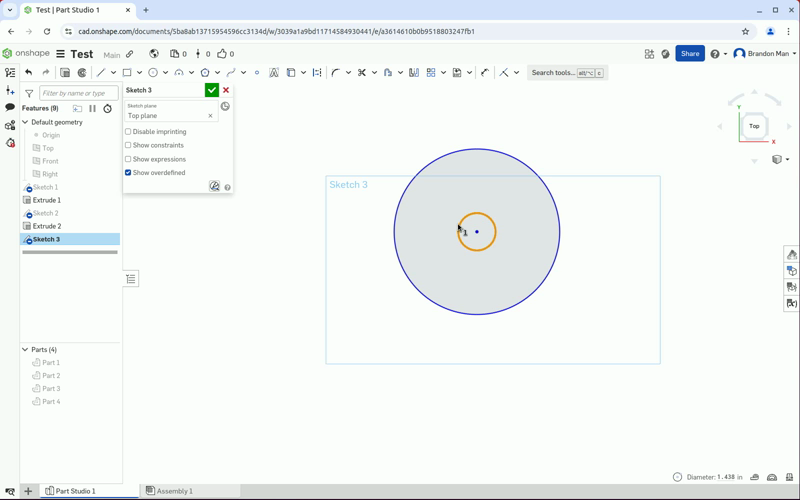
scroll(-6)
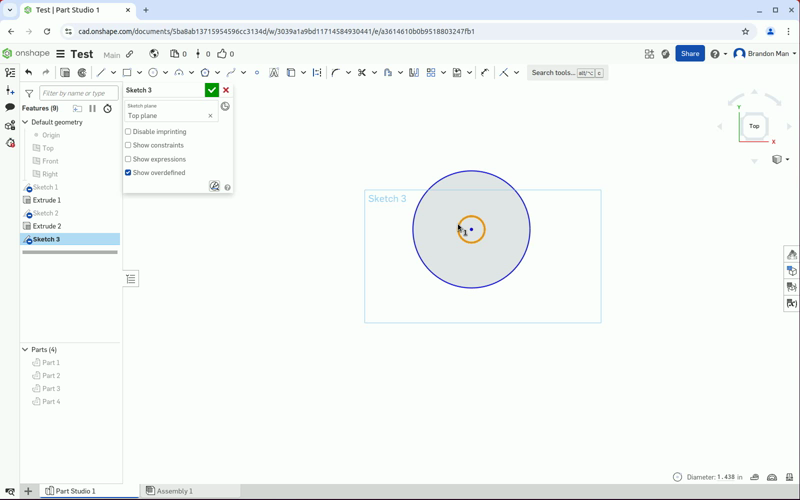
scroll(-6)
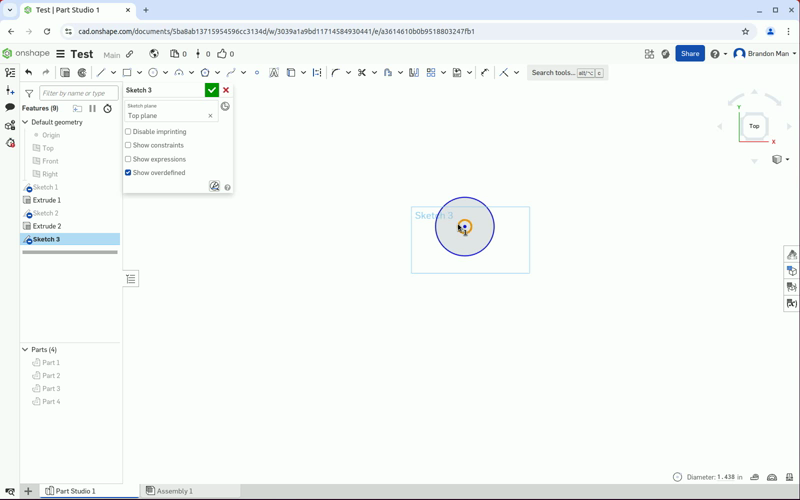
scroll(-6)
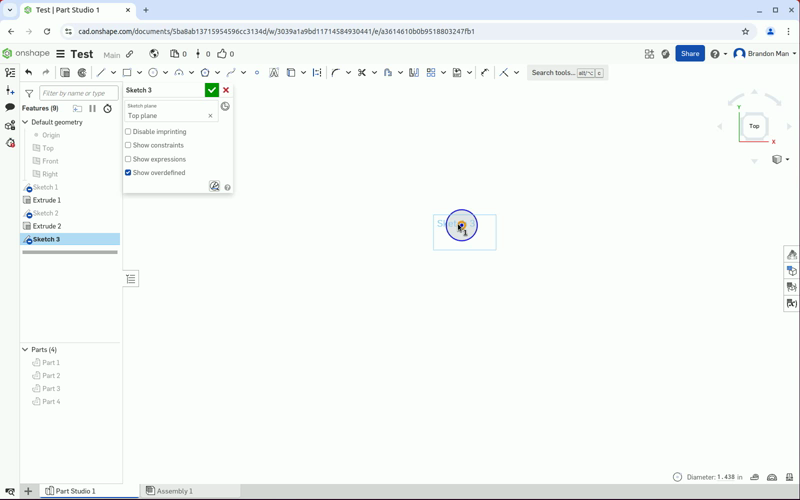
mouse_move(73, 352)
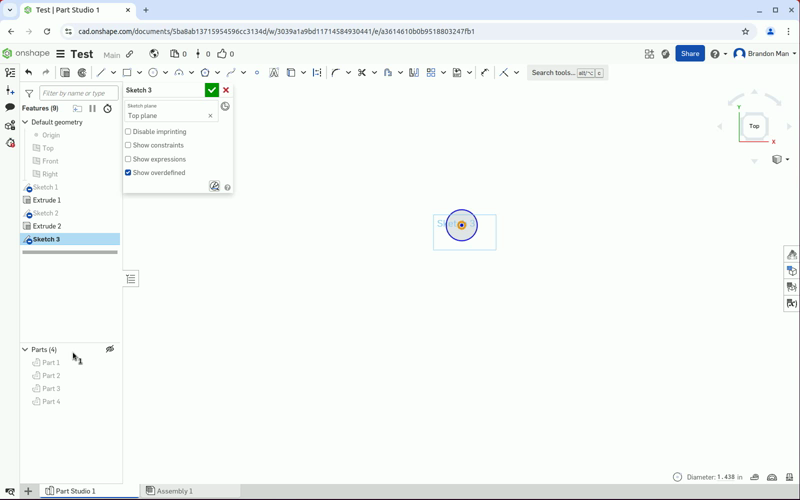
key(shift+y)
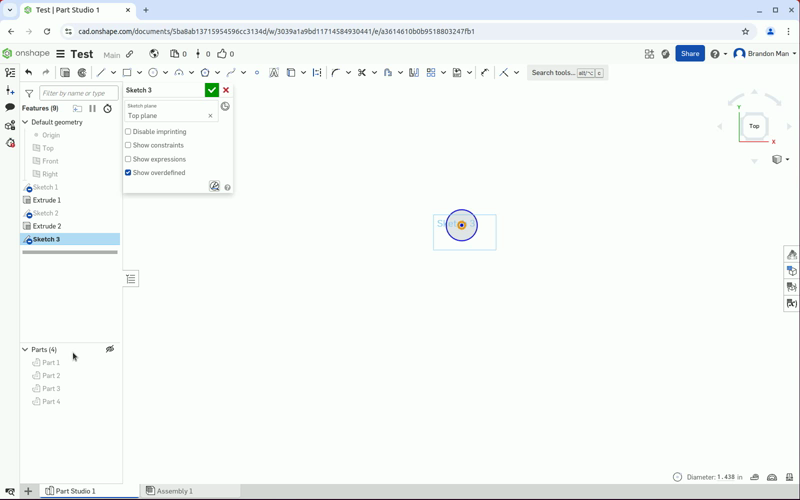
key(shift+e)
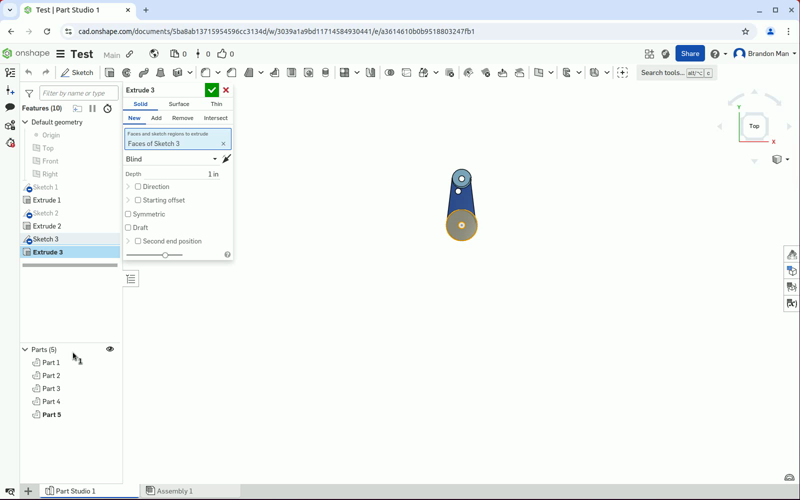
mouse_move(143, 106)
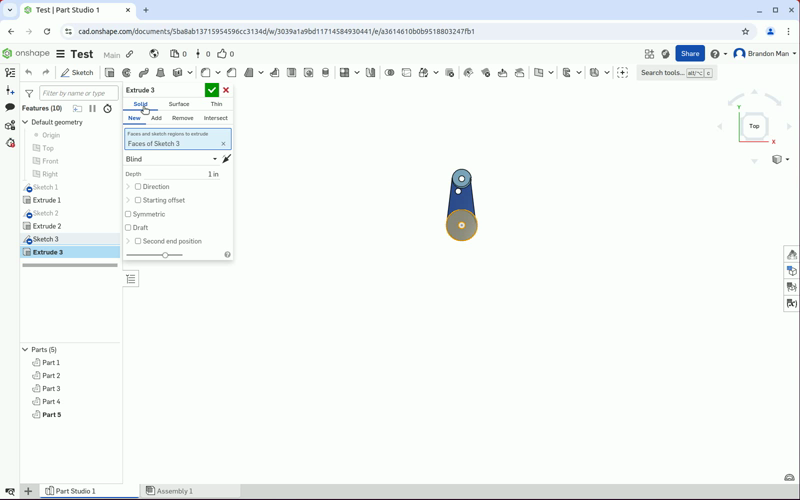
click(143, 106)
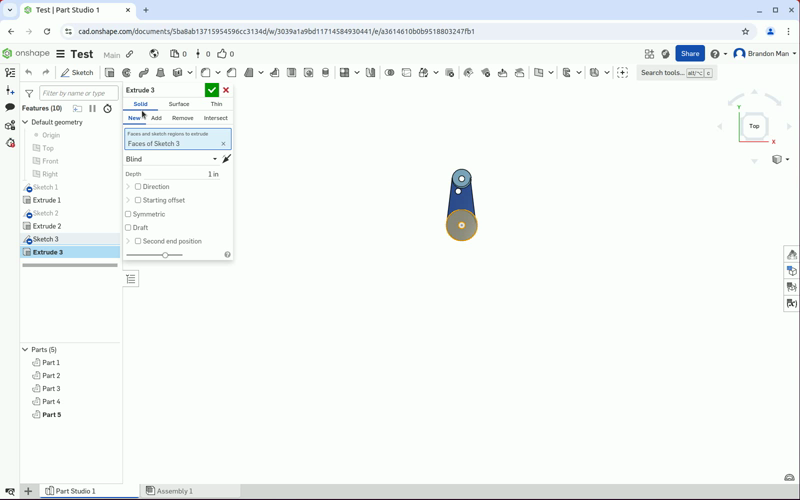
mouse_move(137, 120)
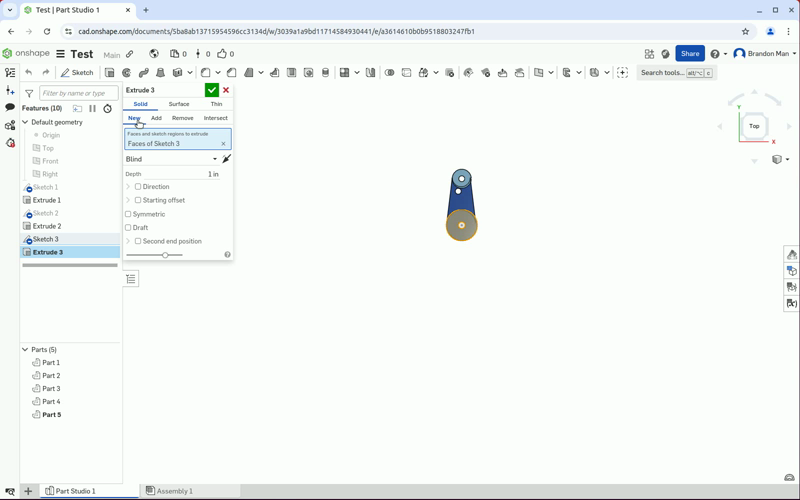
click(137, 120)
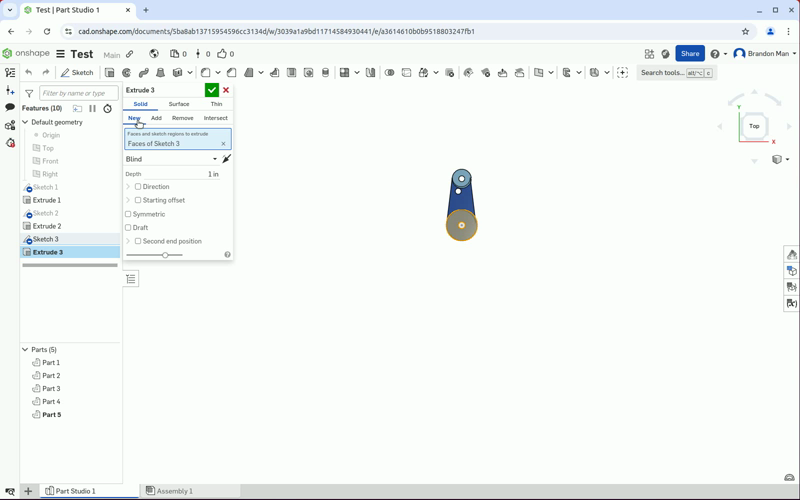
key(tab, 4)
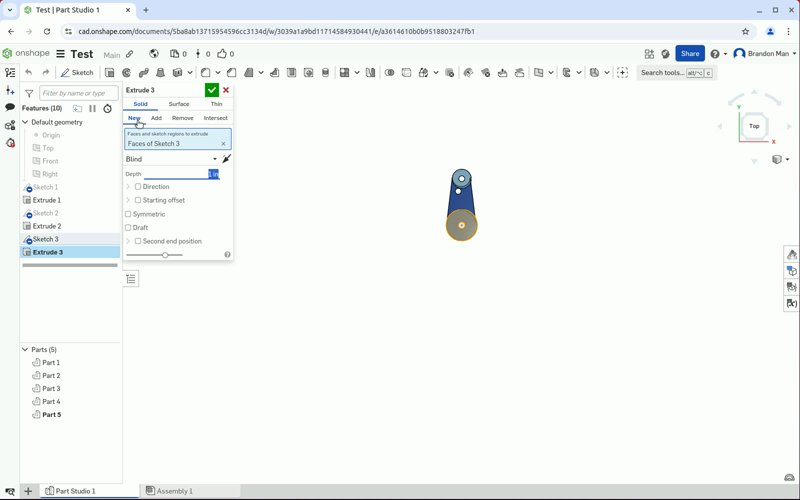
text(0.481)
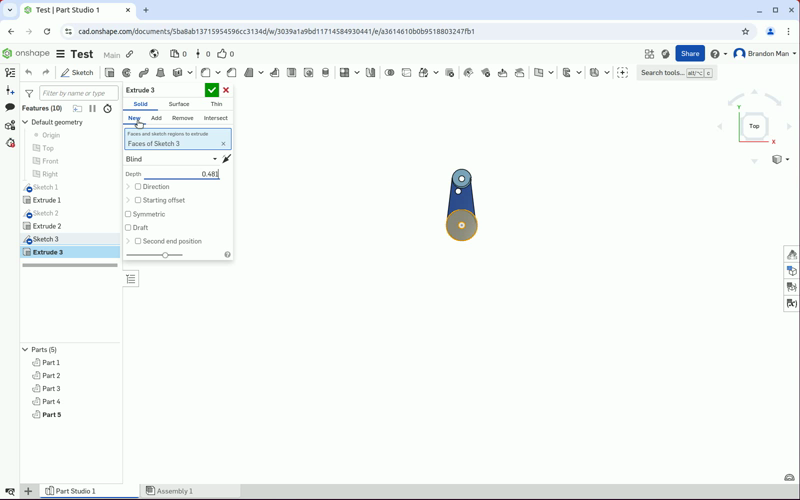
key(enter)
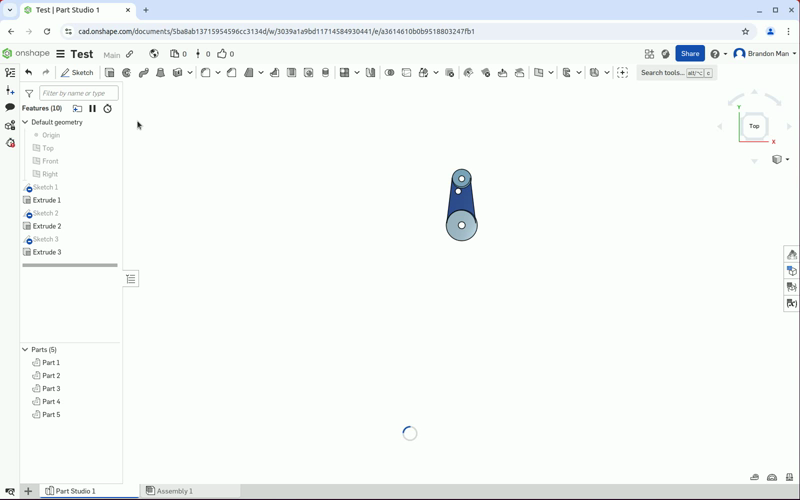
key(shift+h)
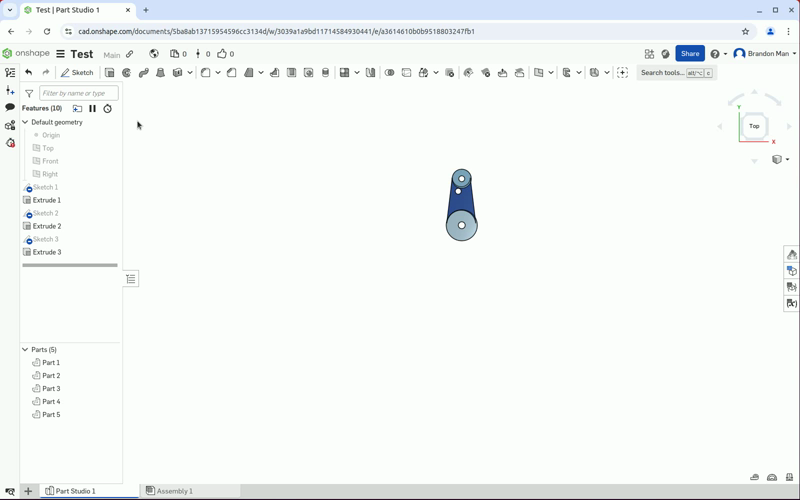
key(shift+h)
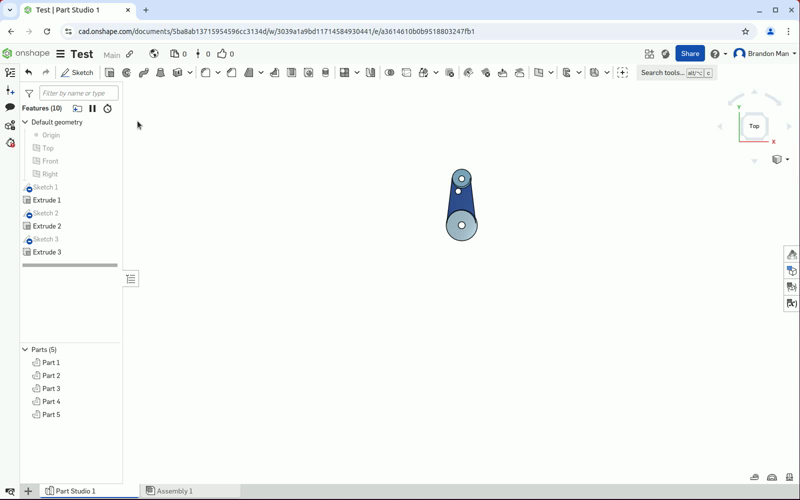
mouse_move(73, 189)
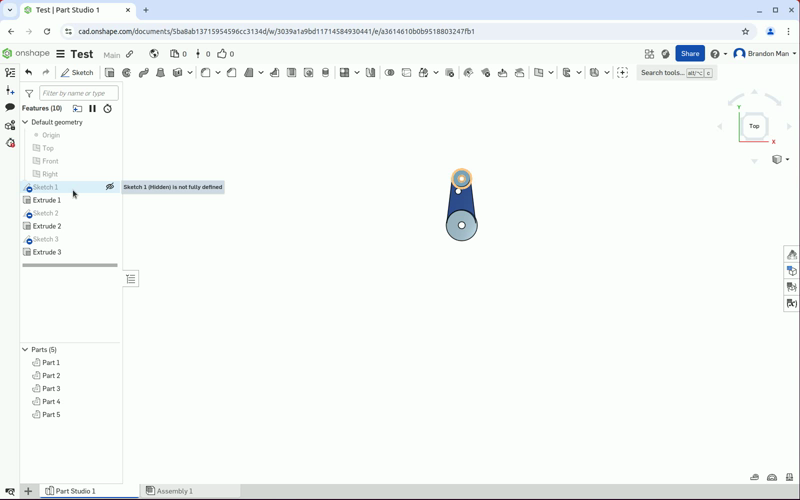
click(73, 189)
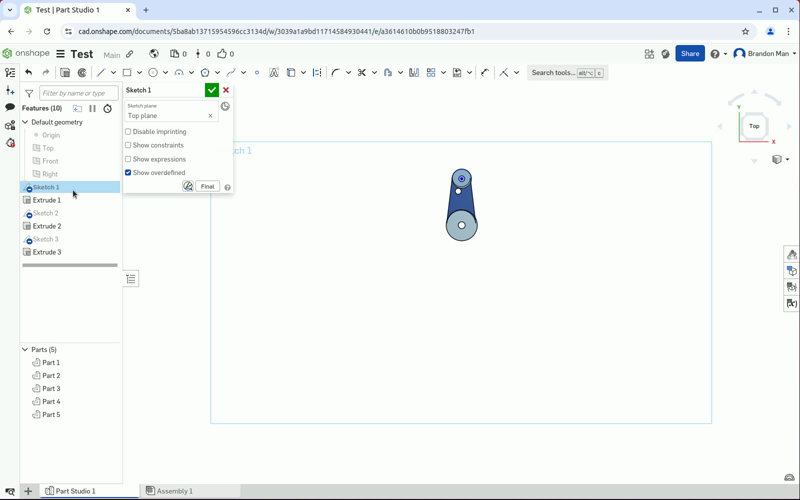
mouse_move(229, 92)
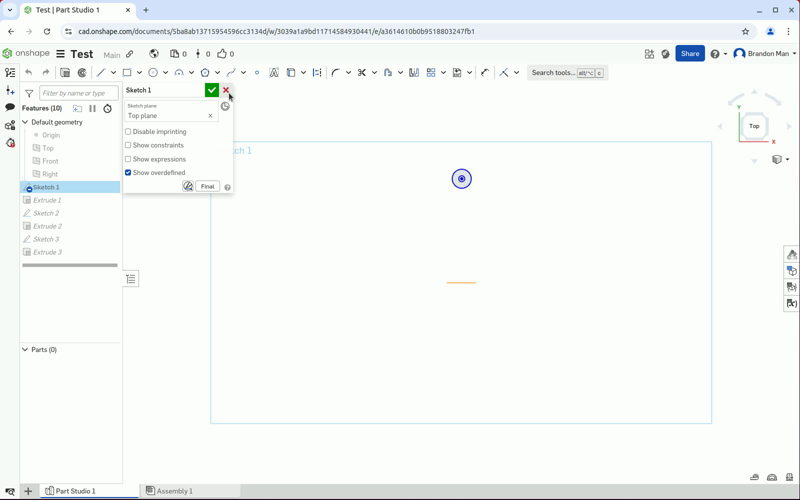
click(229, 92)
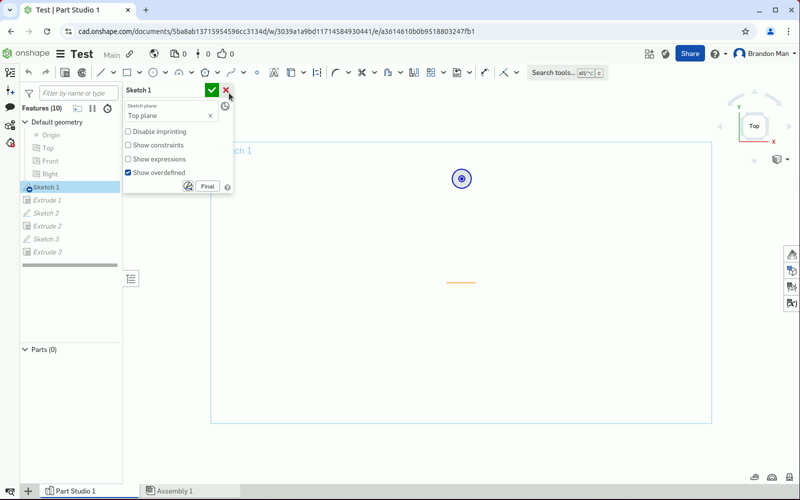
key(shift+s)
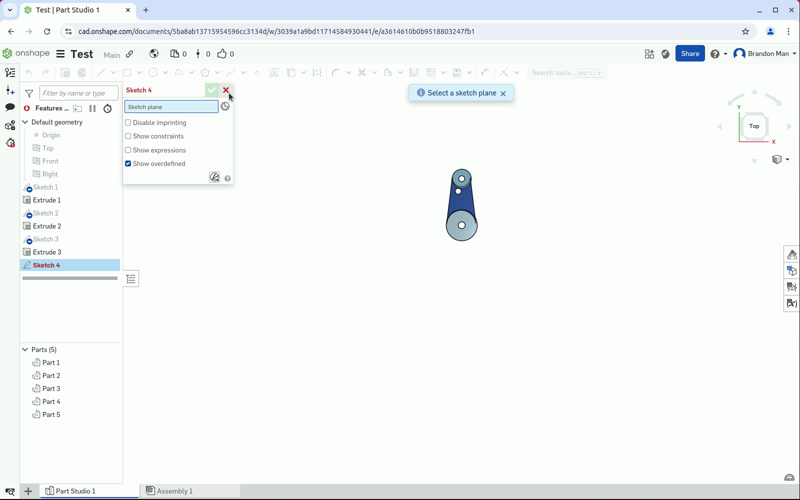
mouse_move(73, 150)
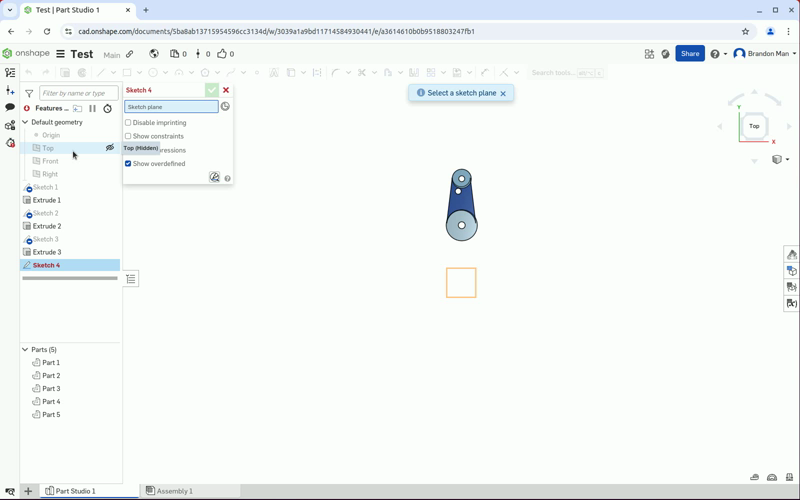
click(73, 150)
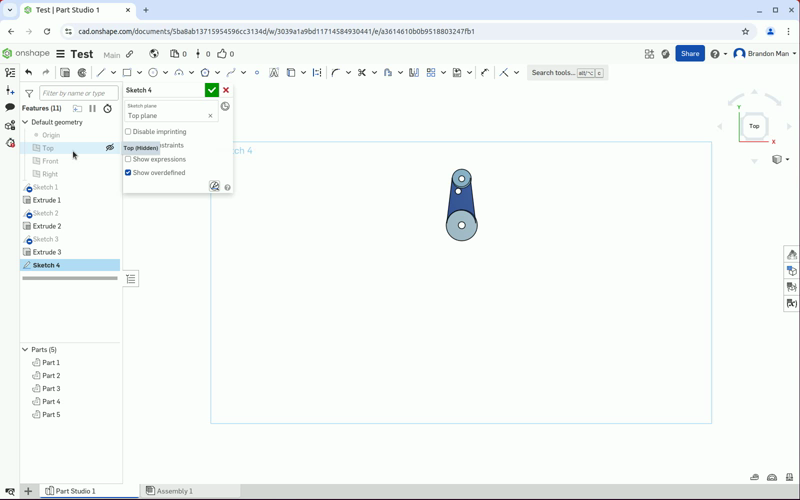
mouse_move(73, 352)
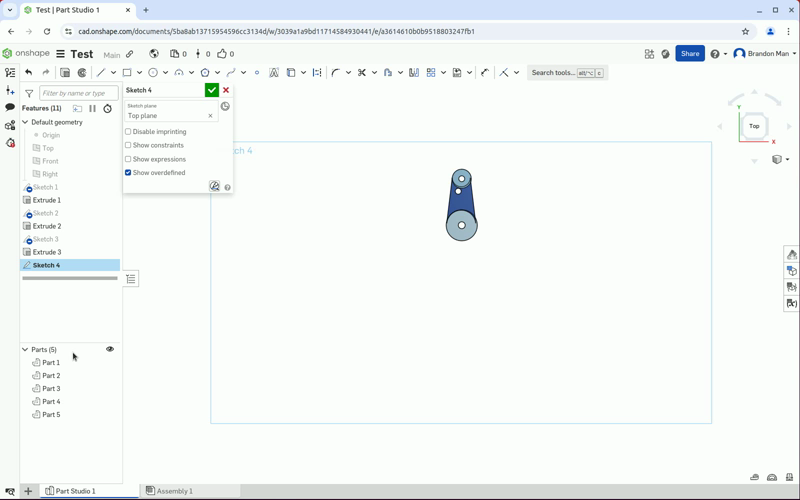
key(y)
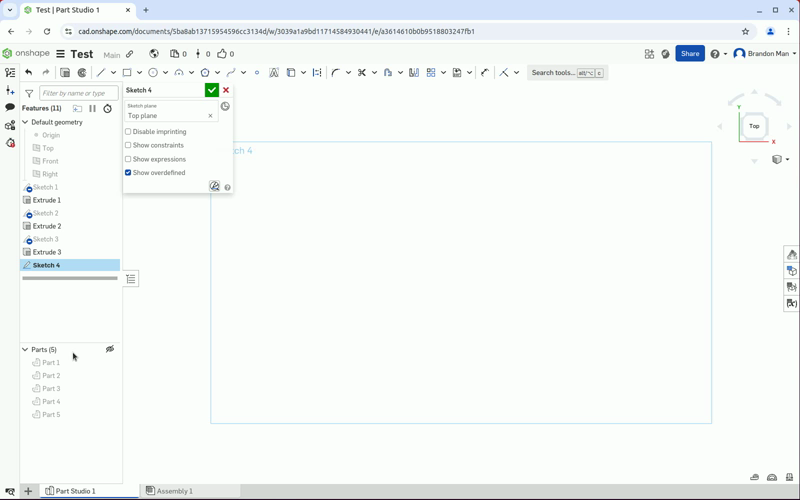
key(l)
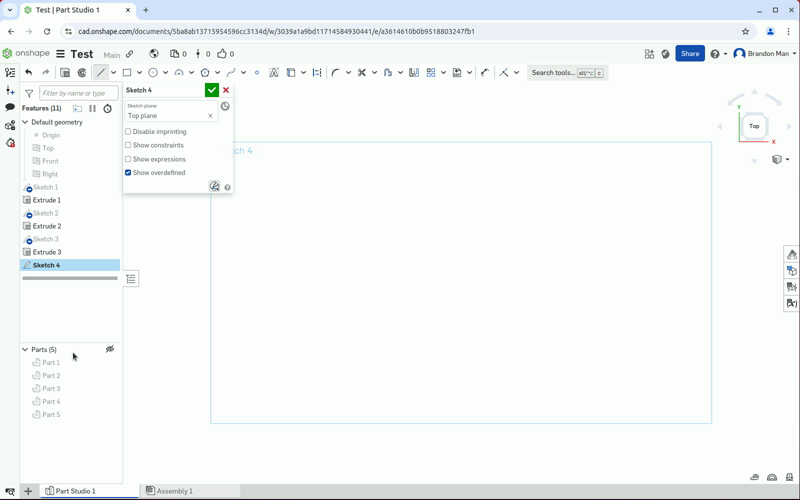
key_down(shift)
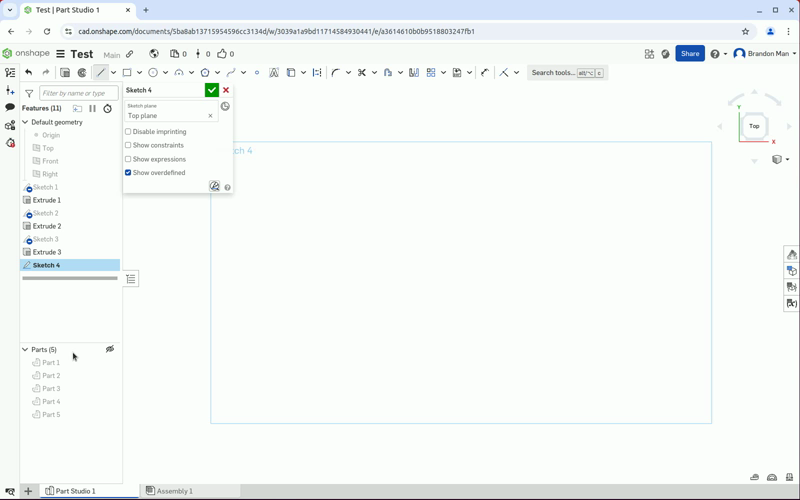
mouse_move(446, 226)
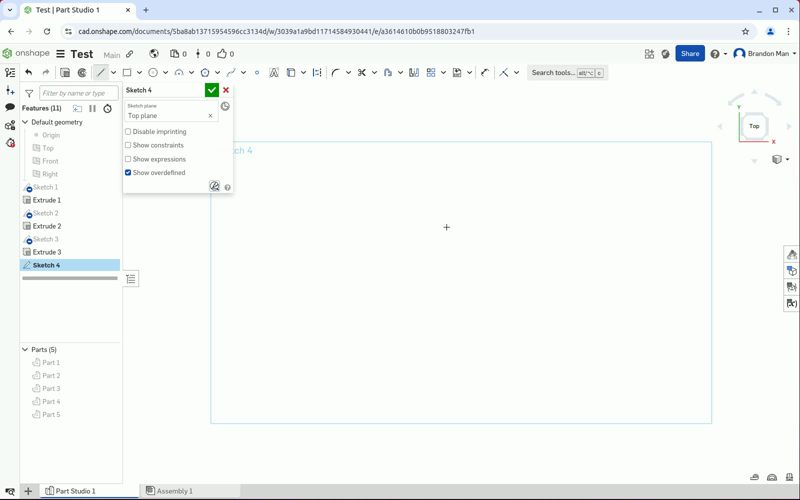
click(446, 226)
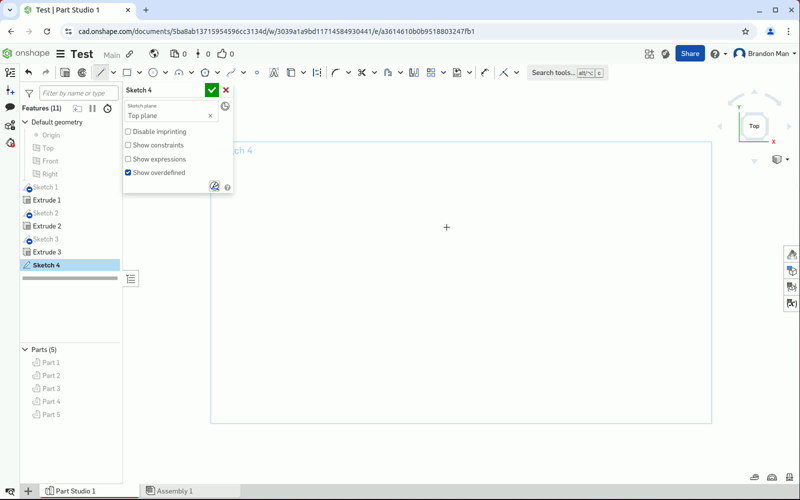
key_up(shift)
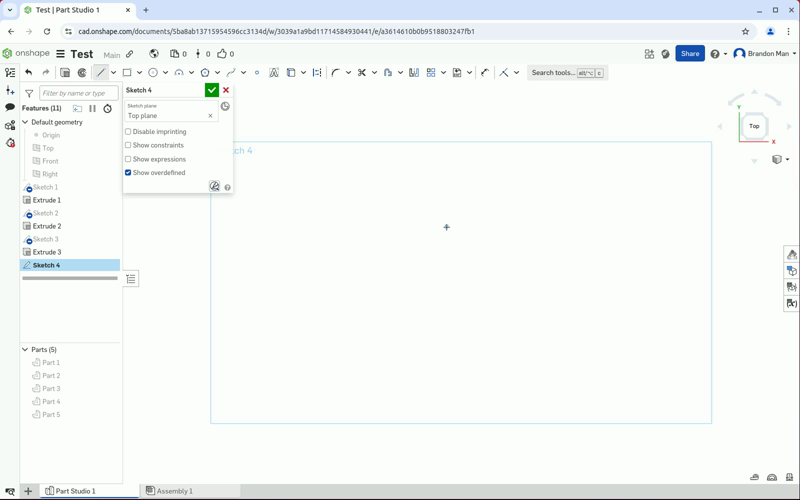
key_down(shift)
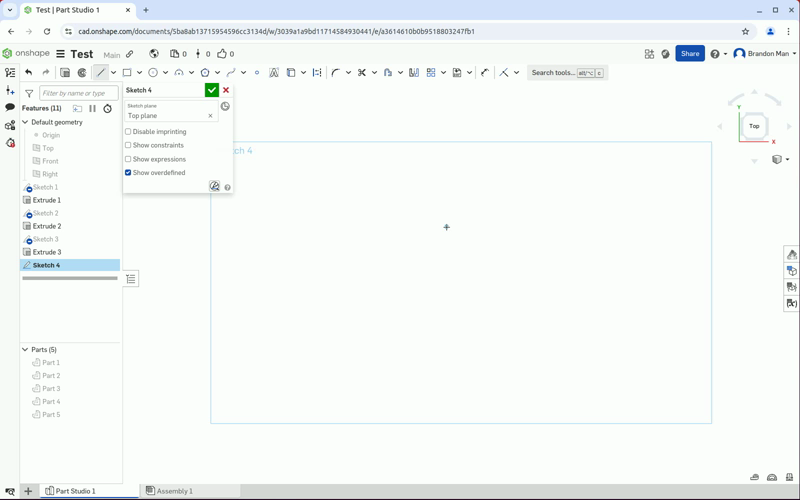
mouse_move(476, 226)
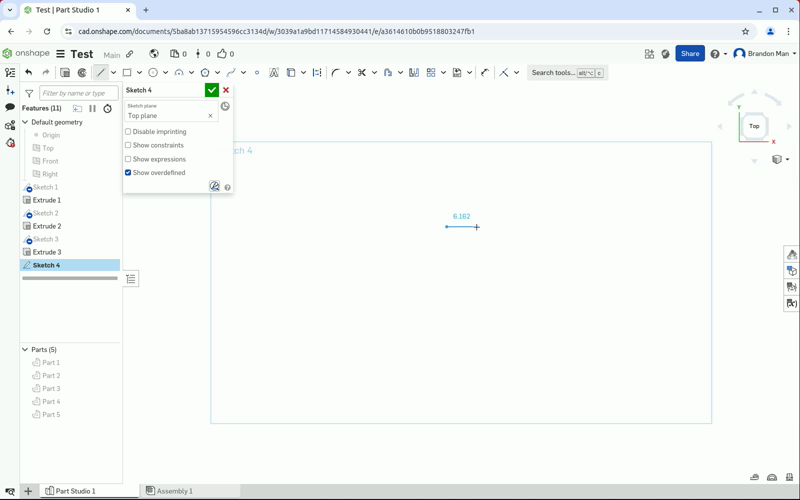
mouse_move(452, 284)
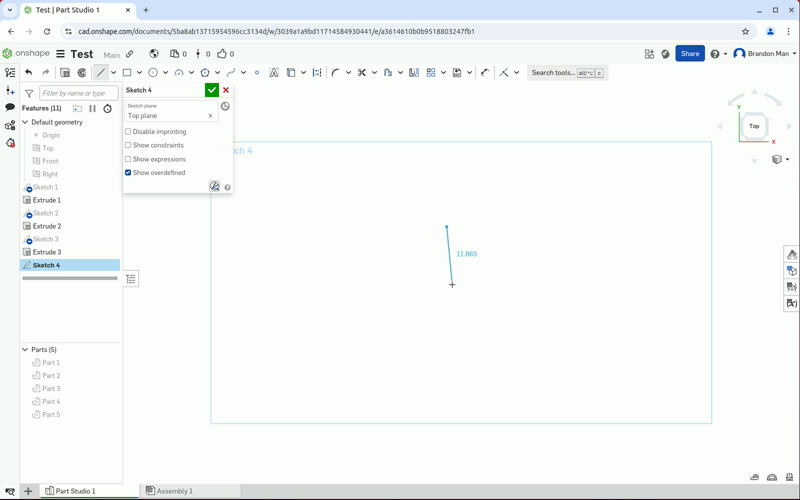
click(452, 284)
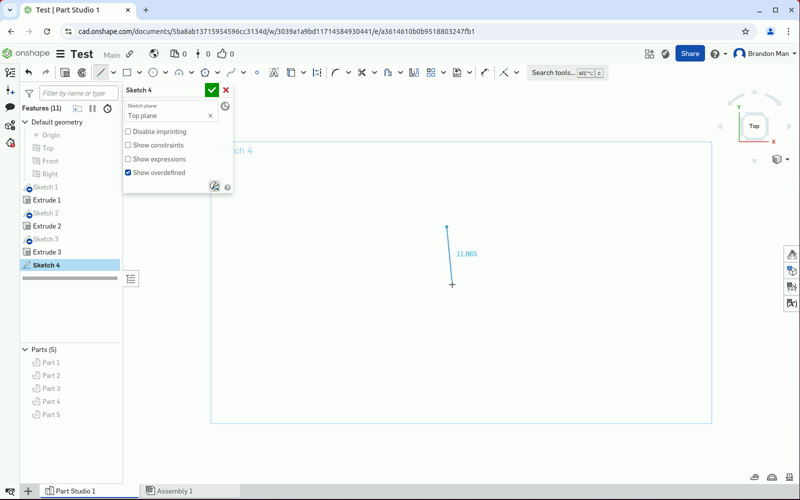
key_up(shift)
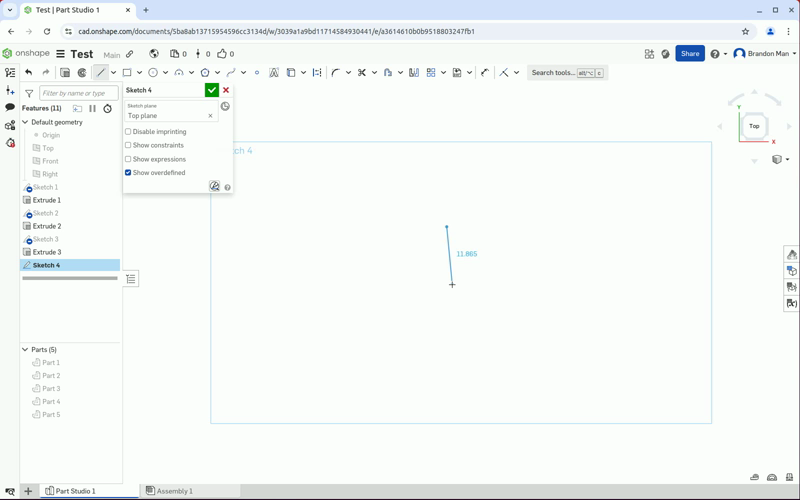
key(esc)
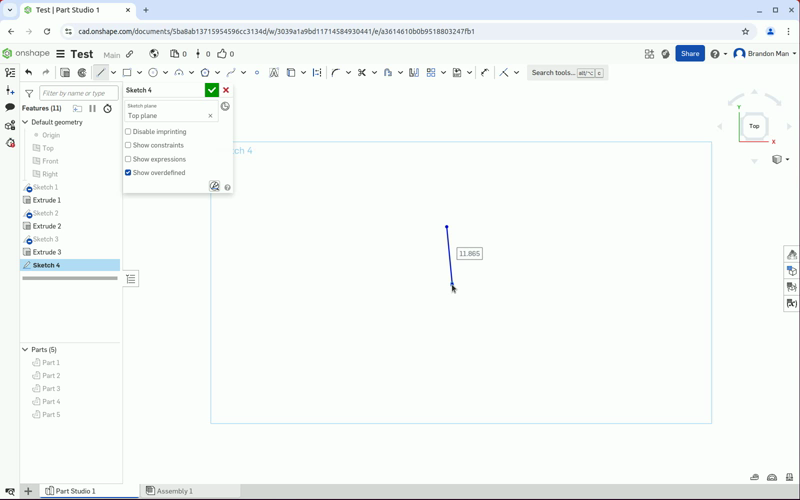
key(a)
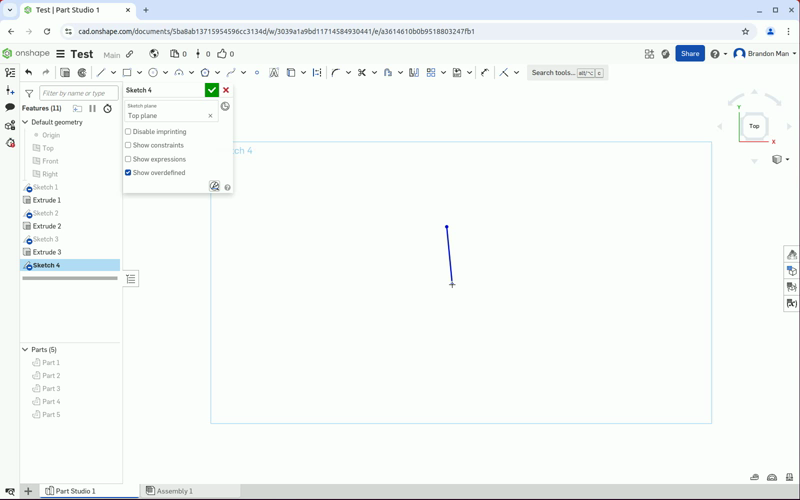
mouse_move(452, 284)
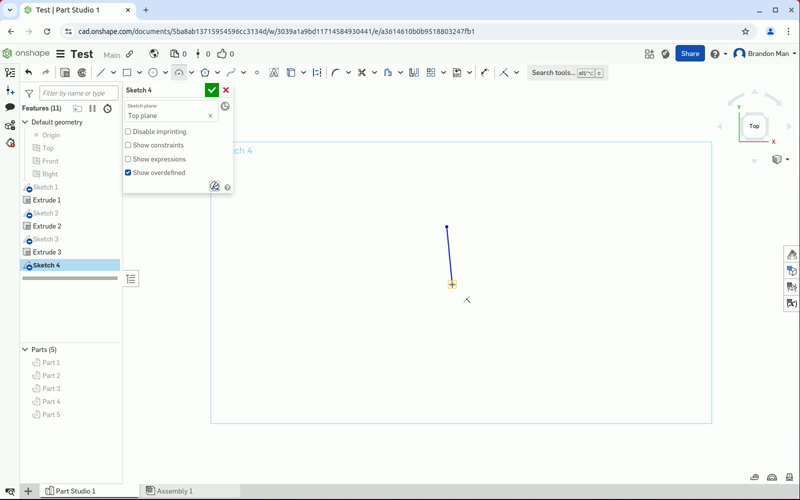
click(452, 284)
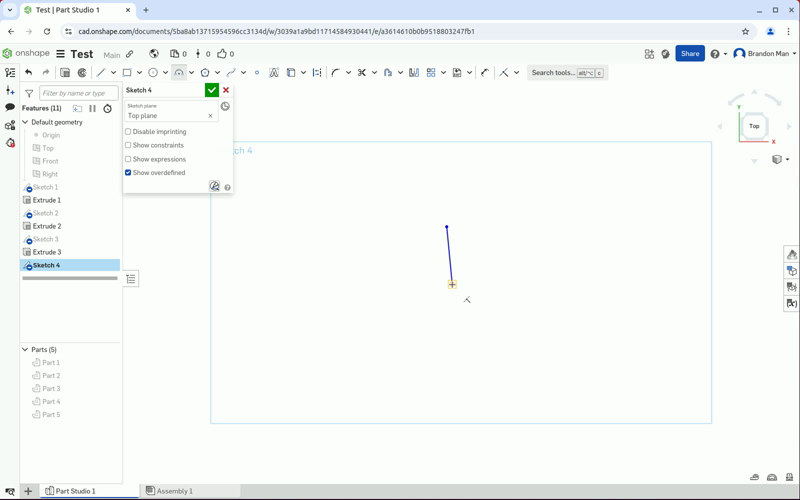
key_down(shift)
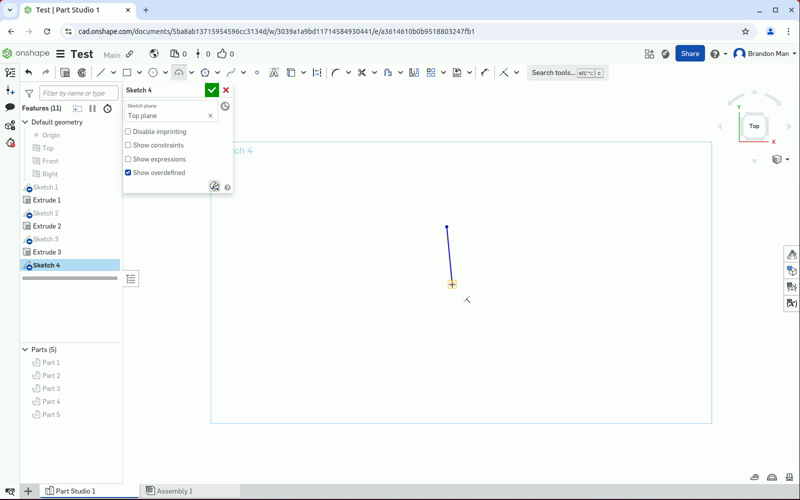
mouse_move(461, 291)
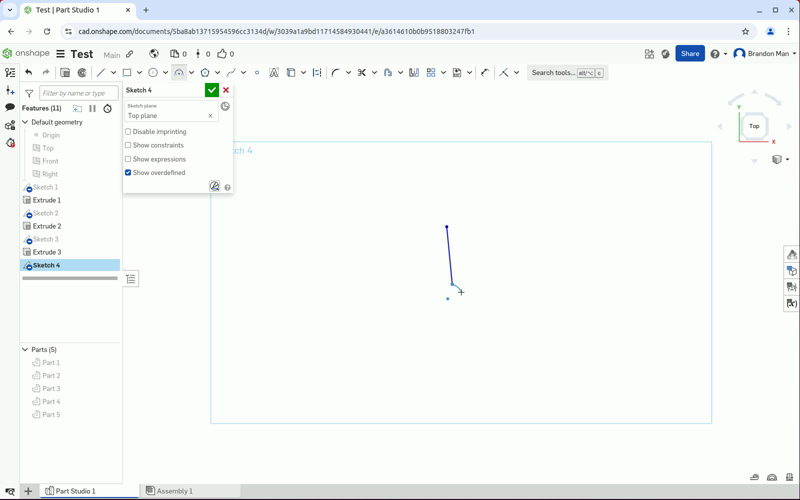
click(461, 291)
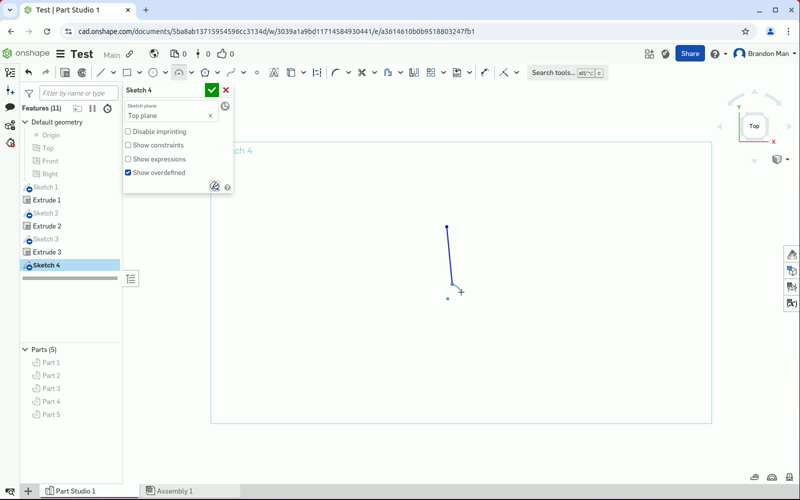
mouse_move(466, 276)
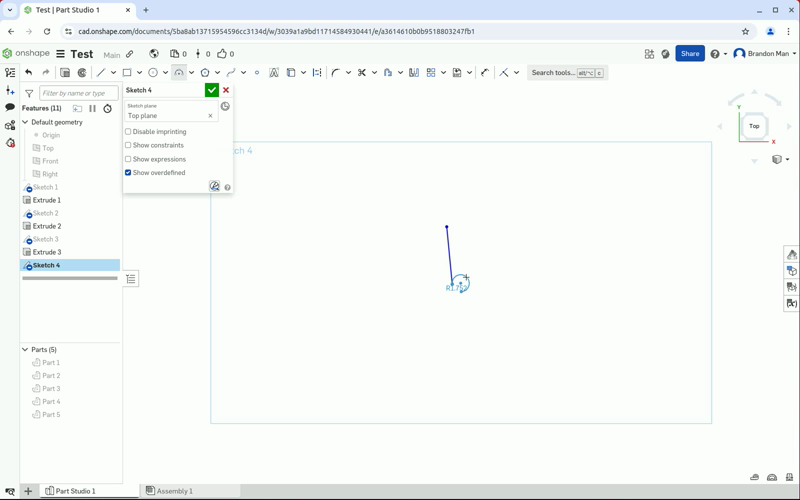
click(466, 276)
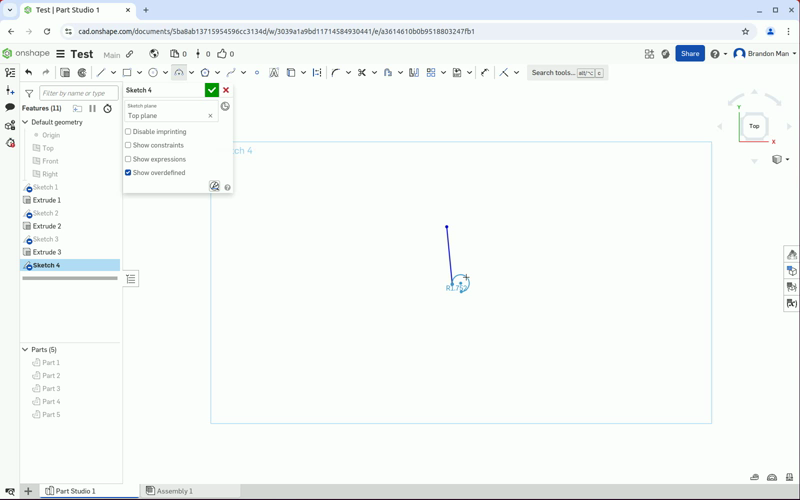
key_up(shift)
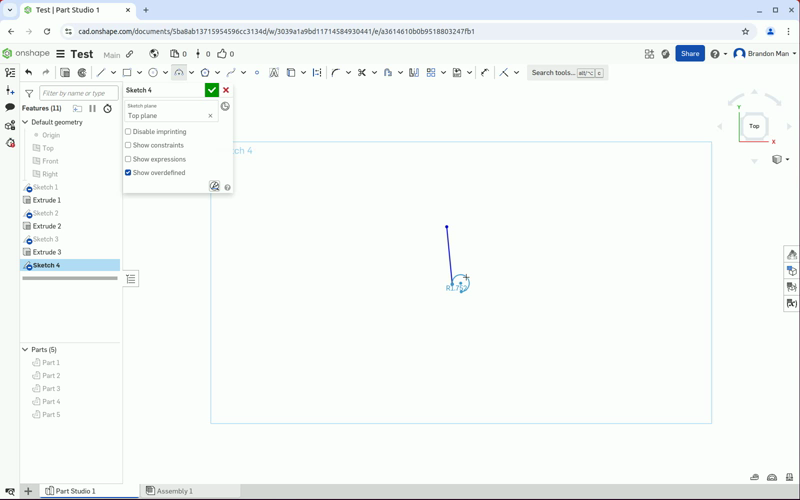
key(esc)
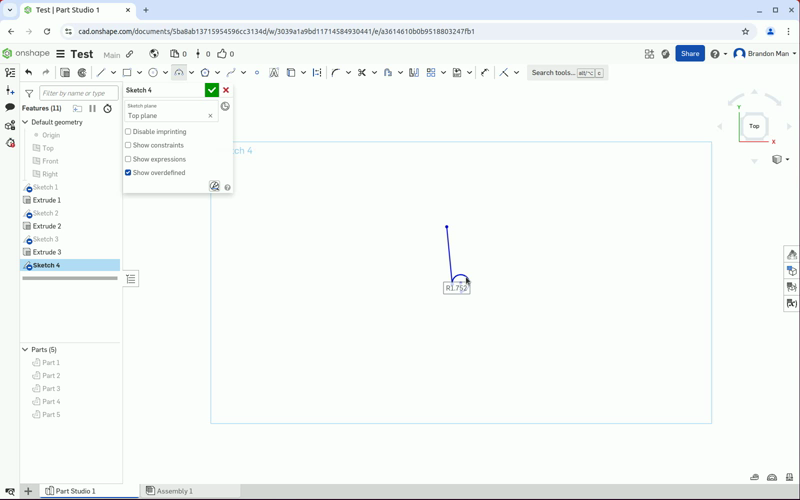
key(l)
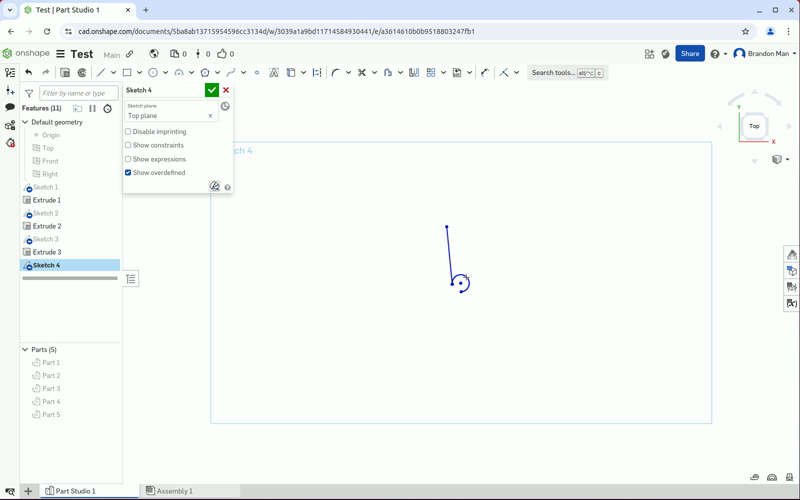
mouse_move(461, 291)
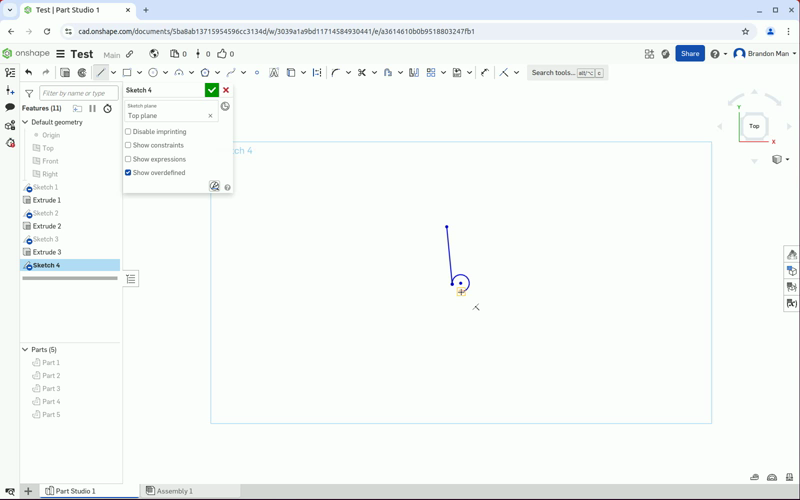
click(461, 291)
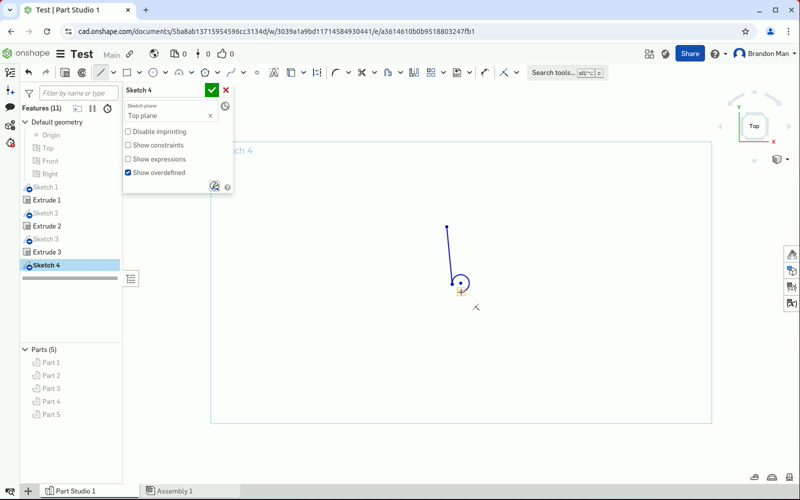
key_down(shift)
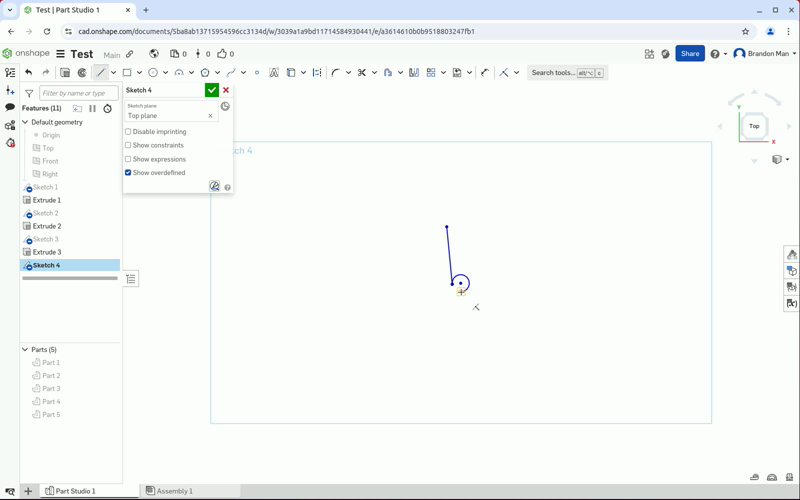
mouse_move(491, 291)
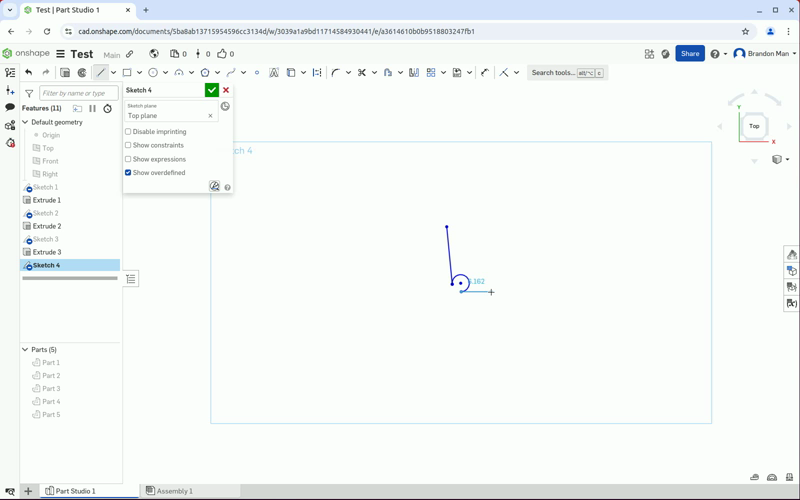
mouse_move(502, 290)
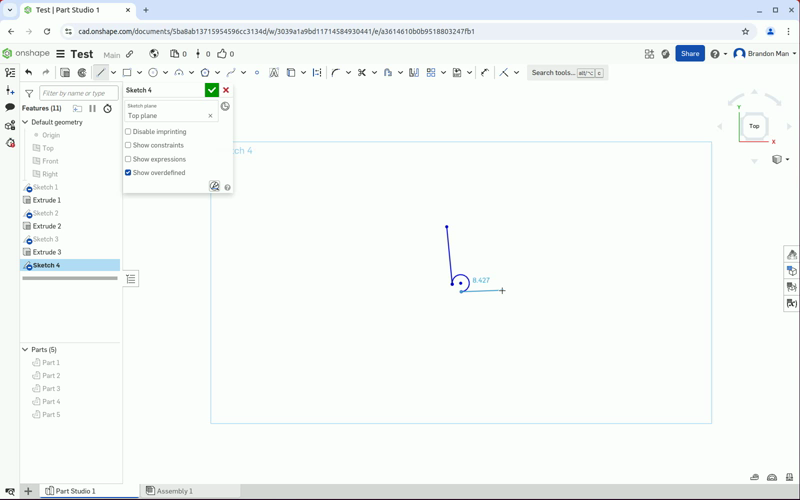
click(502, 290)
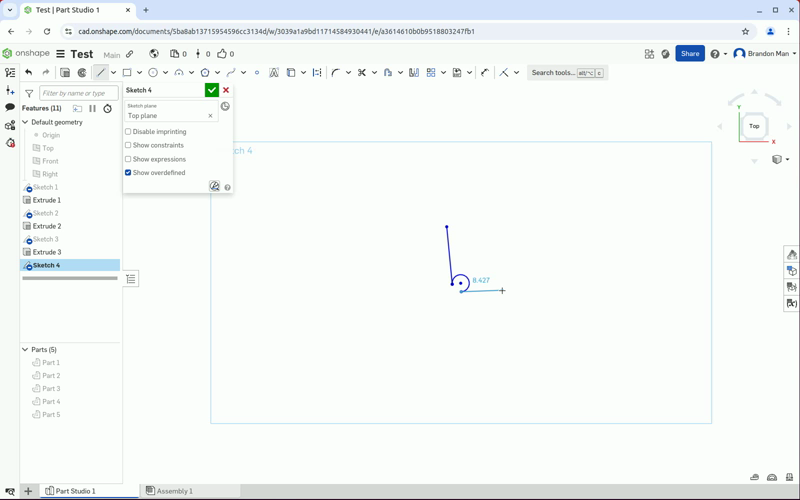
key_up(shift)
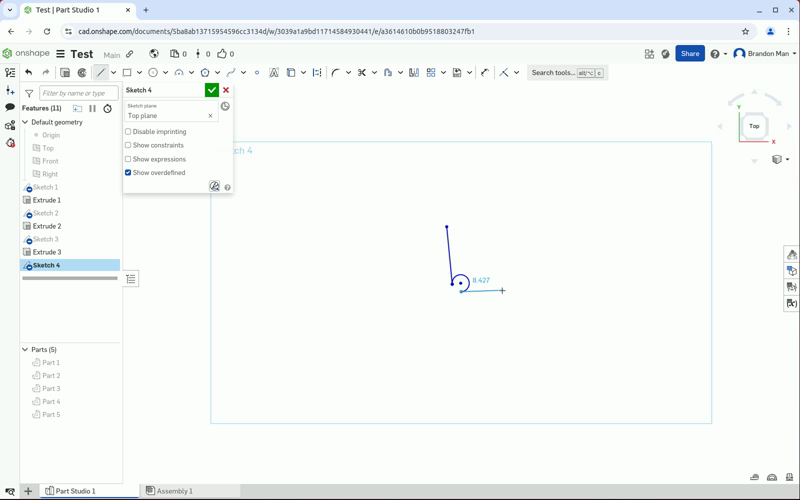
key(esc)
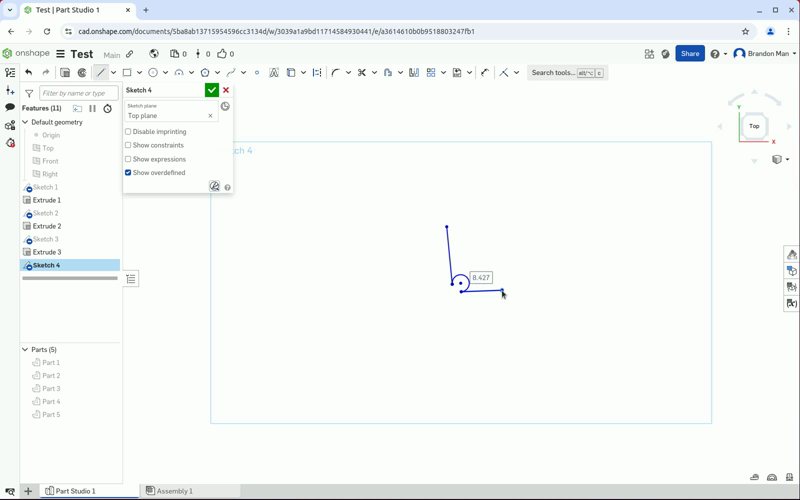
key(a)
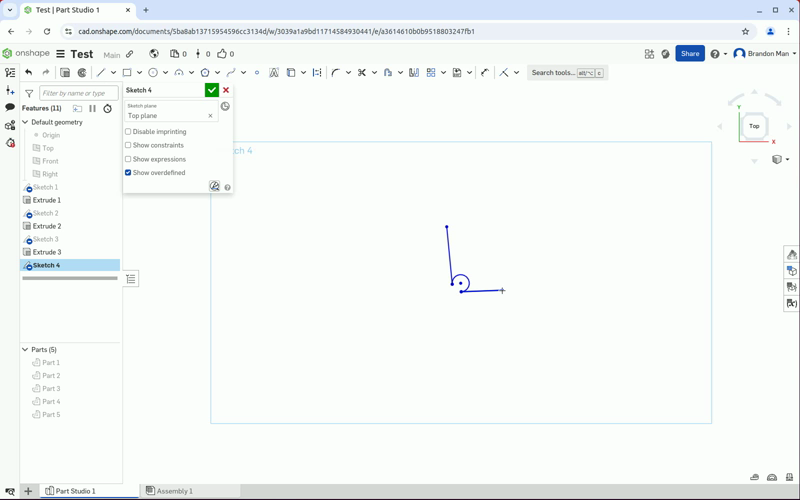
mouse_move(502, 290)
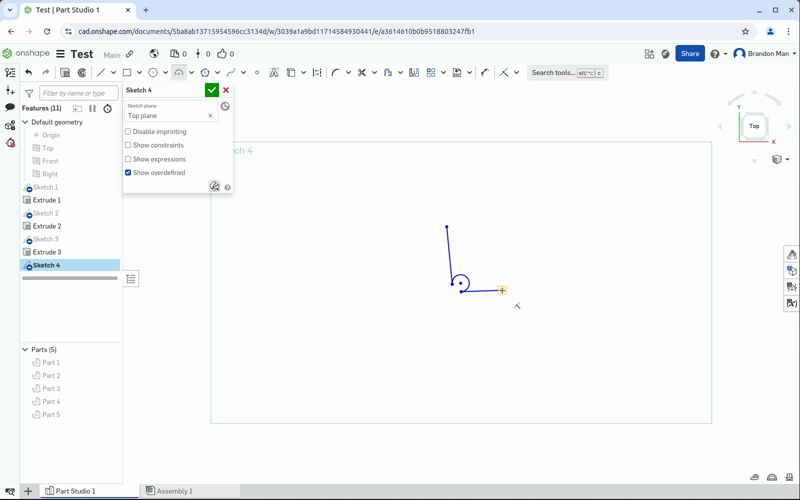
click(502, 290)
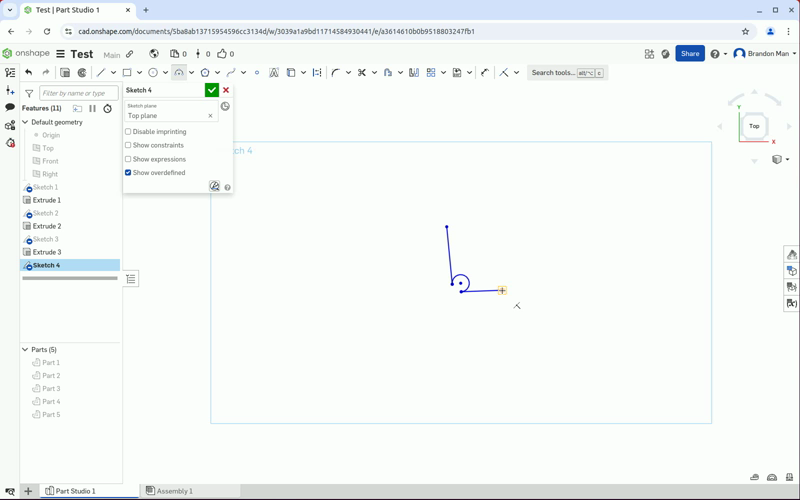
key_down(shift)
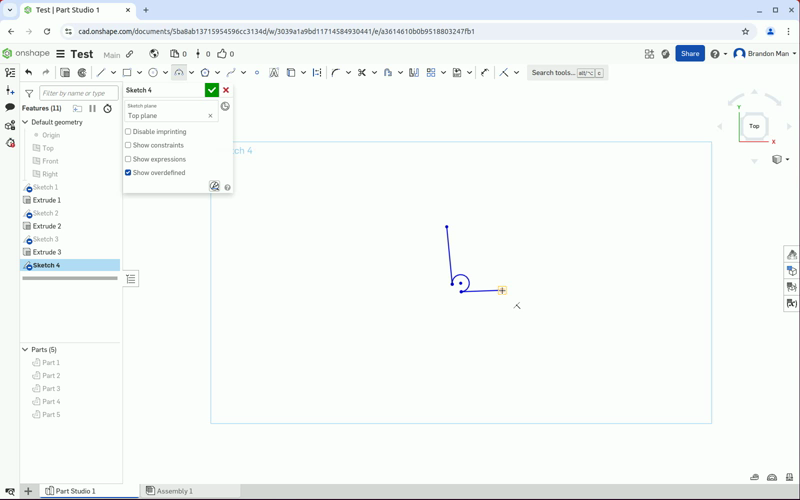
mouse_move(502, 276)
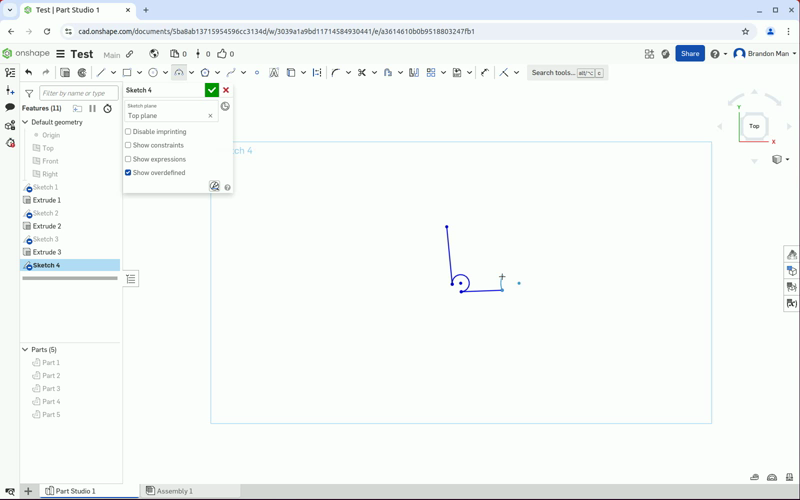
click(502, 276)
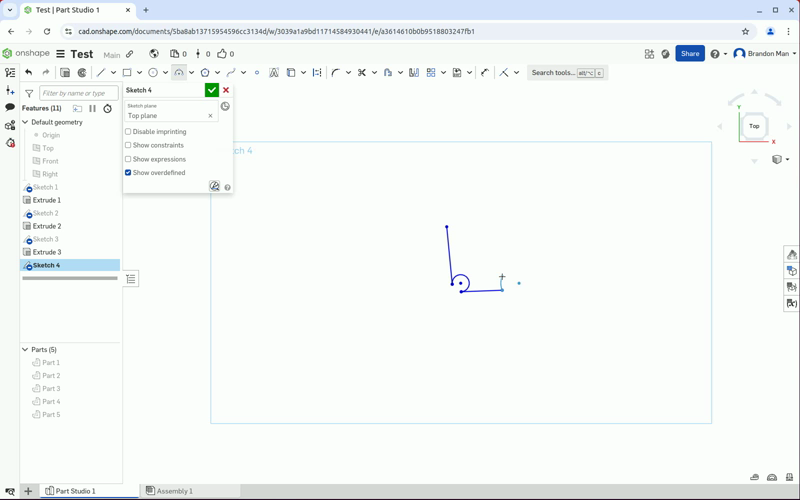
mouse_move(494, 282)
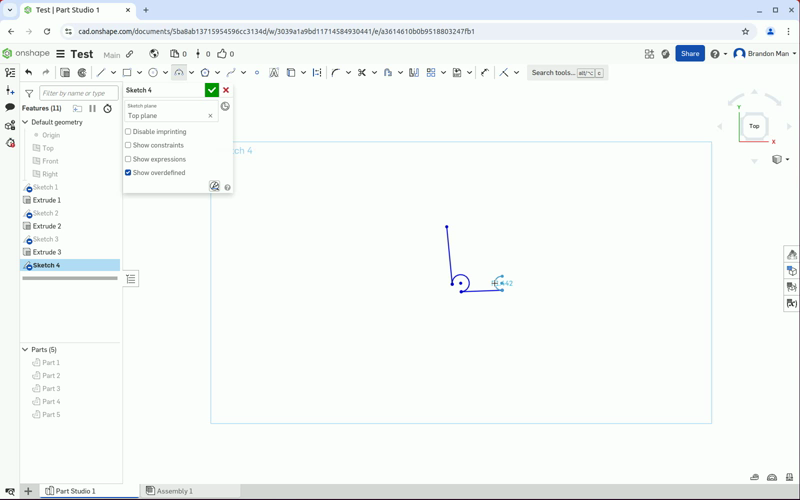
click(494, 282)
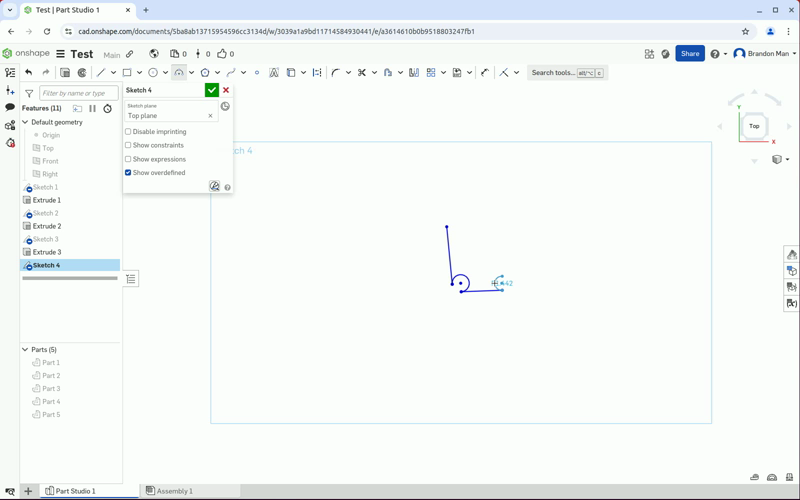
key_up(shift)
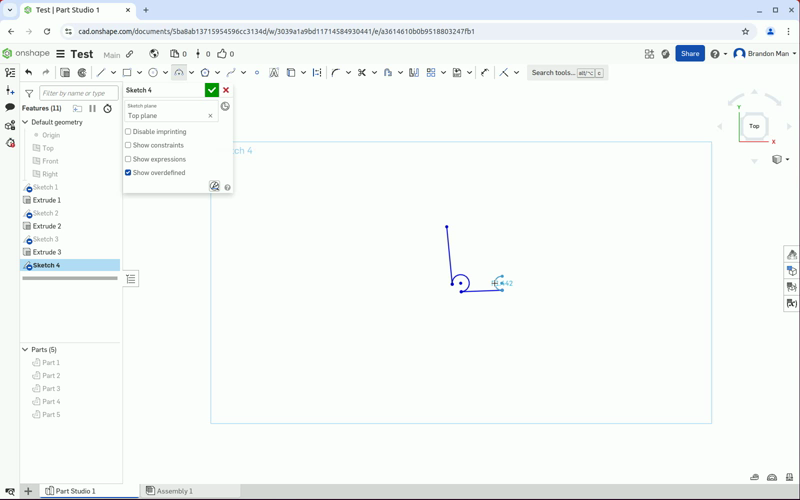
key(esc)
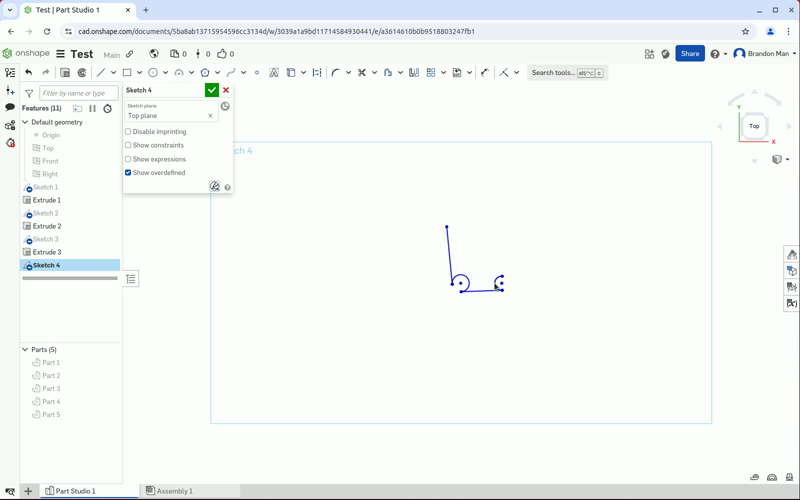
key(l)
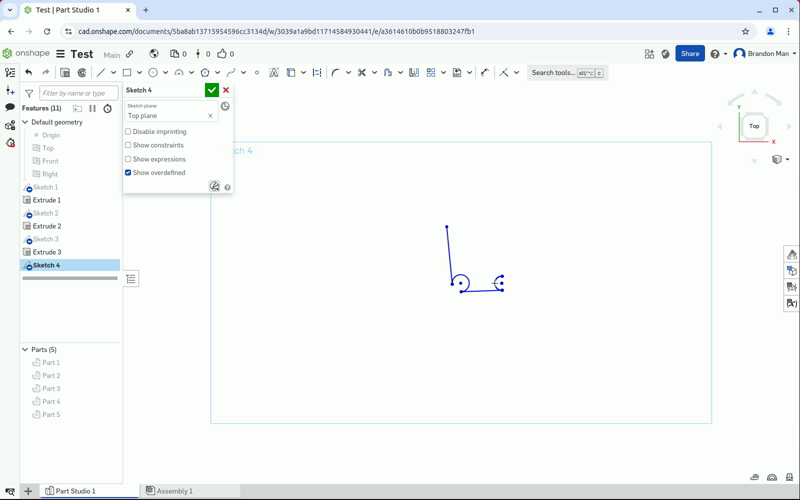
mouse_move(502, 276)
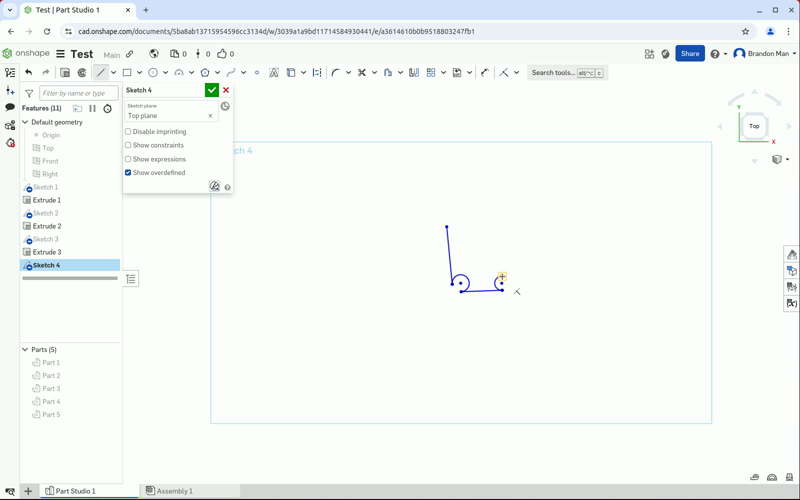
click(502, 276)
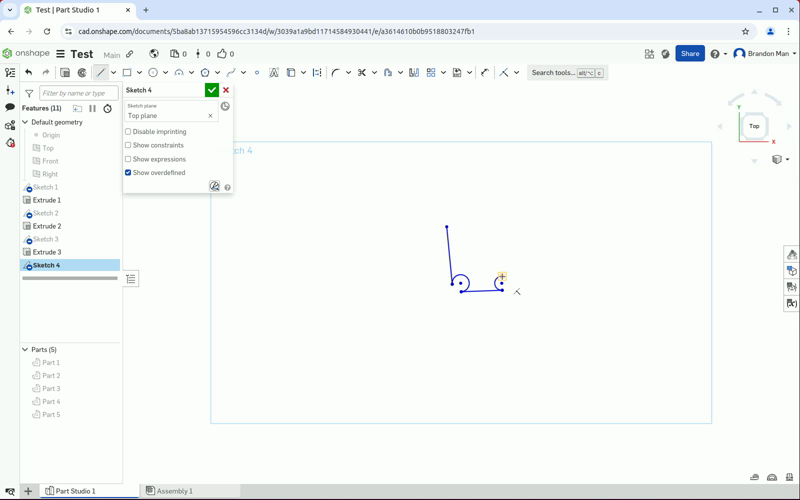
key_down(shift)
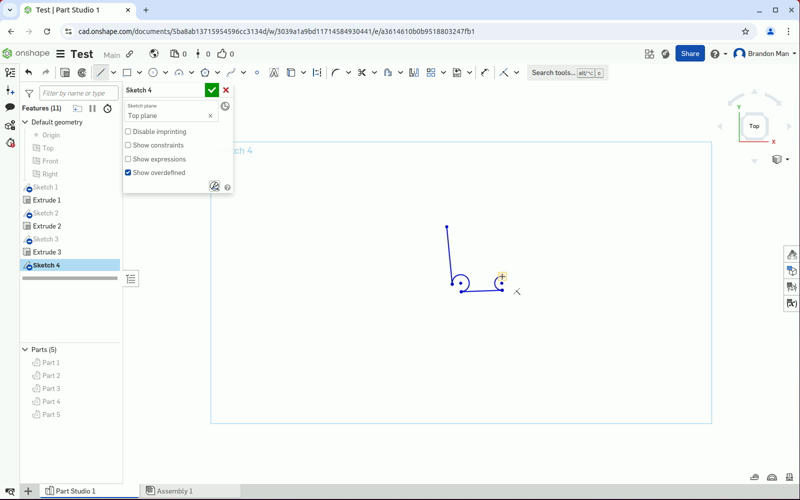
mouse_move(532, 276)
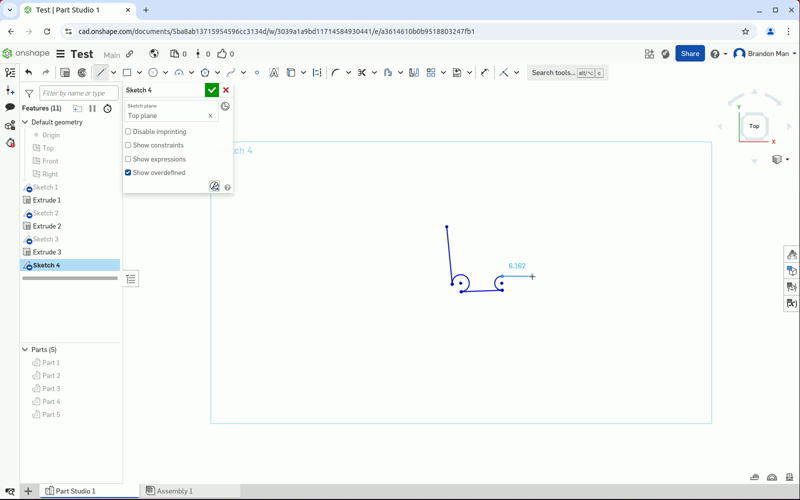
mouse_move(478, 275)
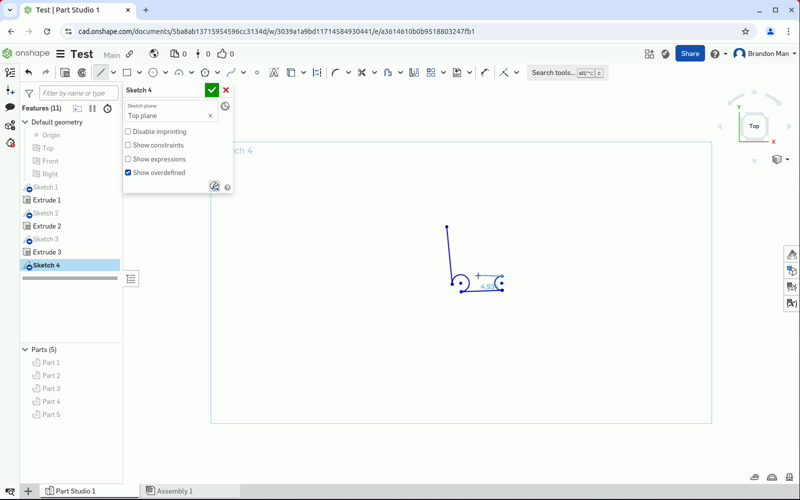
click(478, 275)
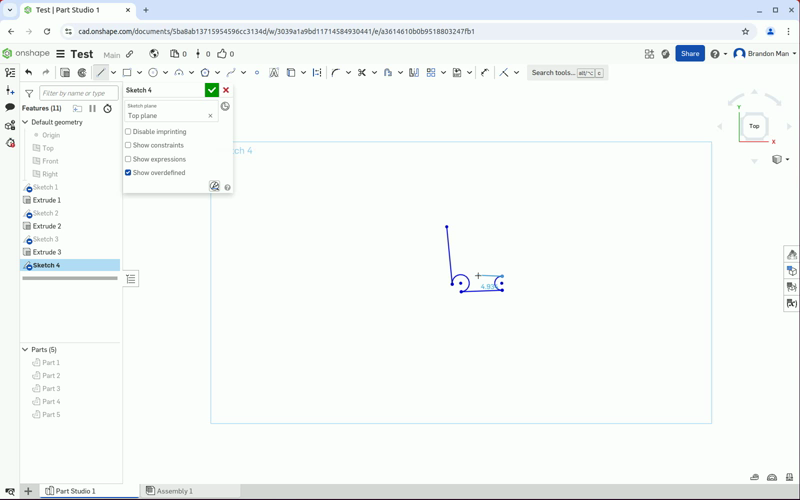
key_up(shift)
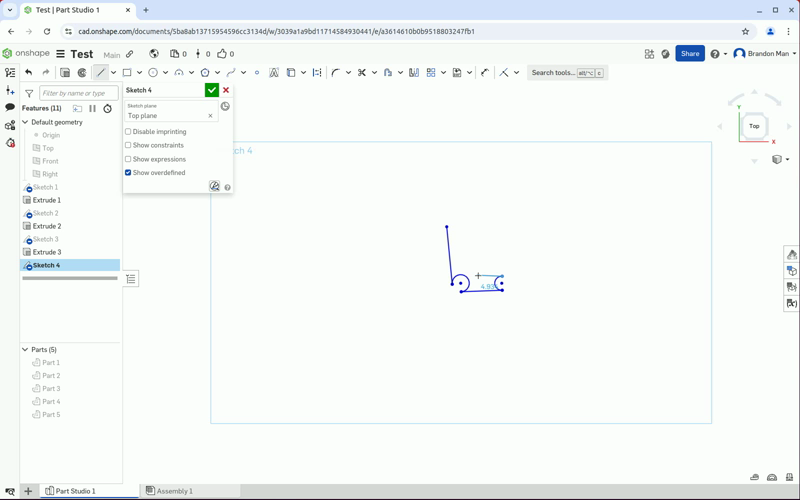
key(esc)
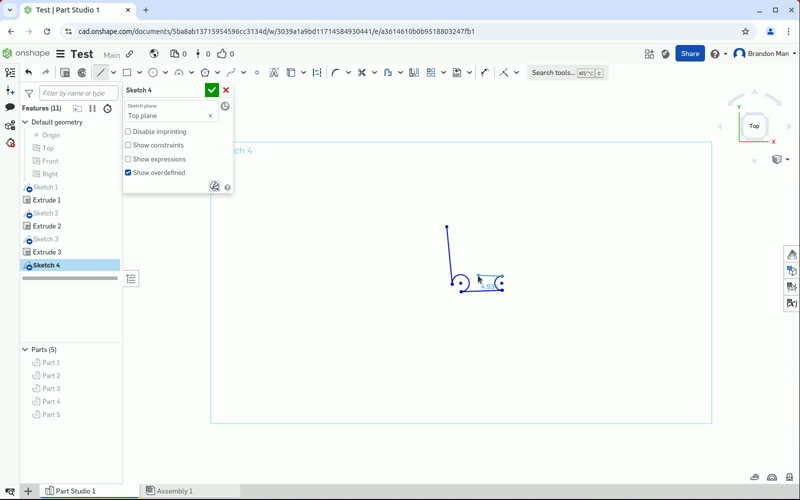
key(a)
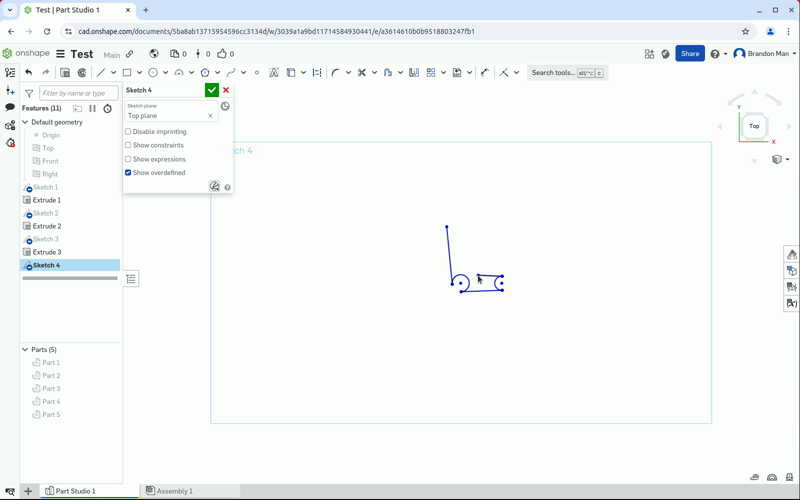
mouse_move(478, 275)
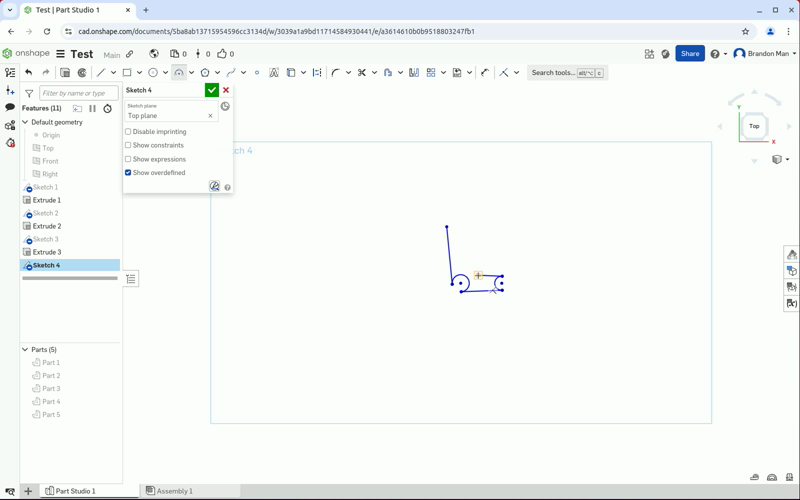
click(478, 275)
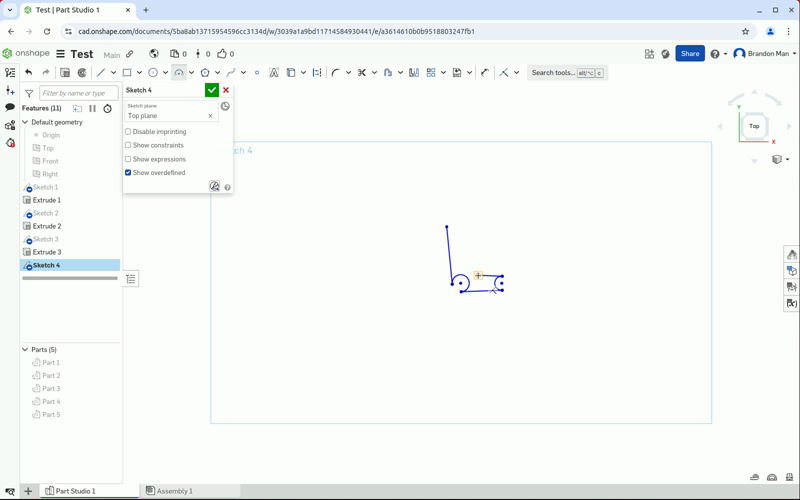
key_down(shift)
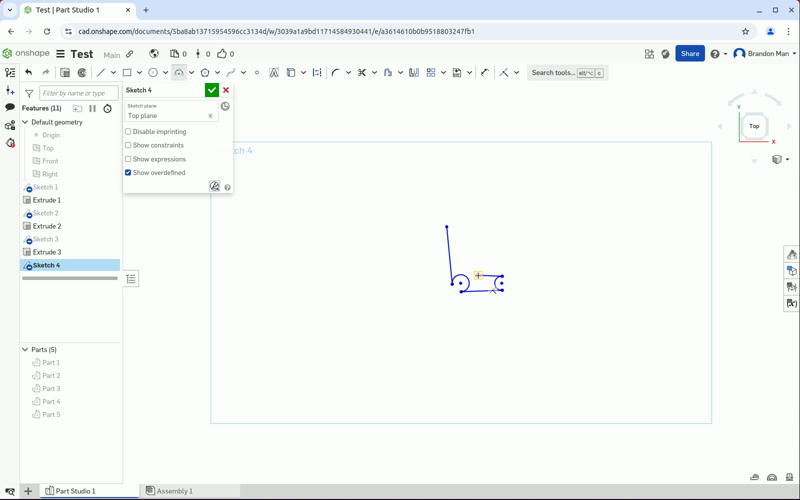
mouse_move(471, 267)
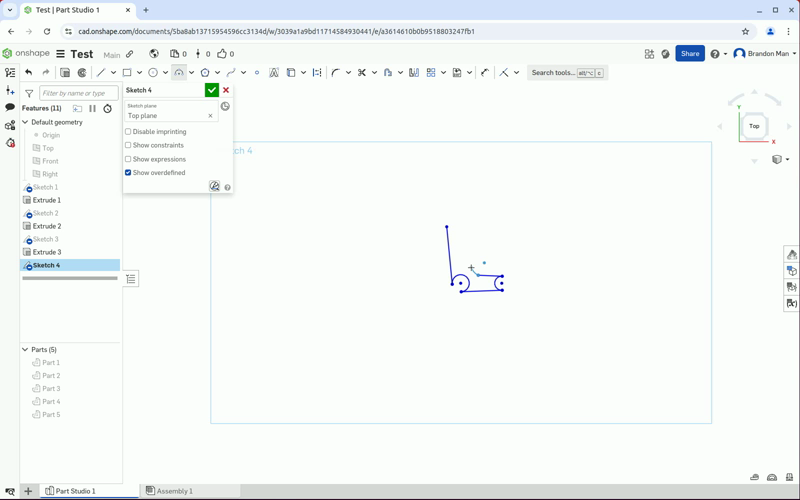
click(471, 267)
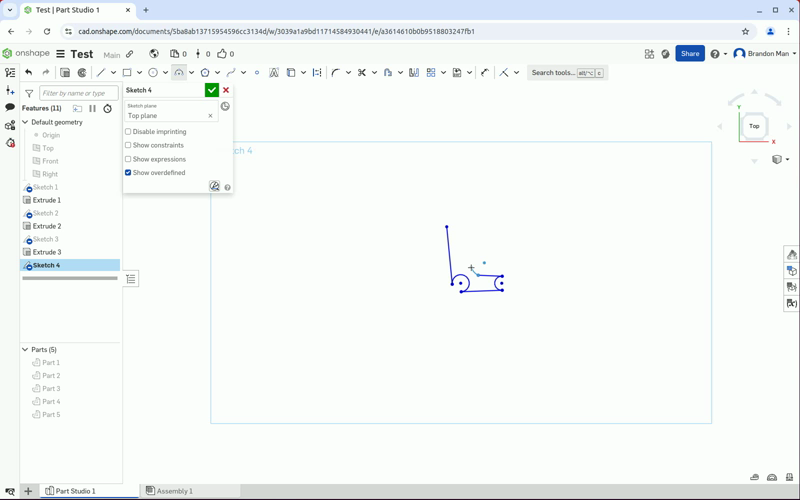
mouse_move(472, 272)
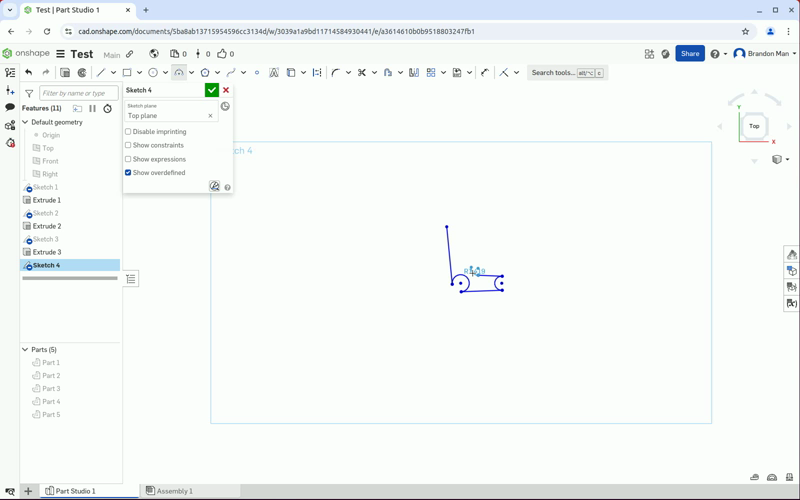
click(472, 272)
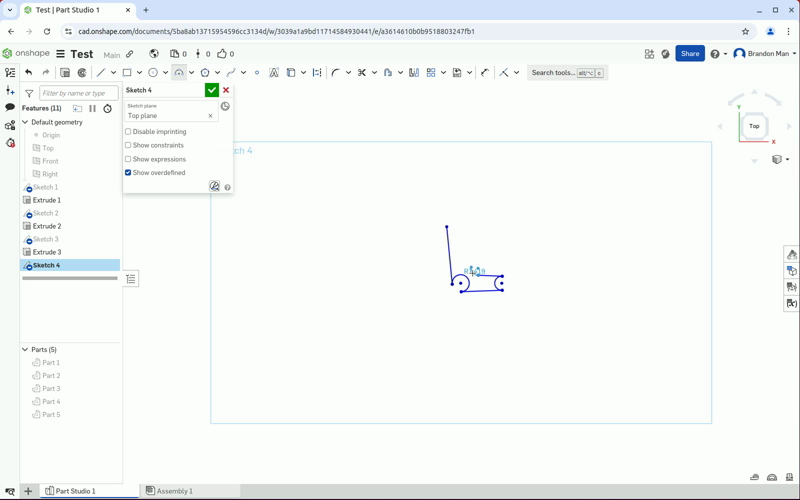
key_up(shift)
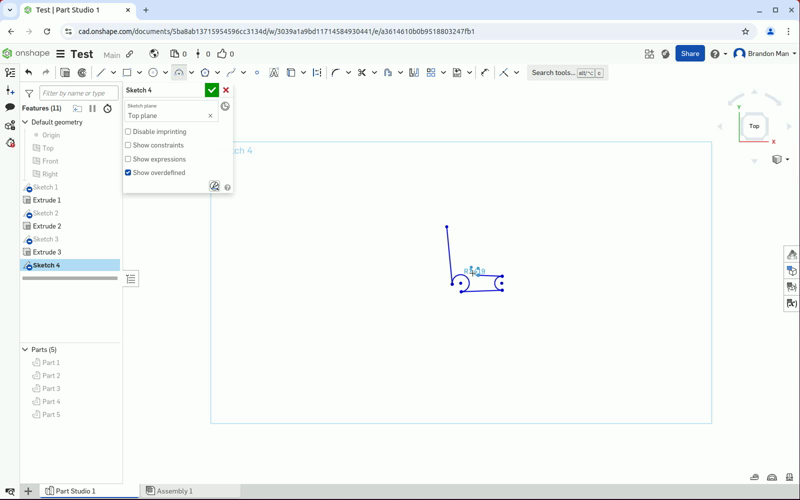
key(esc)
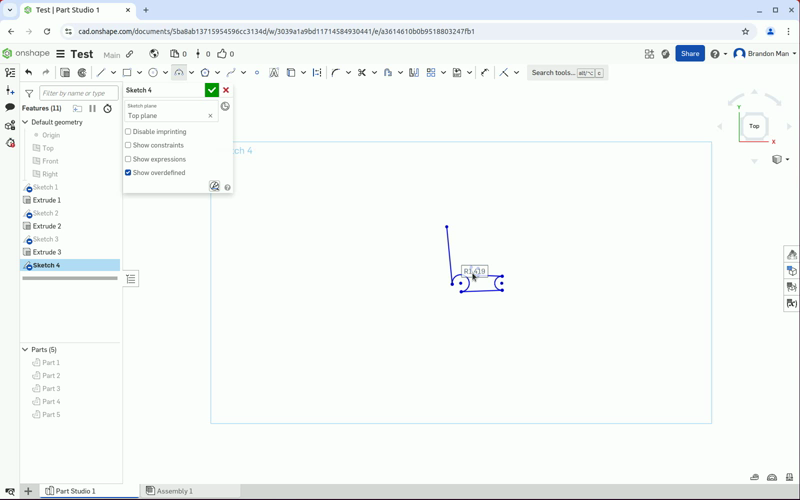
key(l)
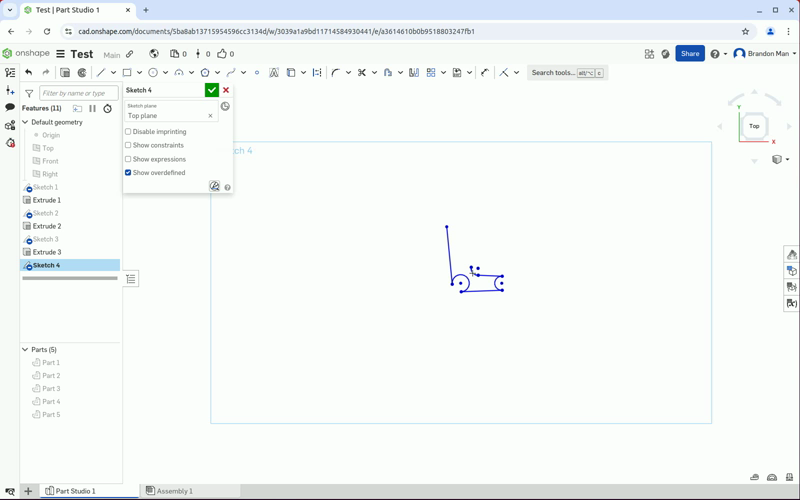
mouse_move(471, 267)
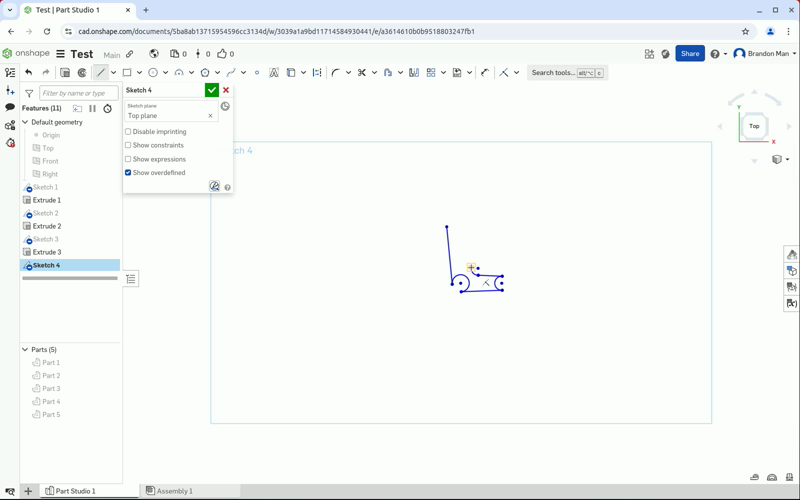
click(471, 267)
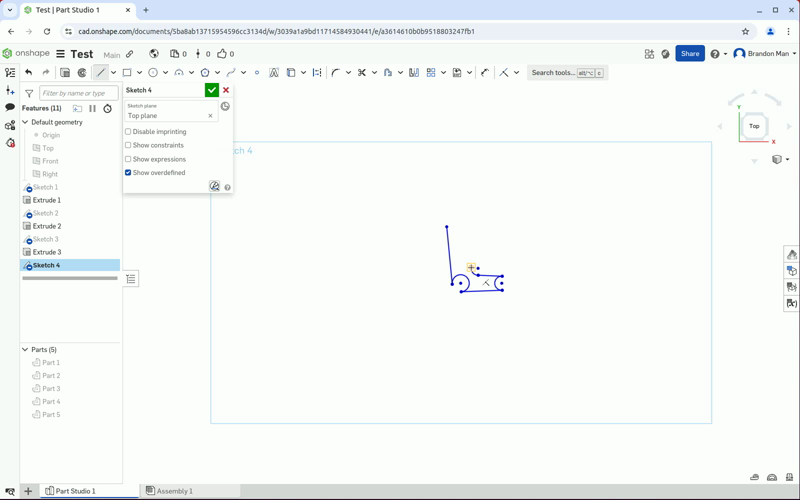
key_down(shift)
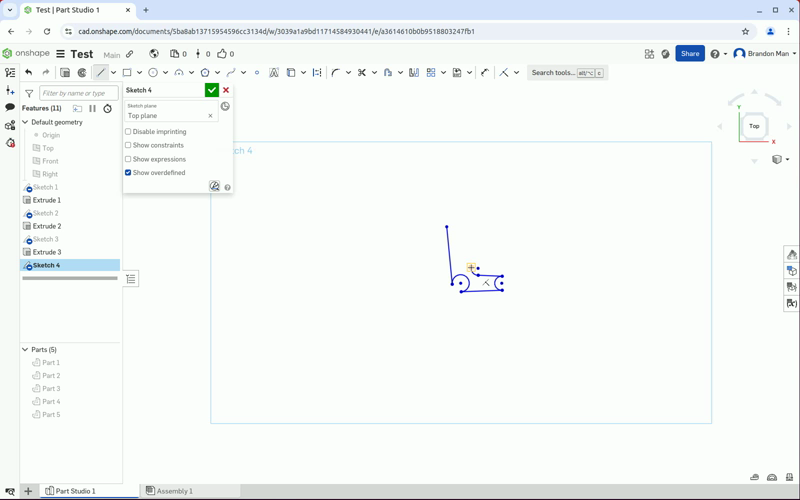
mouse_move(501, 267)
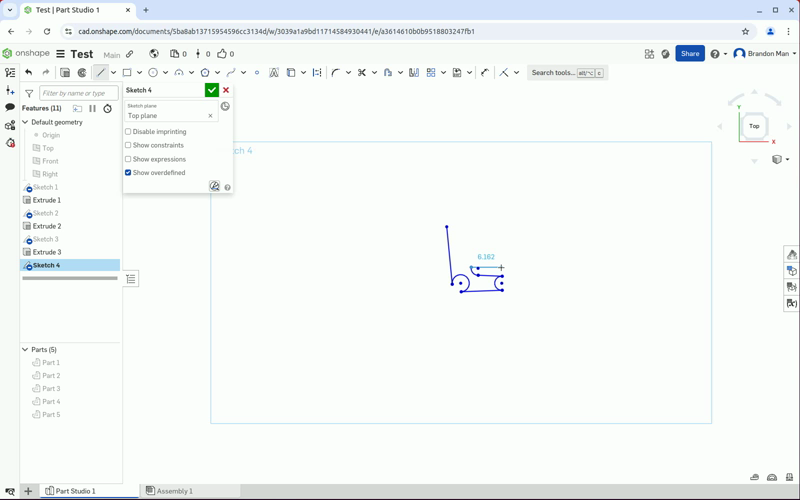
mouse_move(475, 226)
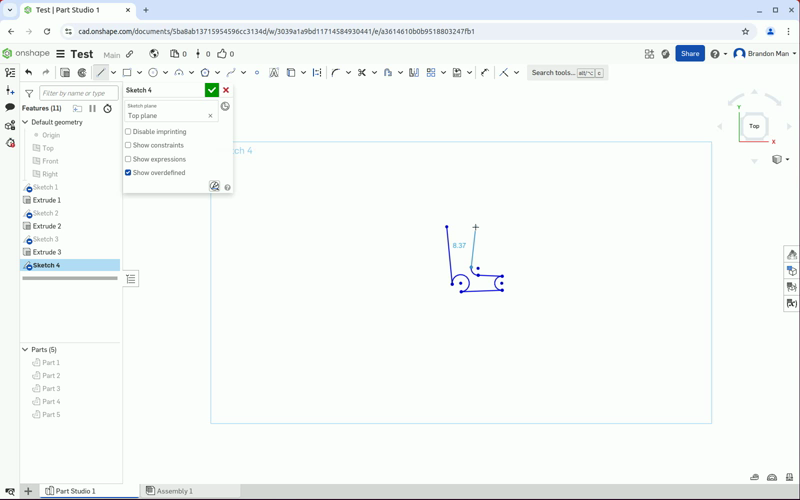
click(475, 226)
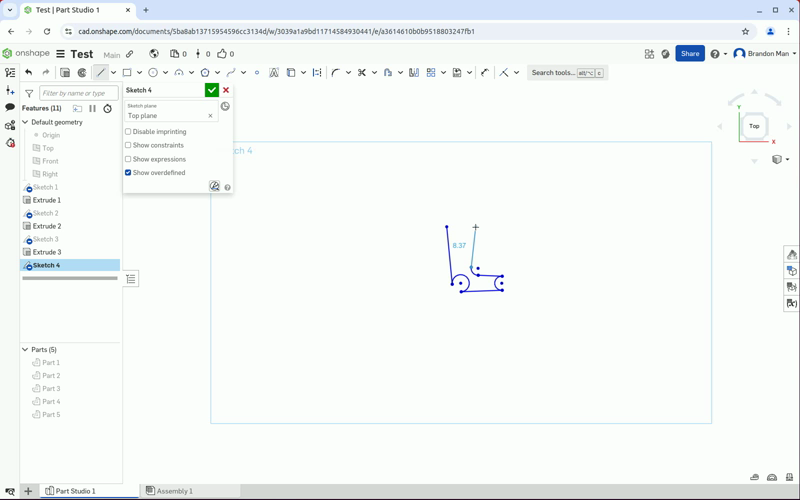
key_up(shift)
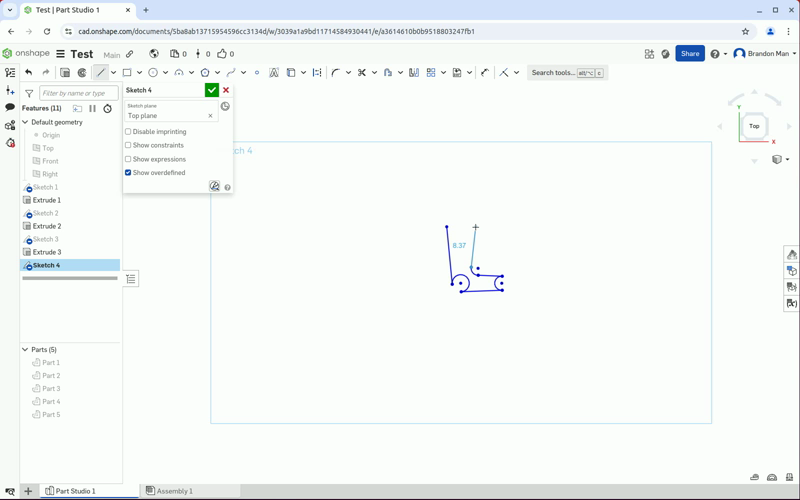
key(esc)
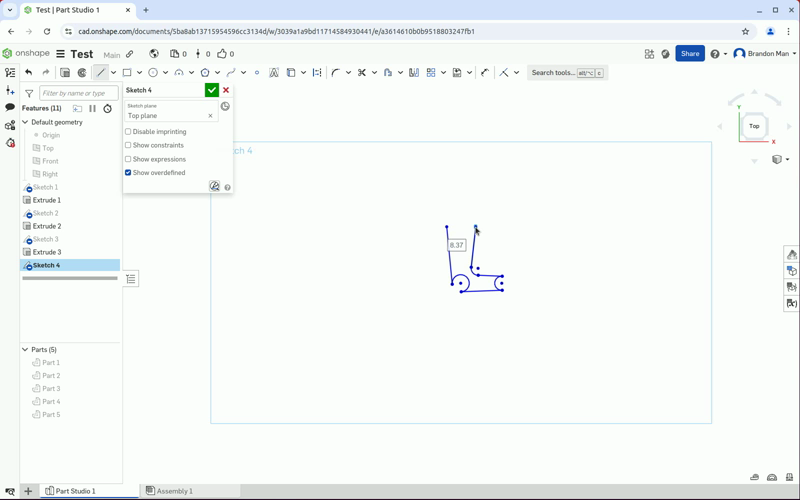
key(a)
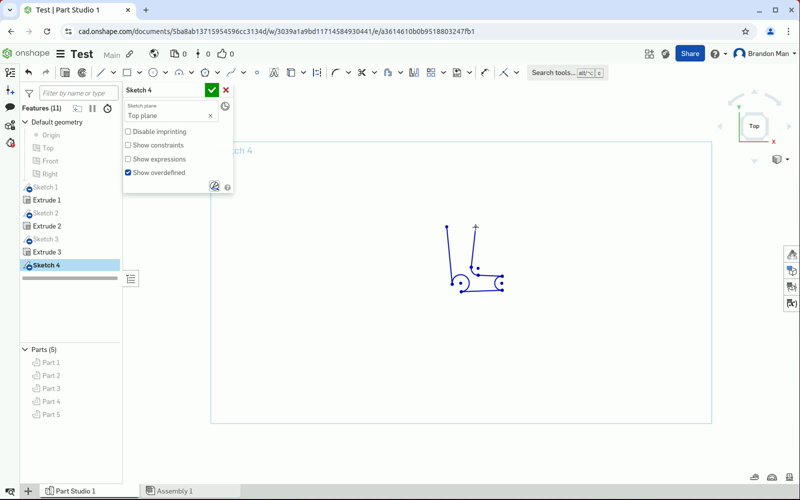
mouse_move(475, 226)
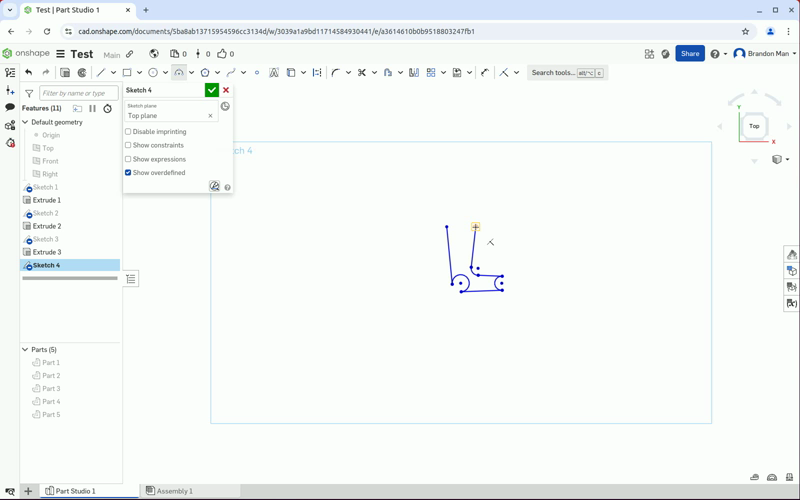
click(475, 226)
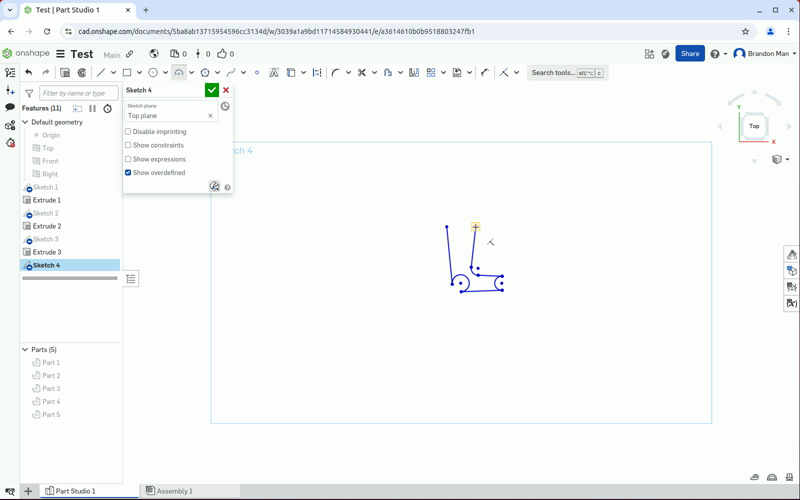
mouse_move(446, 226)
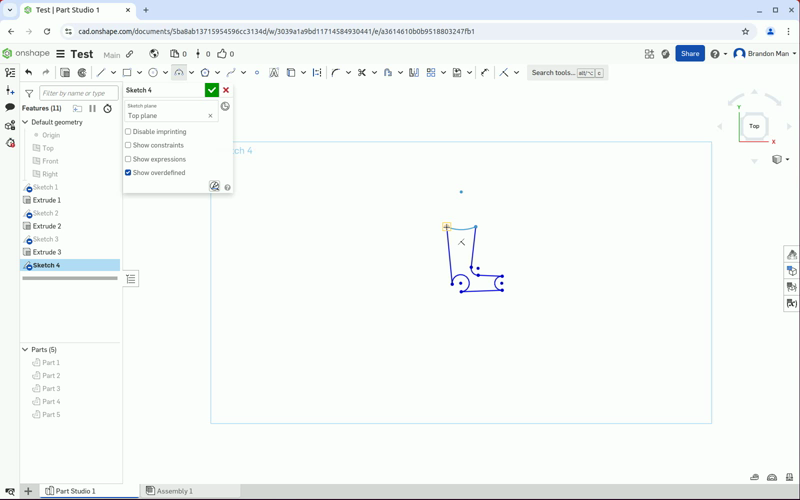
click(446, 226)
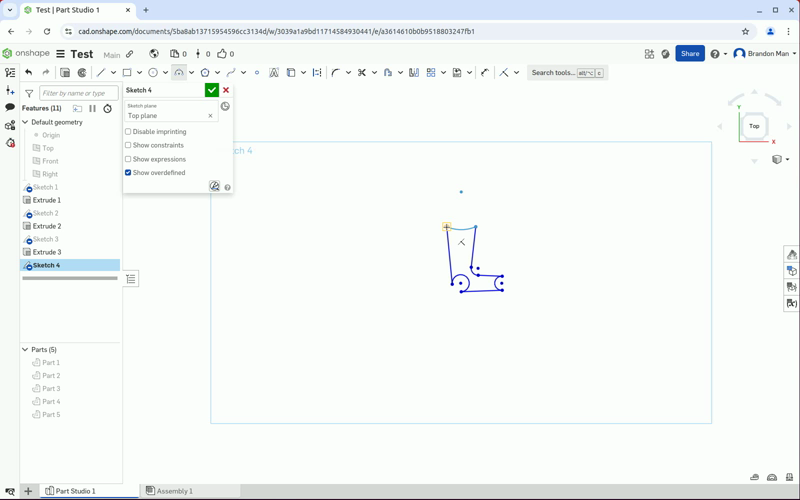
key_down(shift)
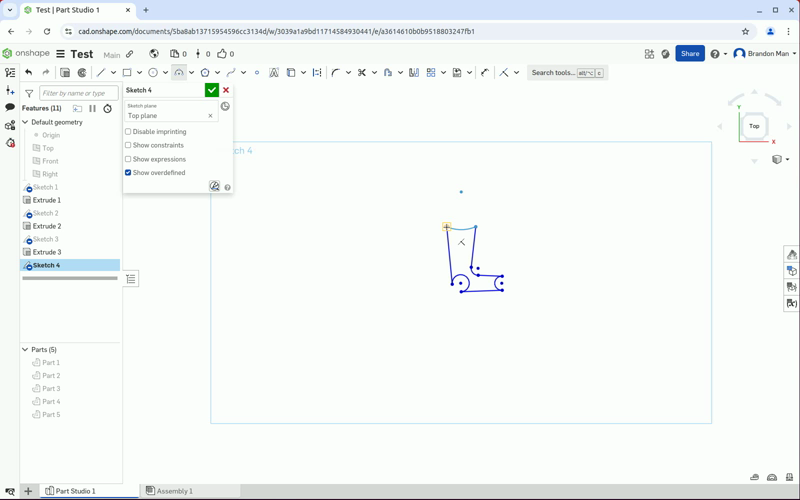
mouse_move(461, 239)
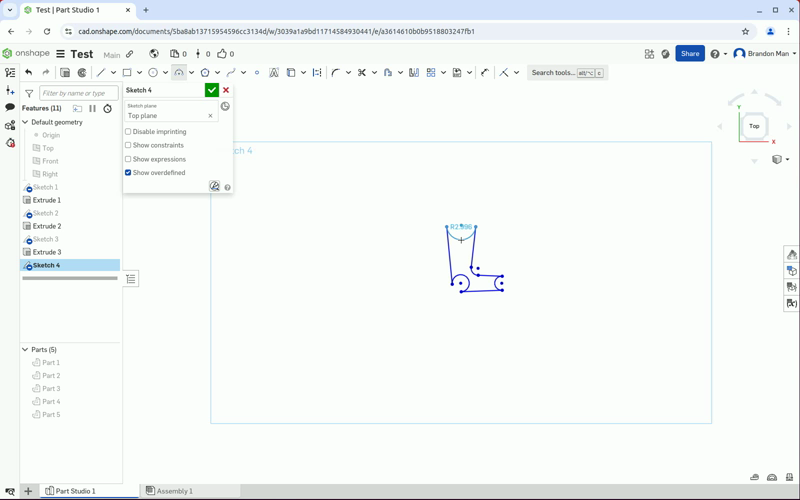
click(461, 239)
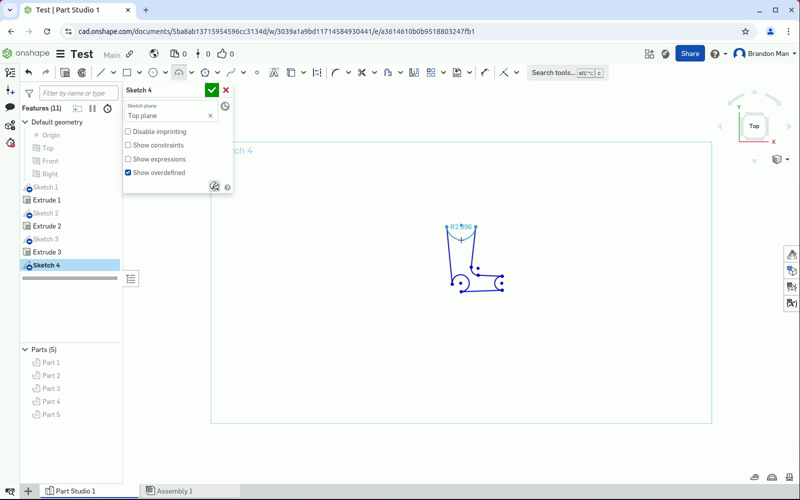
key_up(shift)
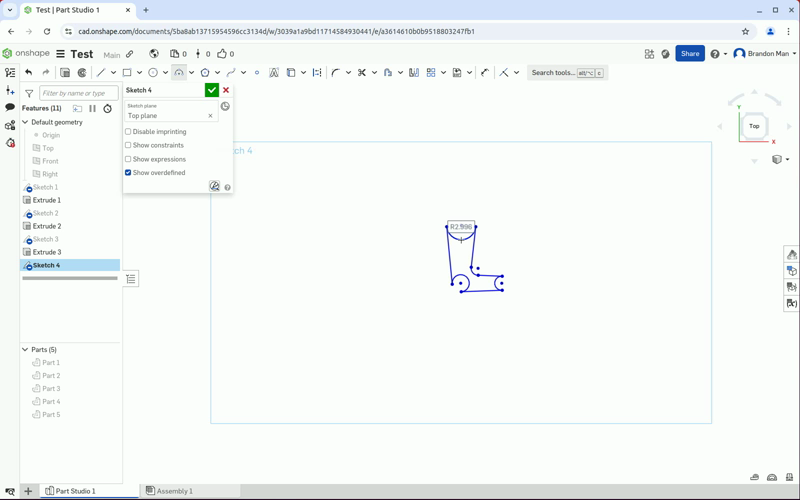
key(esc)
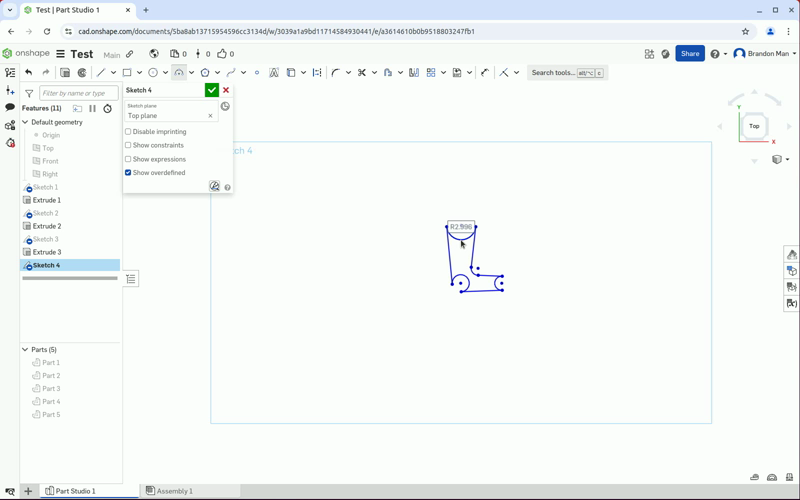
mouse_move(470, 276)
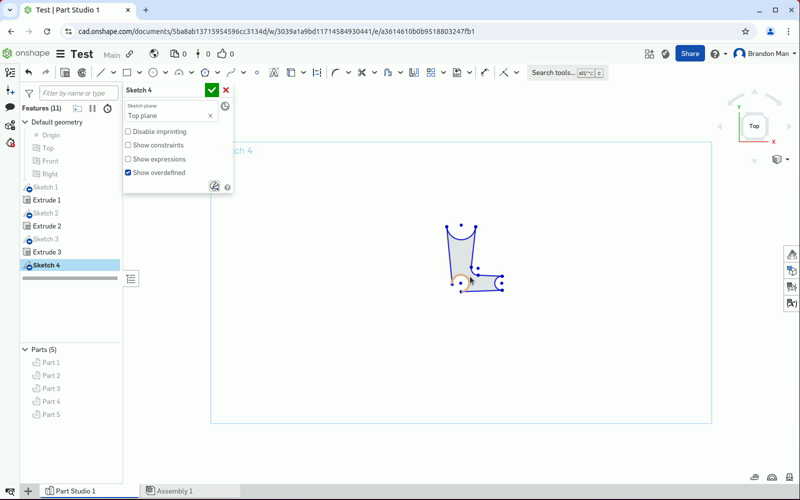
scroll(6)
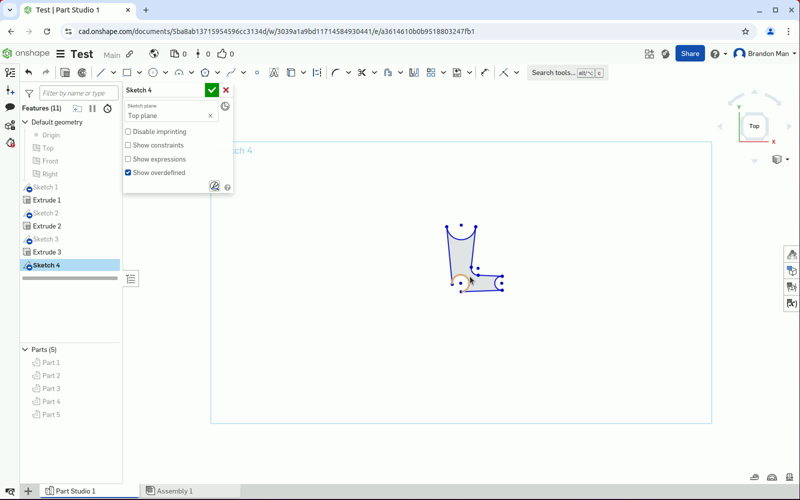
scroll(6)
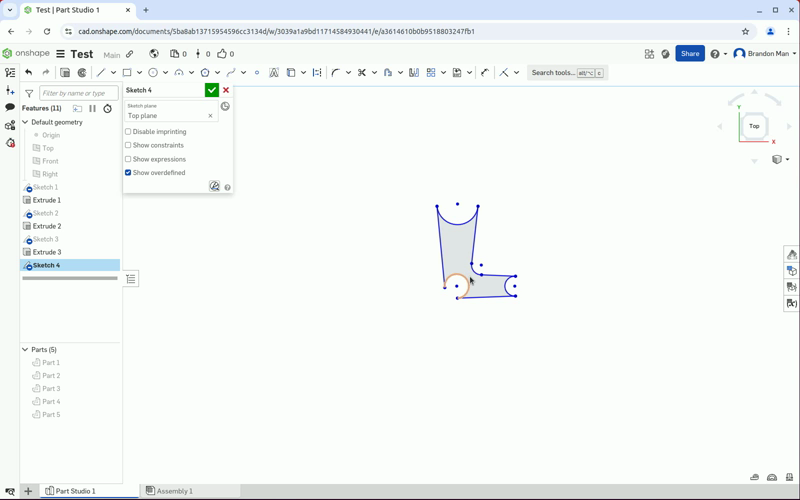
scroll(6)
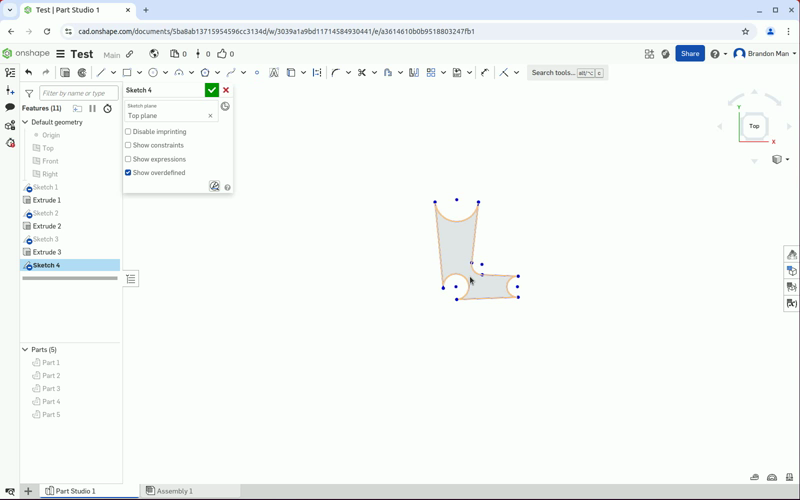
scroll(6)
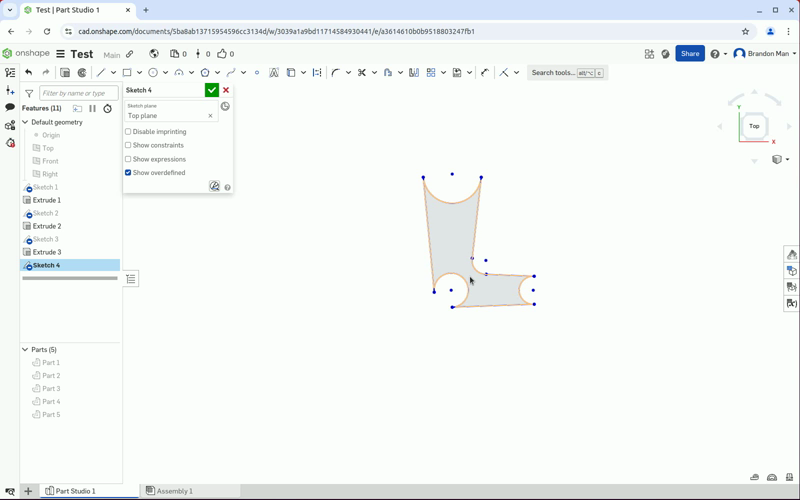
scroll(6)
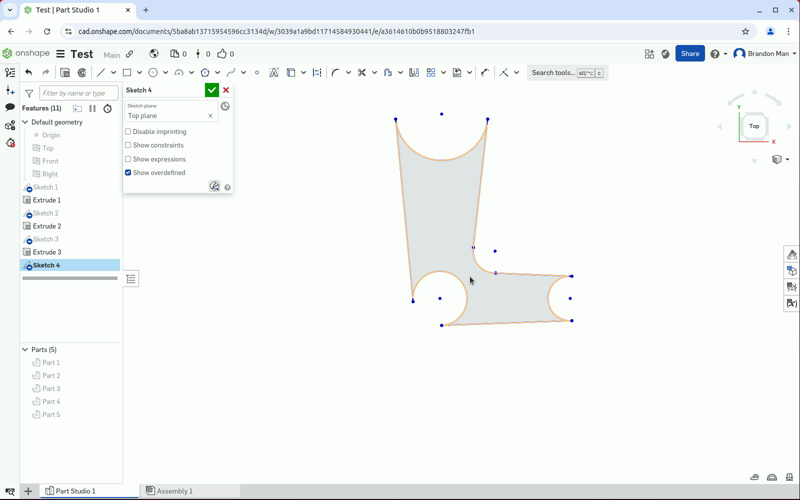
scroll(6)
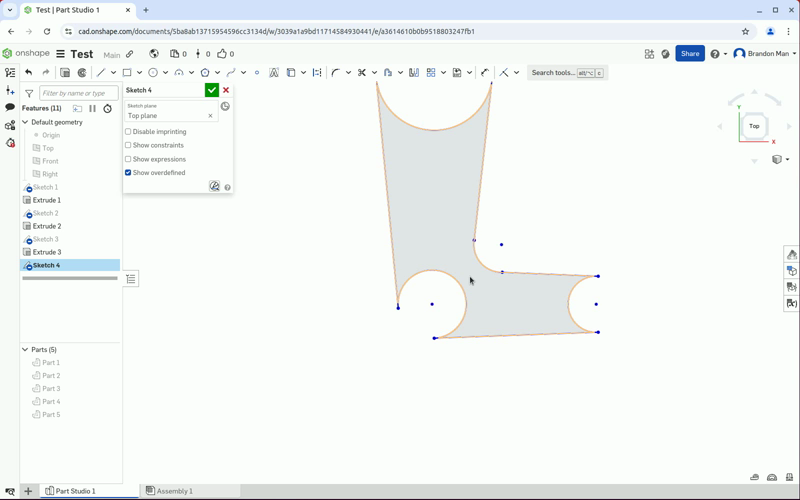
scroll(6)
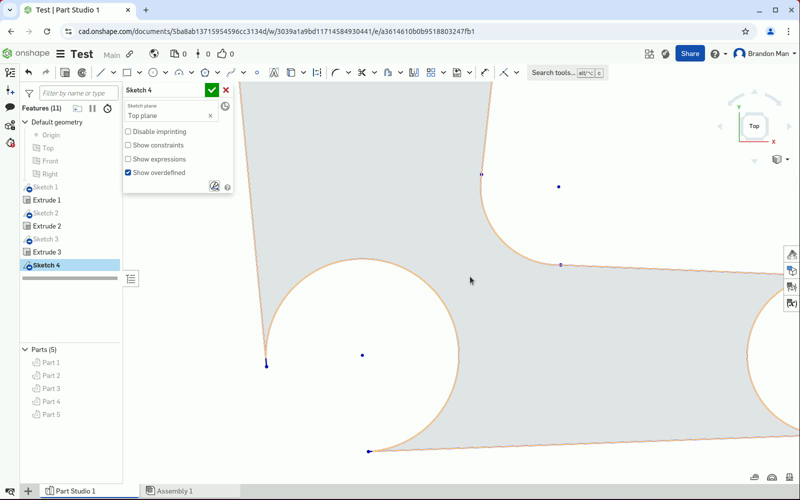
click(470, 276)
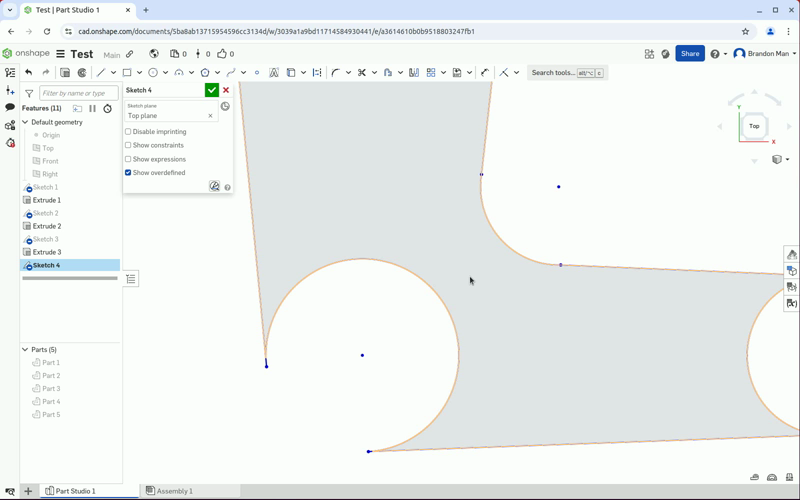
scroll(-6)
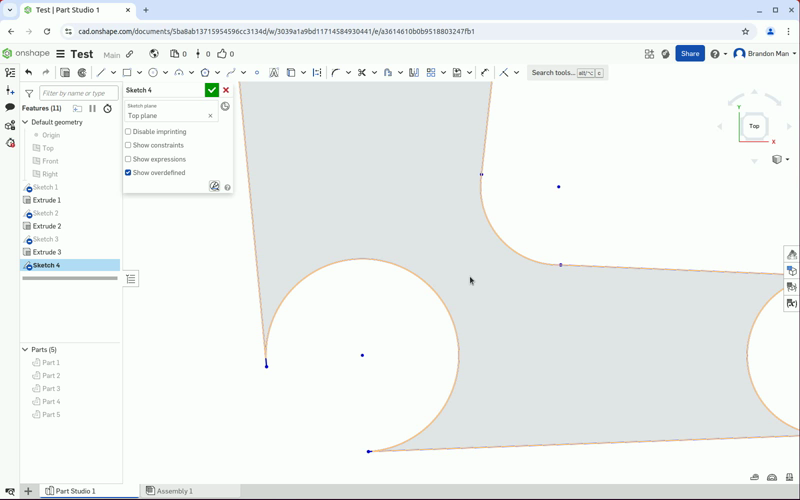
scroll(-6)
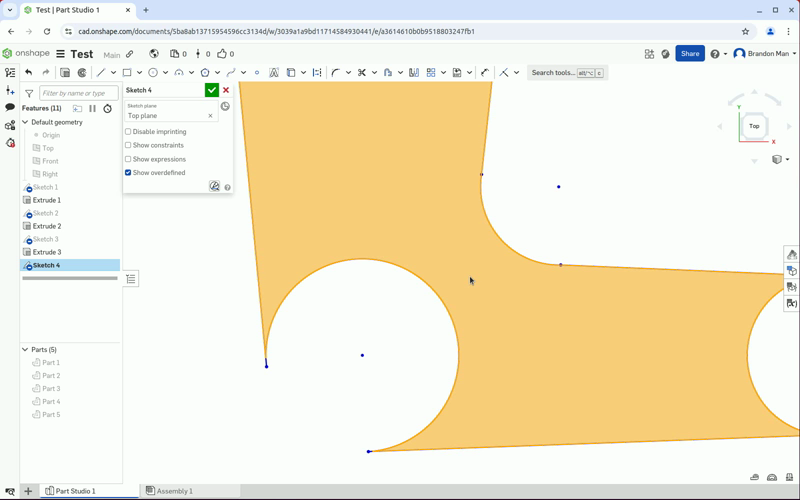
scroll(-6)
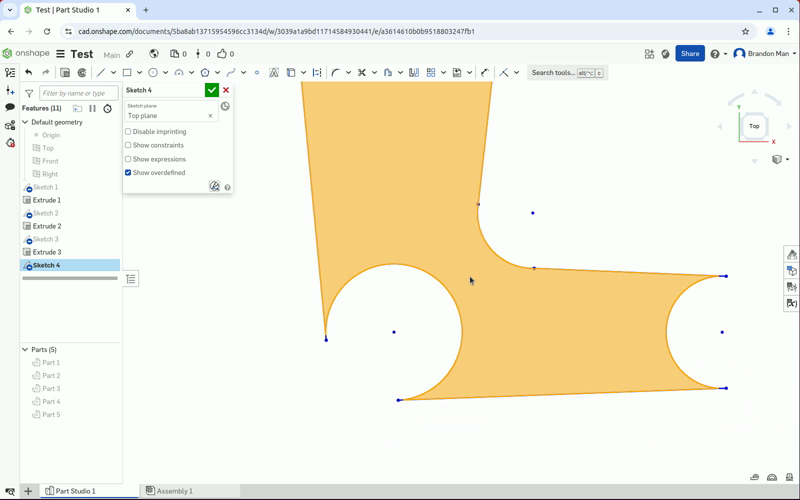
scroll(-6)
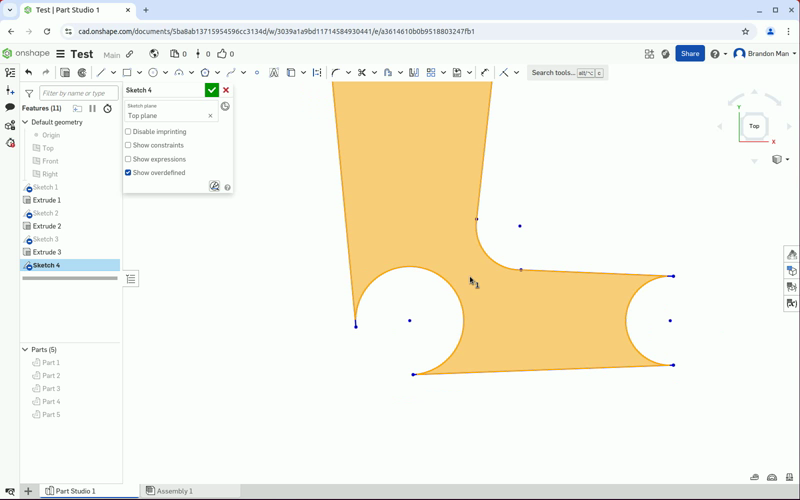
scroll(-6)
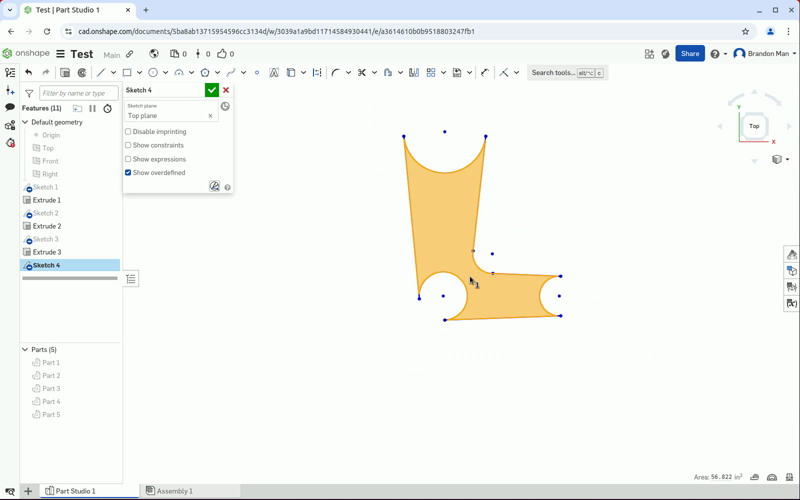
scroll(-6)
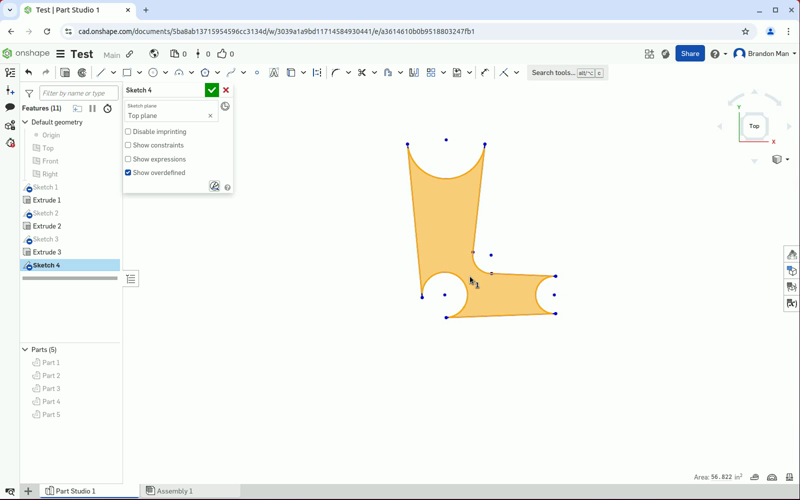
scroll(-6)
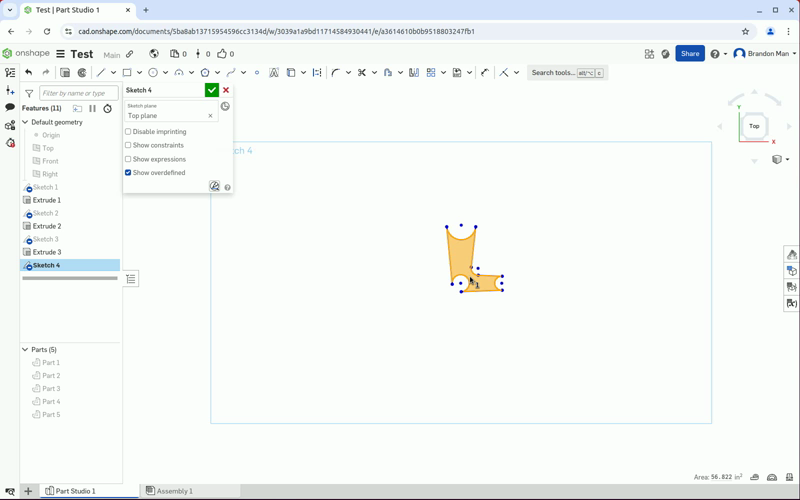
mouse_move(73, 352)
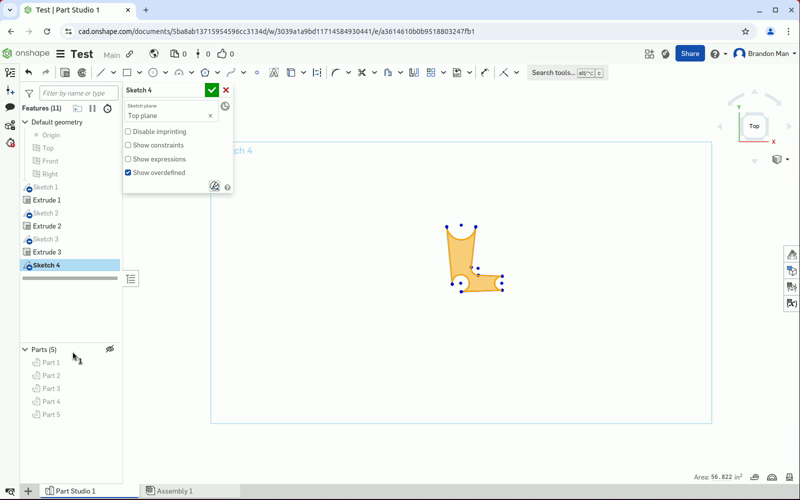
key(shift+y)
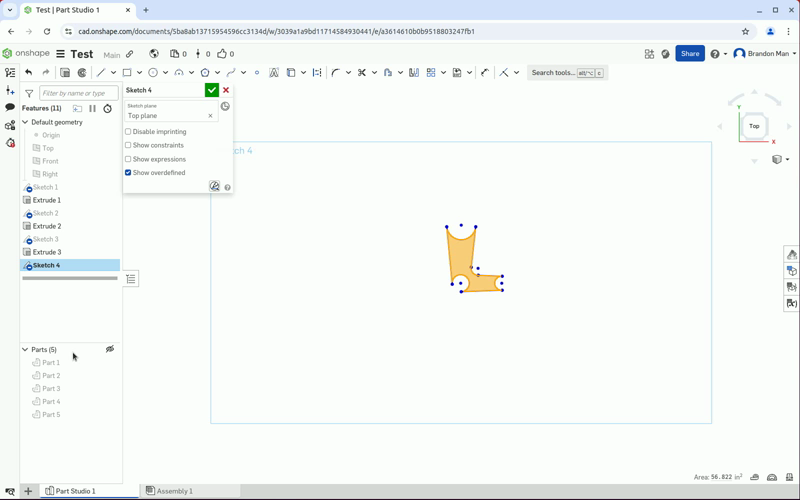
key(shift+e)
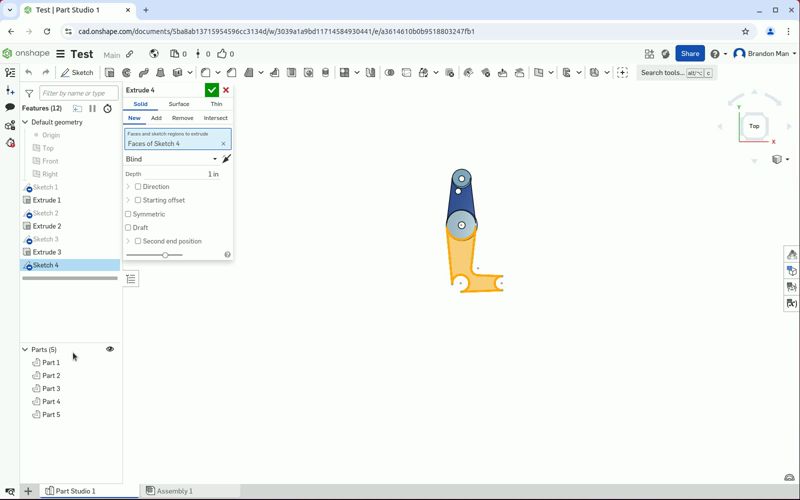
mouse_move(143, 106)
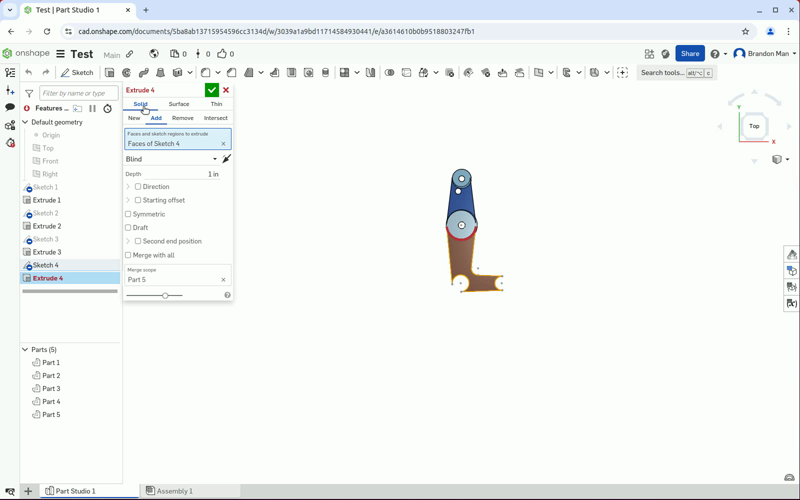
click(143, 106)
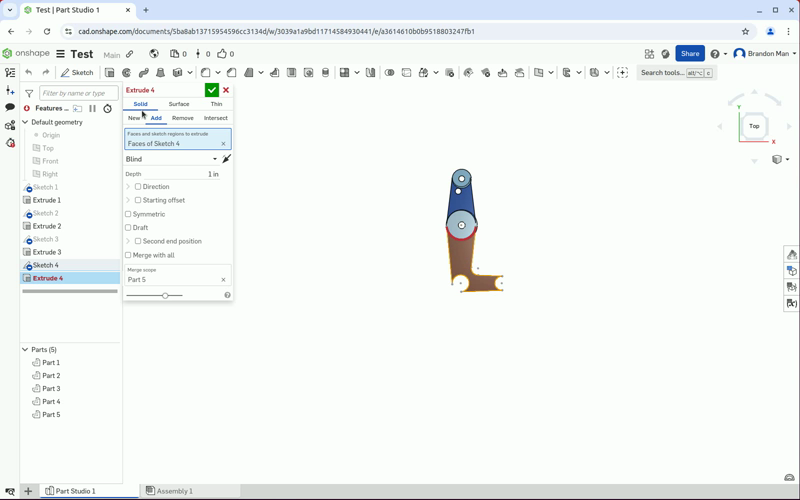
mouse_move(137, 120)
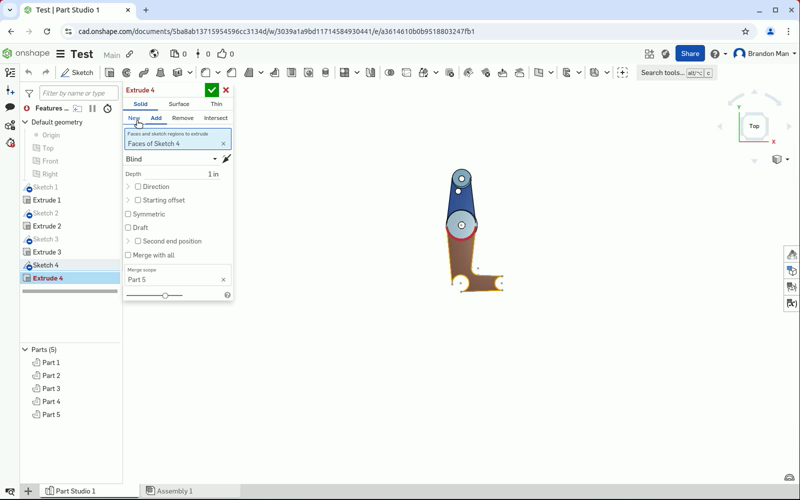
click(137, 120)
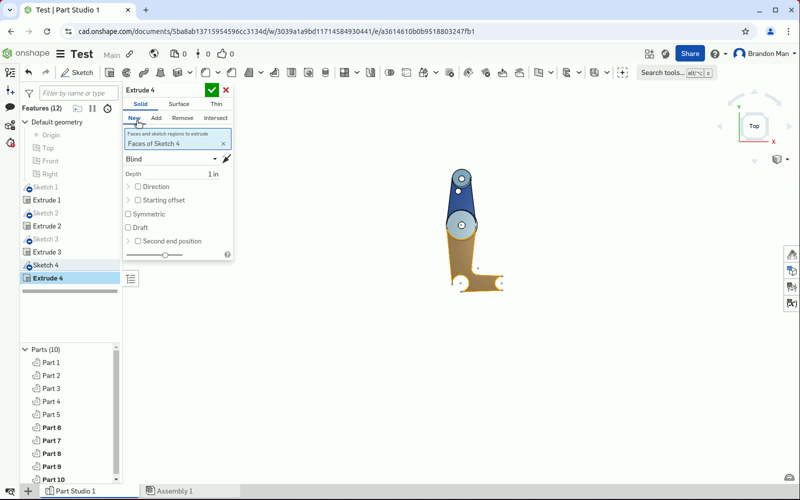
key(tab, 4)
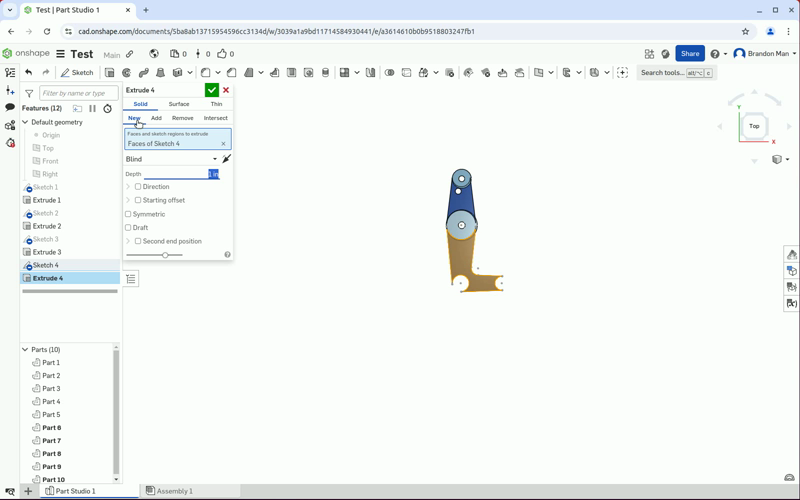
text(0.481)
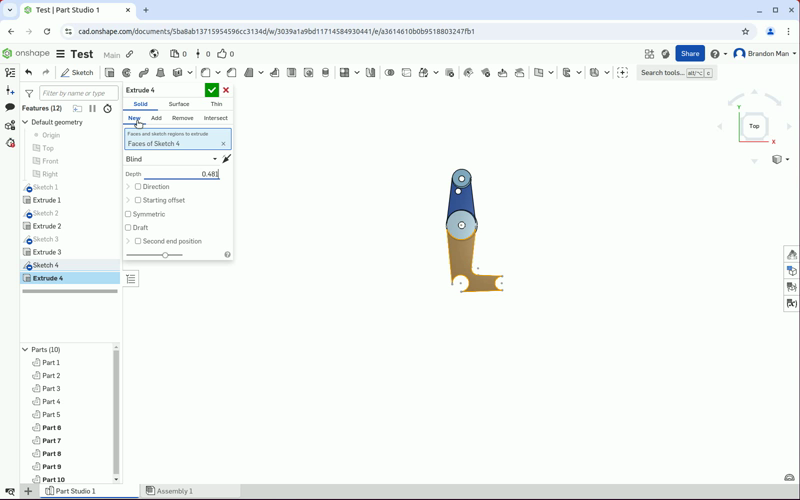
key(enter)
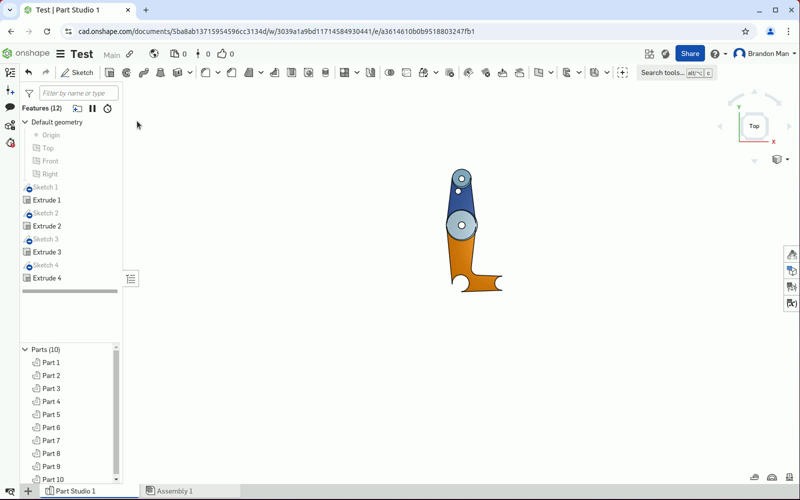
key(shift+h)
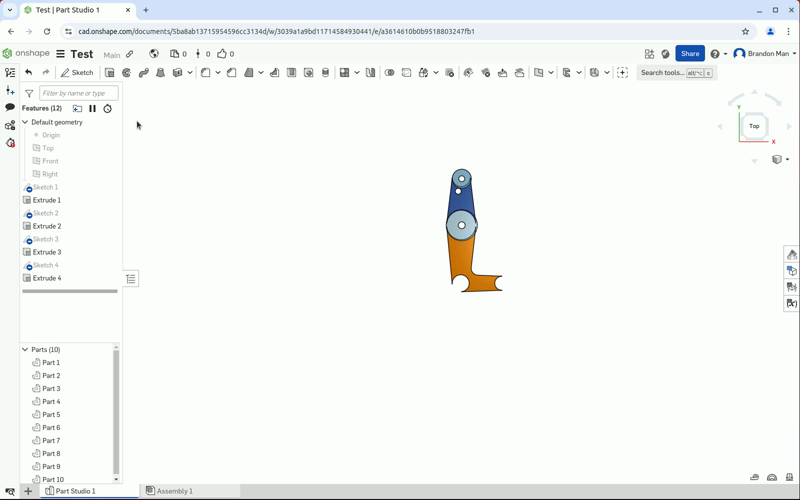
key(shift+h)
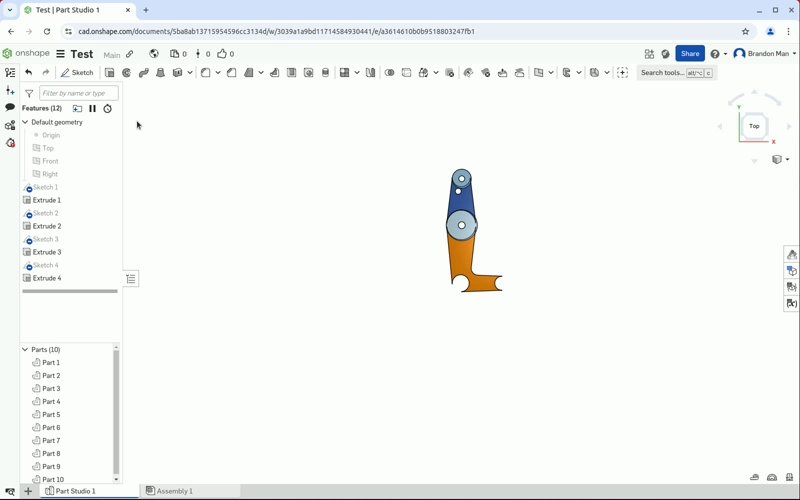
mouse_move(73, 189)
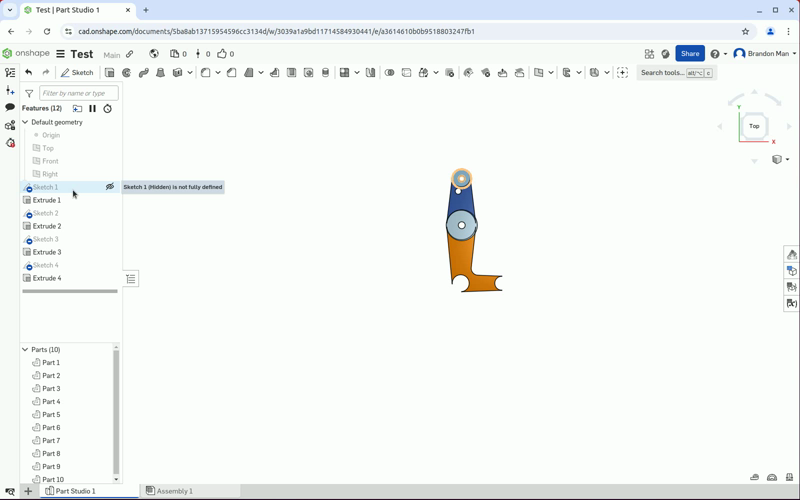
click(73, 189)
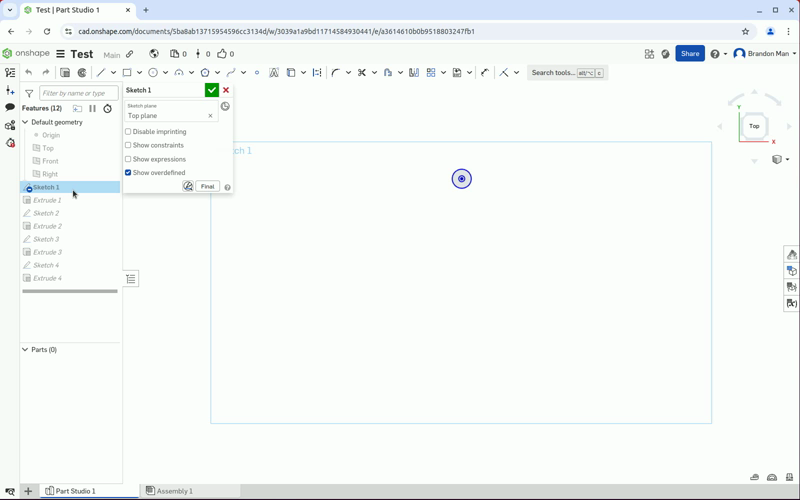
mouse_move(229, 92)
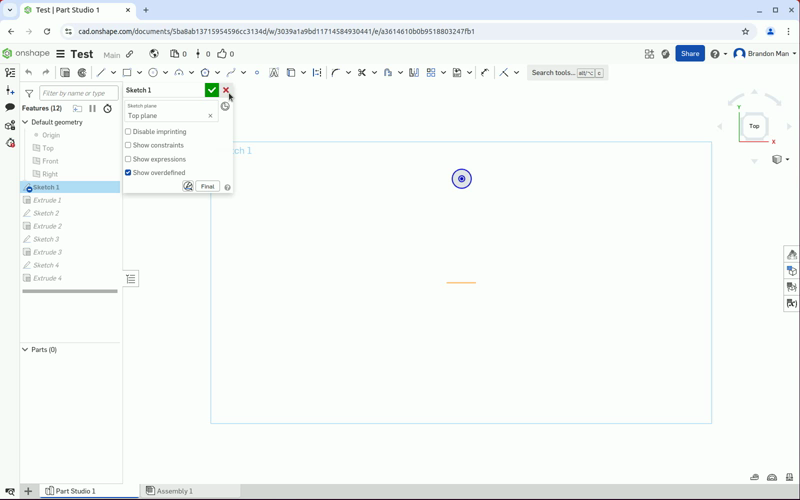
click(229, 92)
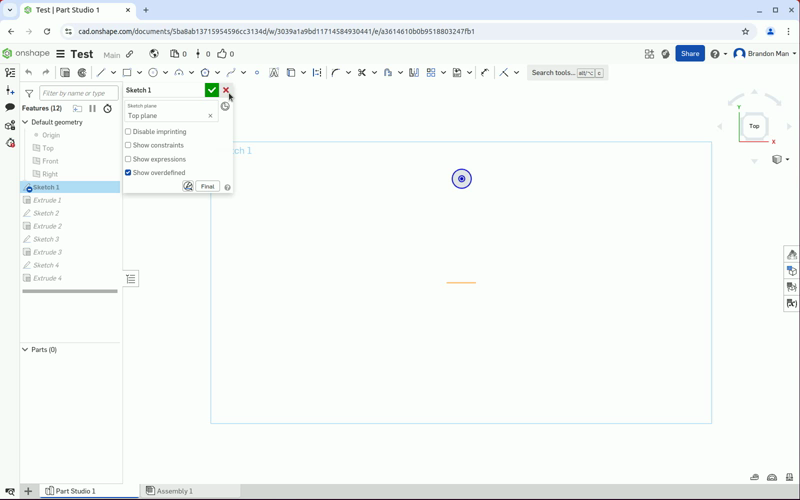
key(shift+s)
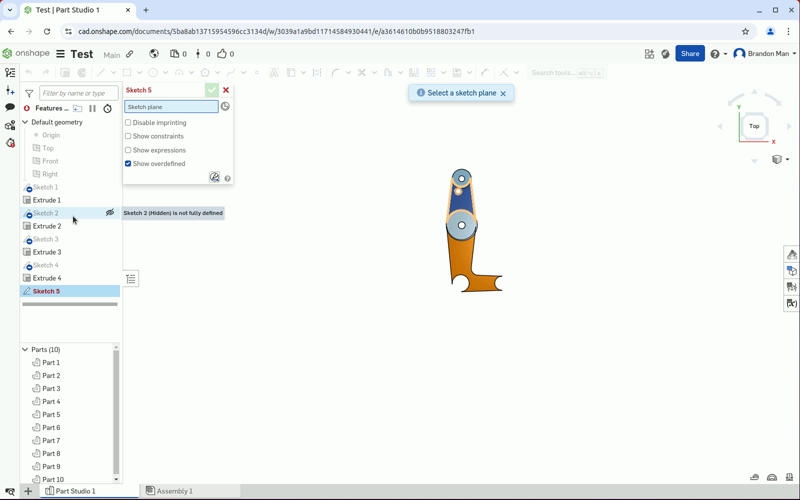
scroll(3)
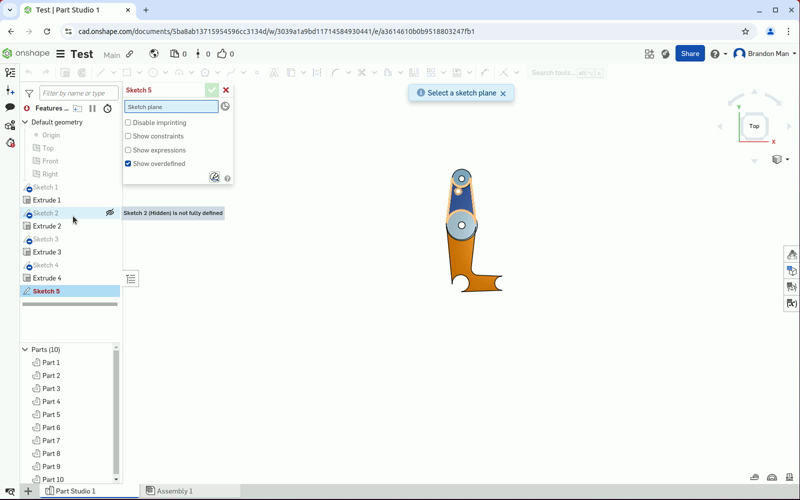
mouse_move(73, 150)
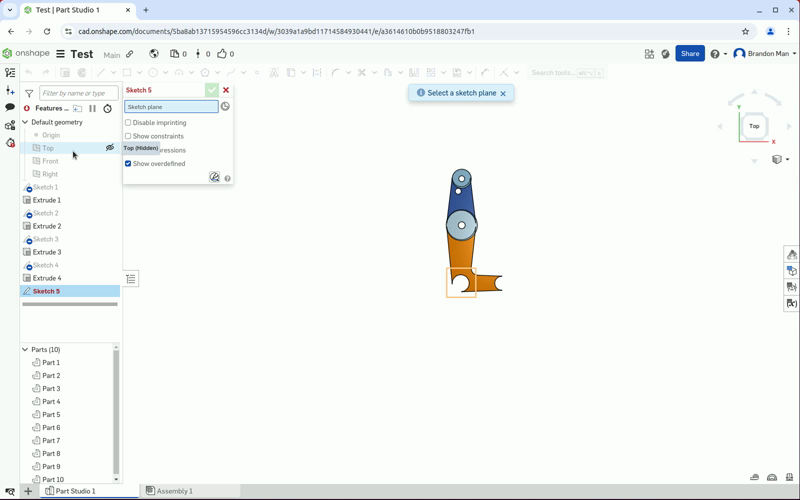
click(73, 150)
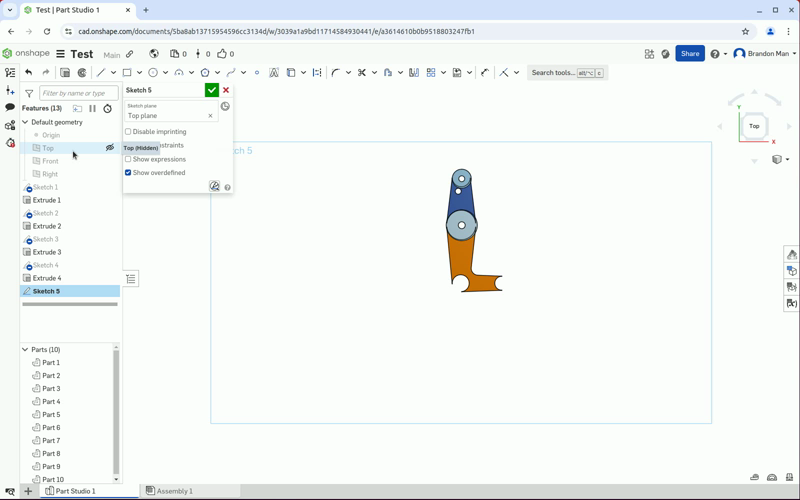
mouse_move(69, 352)
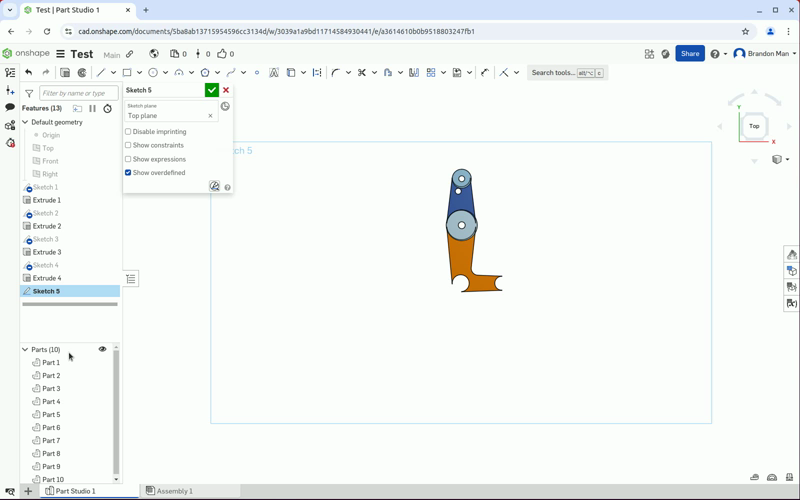
key(y)
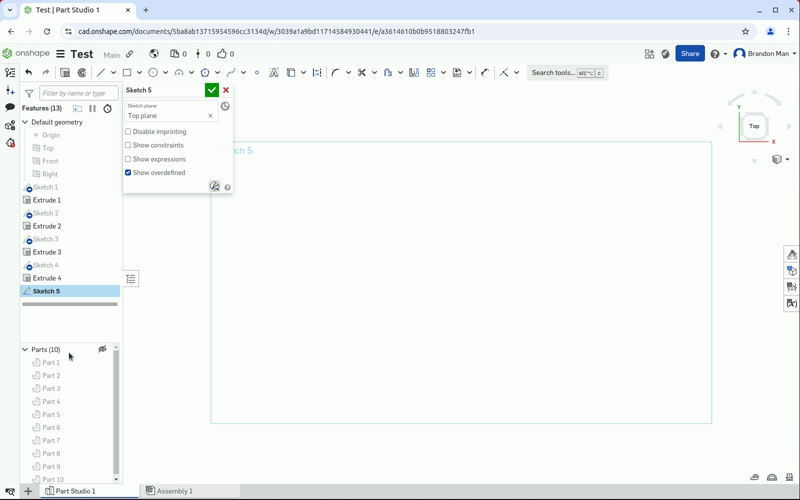
key(c)
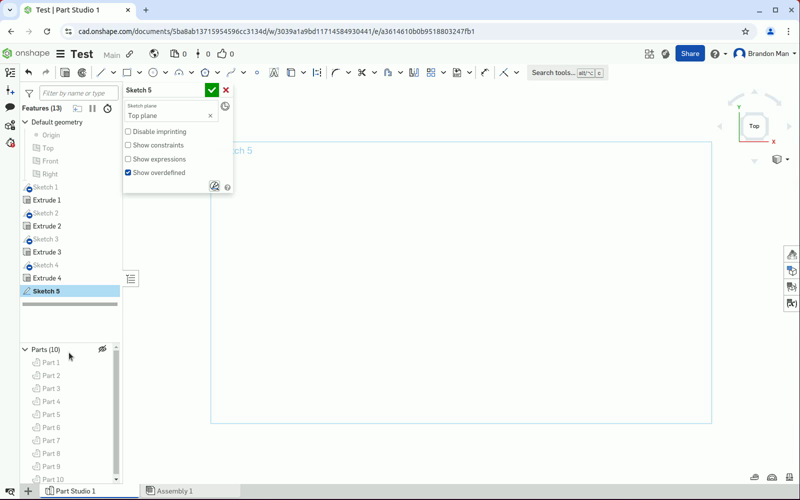
key_down(shift)
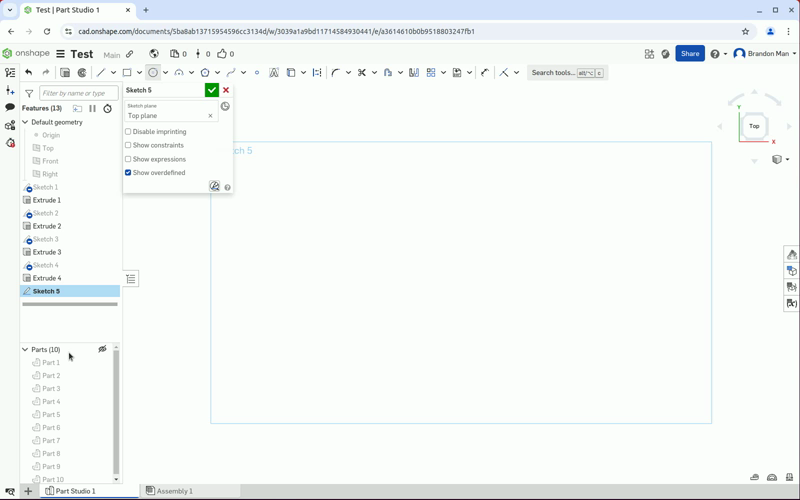
mouse_move(461, 282)
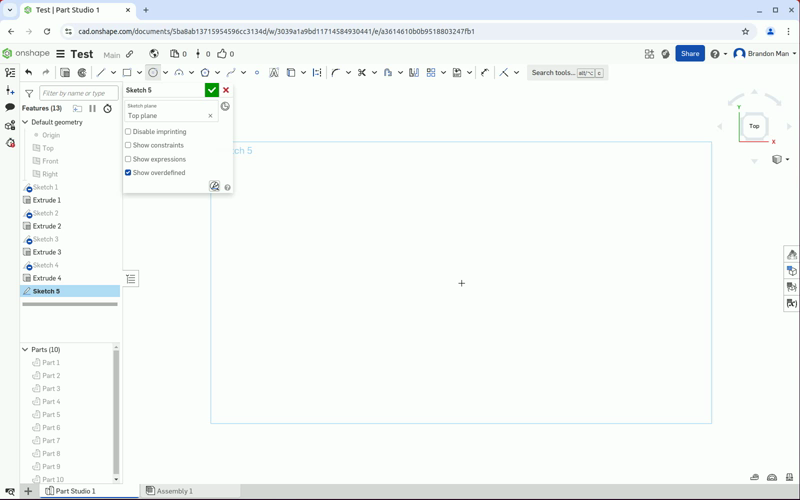
click(461, 282)
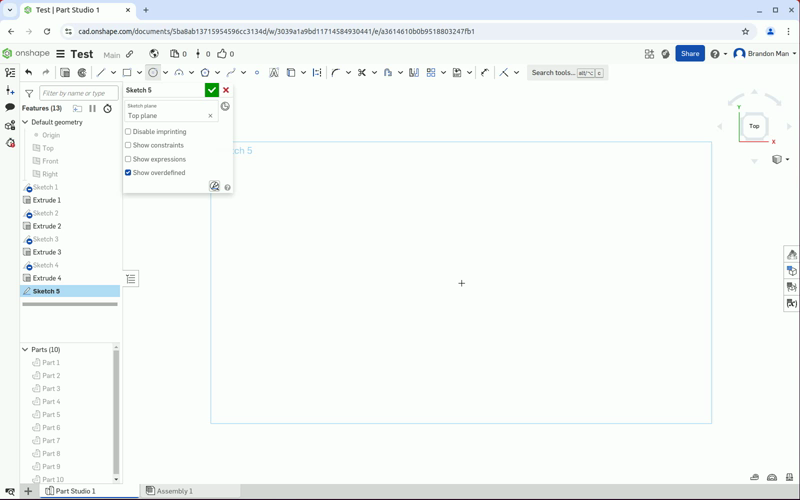
key_up(shift)
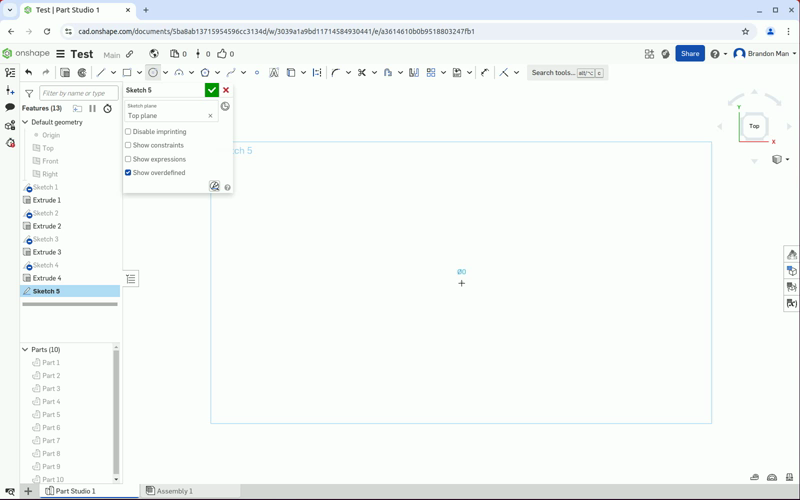
mouse_move(471, 282)
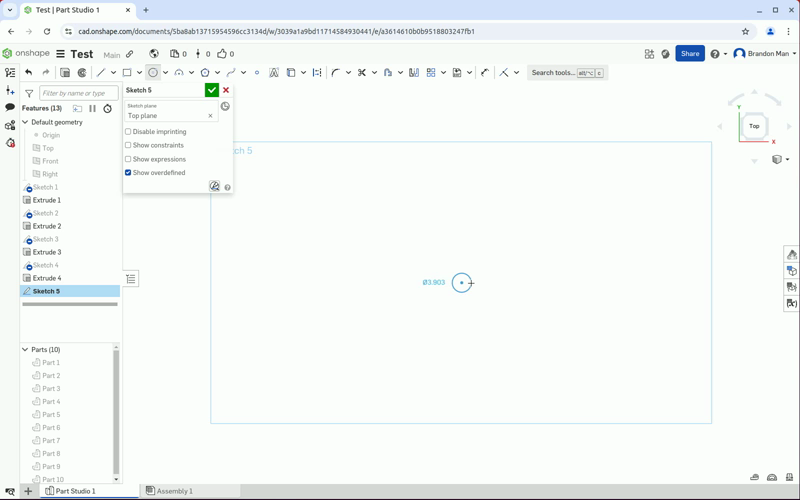
click(471, 282)
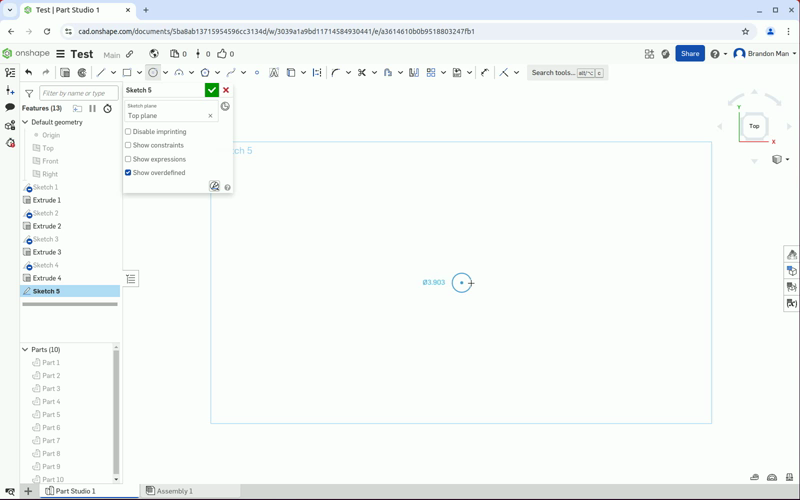
key(esc)
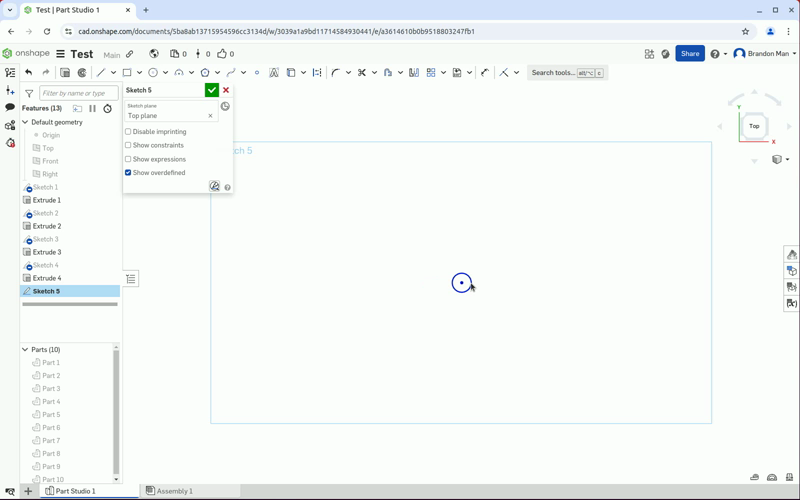
key(c)
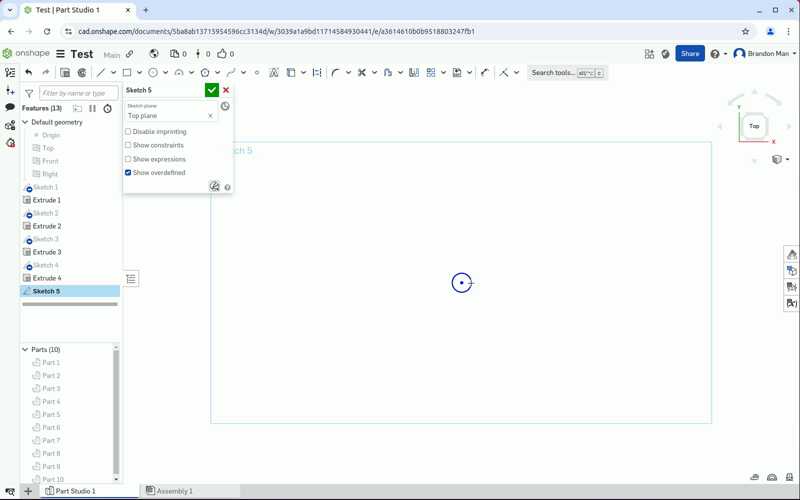
key_down(shift)
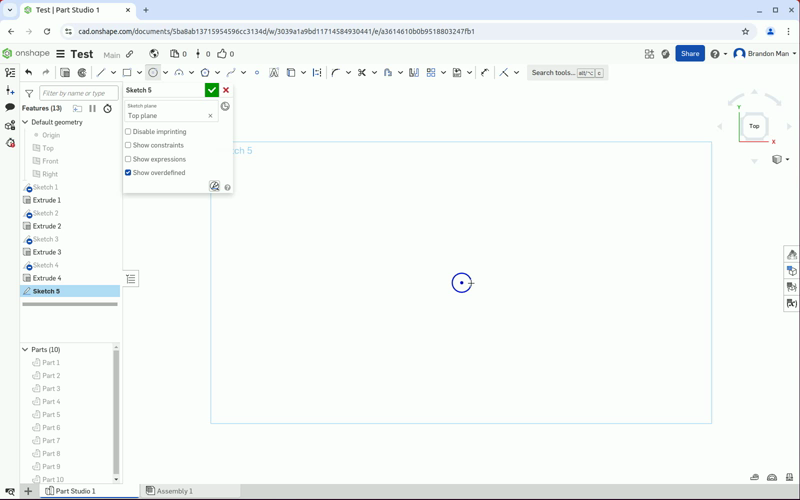
mouse_move(461, 282)
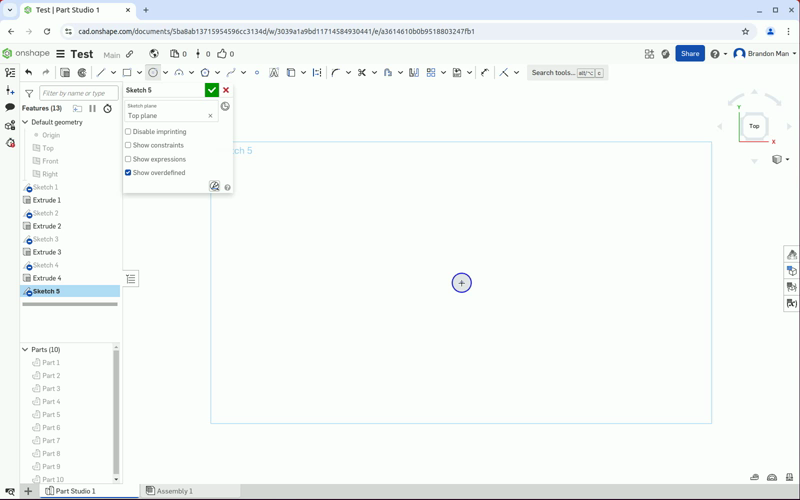
click(461, 282)
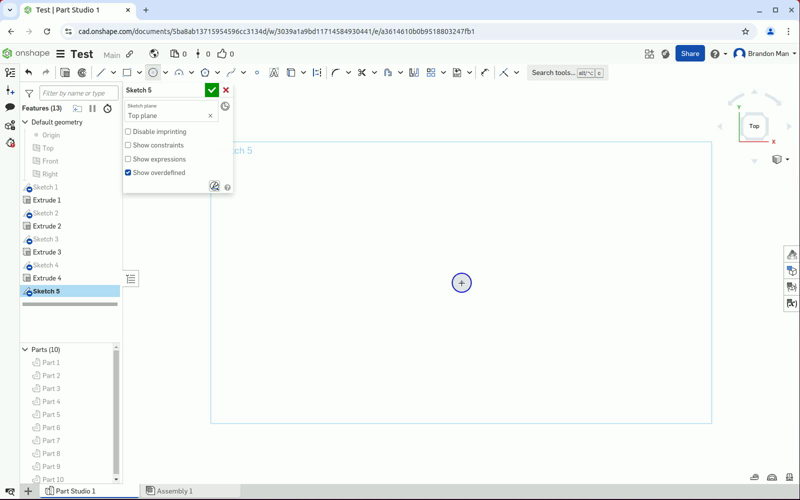
key_up(shift)
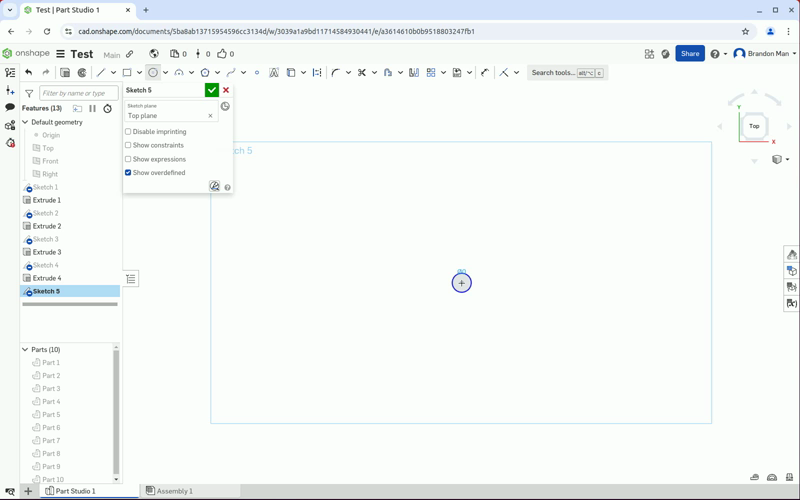
mouse_move(464, 282)
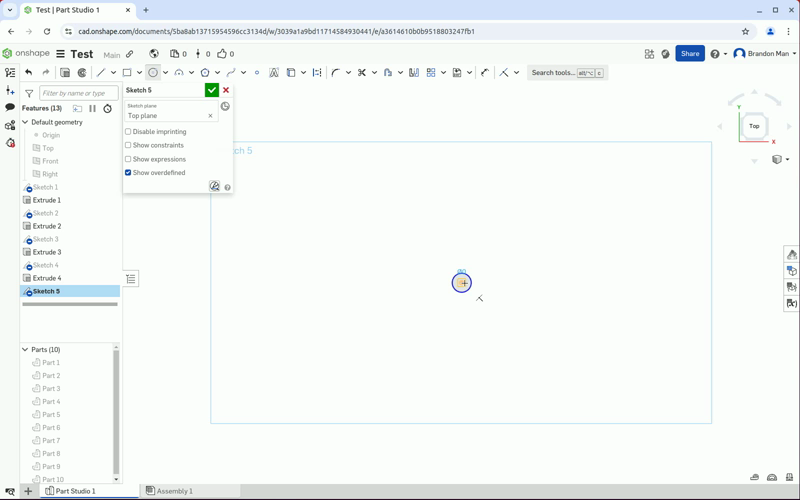
scroll(6)
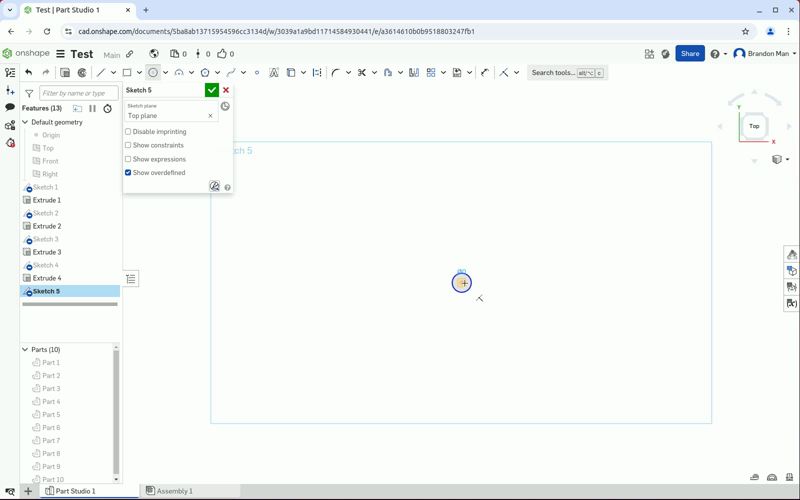
scroll(6)
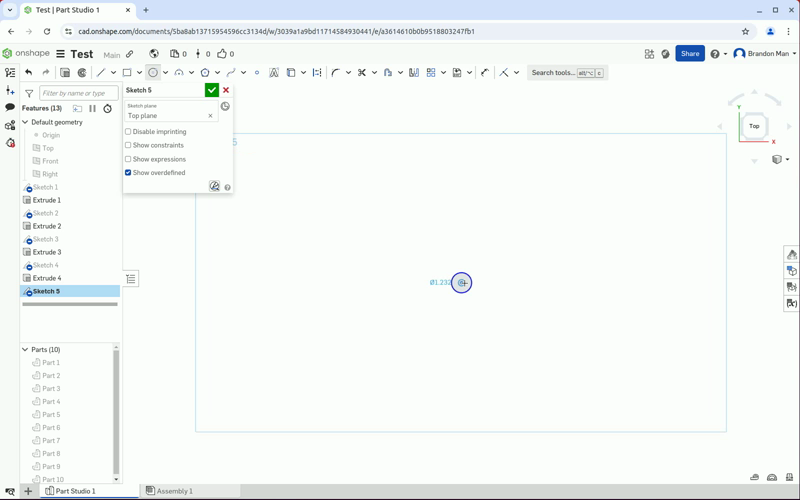
scroll(6)
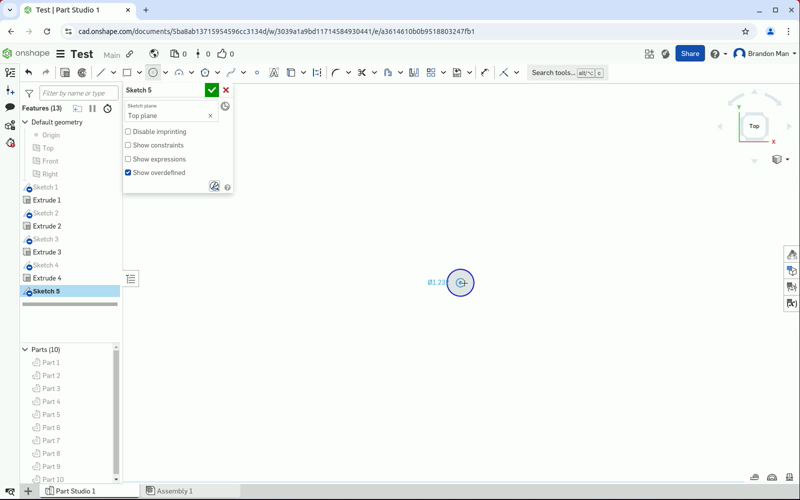
scroll(6)
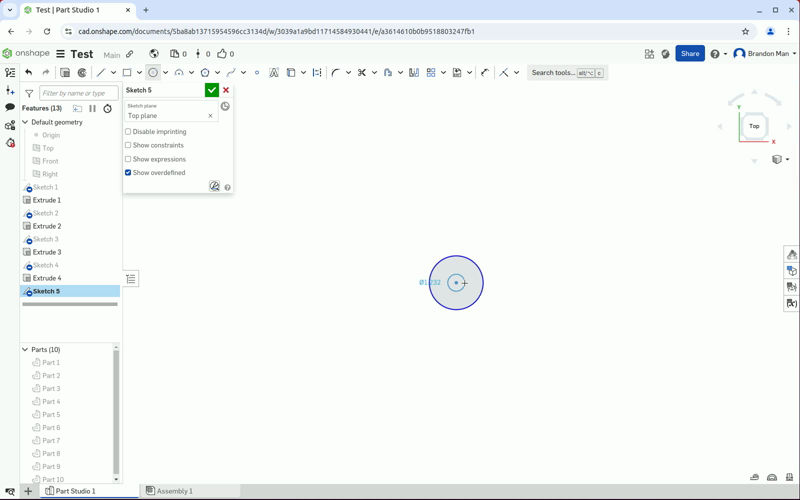
scroll(6)
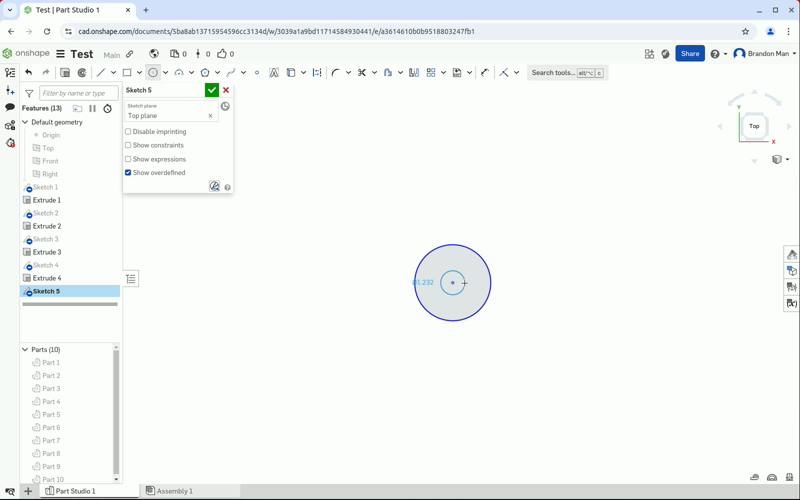
scroll(6)
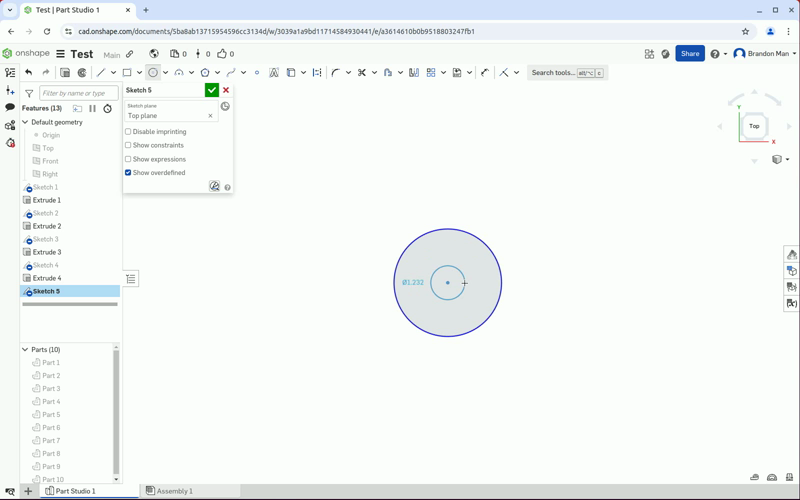
scroll(6)
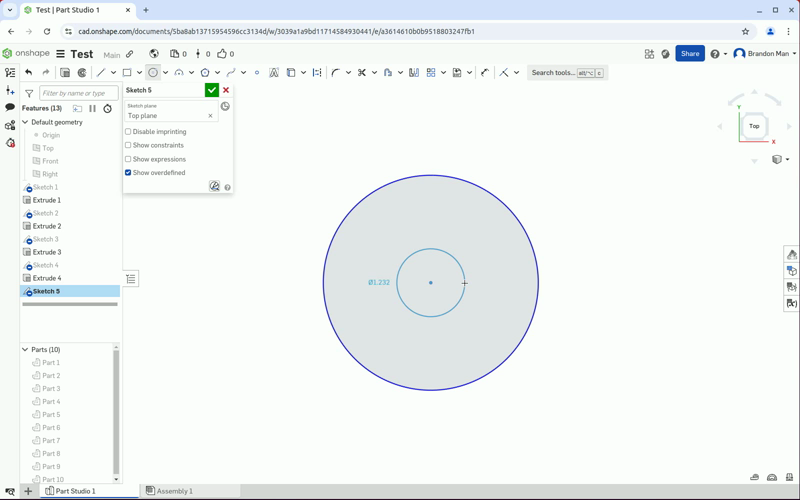
click(464, 282)
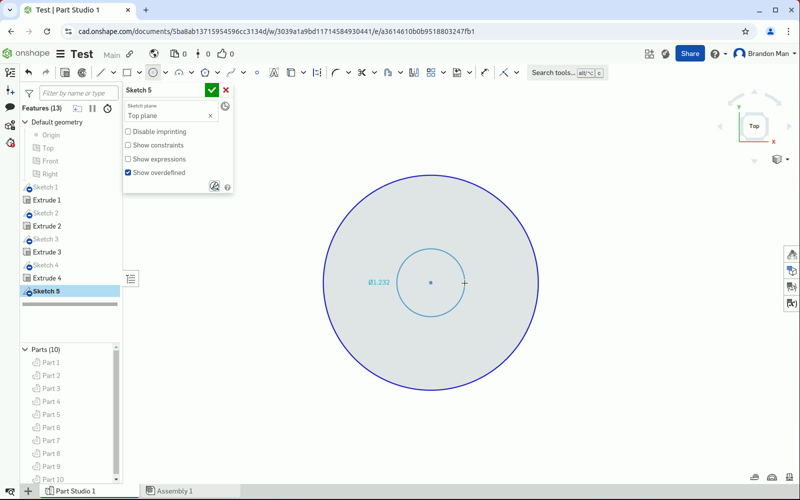
scroll(-6)
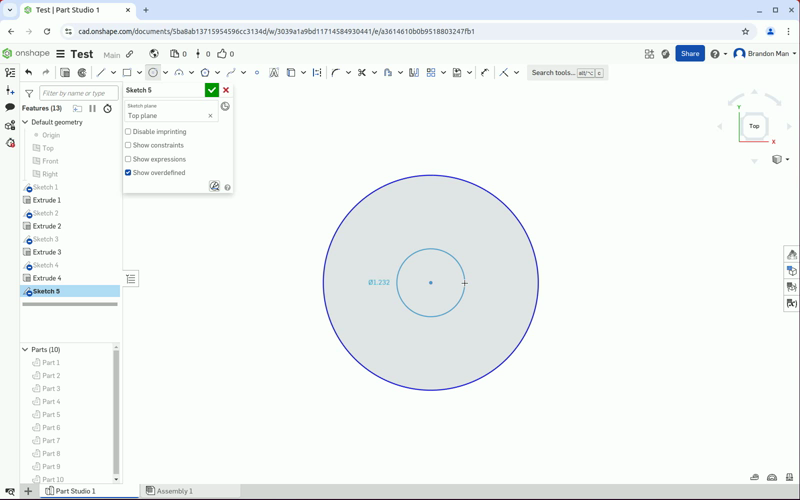
scroll(-6)
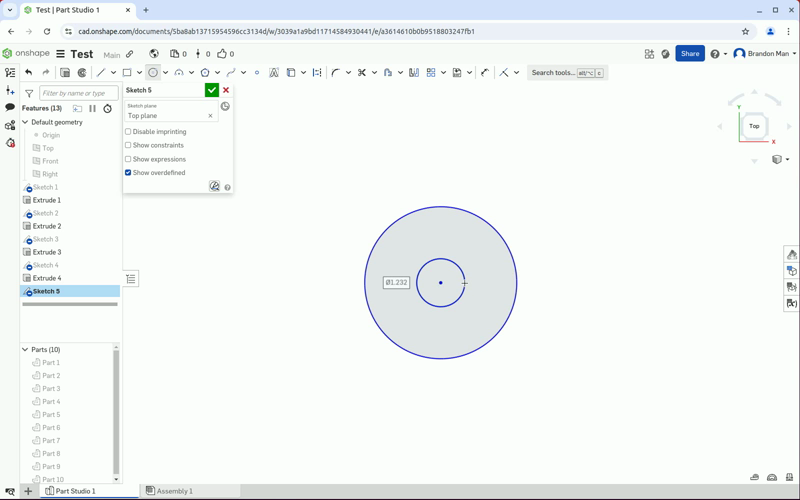
scroll(-6)
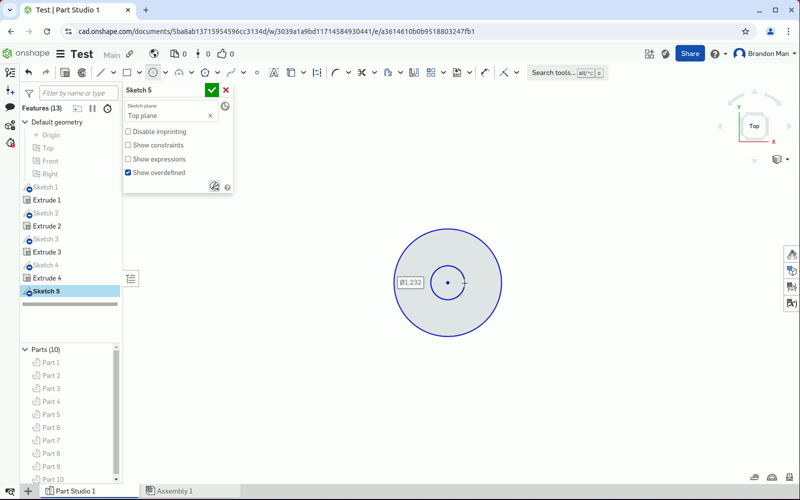
scroll(-6)
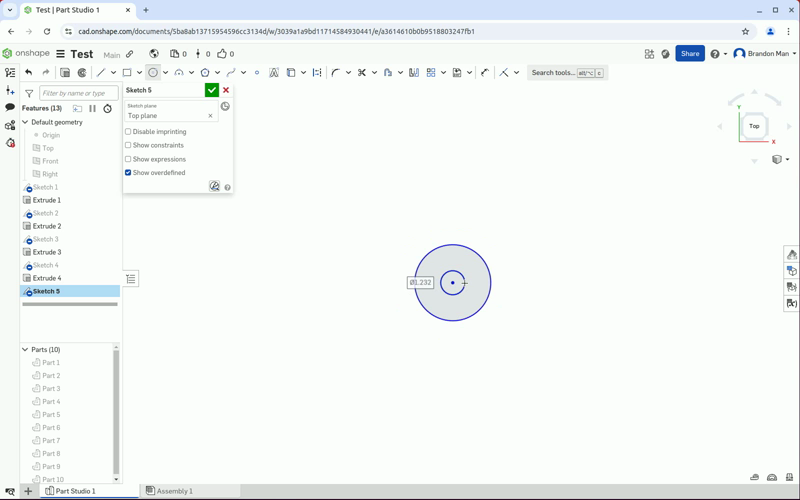
scroll(-6)
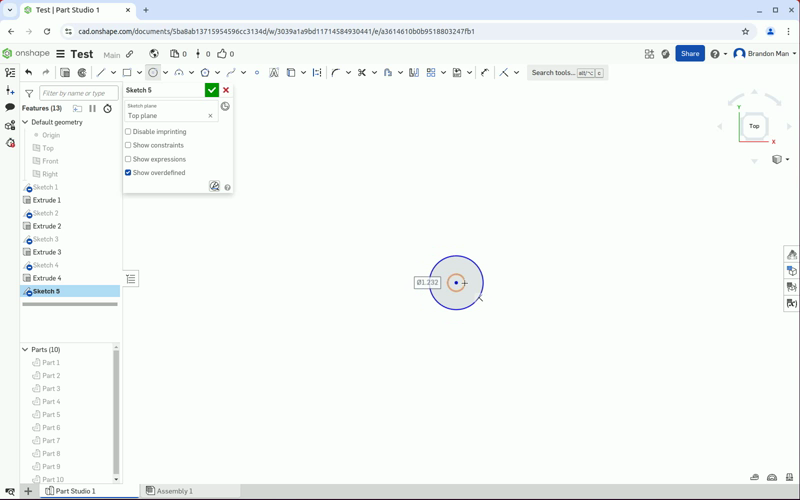
scroll(-6)
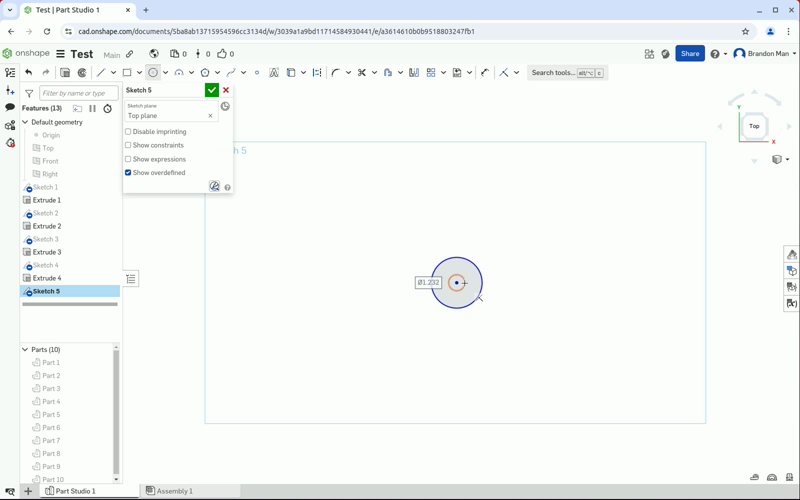
scroll(-6)
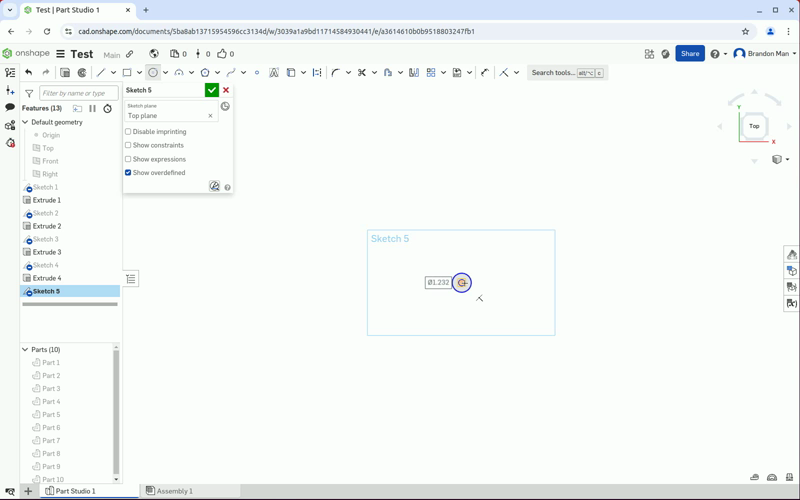
key(esc)
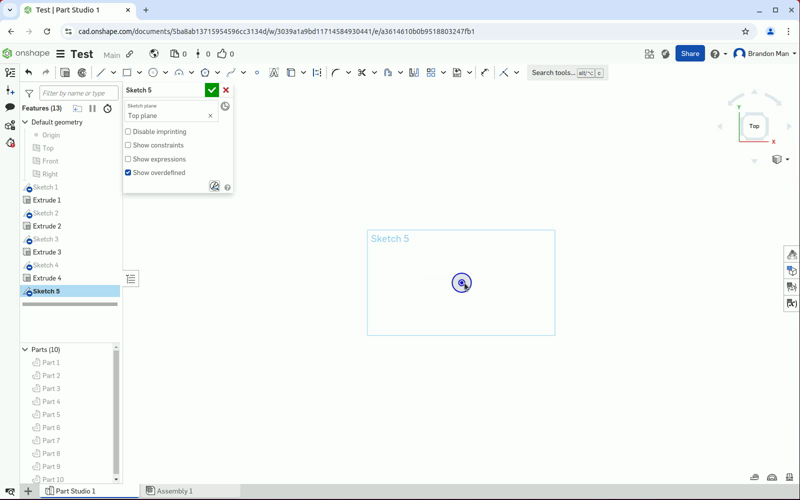
mouse_move(467, 283)
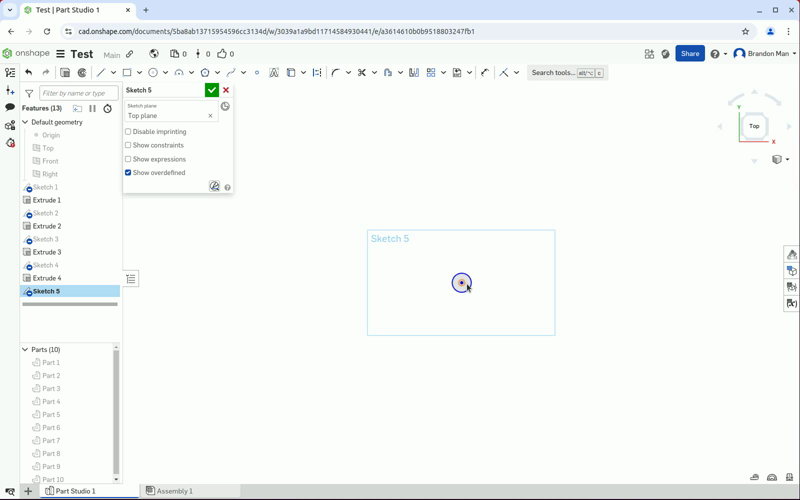
scroll(6)
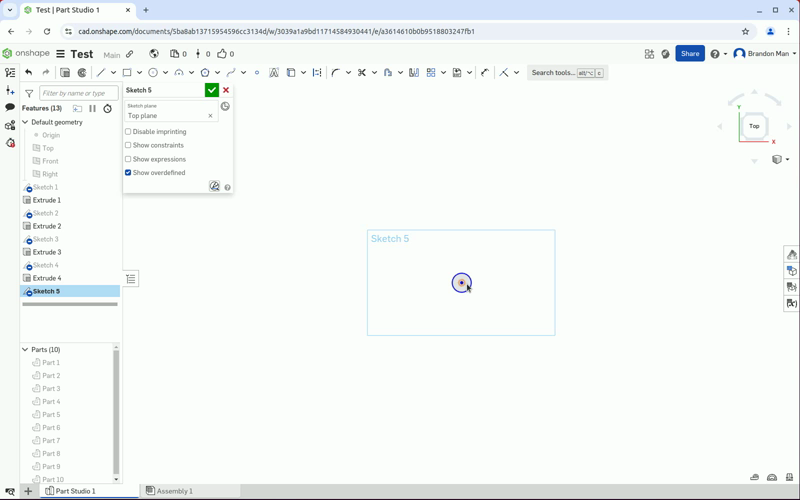
scroll(6)
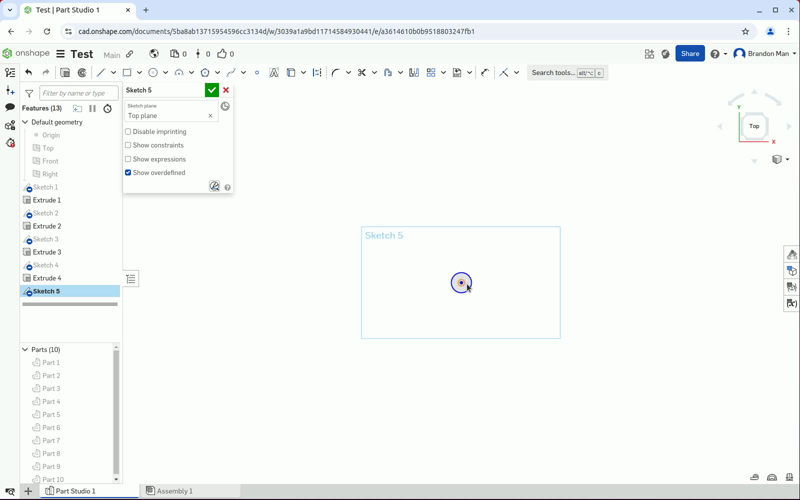
scroll(6)
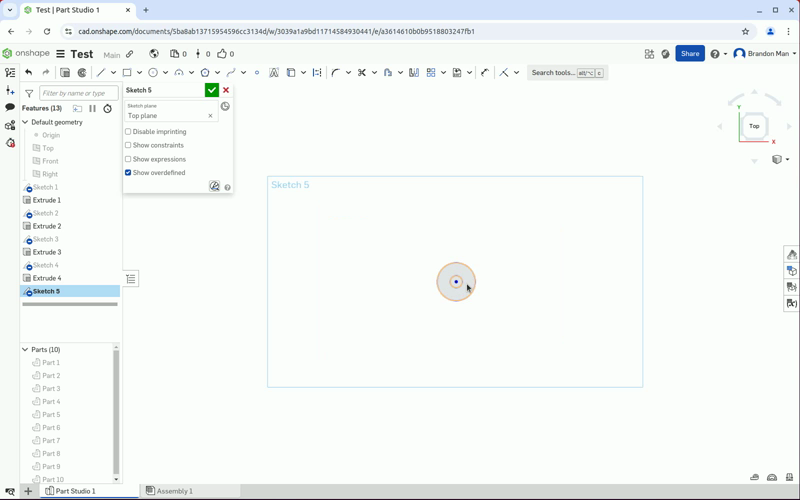
scroll(6)
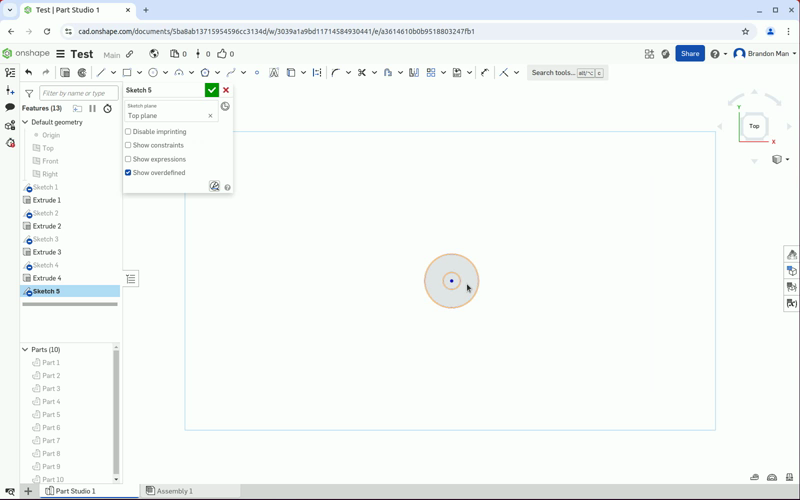
scroll(6)
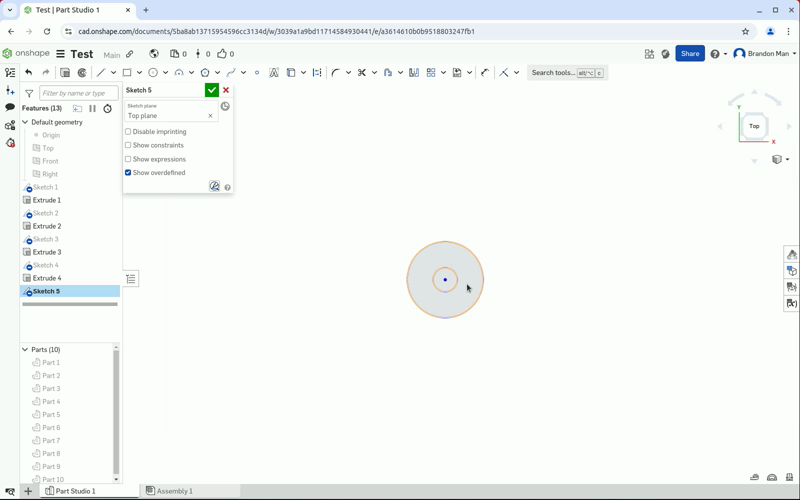
scroll(6)
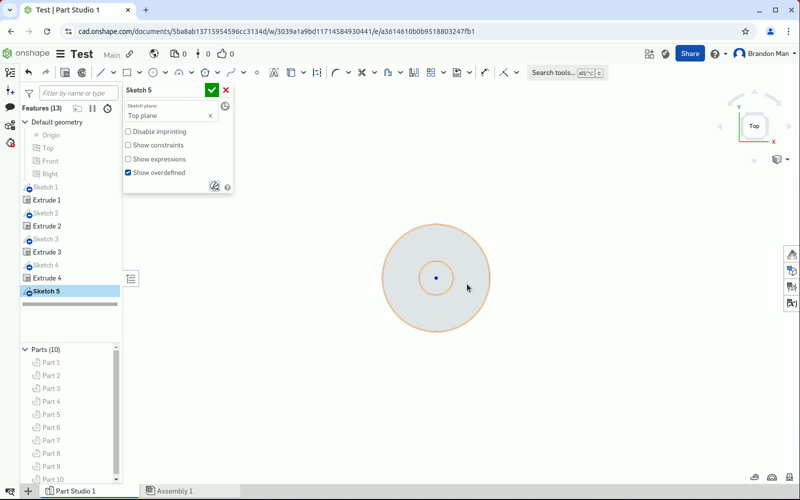
scroll(6)
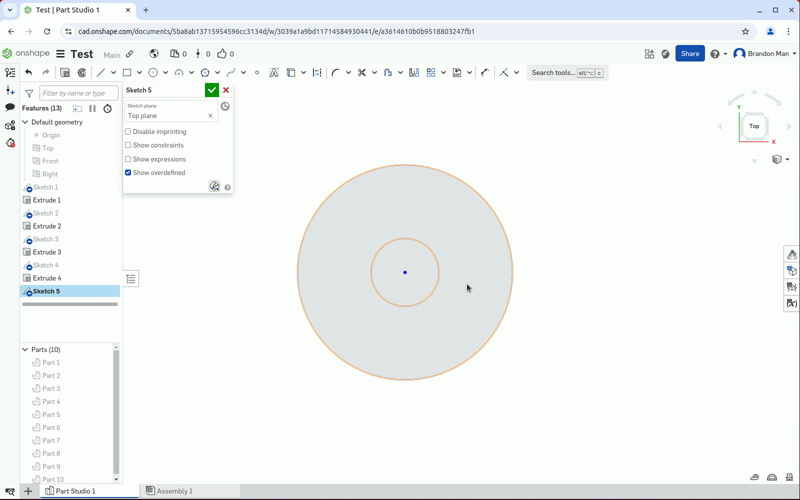
click(467, 283)
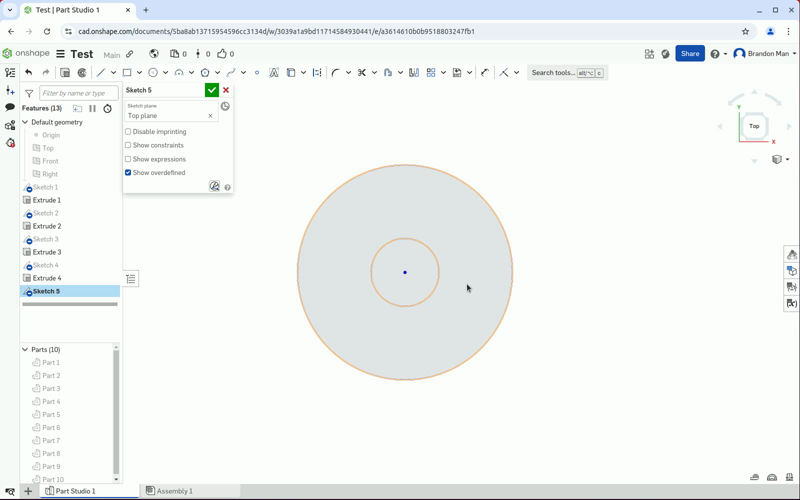
scroll(-6)
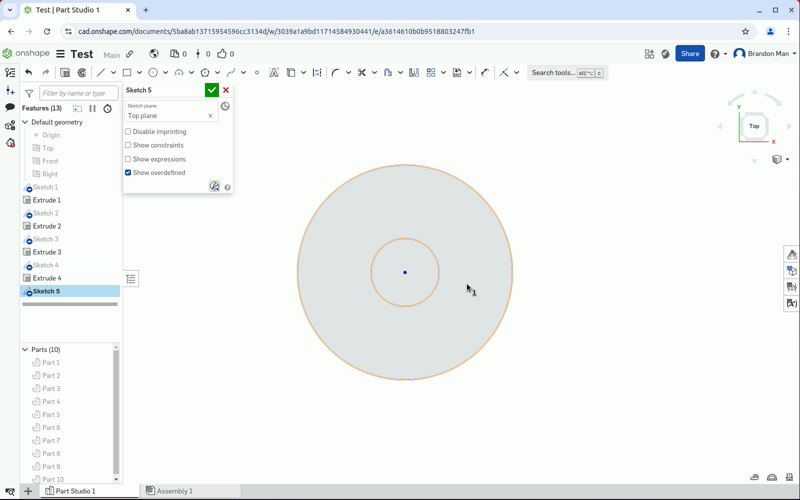
scroll(-6)
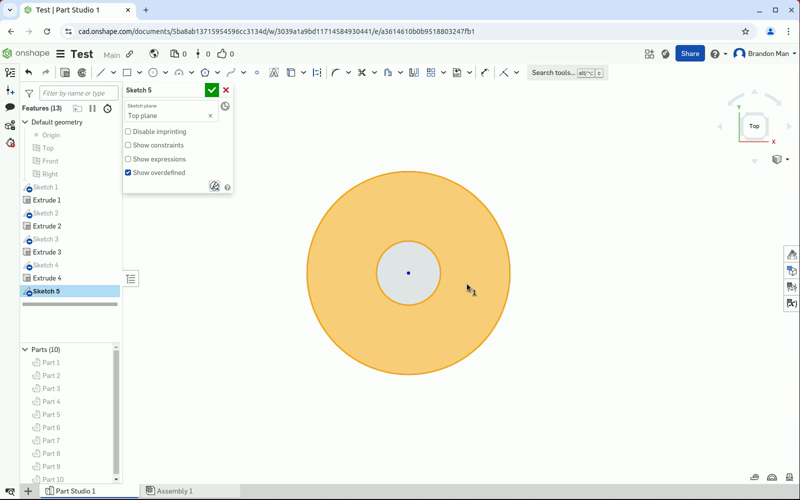
scroll(-6)
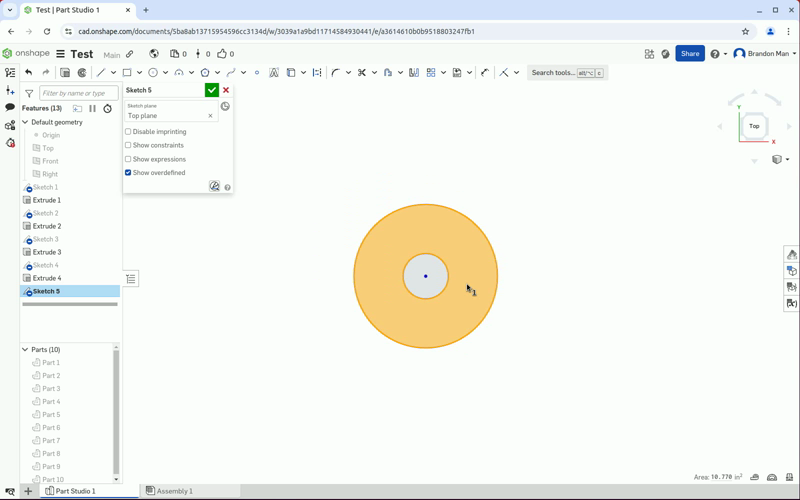
scroll(-6)
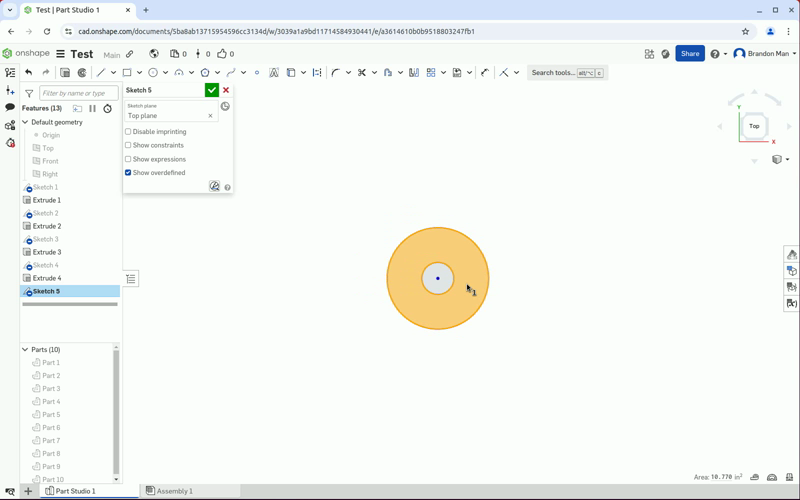
scroll(-6)
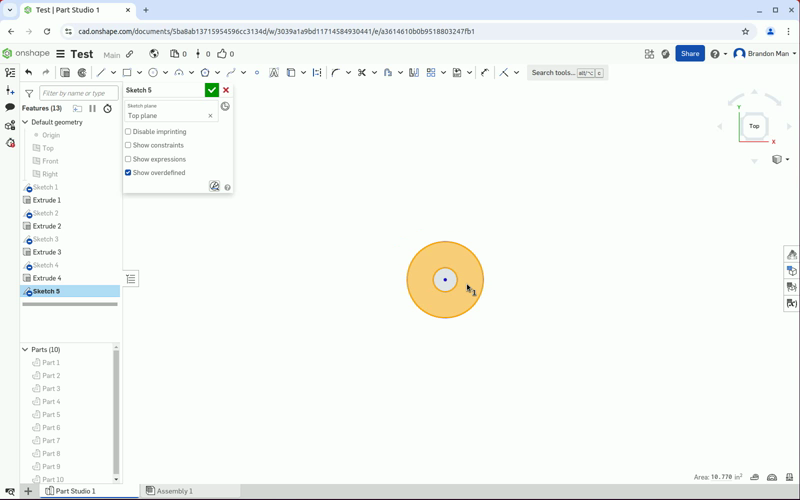
scroll(-6)
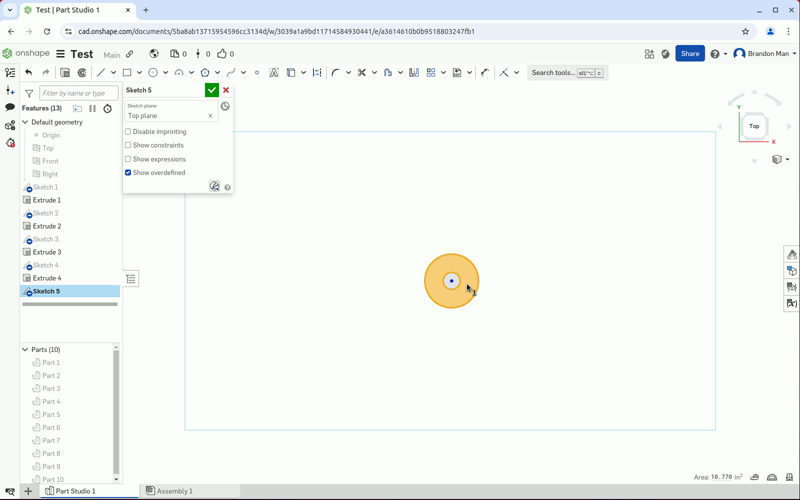
scroll(-6)
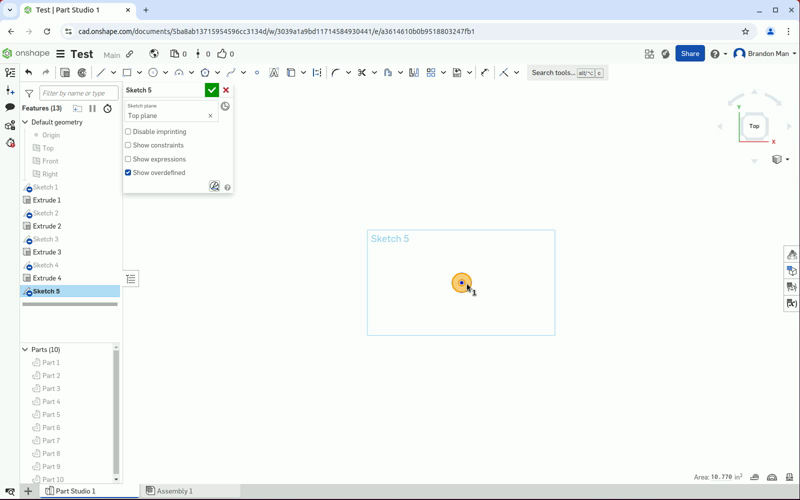
mouse_move(69, 352)
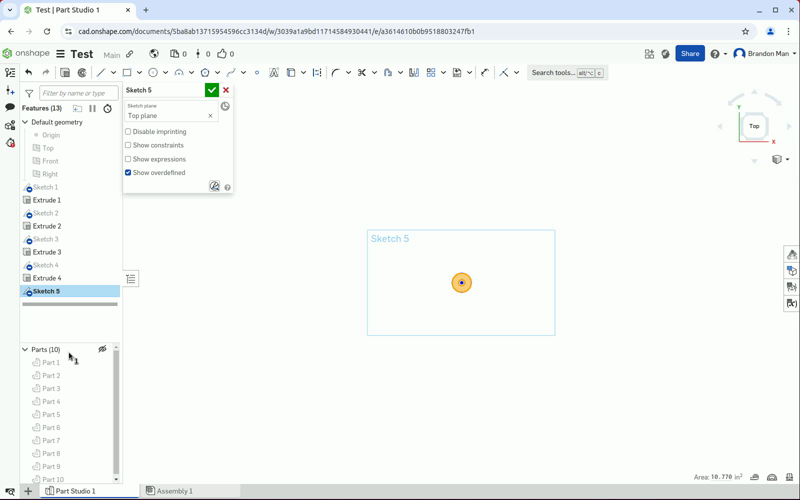
key(shift+y)
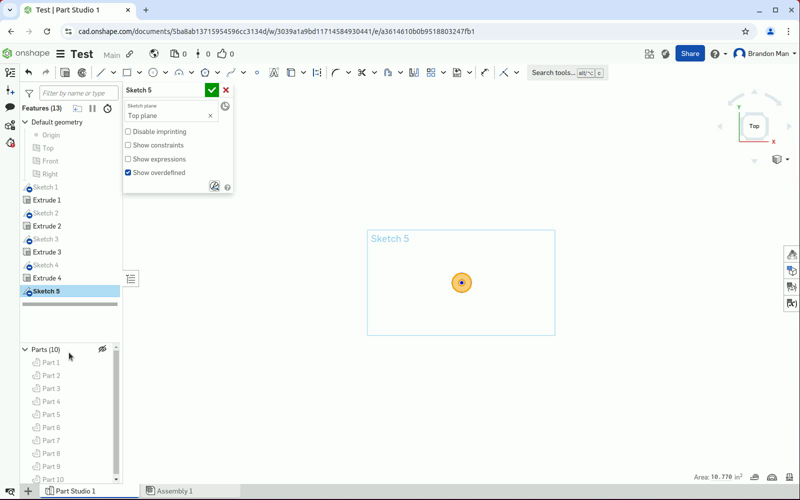
key(shift+e)
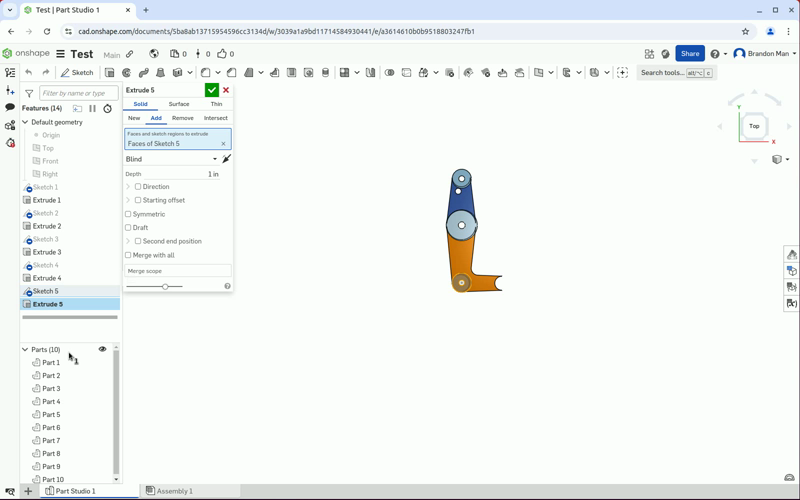
mouse_move(143, 106)
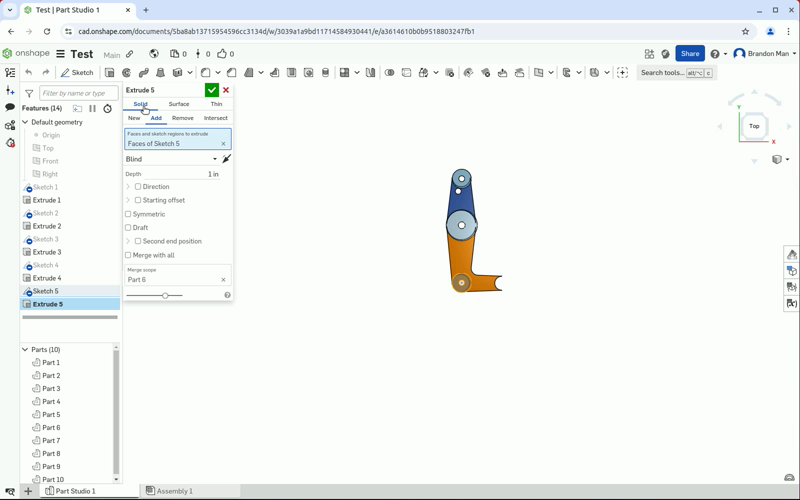
click(143, 106)
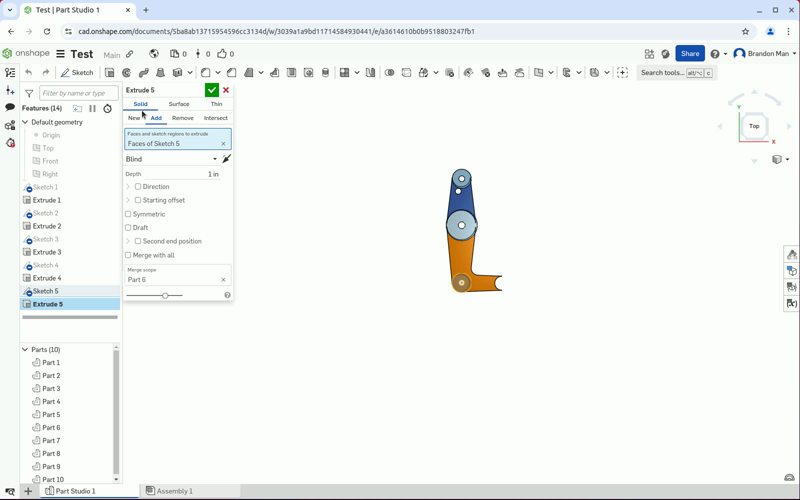
mouse_move(137, 120)
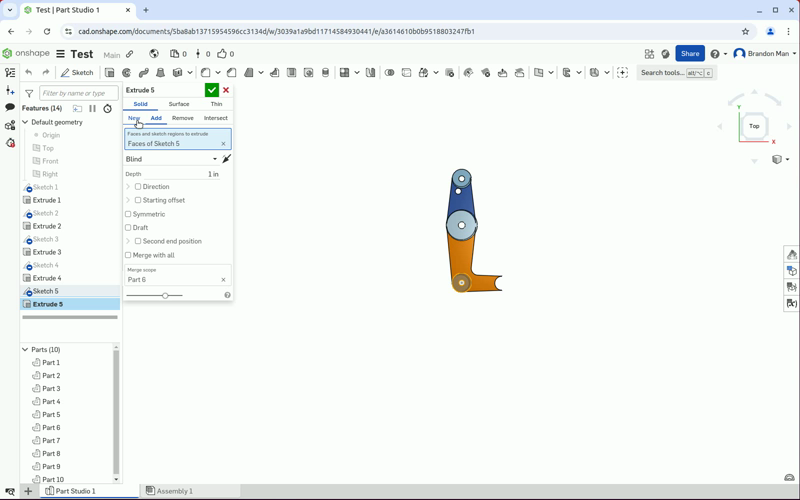
click(137, 120)
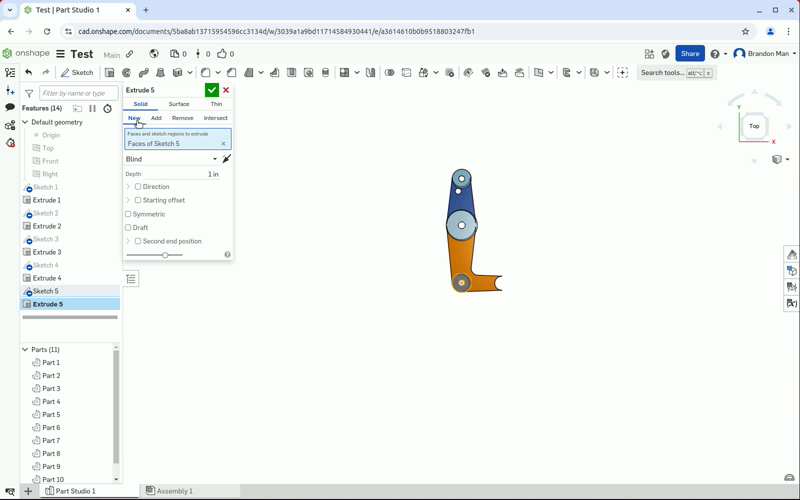
key(tab, 4)
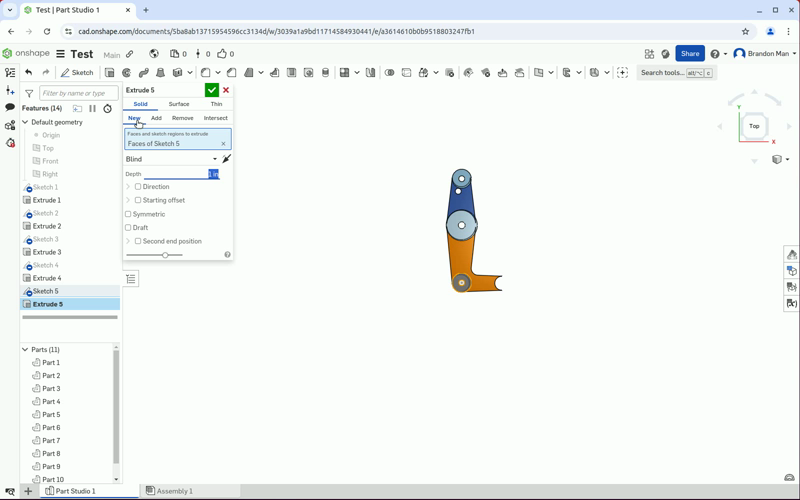
text(0.481)
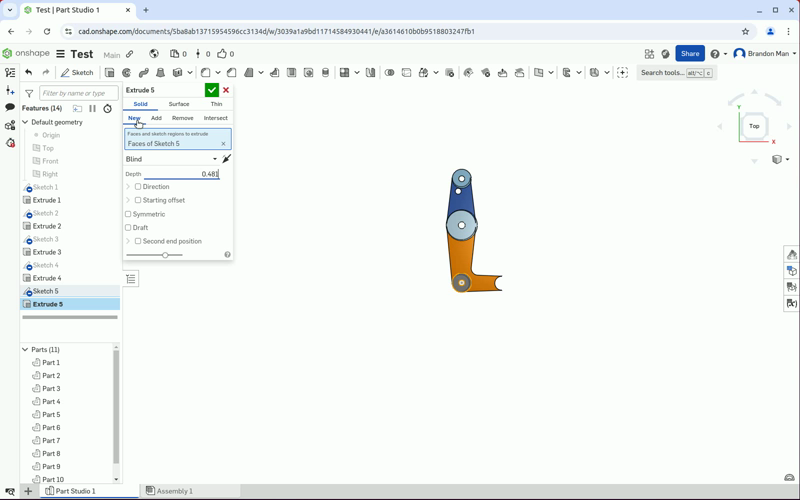
key(enter)
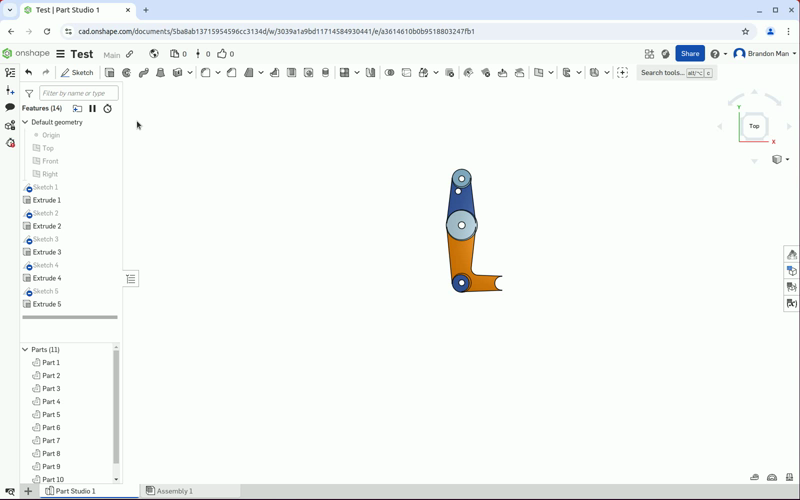
key(shift+h)
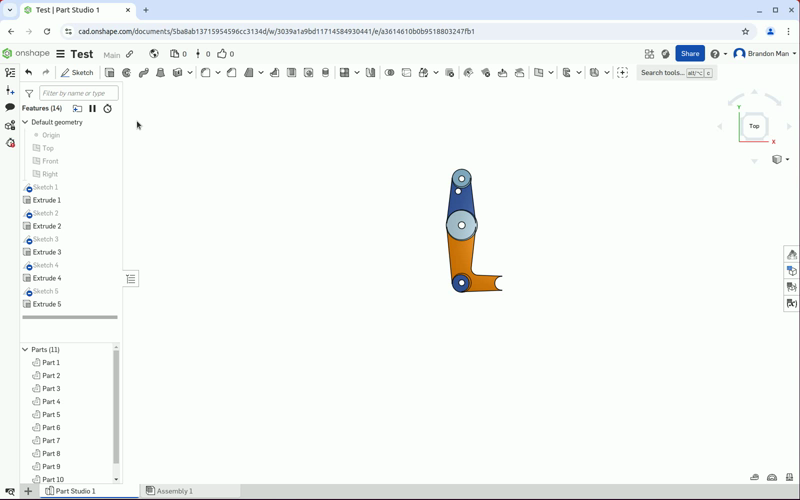
key(shift+h)
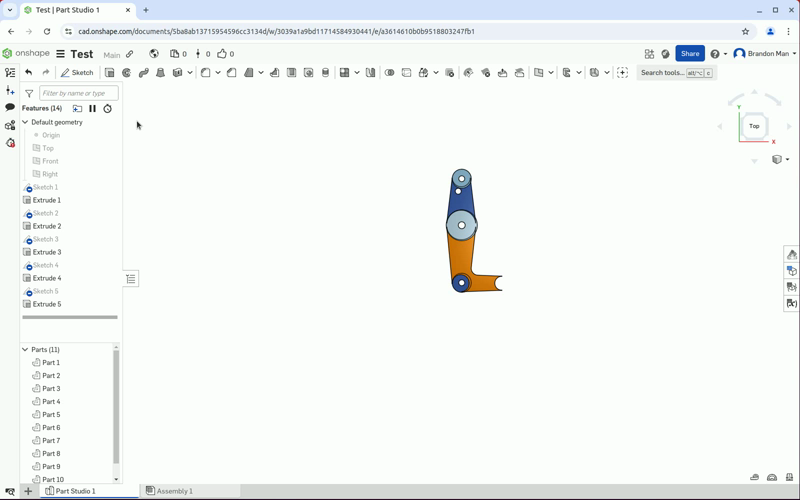
mouse_move(73, 189)
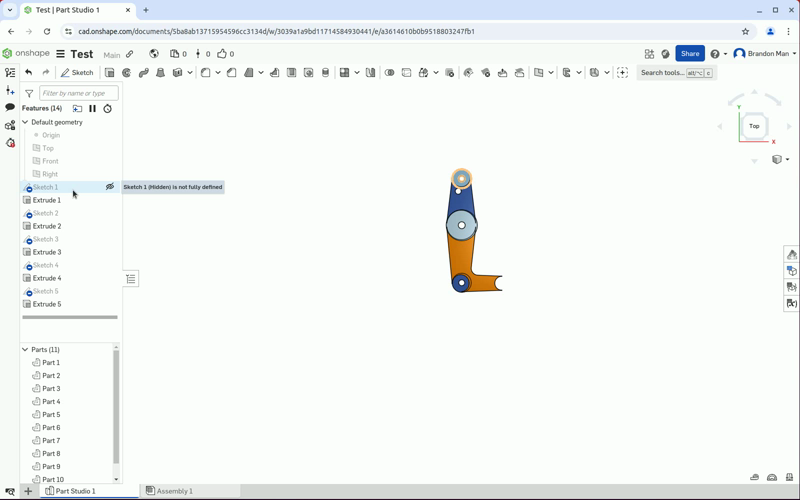
click(73, 189)
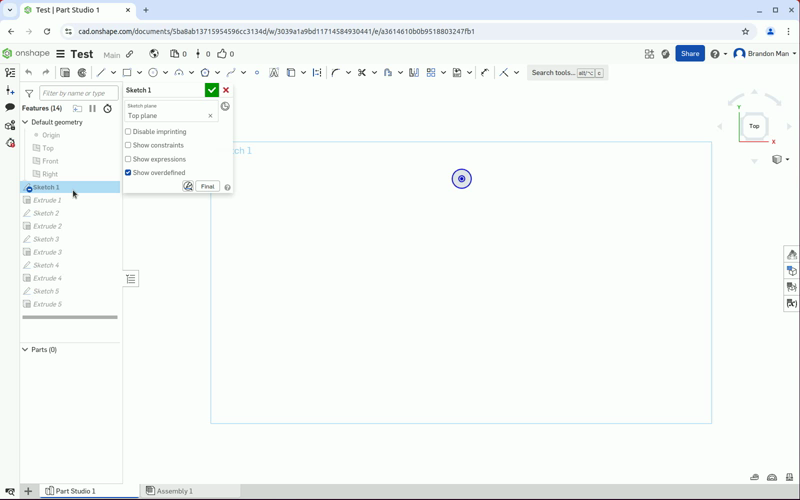
mouse_move(229, 92)
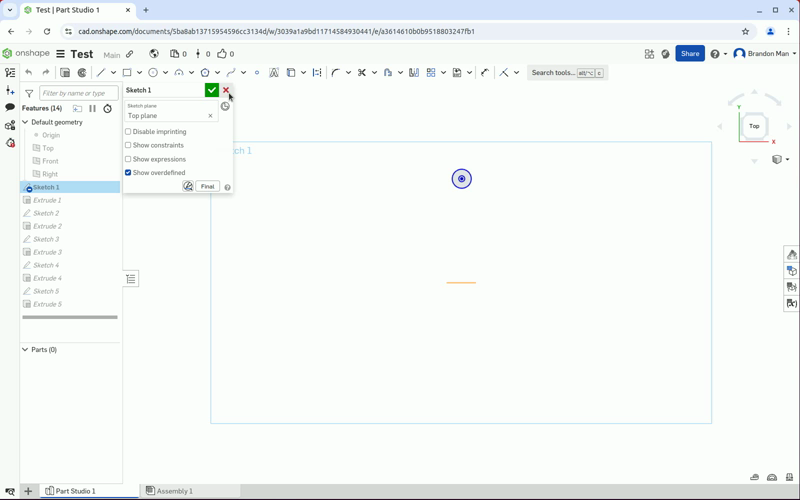
click(229, 92)
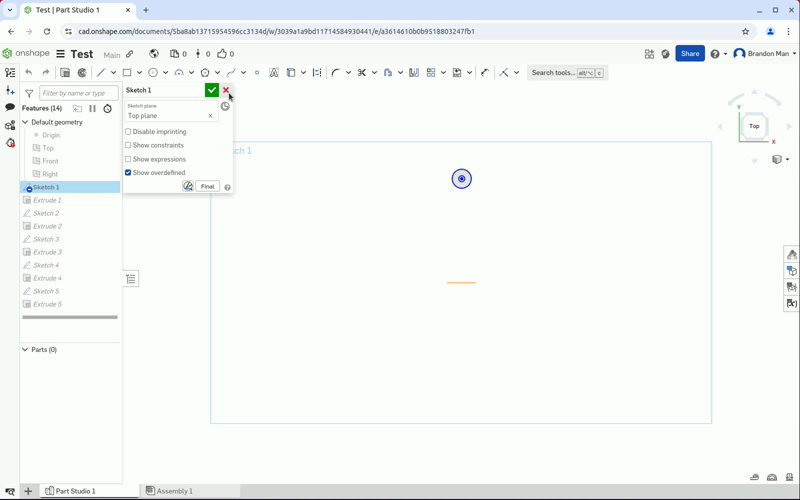
key(shift+s)
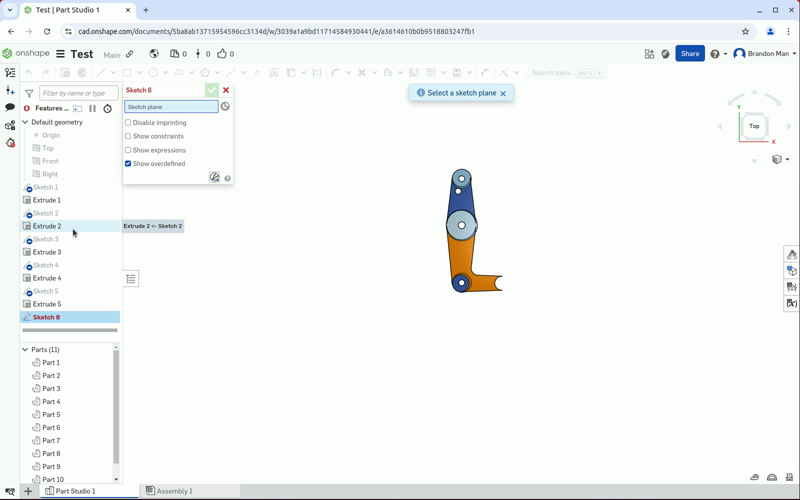
scroll(3)
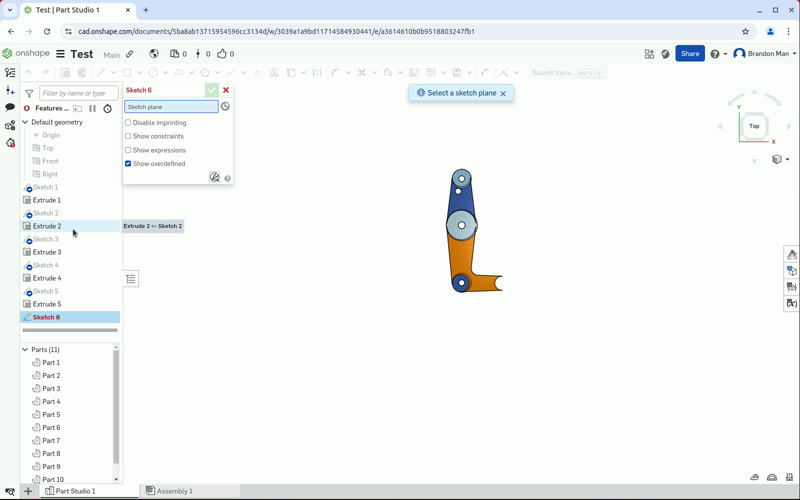
mouse_move(73, 150)
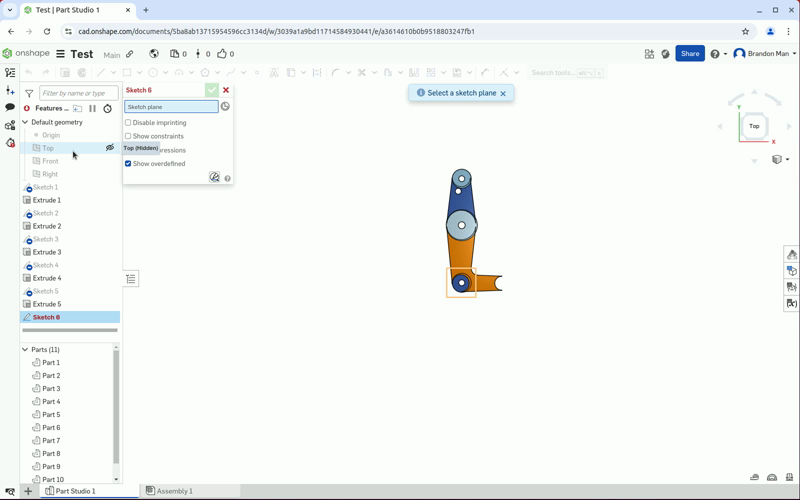
click(73, 150)
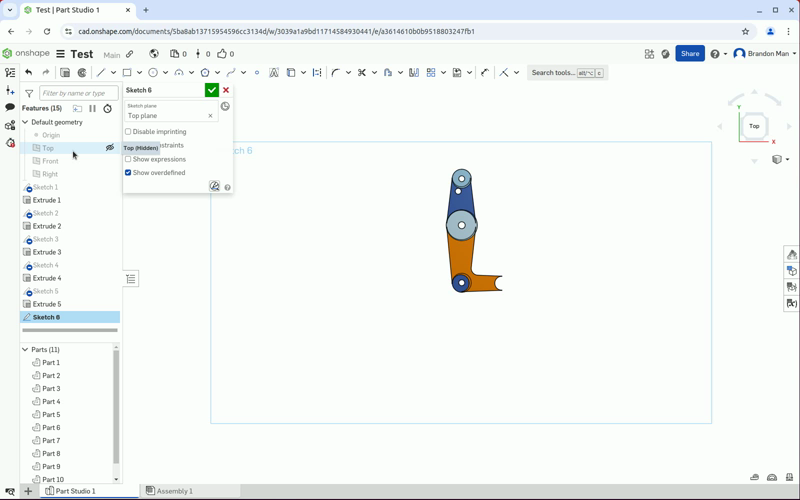
mouse_move(69, 352)
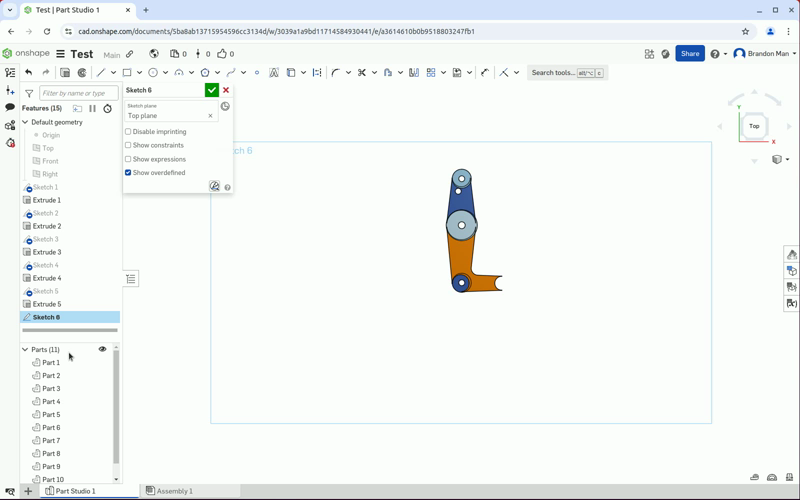
key(y)
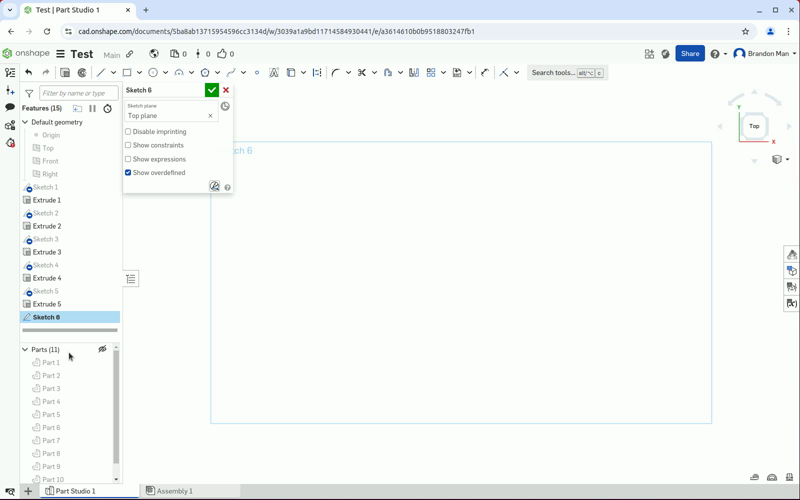
key(c)
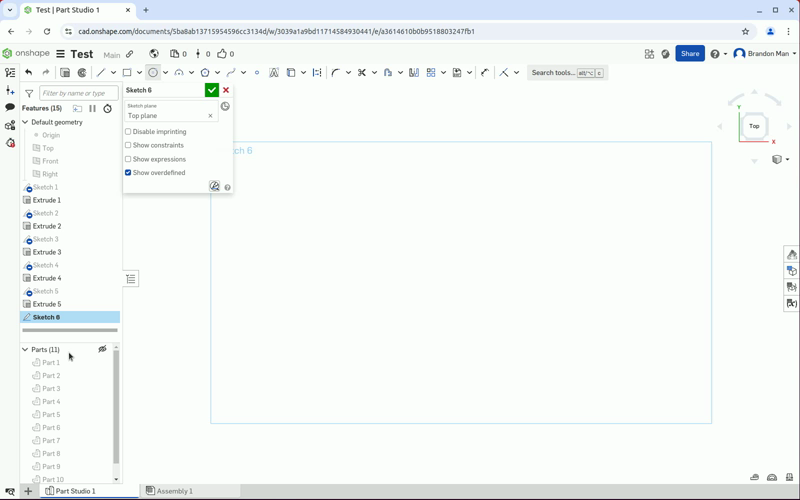
key_down(shift)
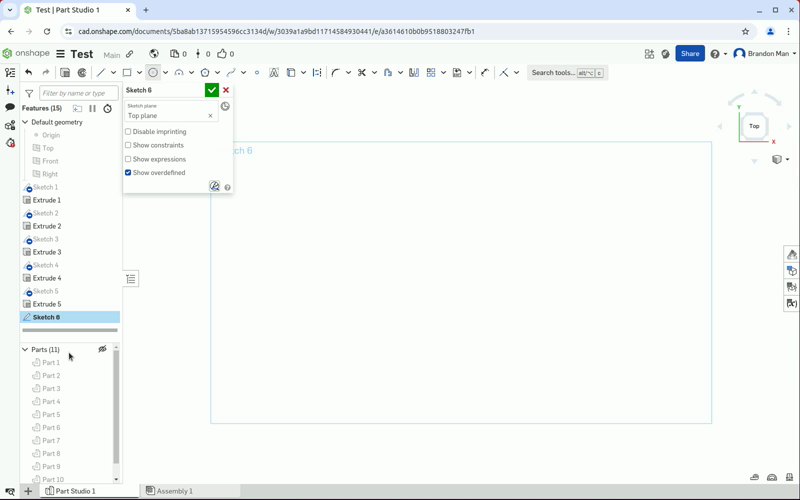
mouse_move(501, 282)
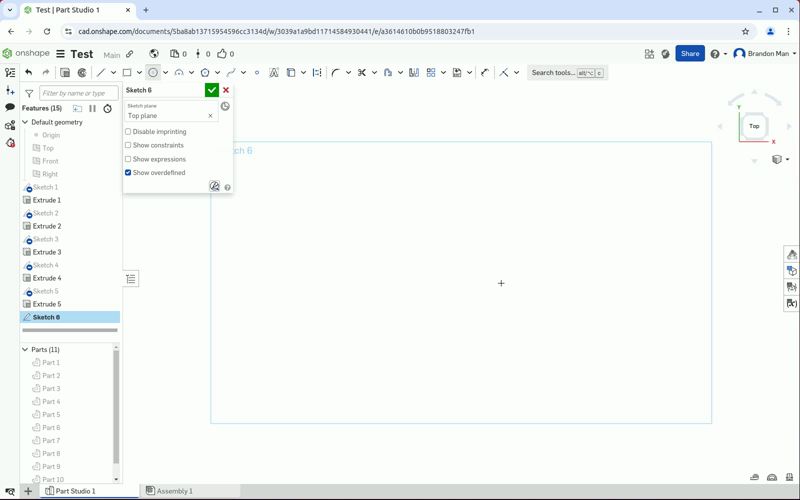
click(501, 282)
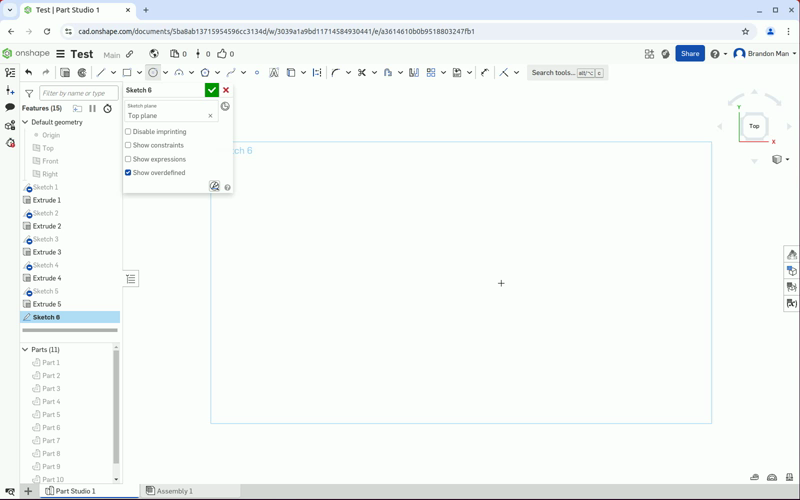
key_up(shift)
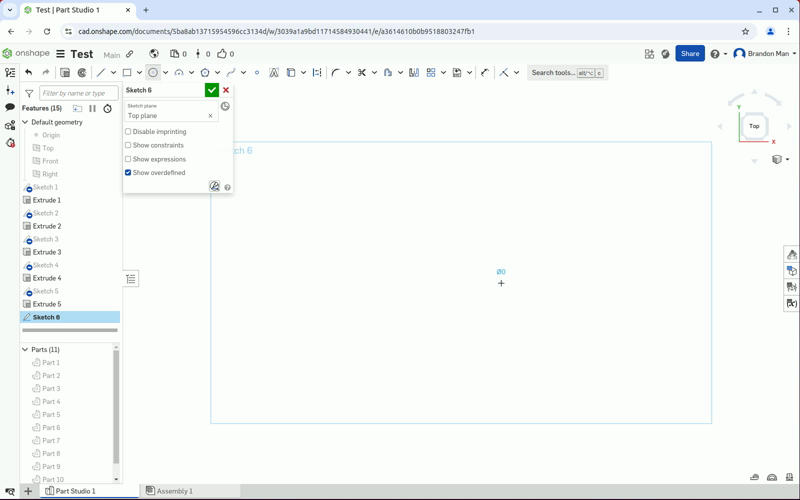
mouse_move(508, 282)
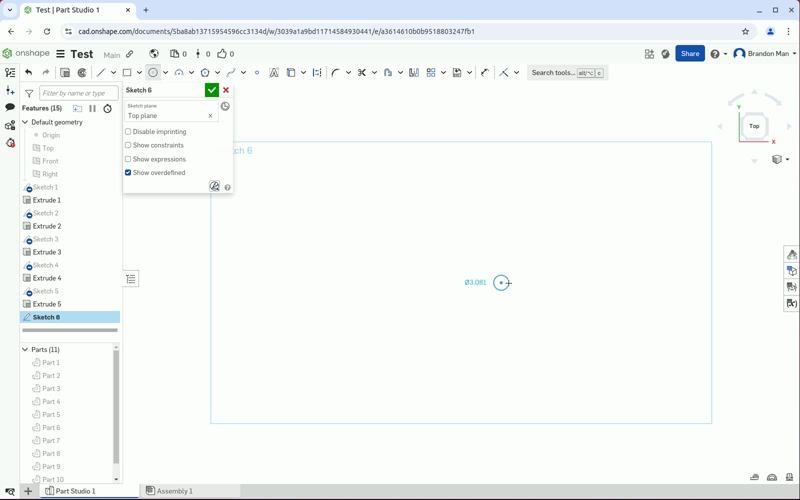
click(508, 282)
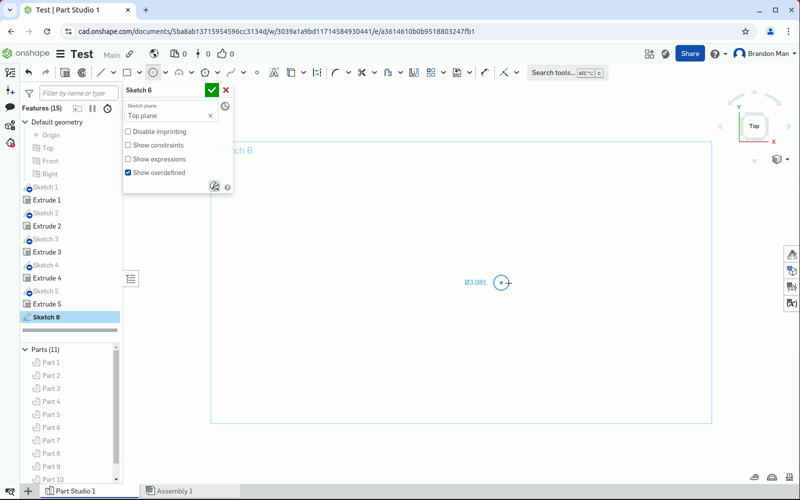
key(esc)
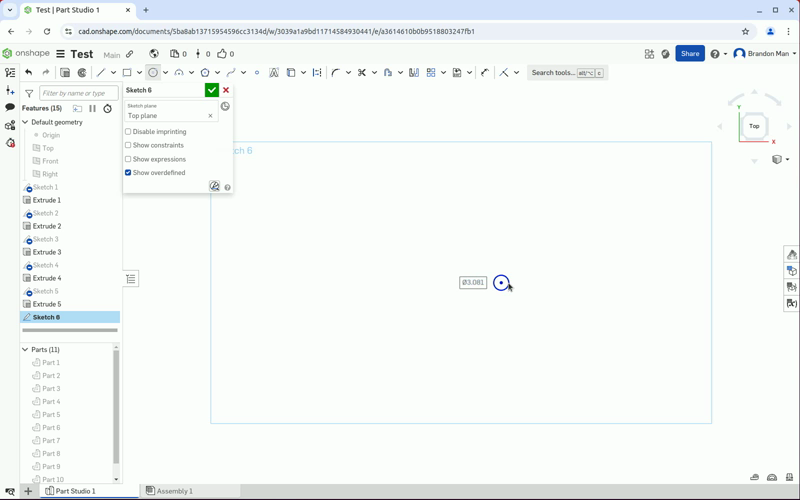
key(c)
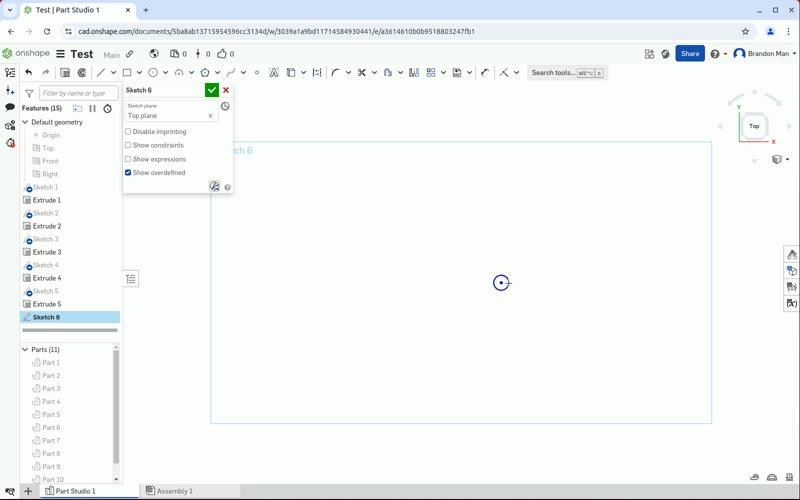
key_down(shift)
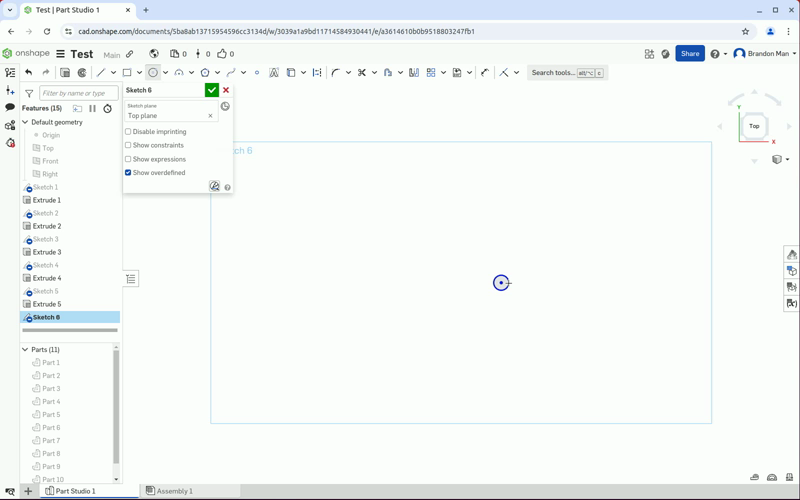
mouse_move(501, 282)
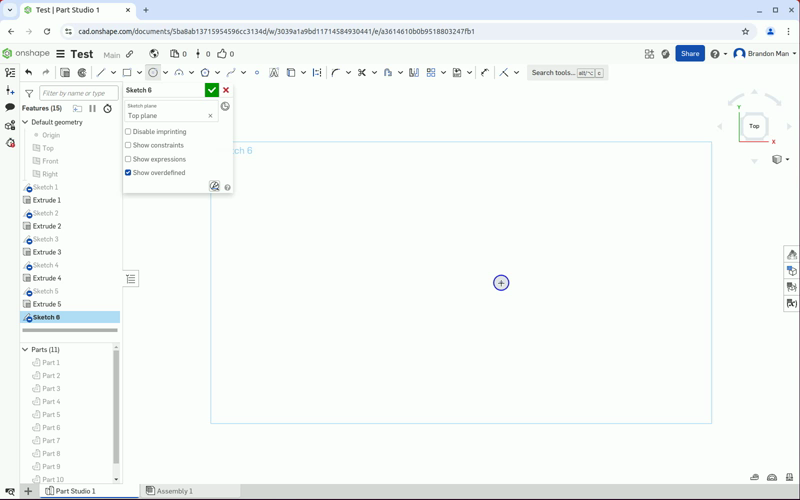
click(501, 282)
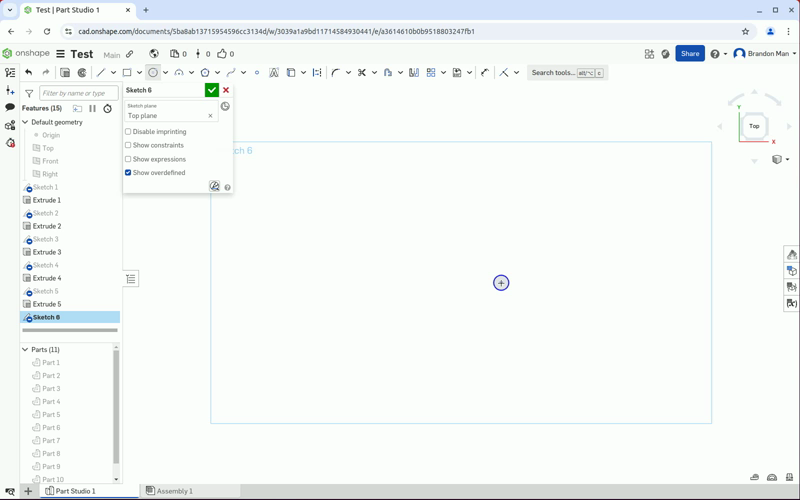
key_up(shift)
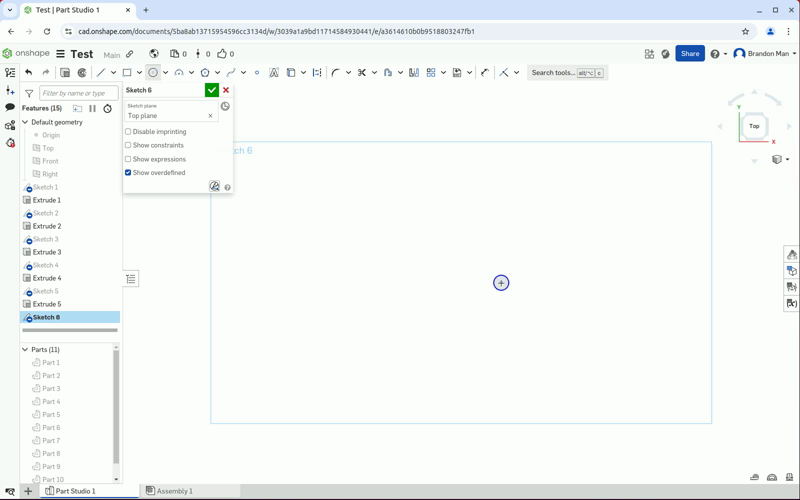
mouse_move(504, 282)
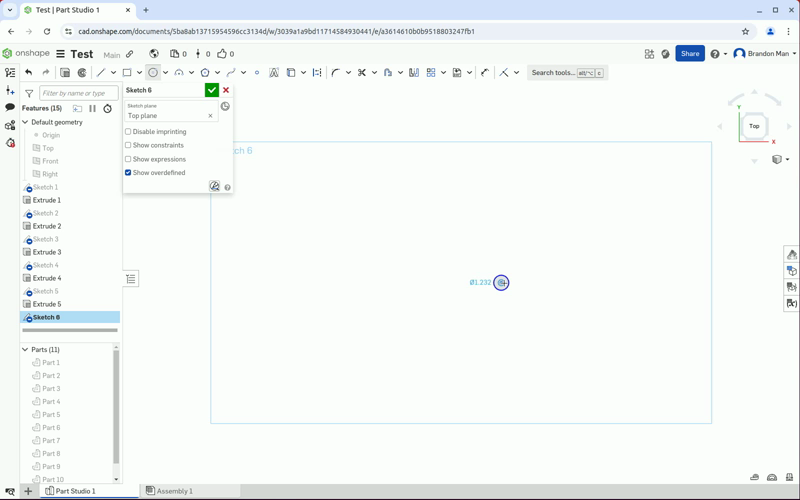
scroll(6)
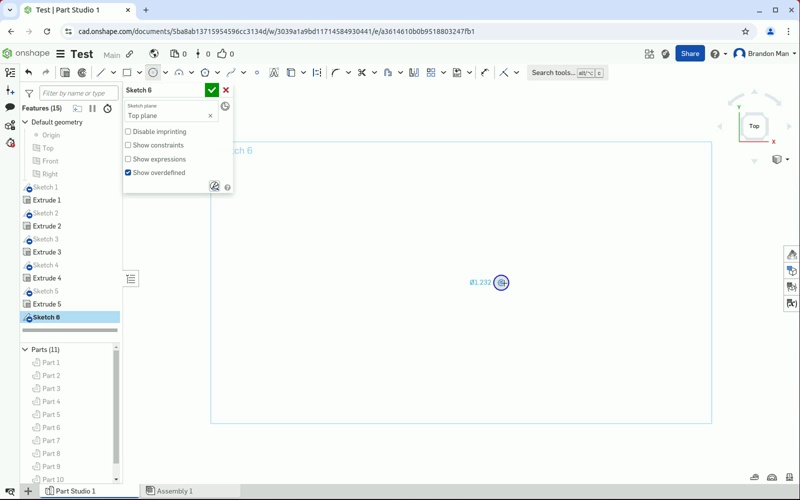
scroll(6)
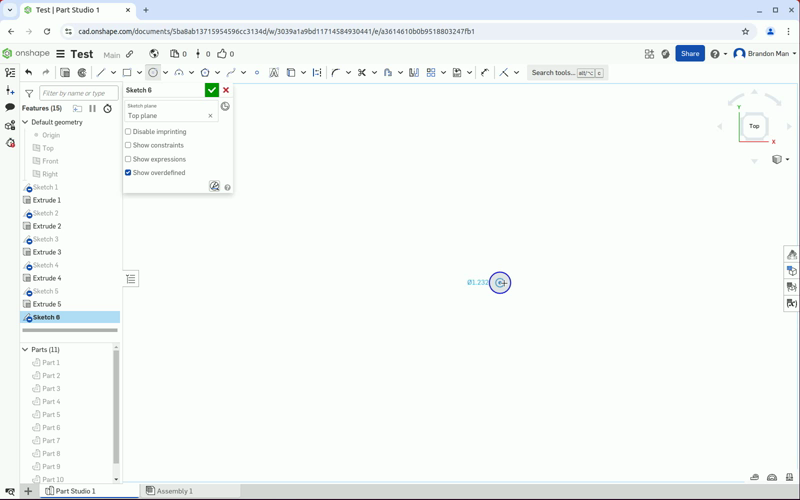
scroll(6)
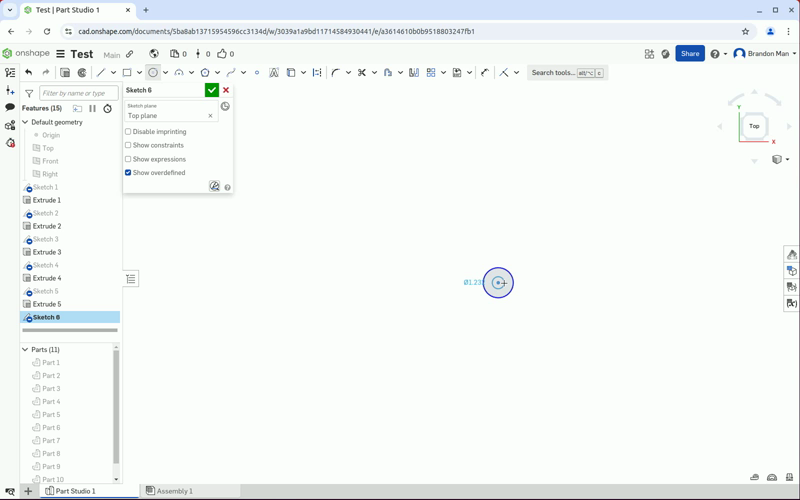
scroll(6)
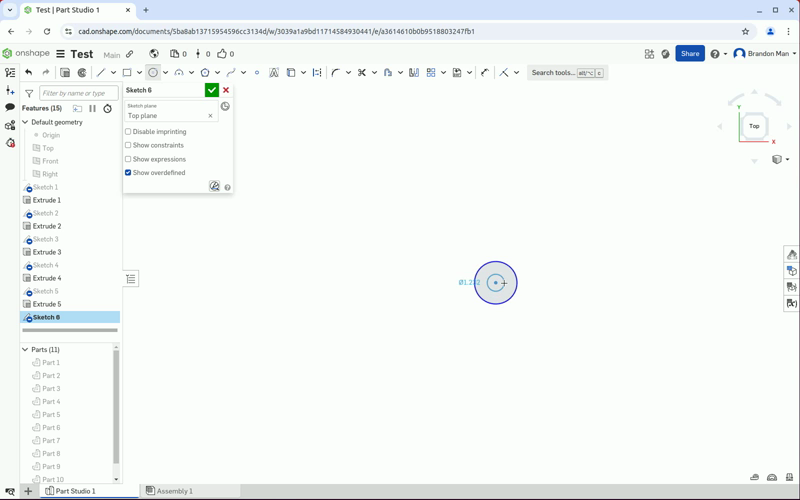
scroll(6)
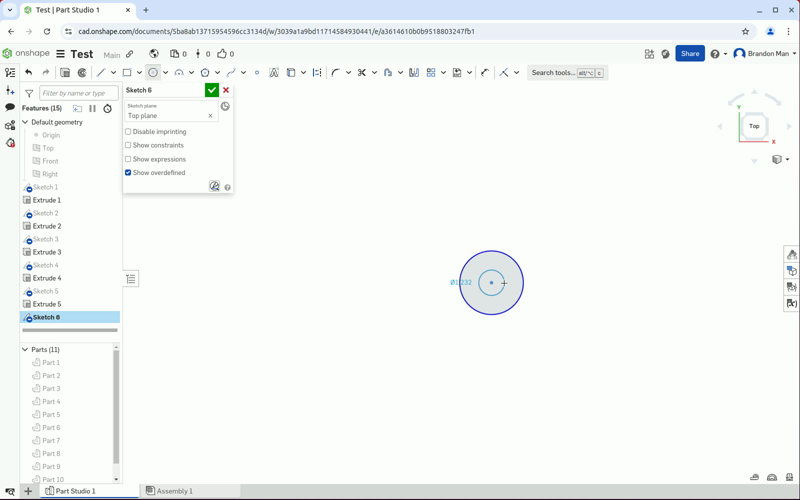
scroll(6)
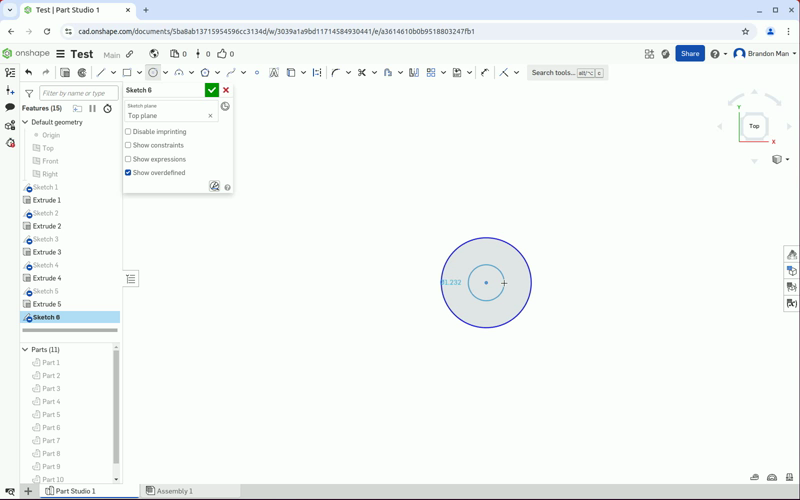
scroll(6)
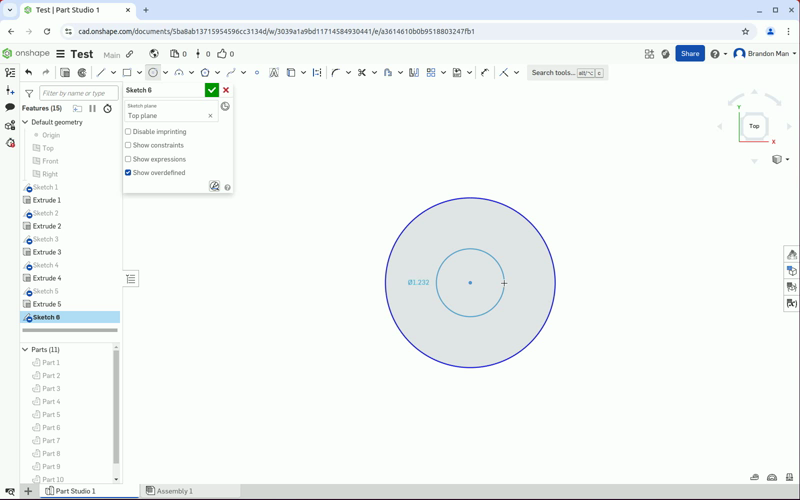
click(504, 282)
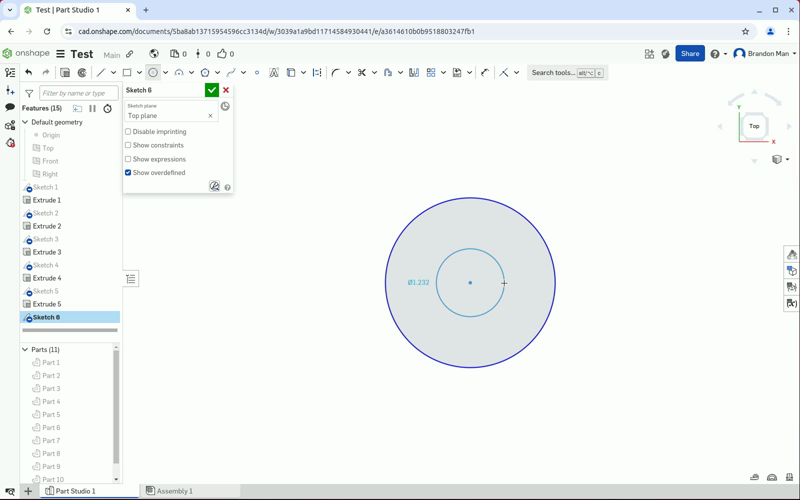
scroll(-6)
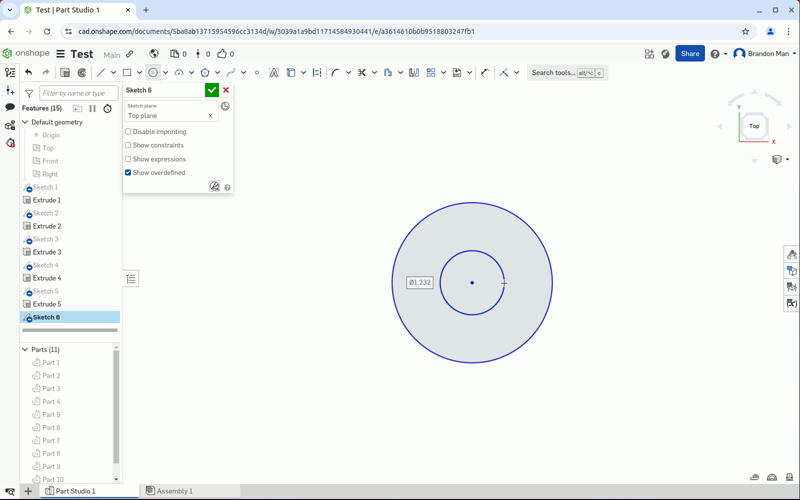
scroll(-6)
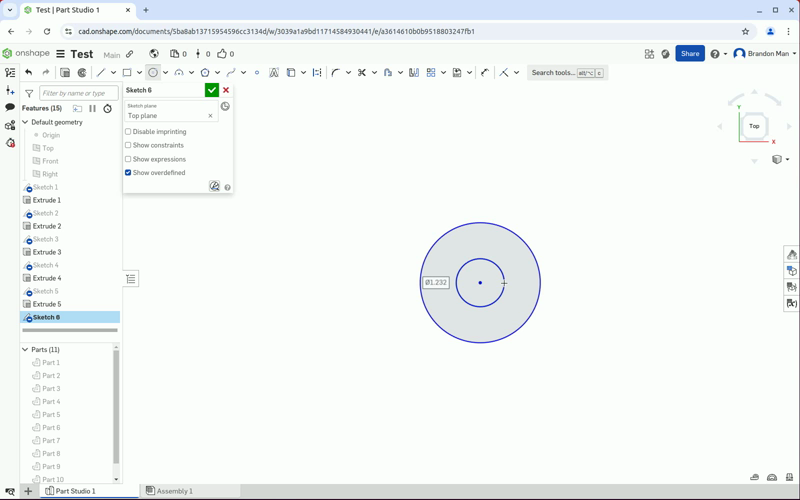
scroll(-6)
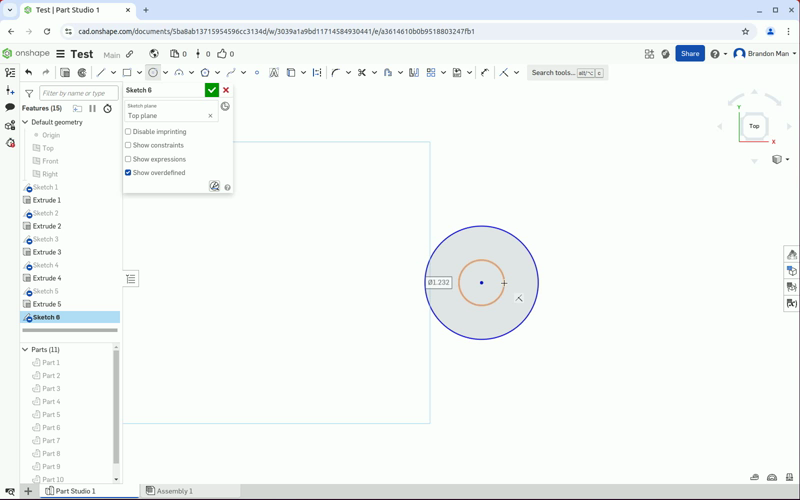
scroll(-6)
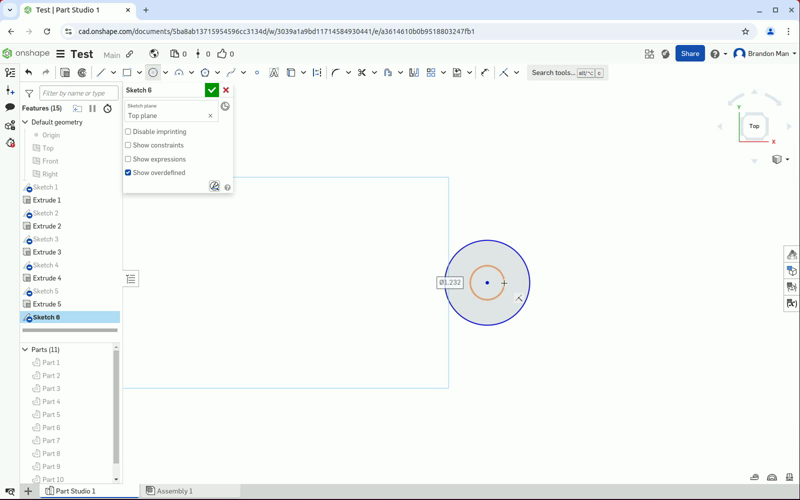
scroll(-6)
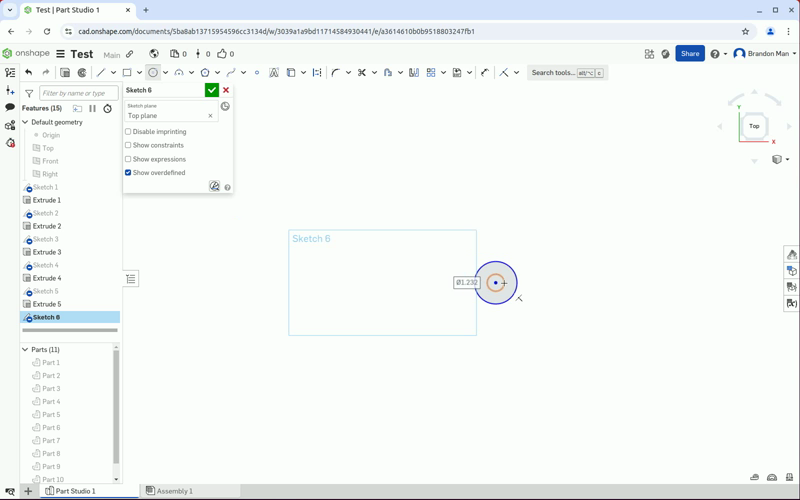
scroll(-6)
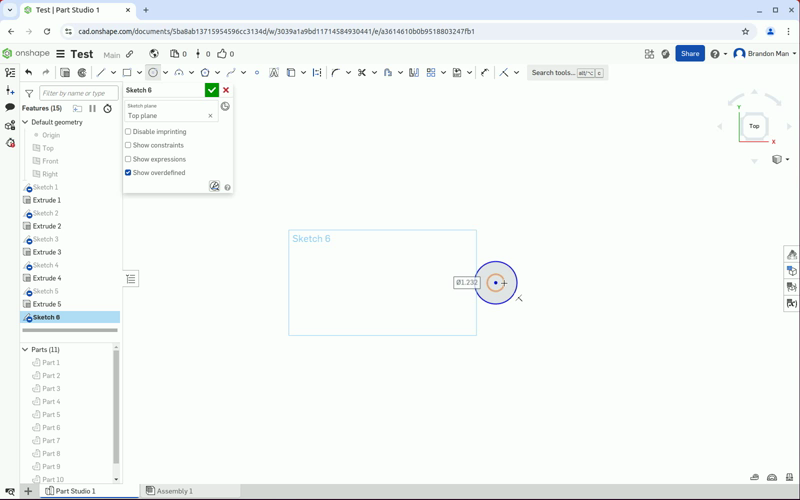
scroll(-6)
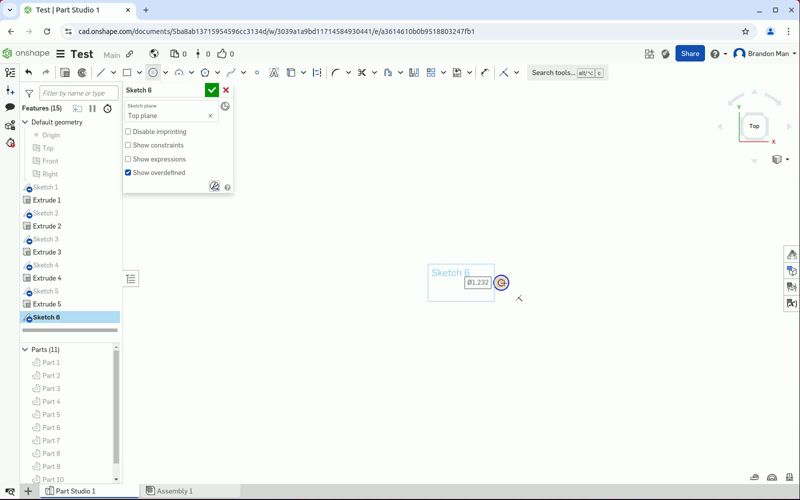
key(esc)
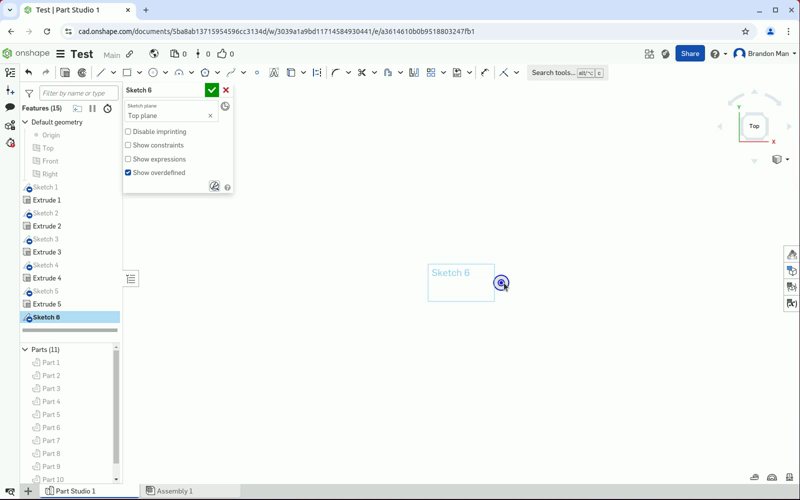
mouse_move(496, 283)
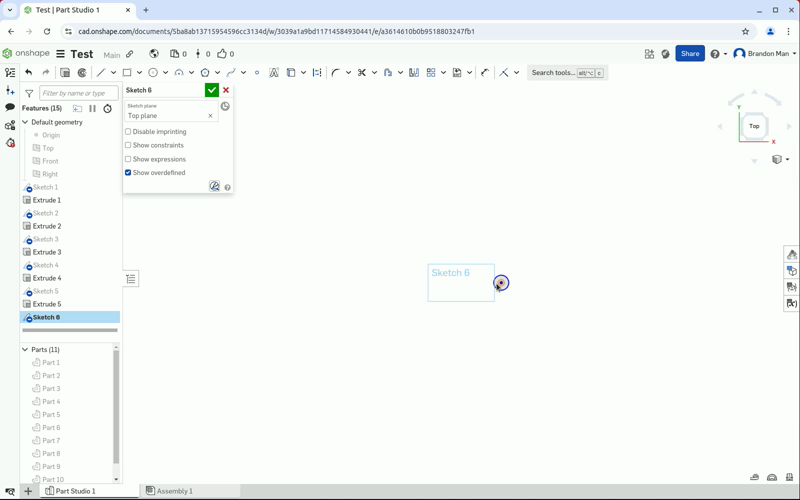
scroll(6)
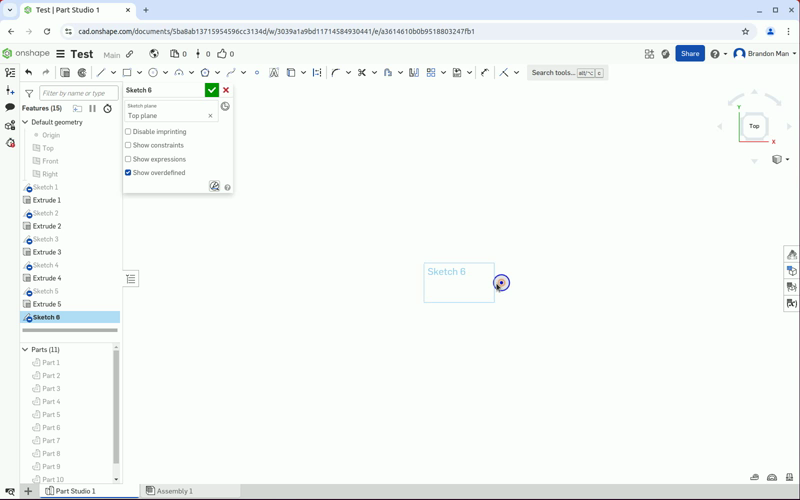
scroll(6)
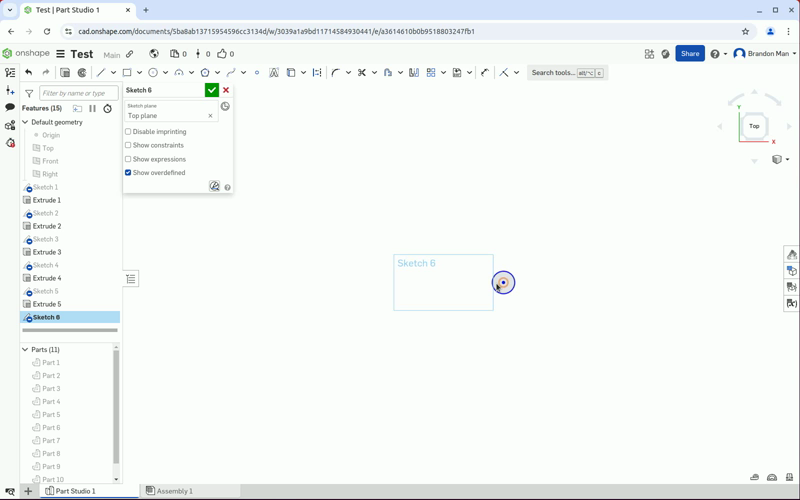
scroll(6)
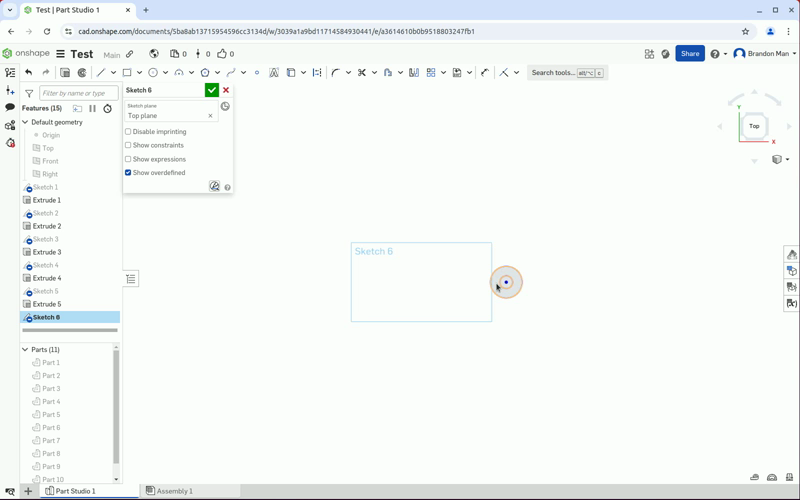
scroll(6)
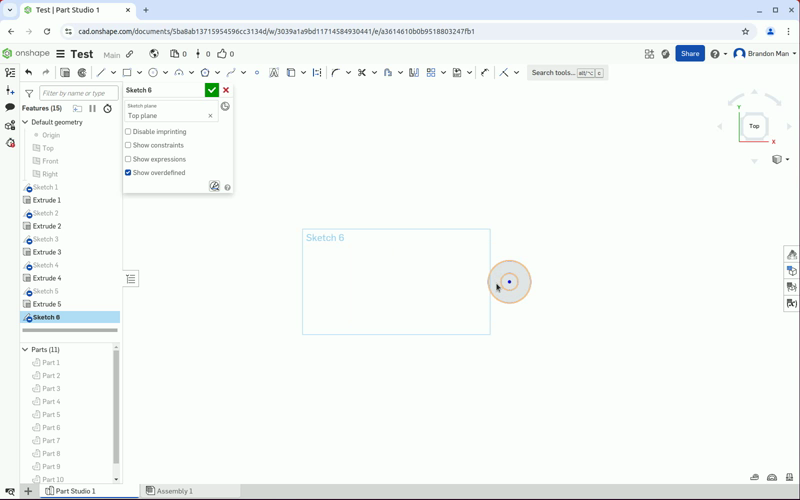
scroll(6)
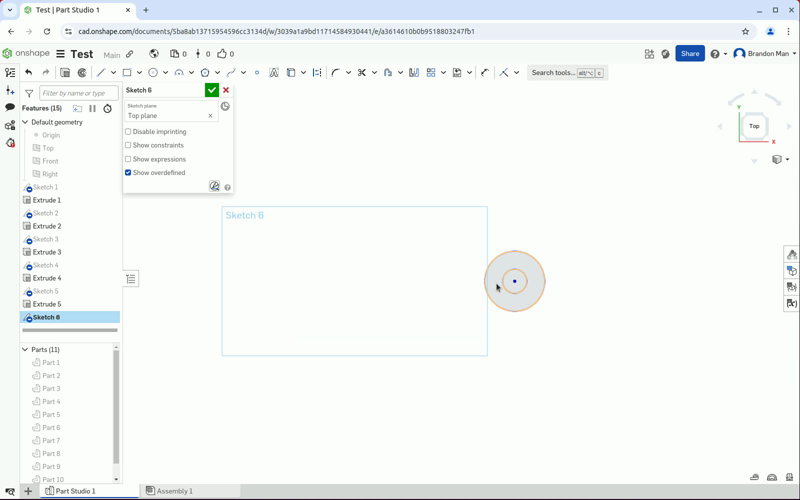
scroll(6)
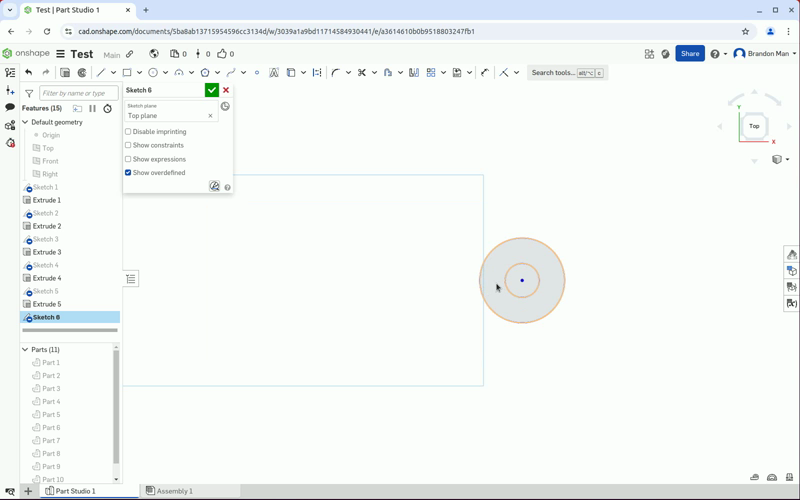
scroll(6)
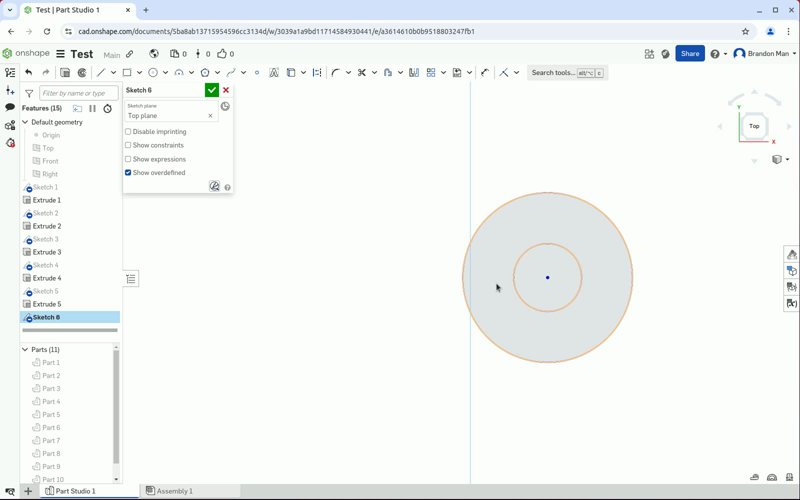
click(496, 283)
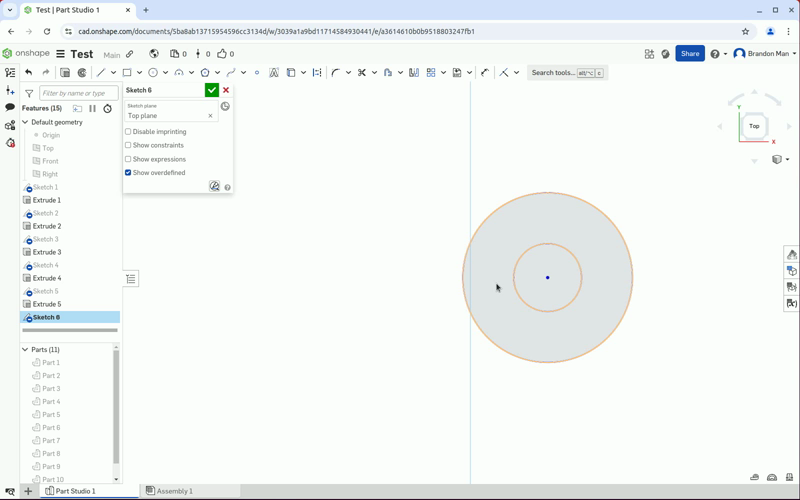
scroll(-6)
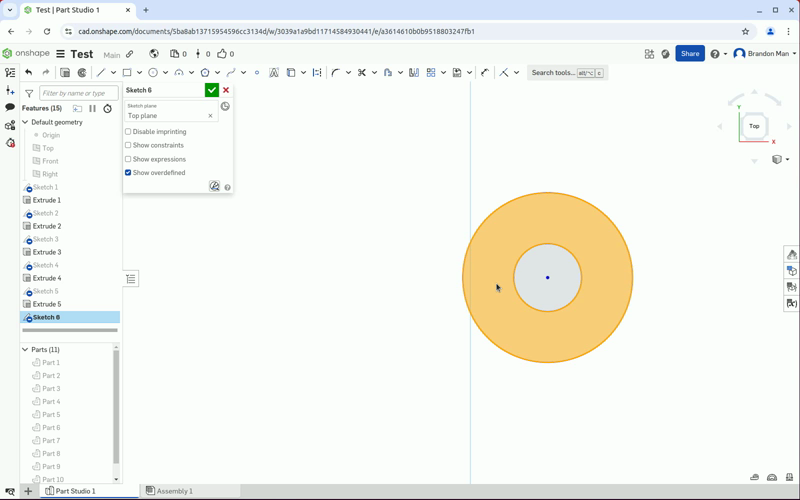
scroll(-6)
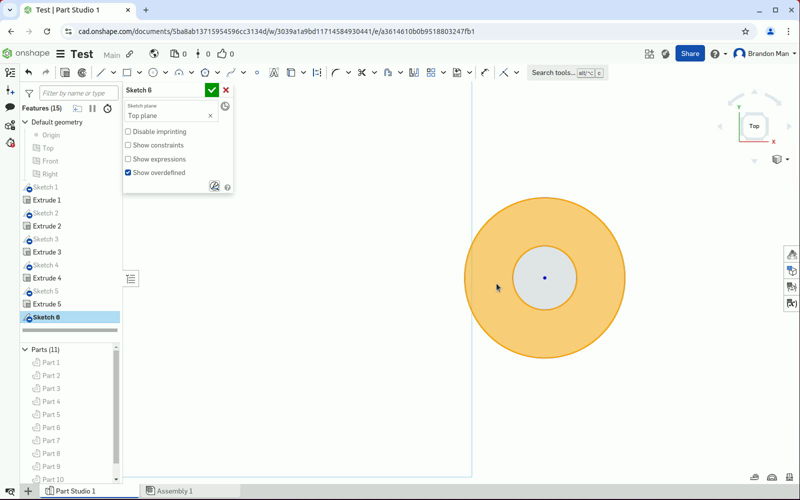
scroll(-6)
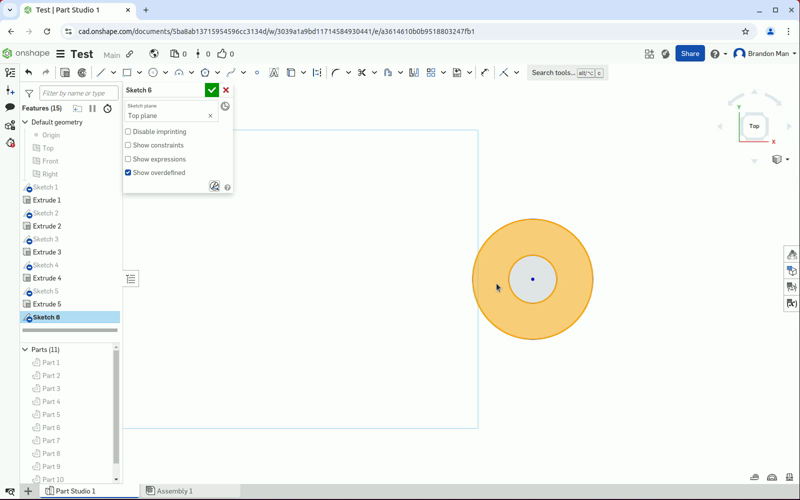
scroll(-6)
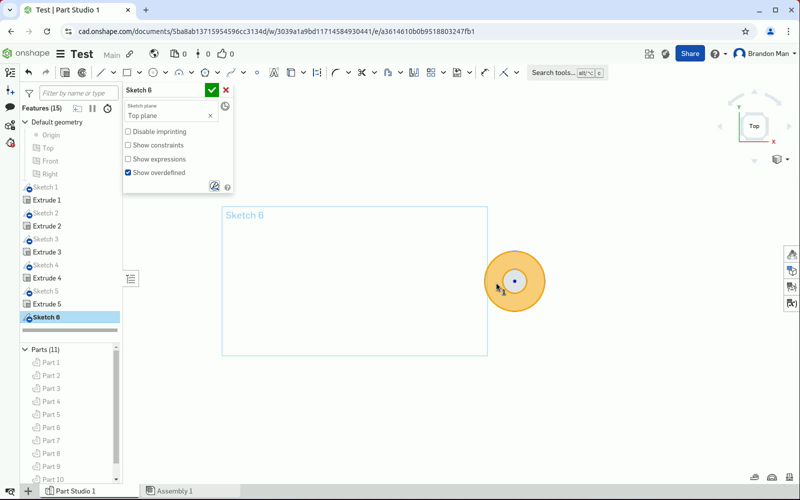
scroll(-6)
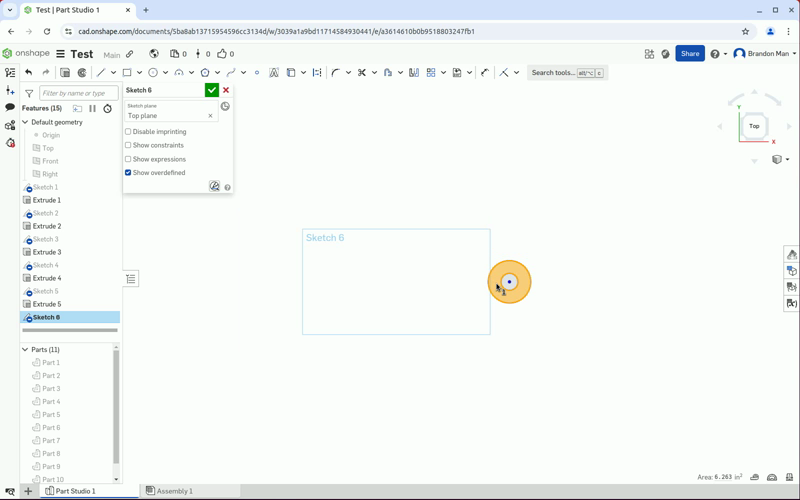
scroll(-6)
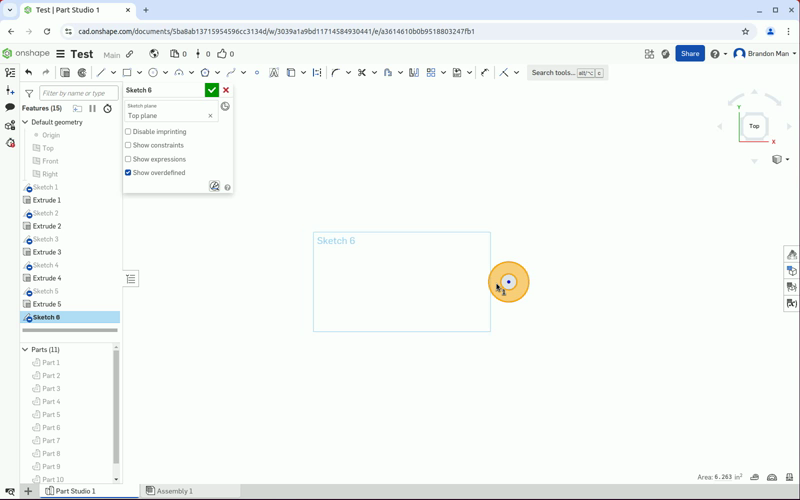
scroll(-6)
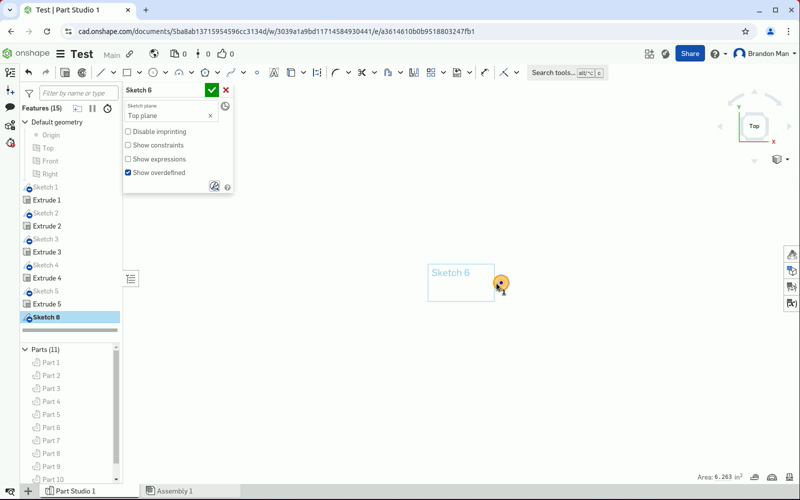
mouse_move(69, 352)
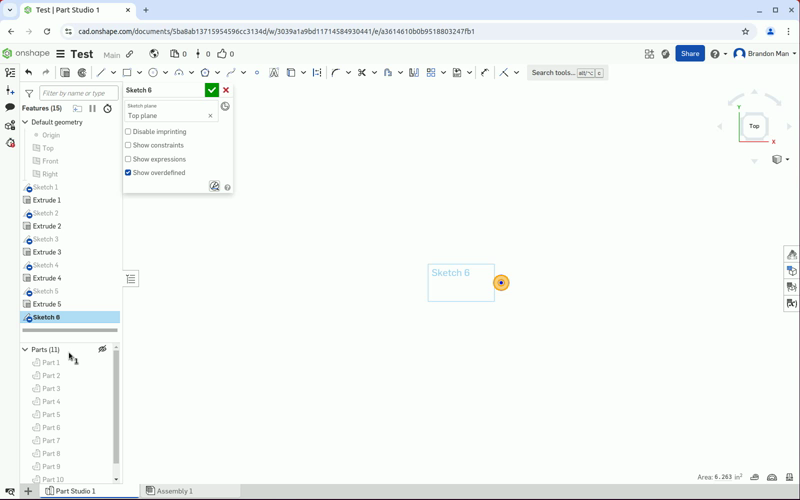
key(shift+y)
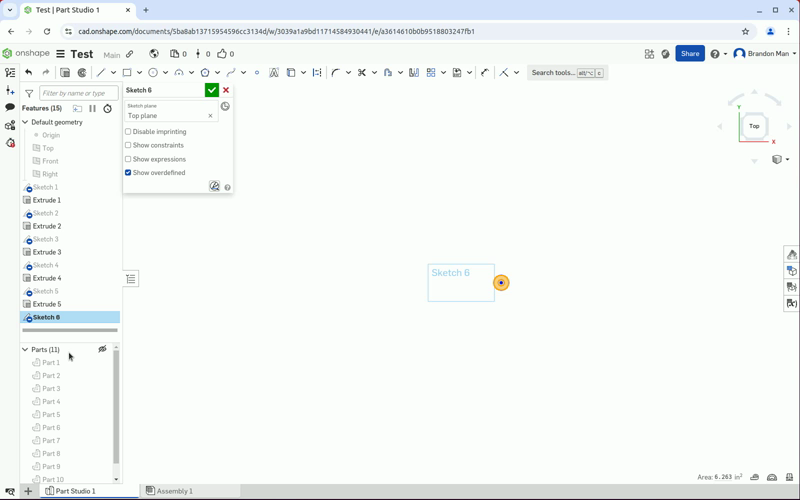
key(shift+e)
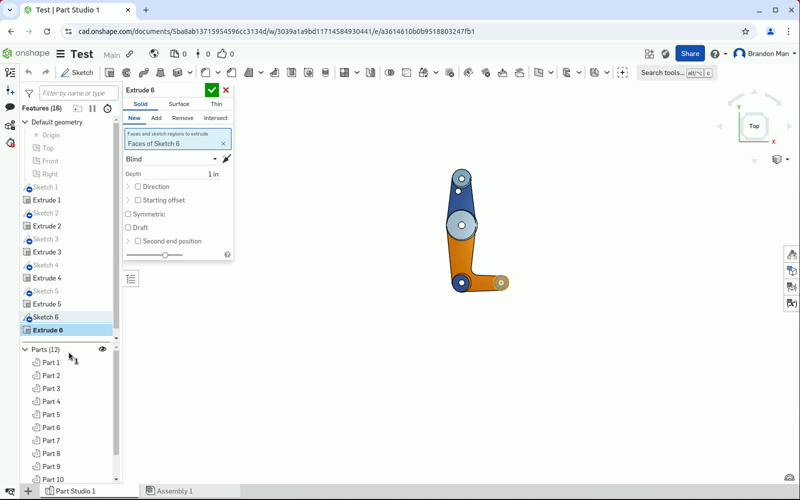
mouse_move(143, 106)
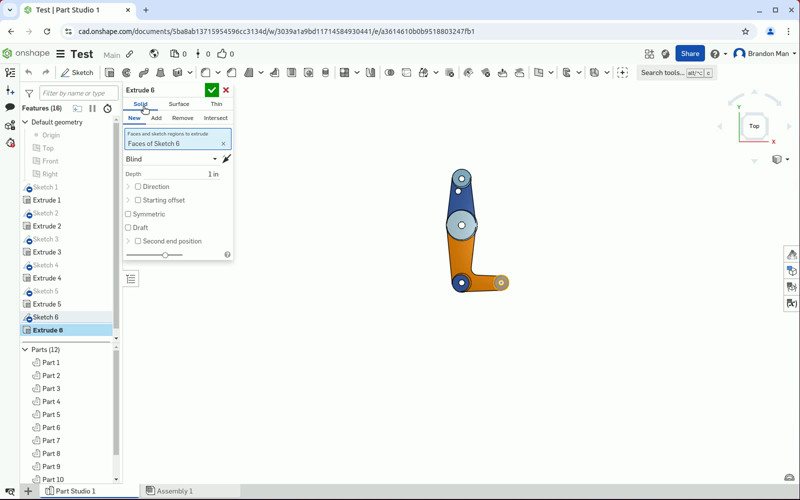
click(143, 106)
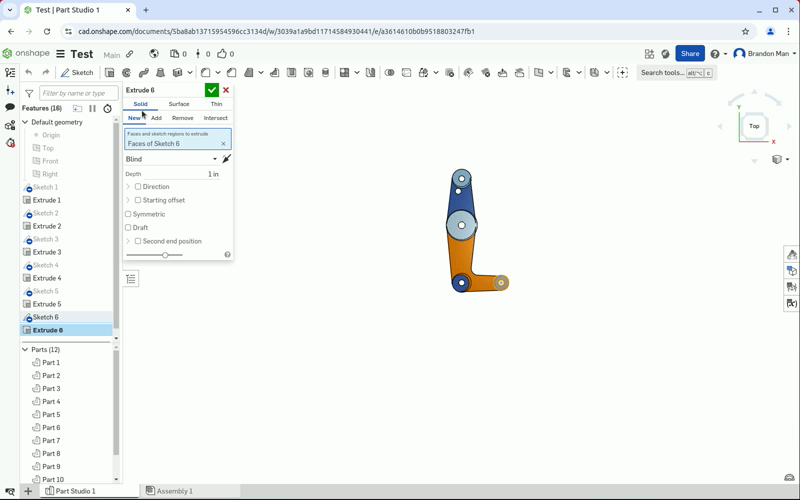
mouse_move(137, 120)
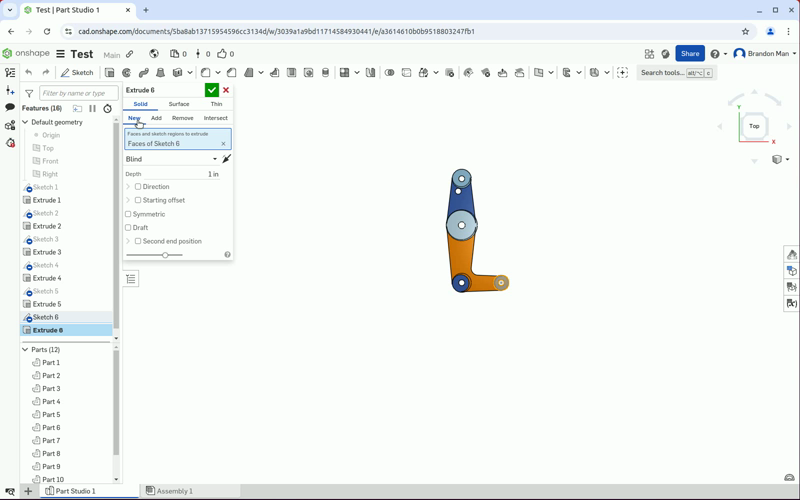
click(137, 120)
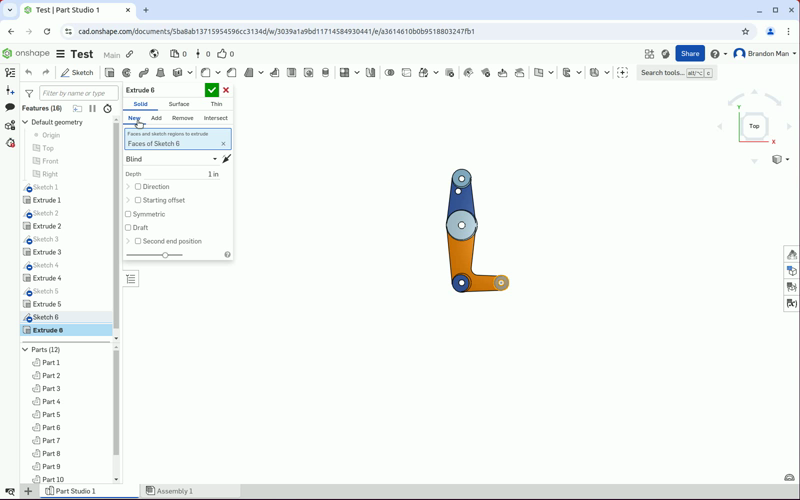
key(tab, 4)
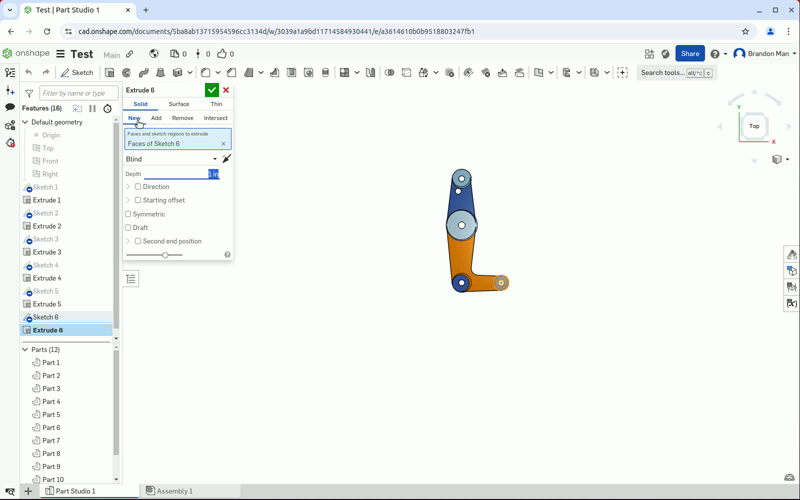
text(0.481)
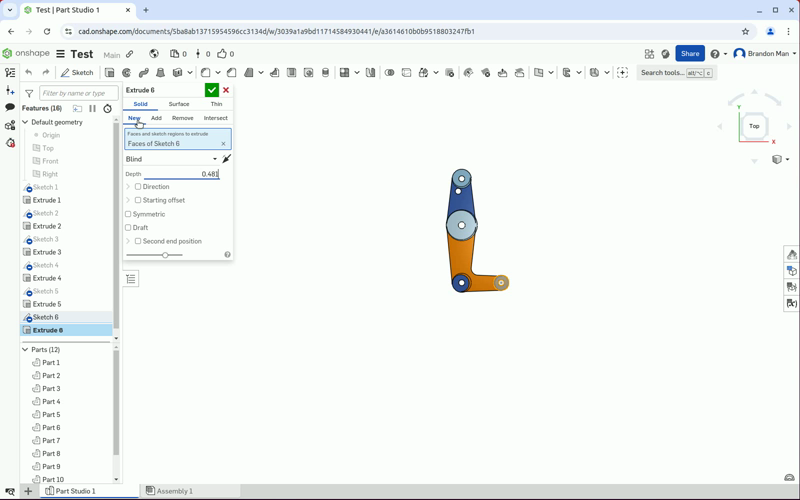
key(enter)
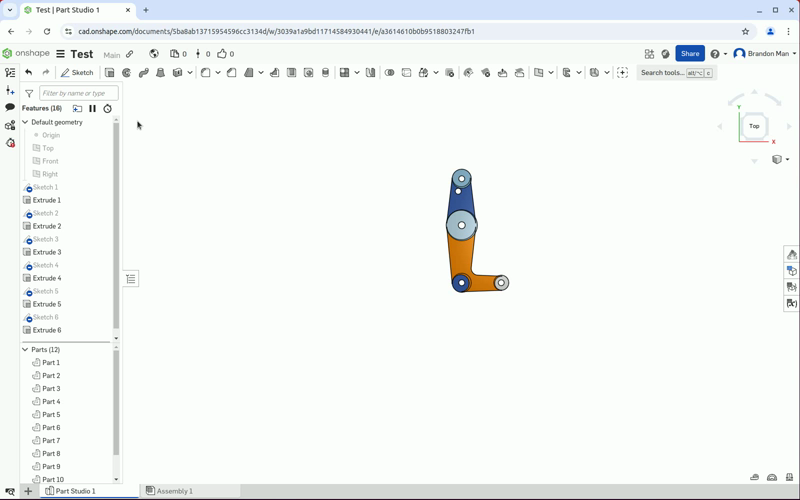
key(shift+h)
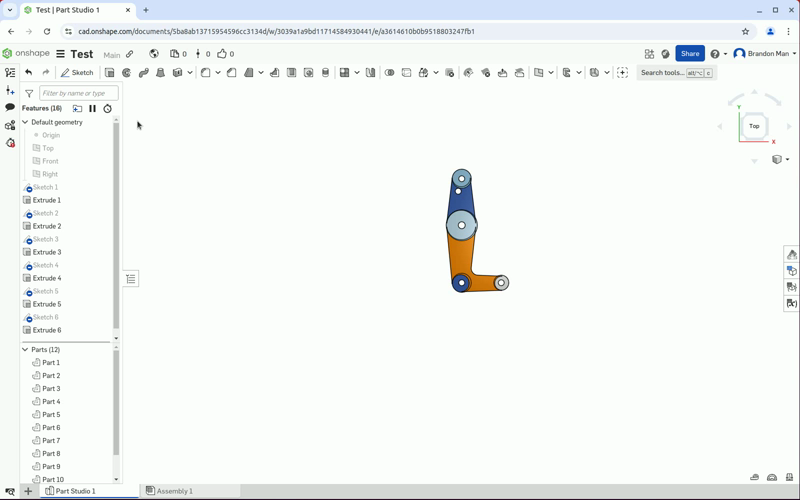
key(shift+h)
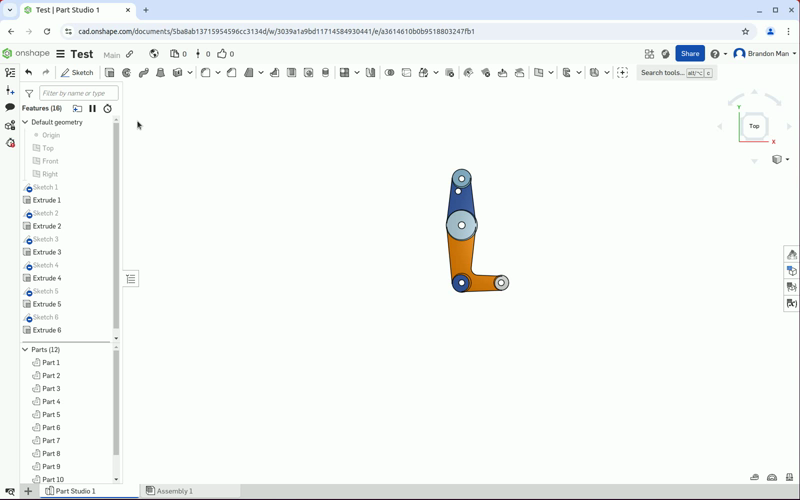
key(shift+7)
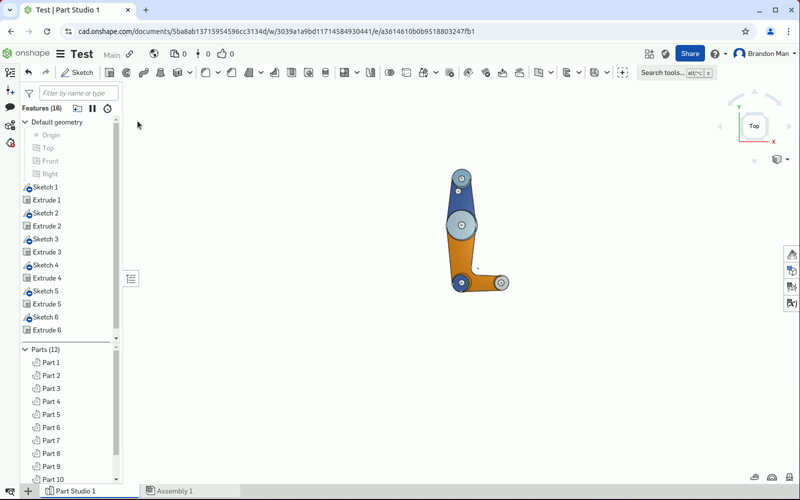
key(up, 3)
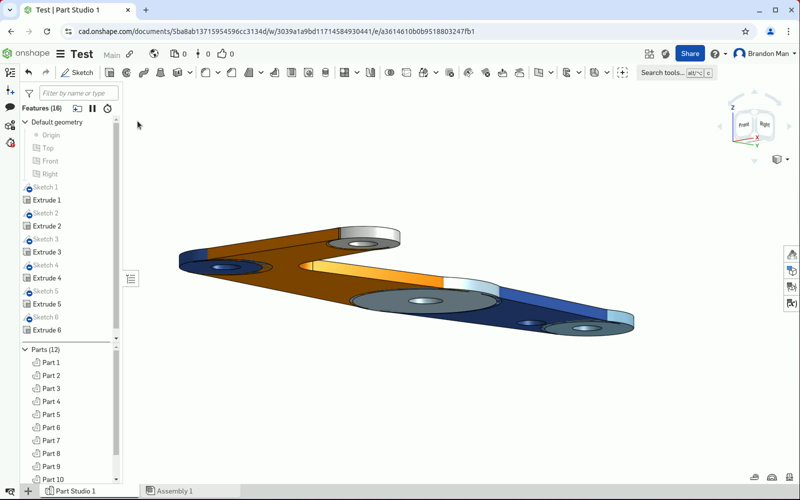
key(left, 3)
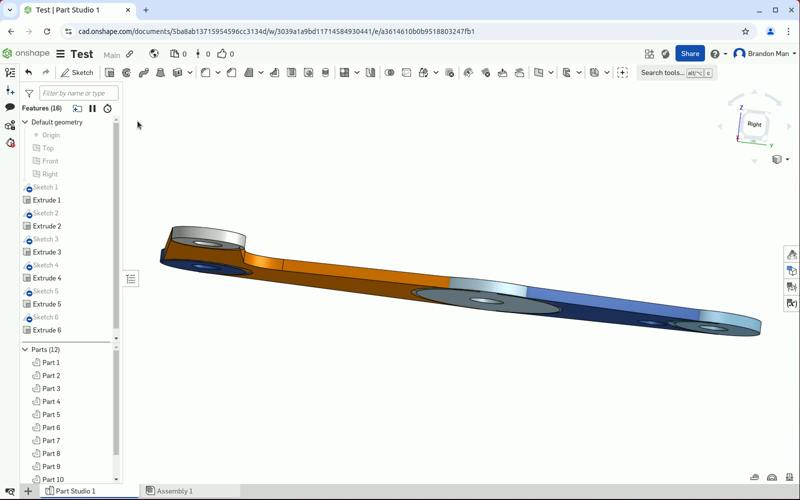
key(right, 3)
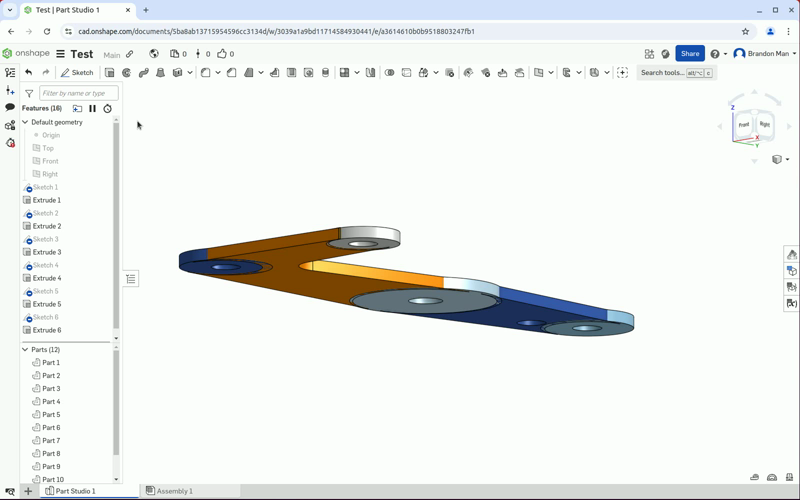
key(down, 3)
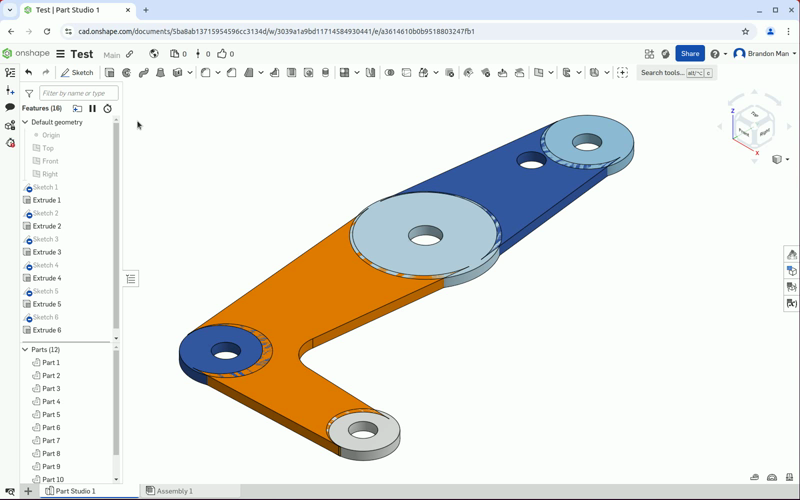
mouse_move(69, 189)
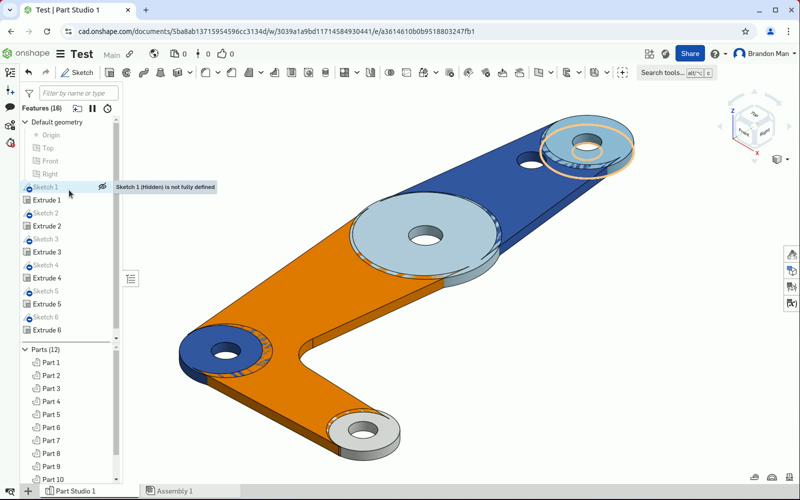
click(69, 189)